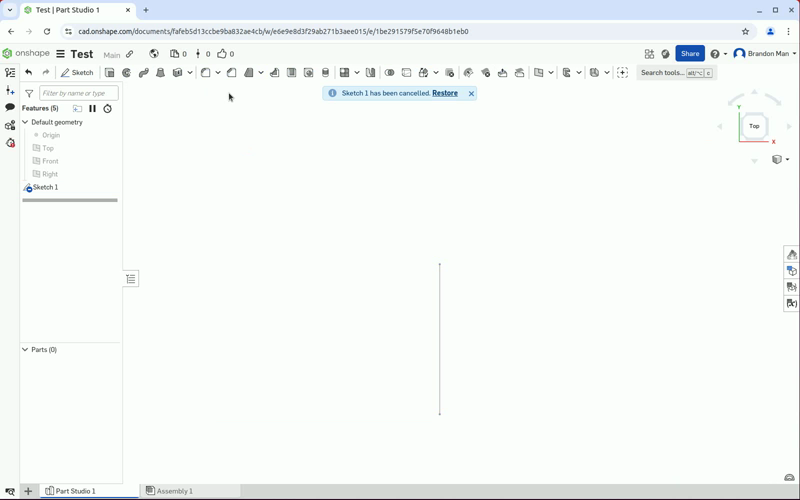
key(shift+h)
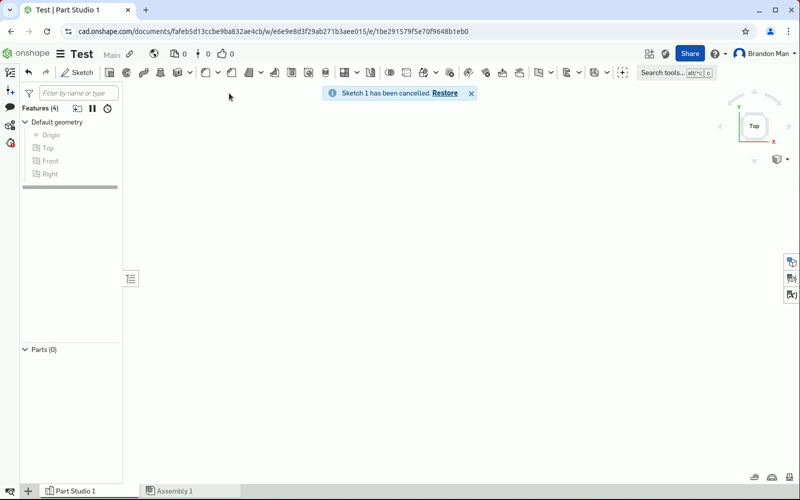
mouse_move(73, 352)
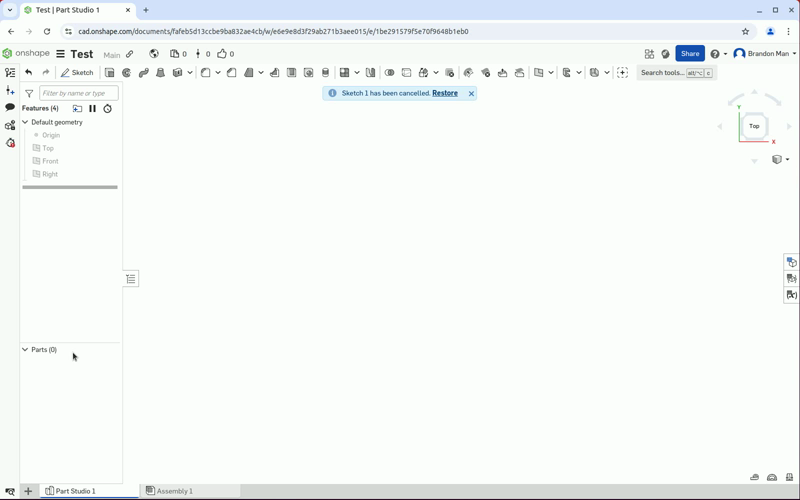
key(y)
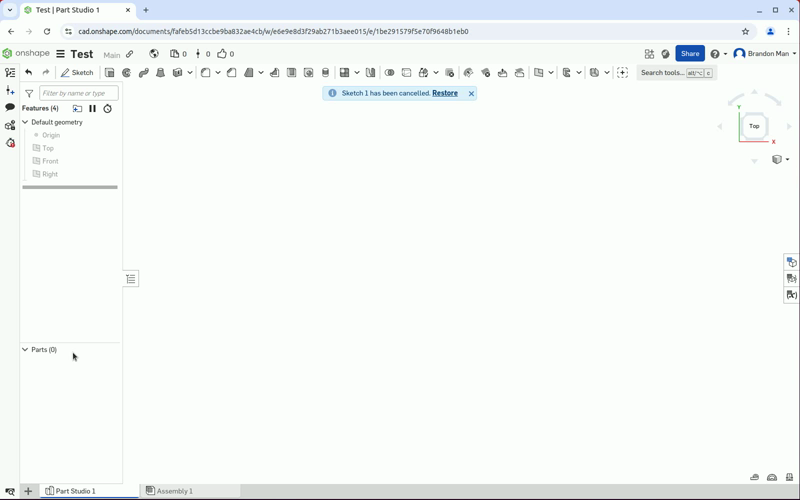
key(shift+p)
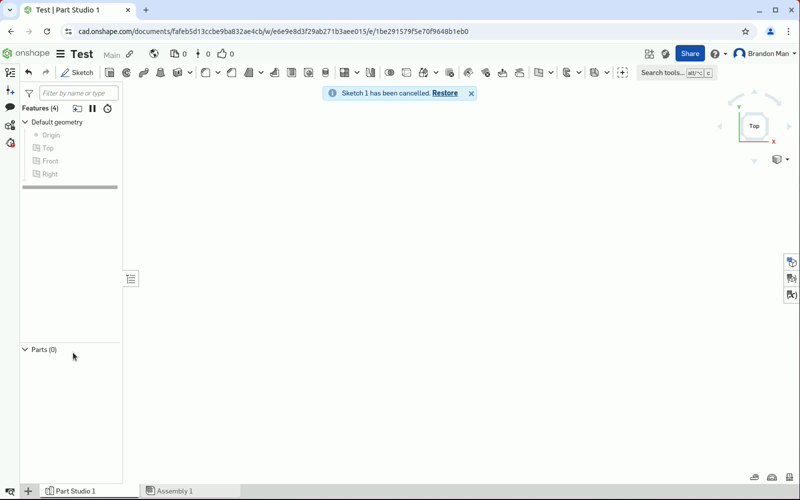
key(space)
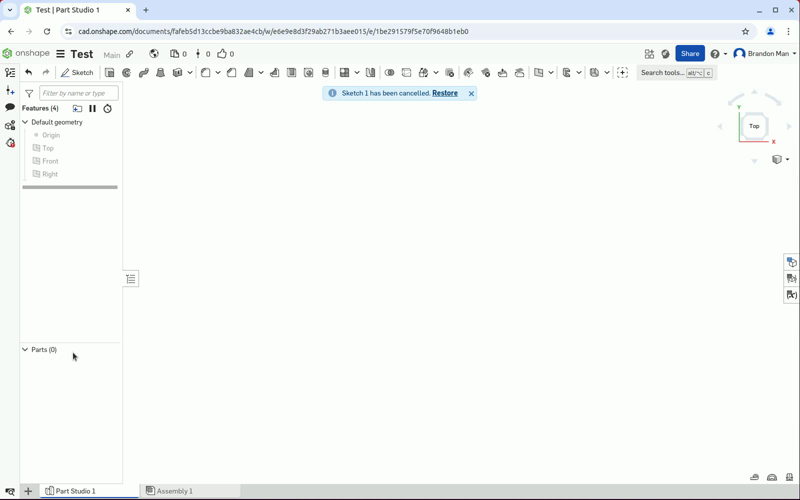
key_down(shift)
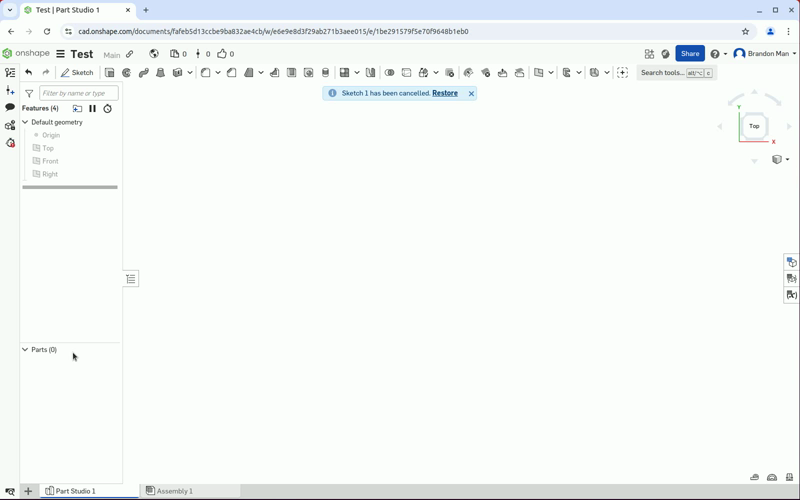
key(up)
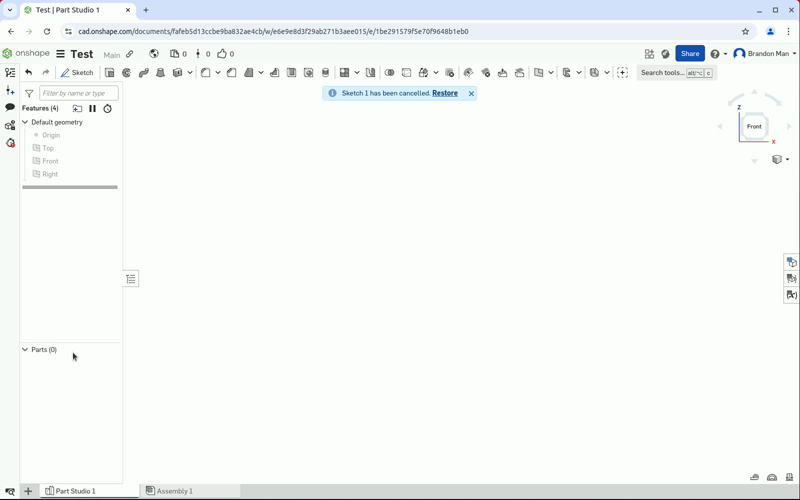
key_up(shift)
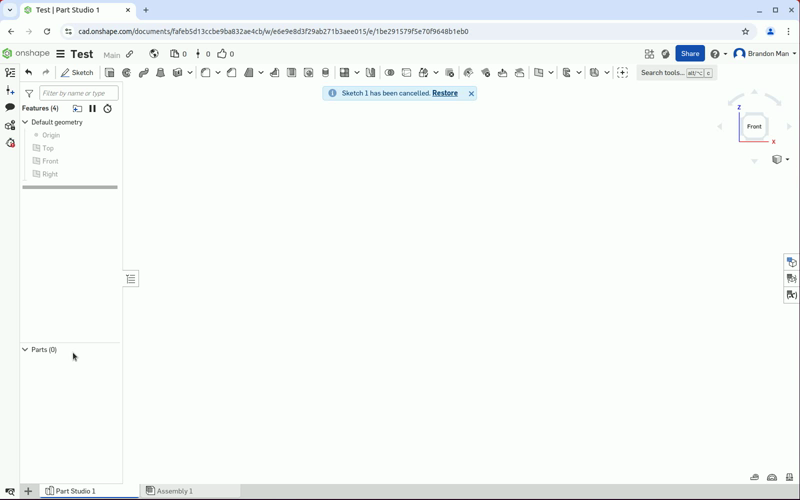
mouse_move(73, 352)
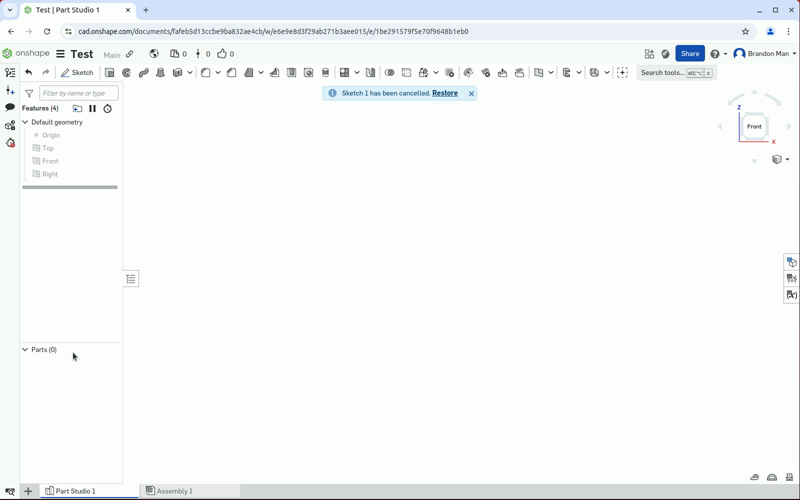
key(shift+y)
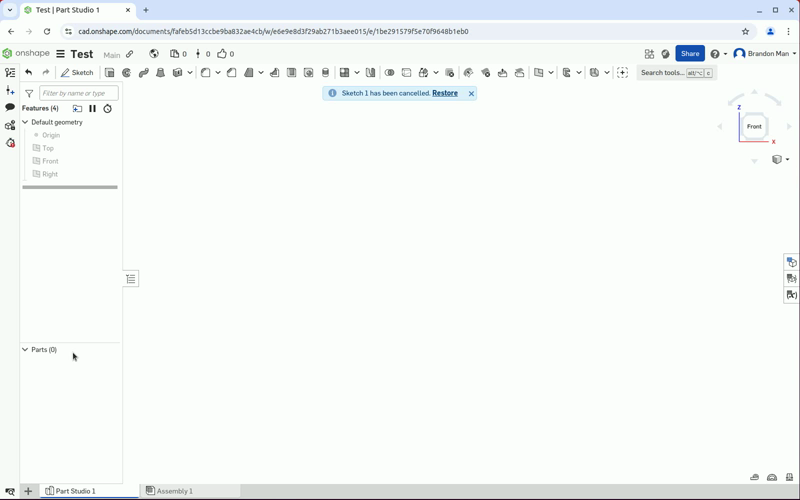
key(shift+s)
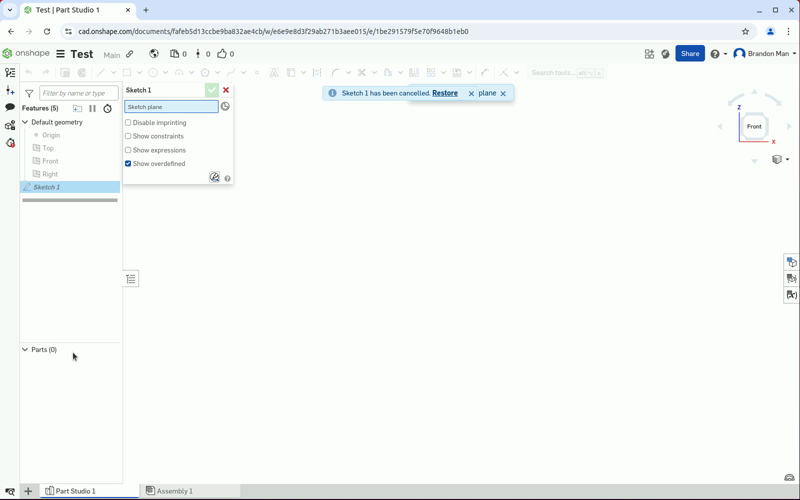
mouse_move(73, 163)
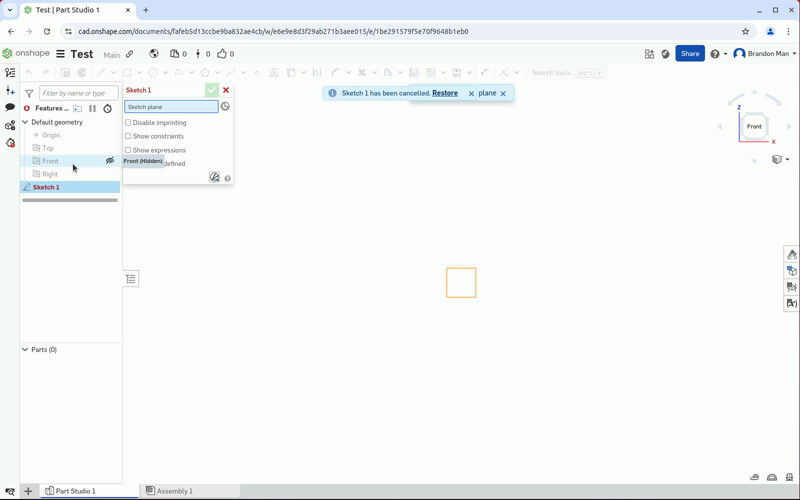
click(73, 163)
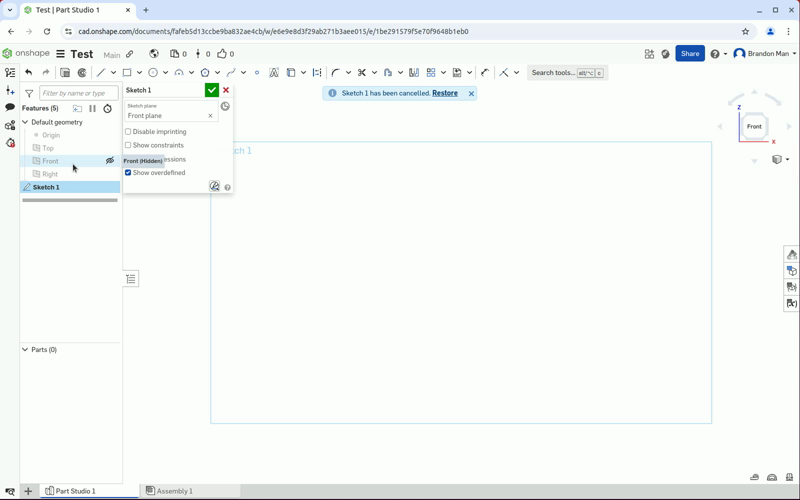
mouse_move(73, 352)
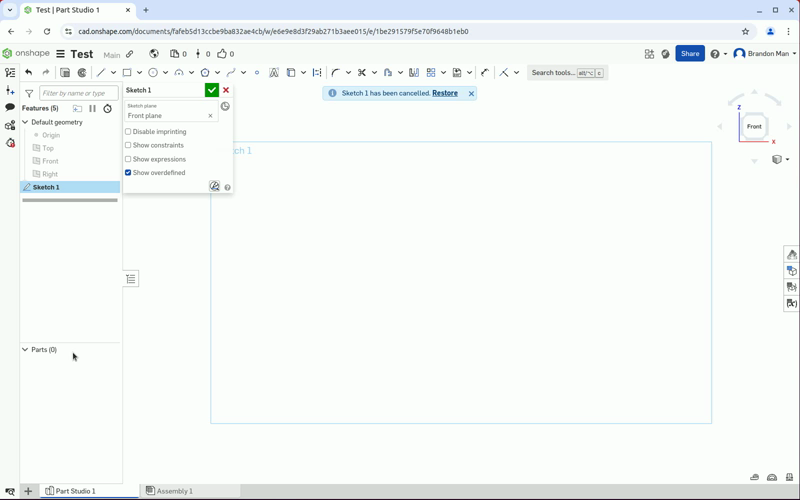
key(y)
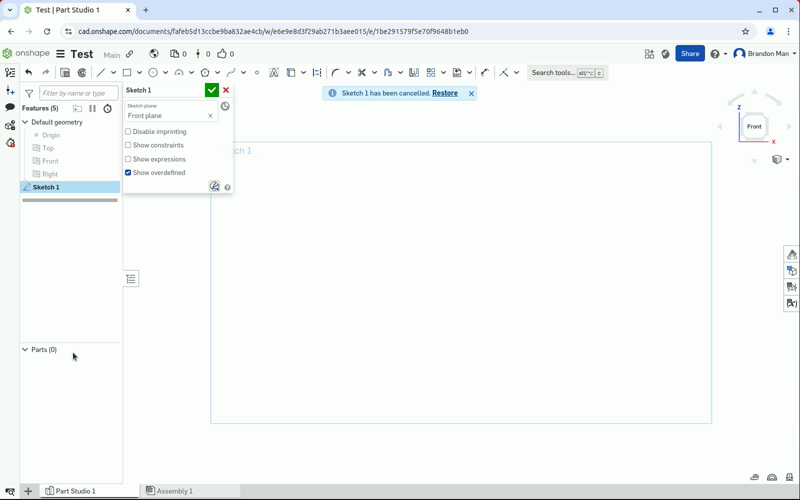
key(a)
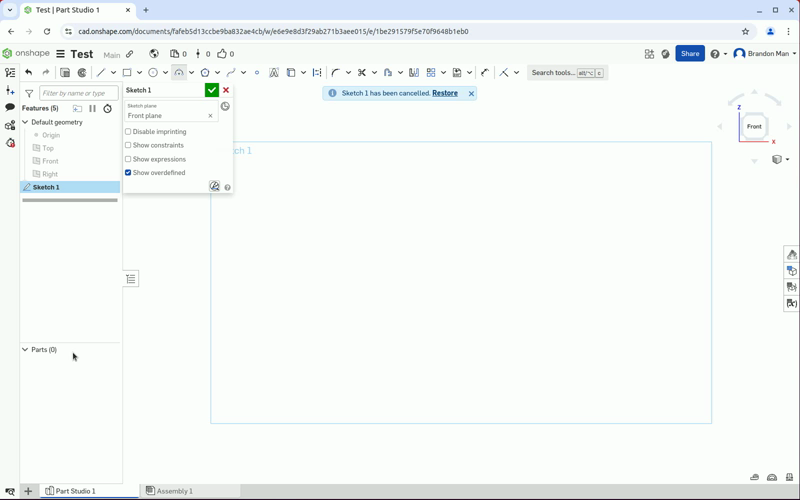
key_down(shift)
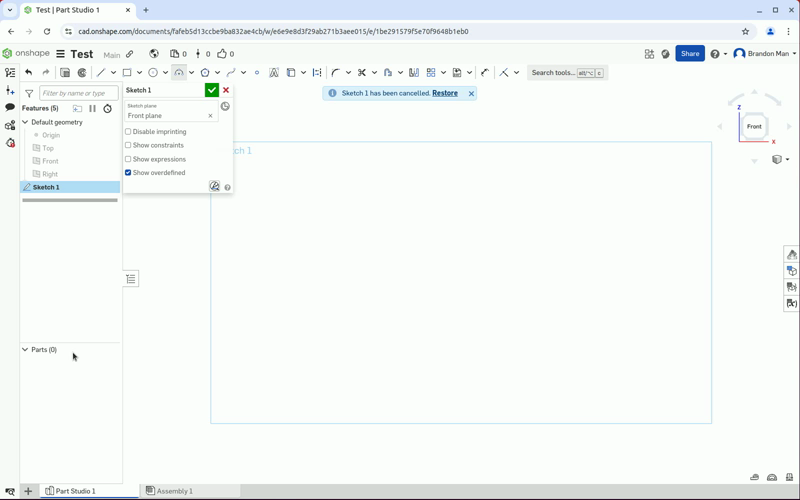
mouse_move(450, 282)
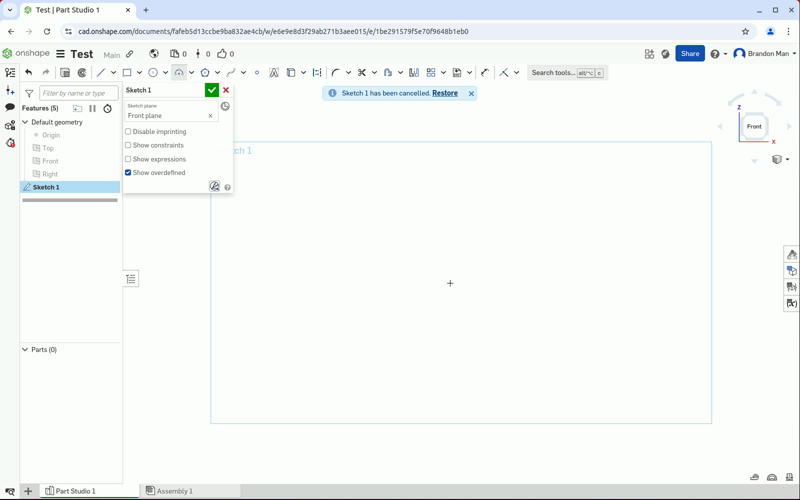
click(450, 282)
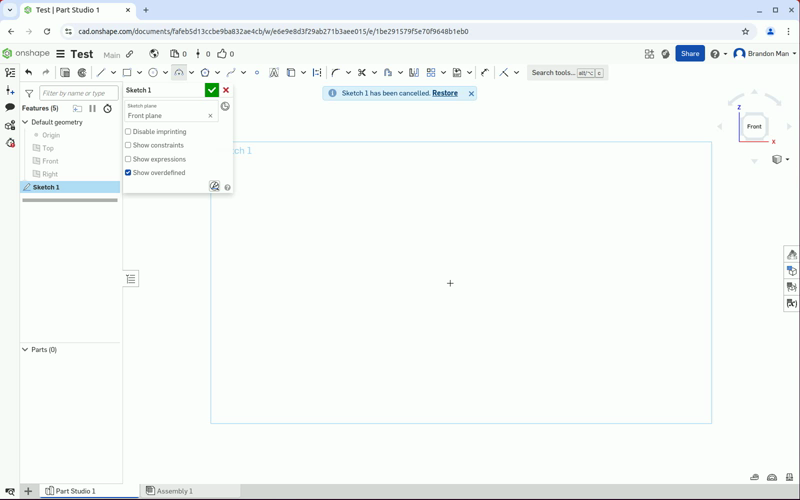
key_up(shift)
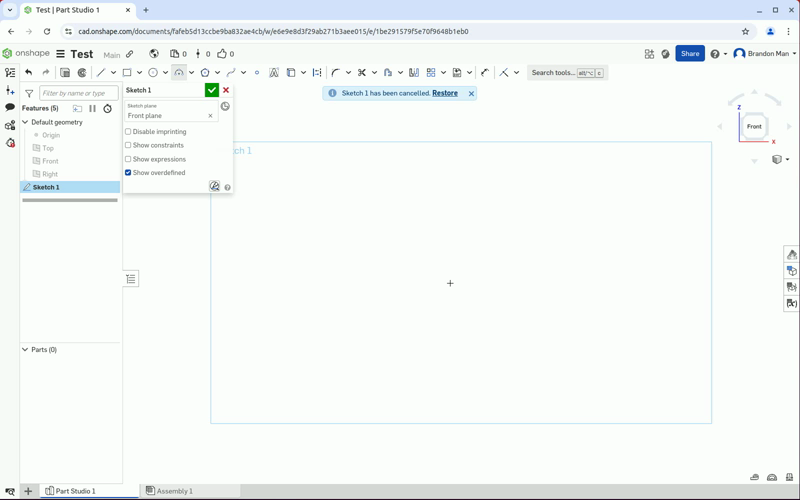
key_down(shift)
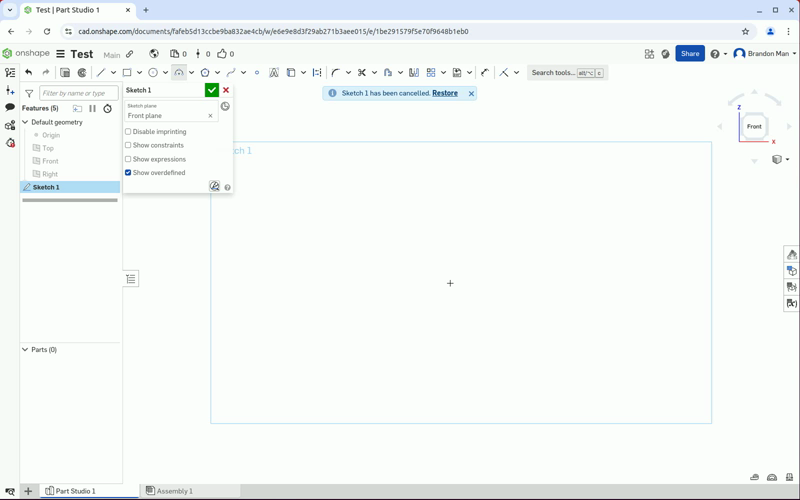
mouse_move(461, 293)
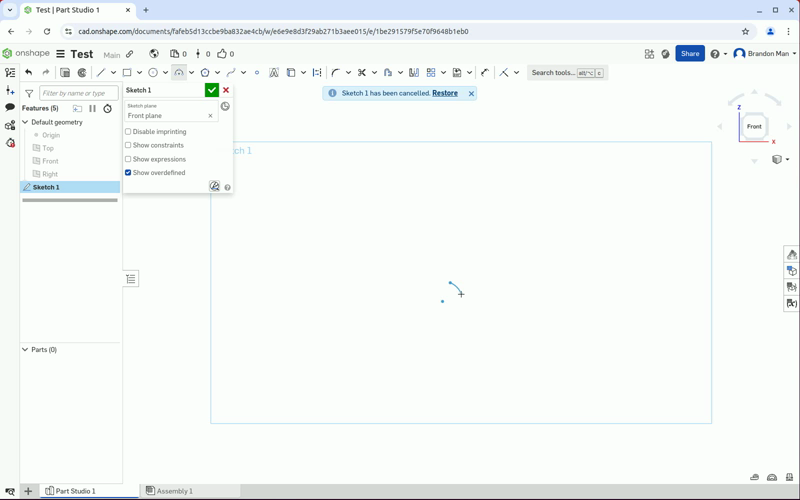
click(461, 293)
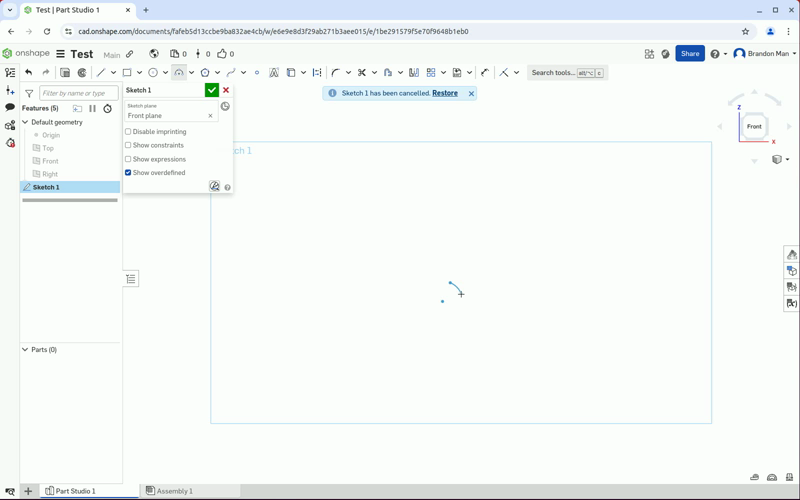
mouse_move(453, 290)
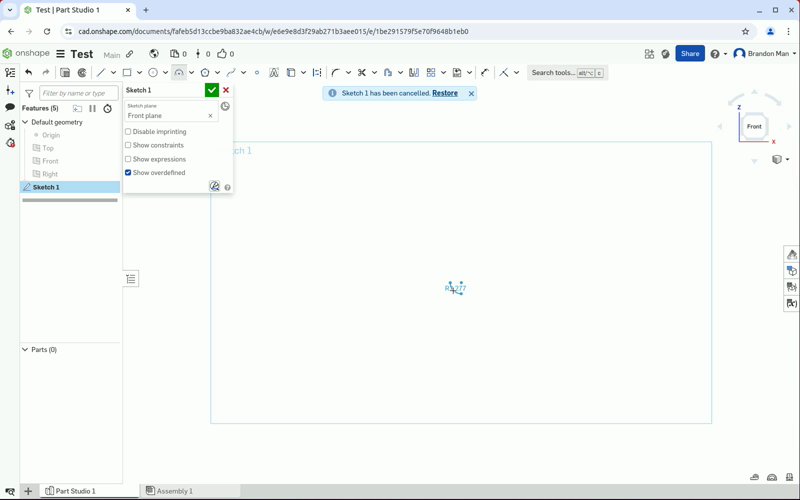
click(453, 290)
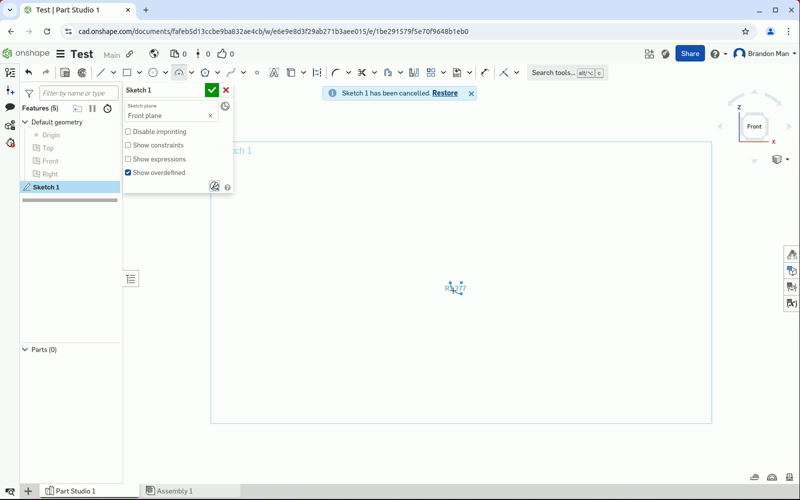
key_up(shift)
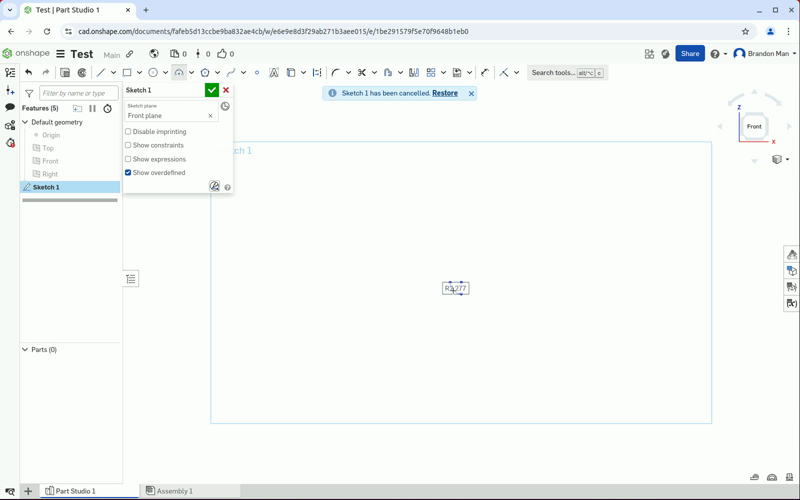
key(esc)
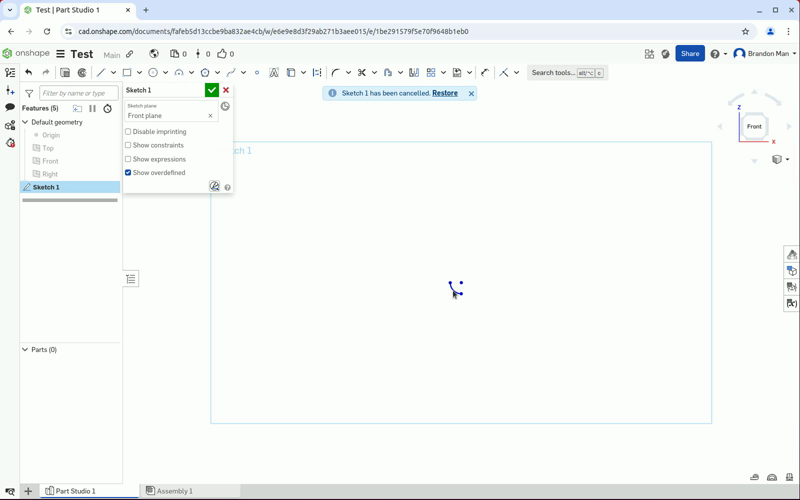
key(l)
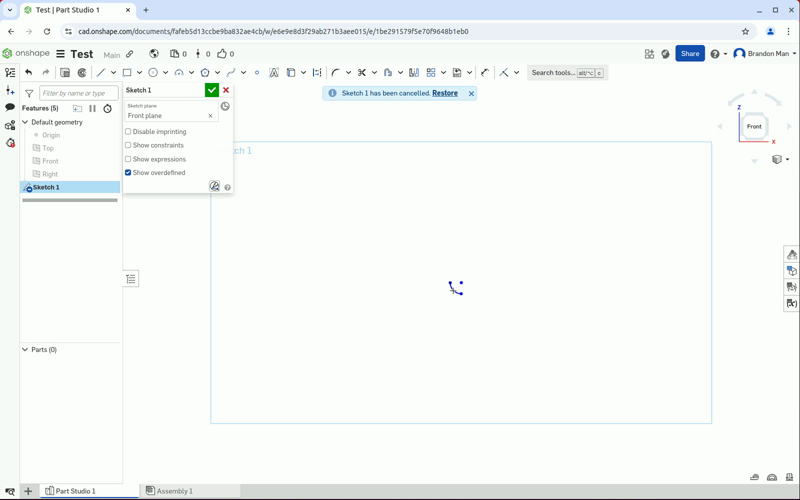
mouse_move(461, 293)
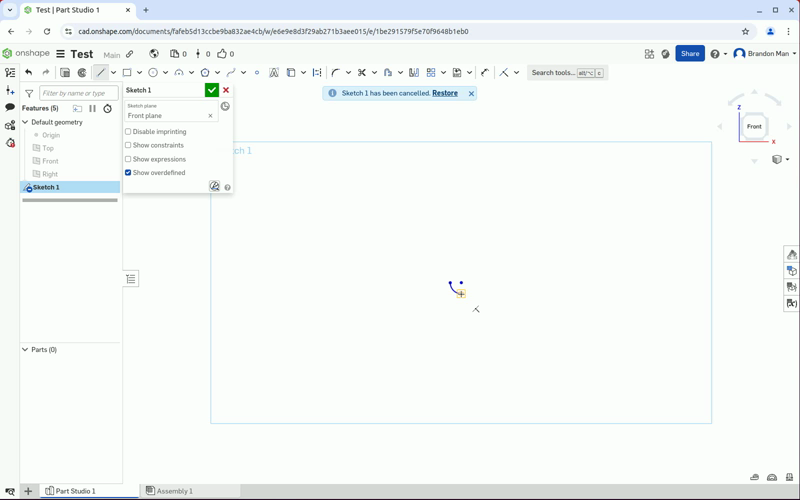
click(461, 293)
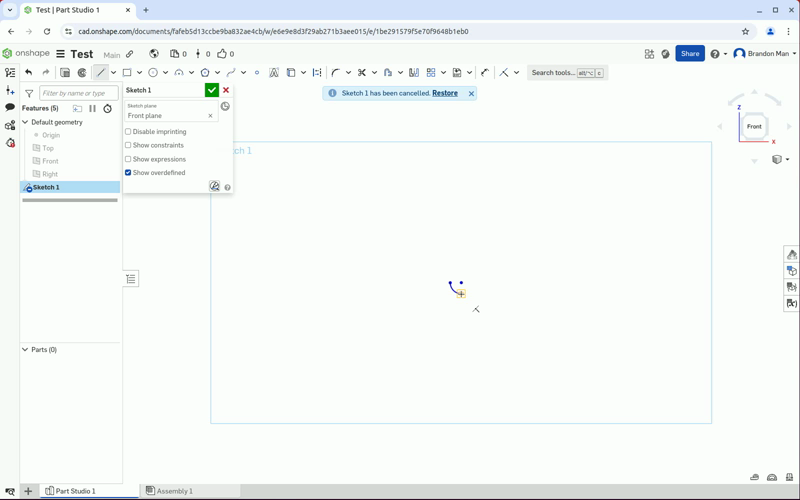
key_down(shift)
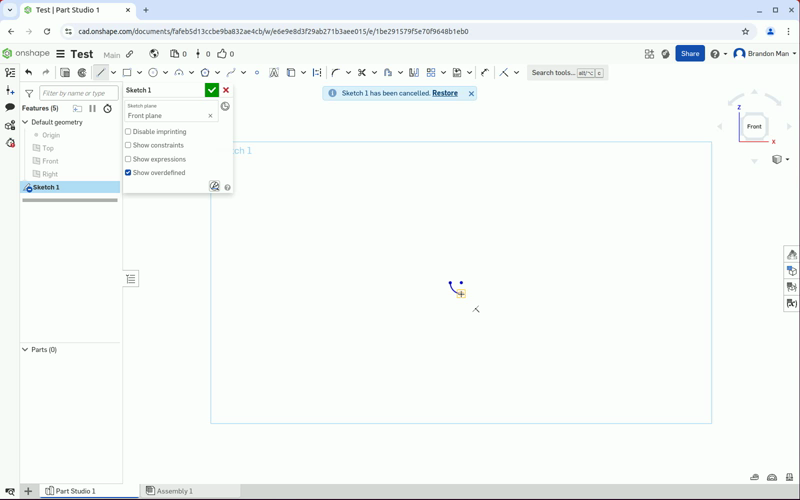
mouse_move(535, 293)
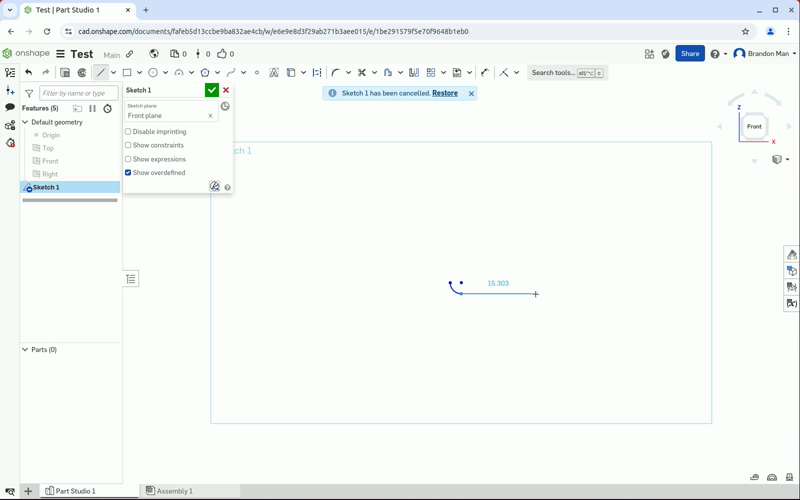
click(535, 293)
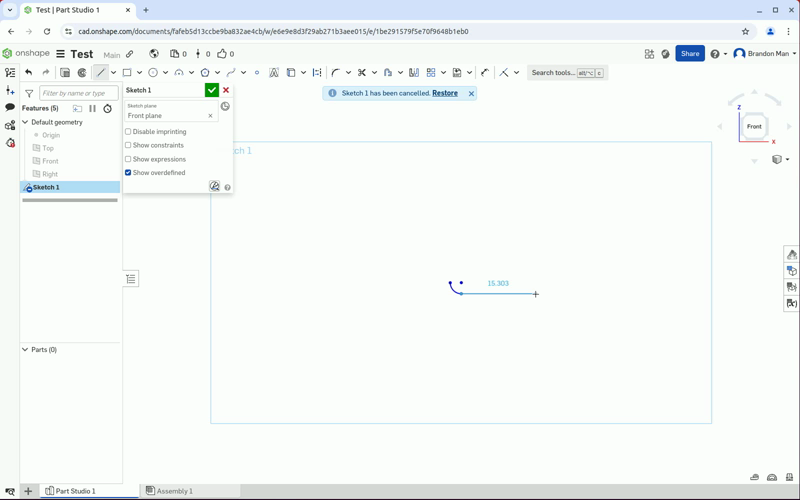
key_up(shift)
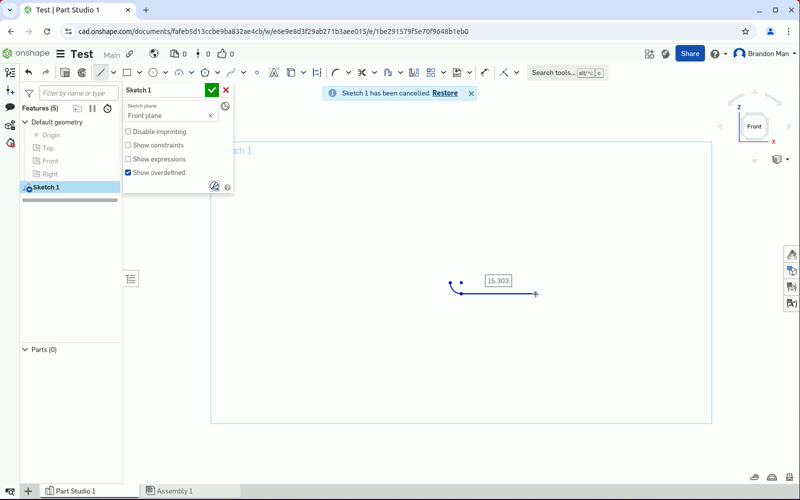
key(esc)
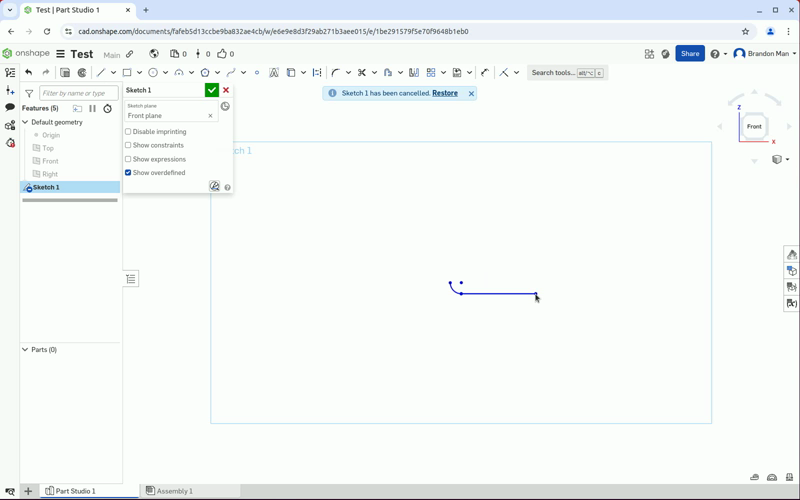
key(a)
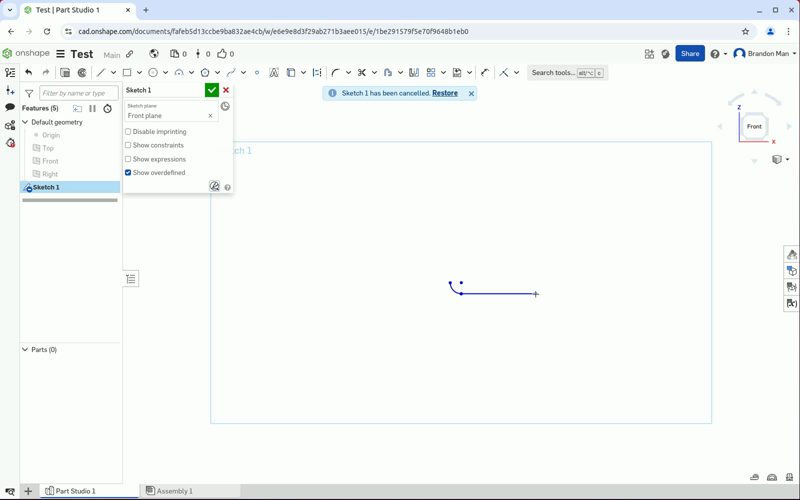
mouse_move(535, 293)
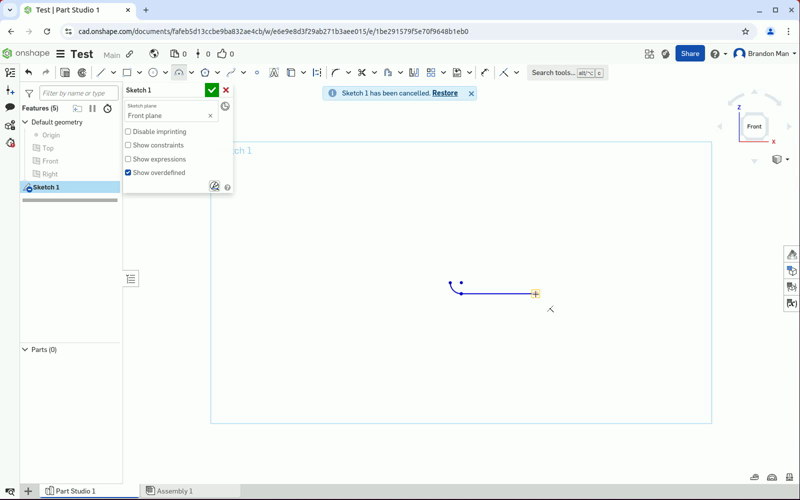
click(535, 293)
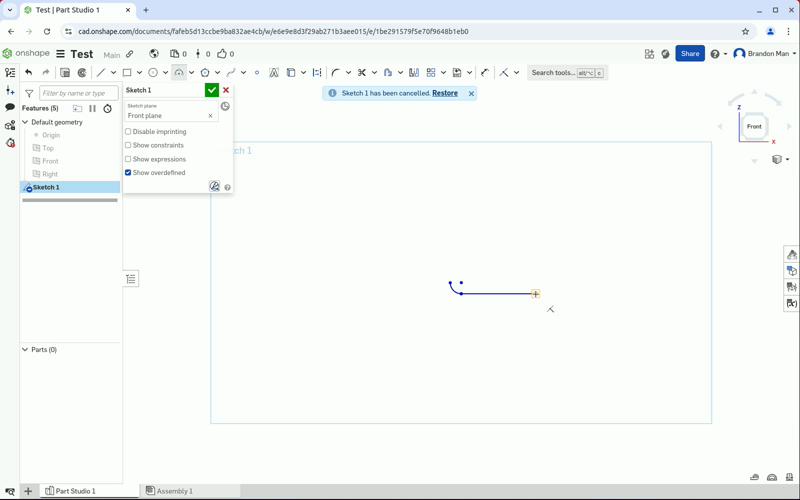
key_down(shift)
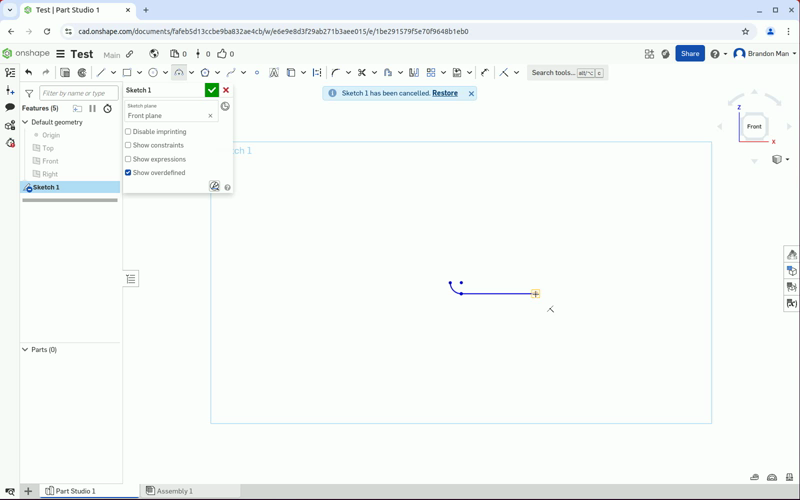
mouse_move(545, 282)
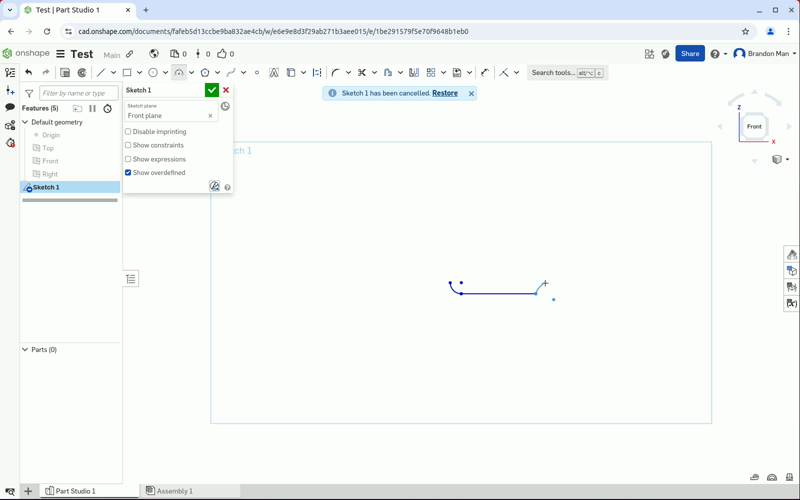
click(545, 282)
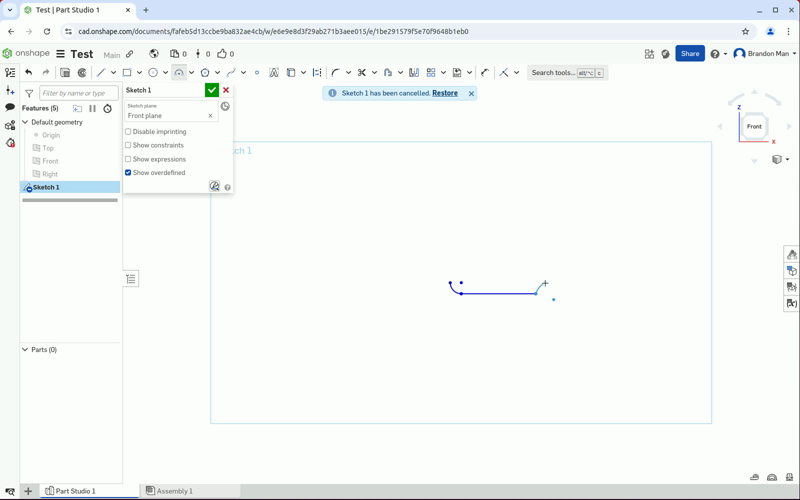
mouse_move(542, 290)
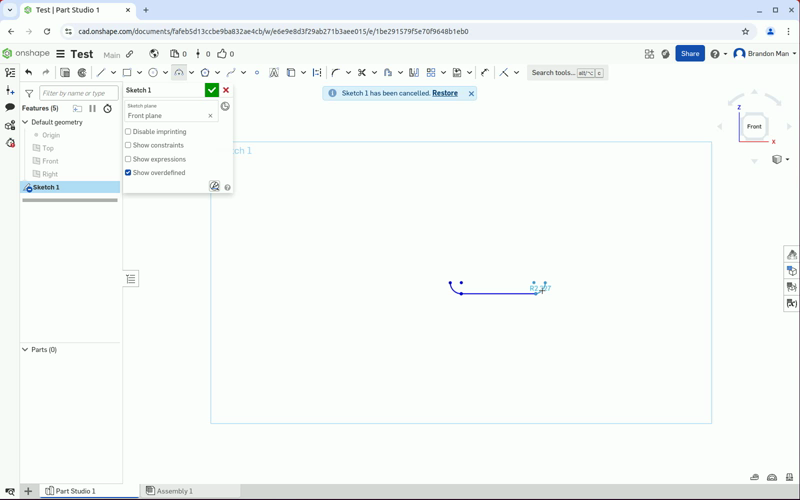
click(542, 290)
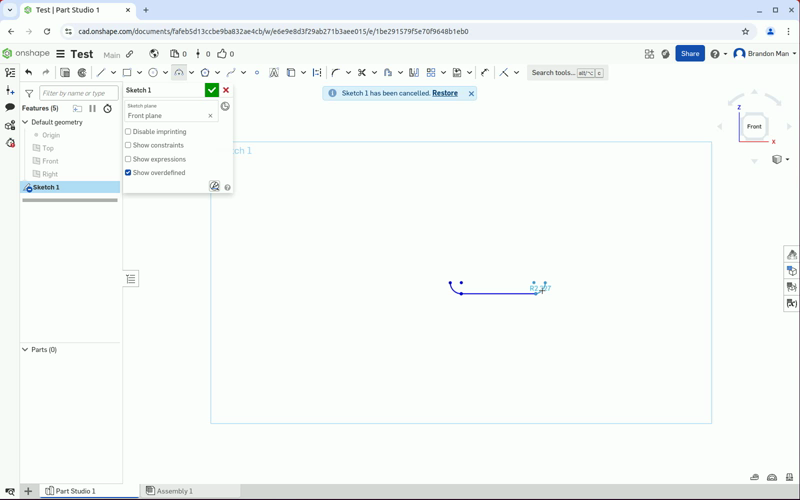
key_up(shift)
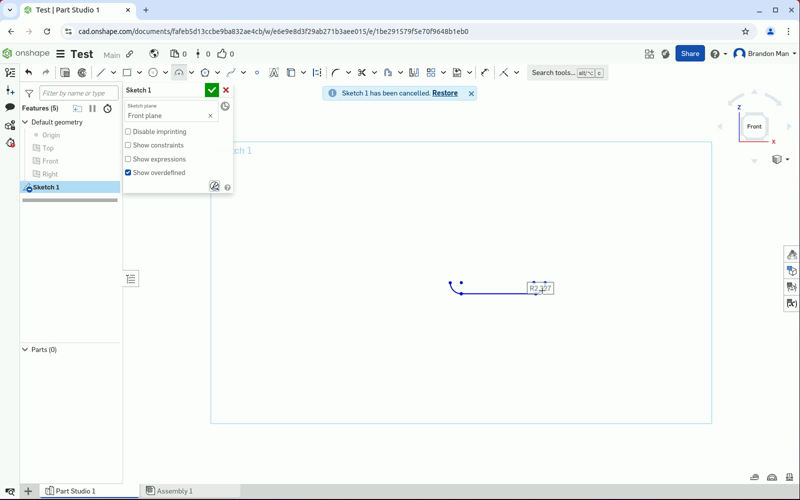
key(esc)
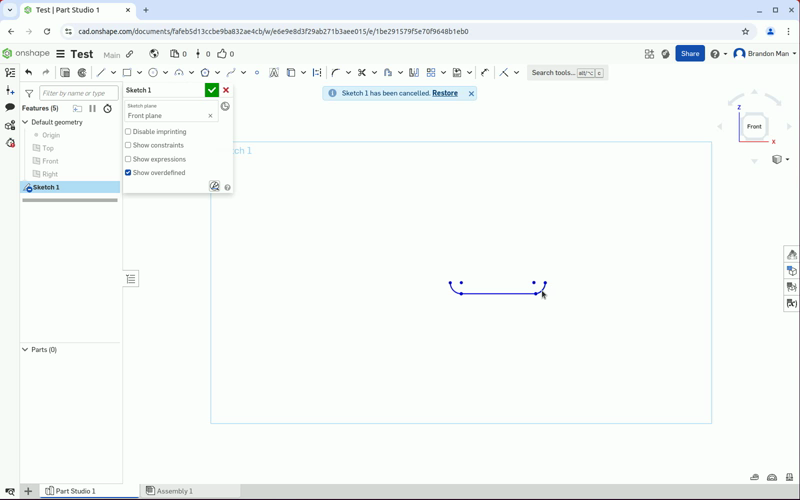
key(l)
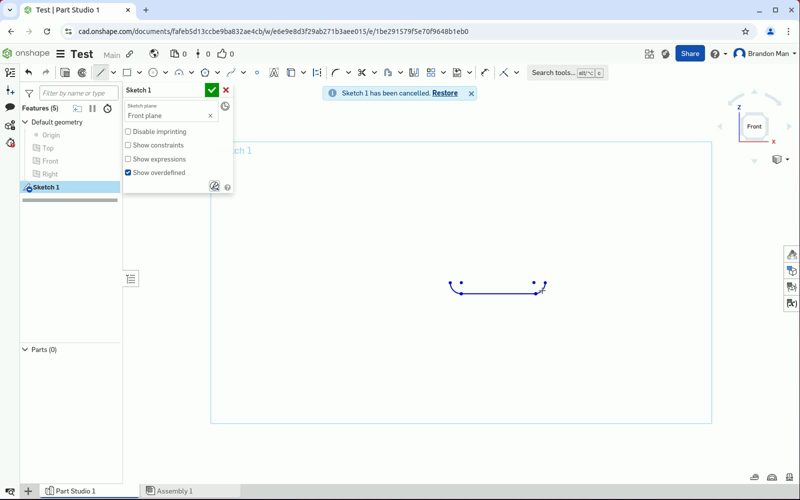
mouse_move(545, 282)
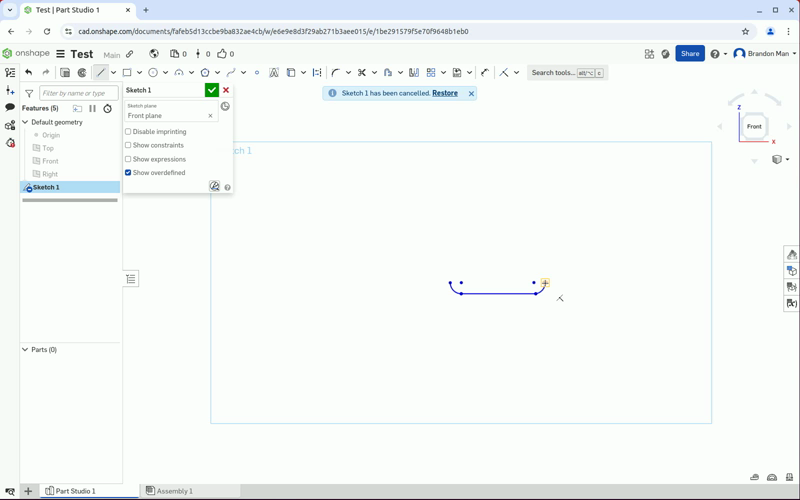
click(545, 282)
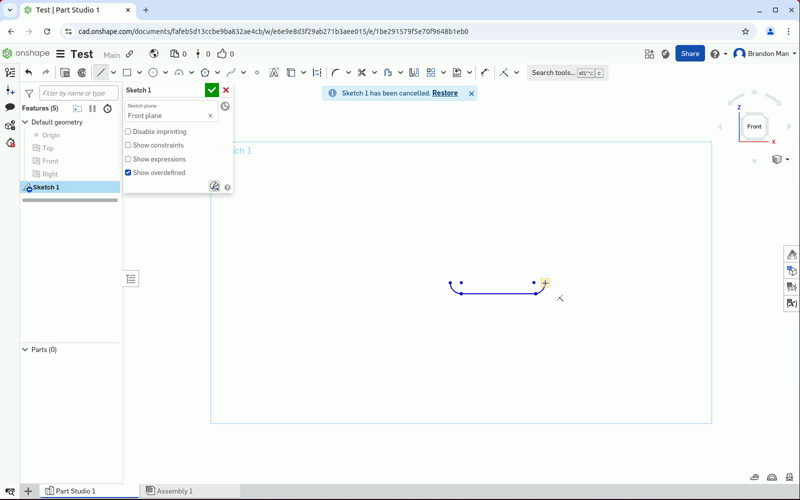
key_down(shift)
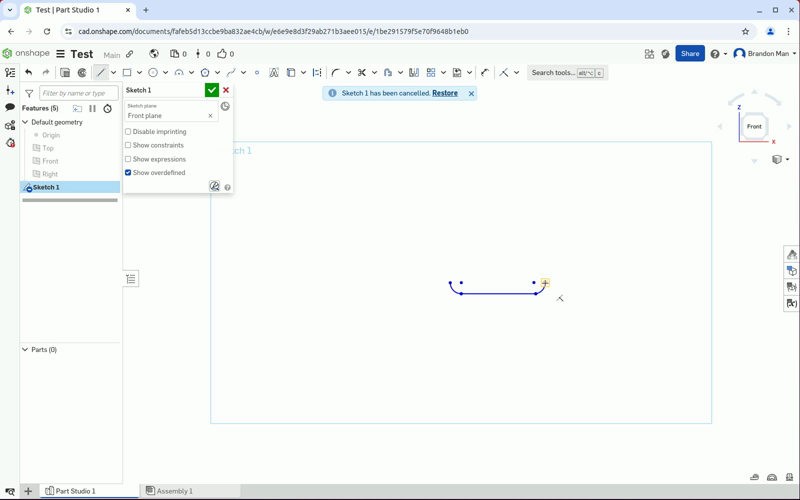
mouse_move(545, 182)
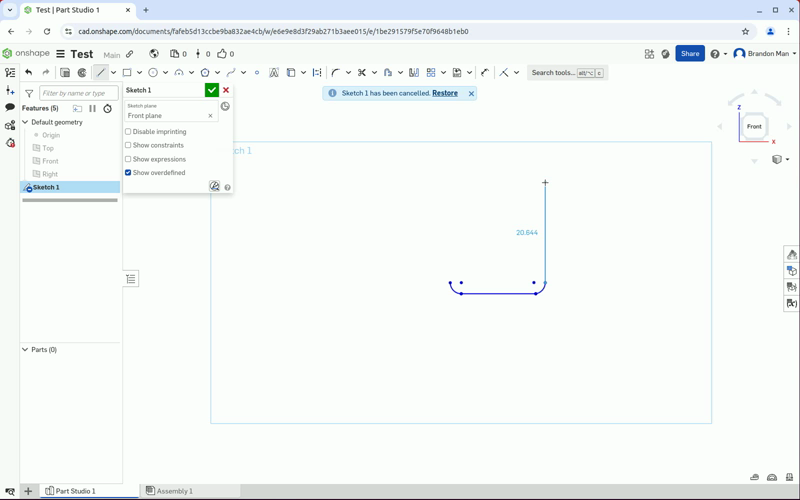
click(545, 182)
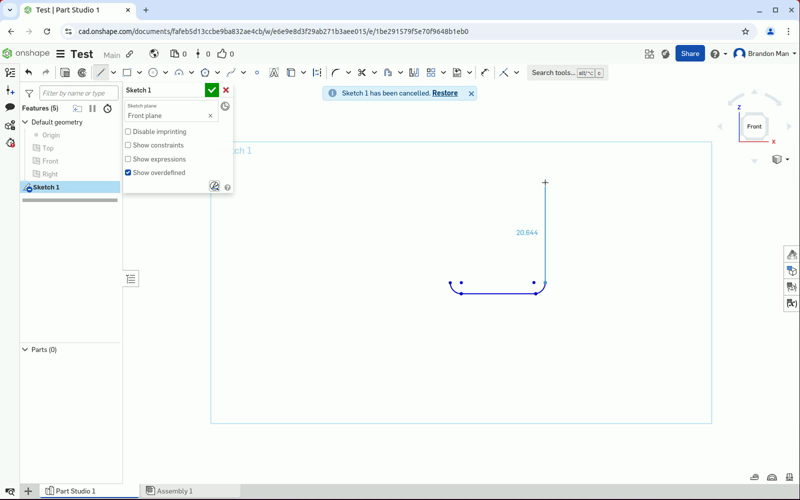
key_up(shift)
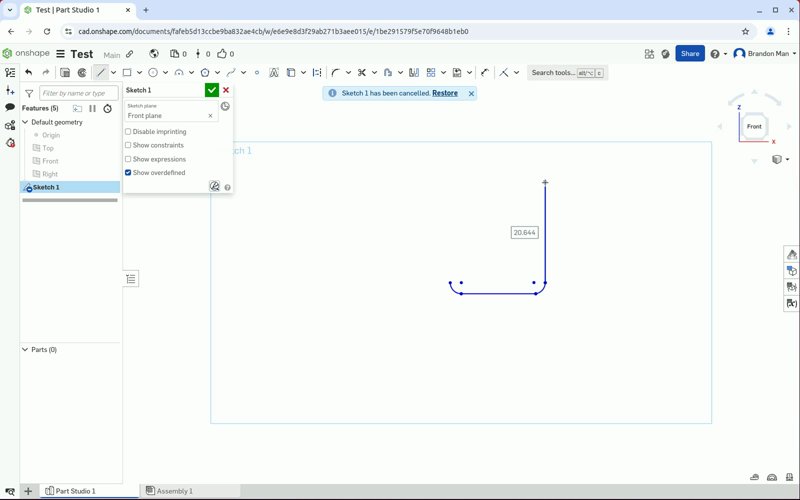
key(esc)
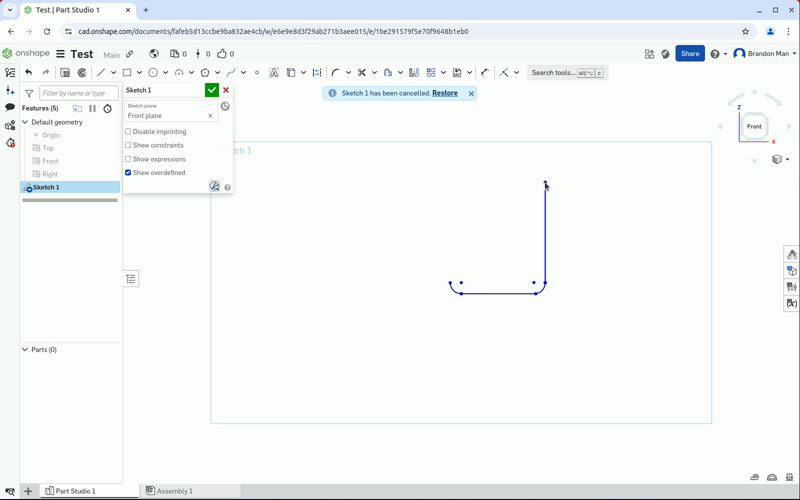
key(a)
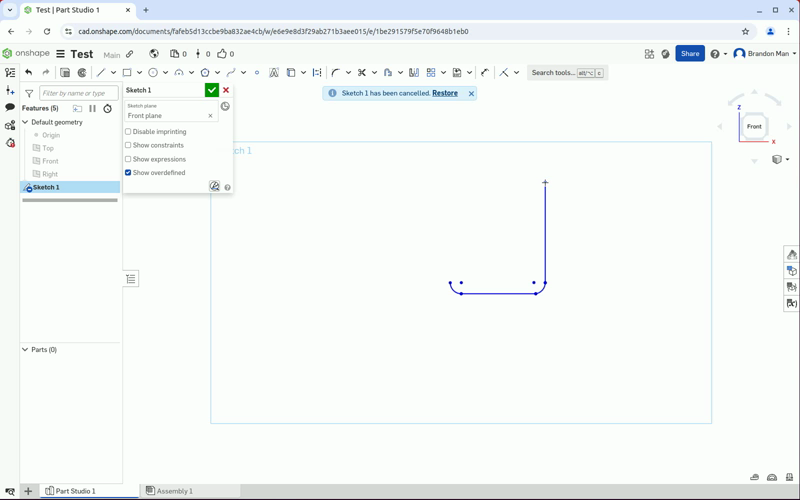
mouse_move(545, 182)
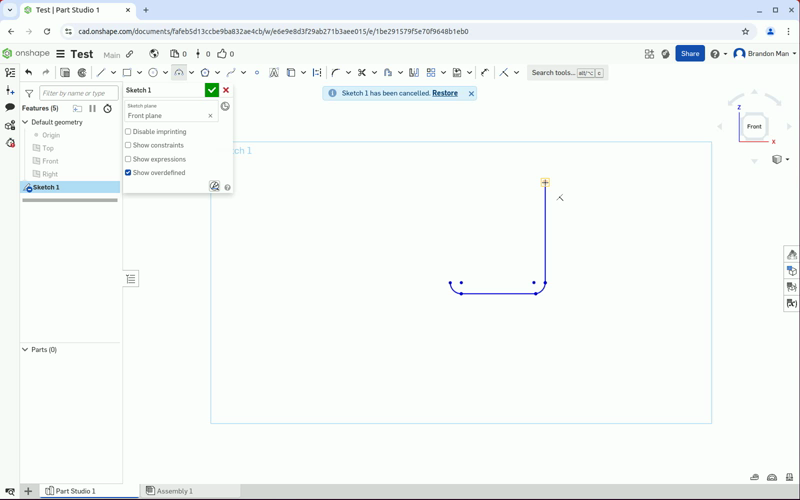
click(545, 182)
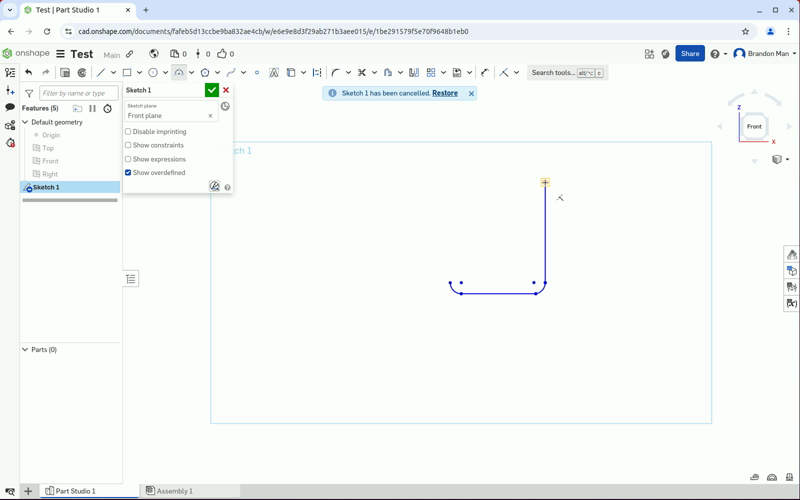
key_down(shift)
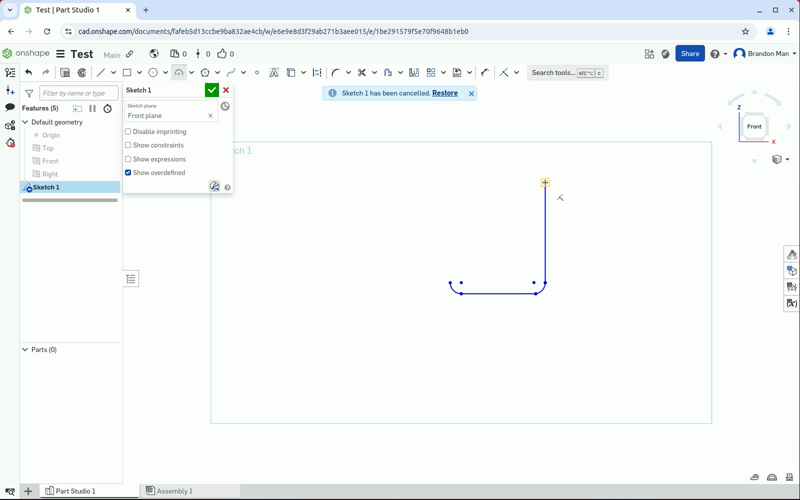
mouse_move(535, 170)
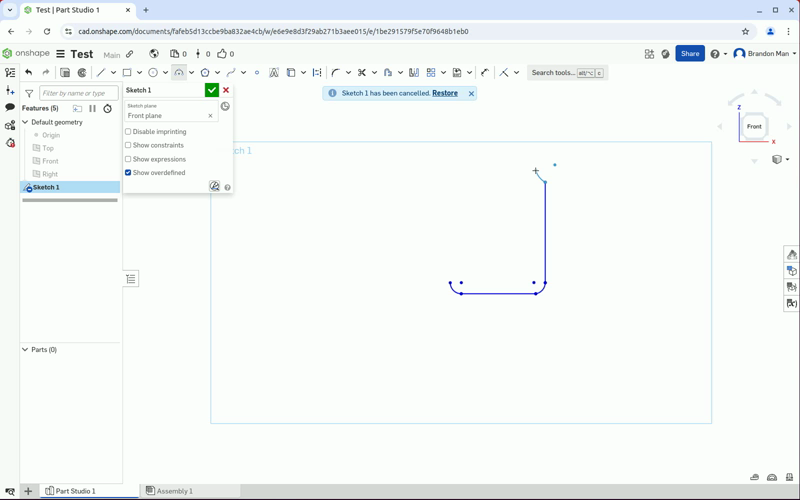
click(535, 170)
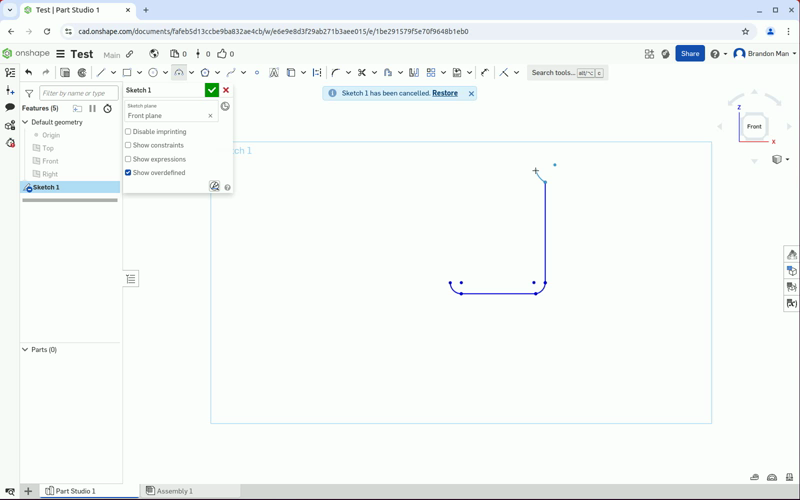
mouse_move(543, 174)
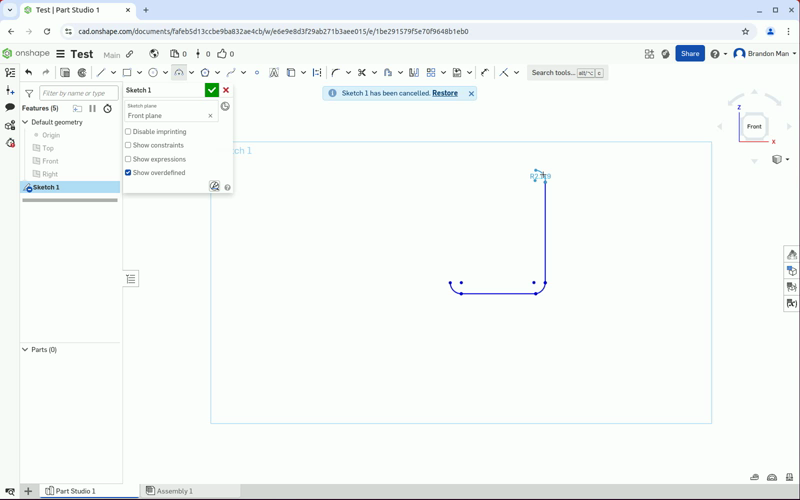
click(543, 174)
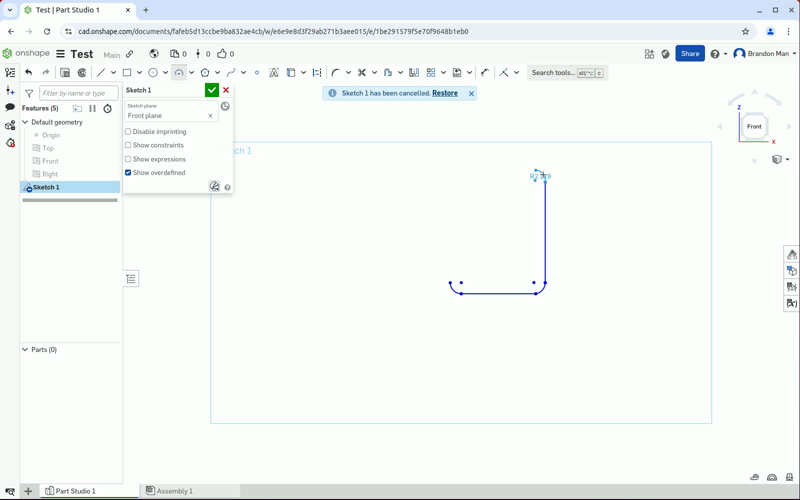
key_up(shift)
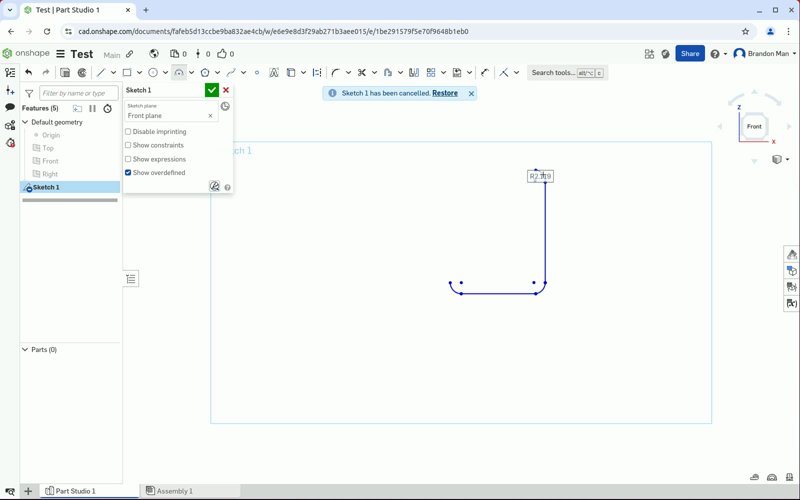
key(esc)
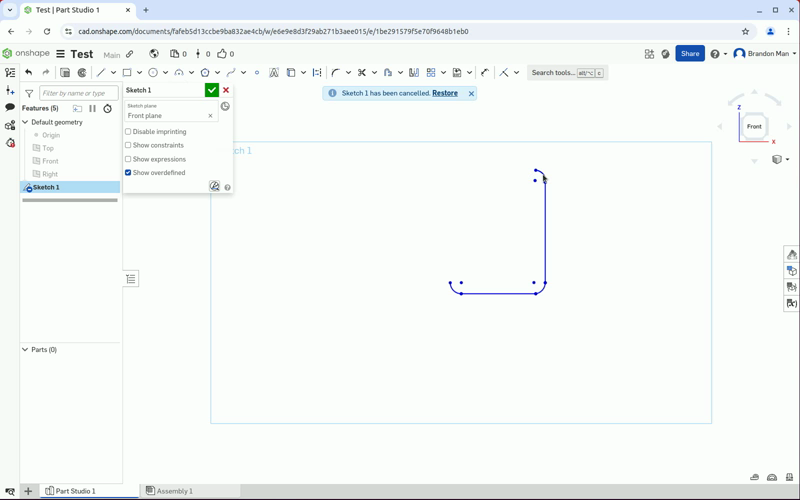
key(l)
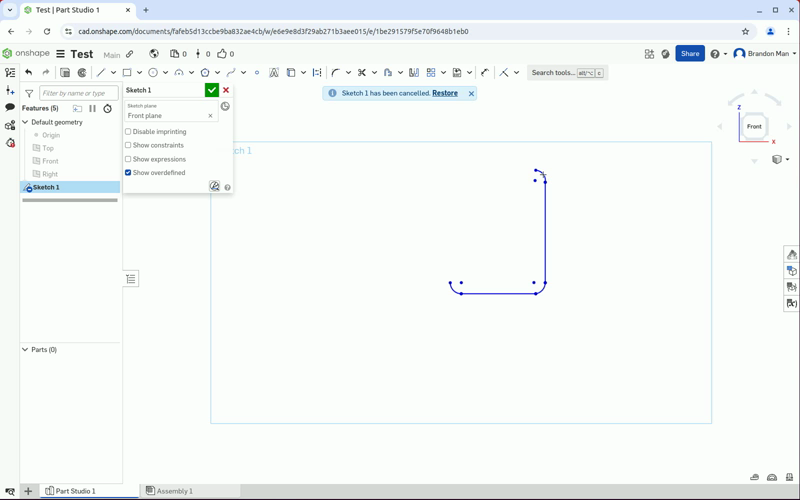
mouse_move(535, 170)
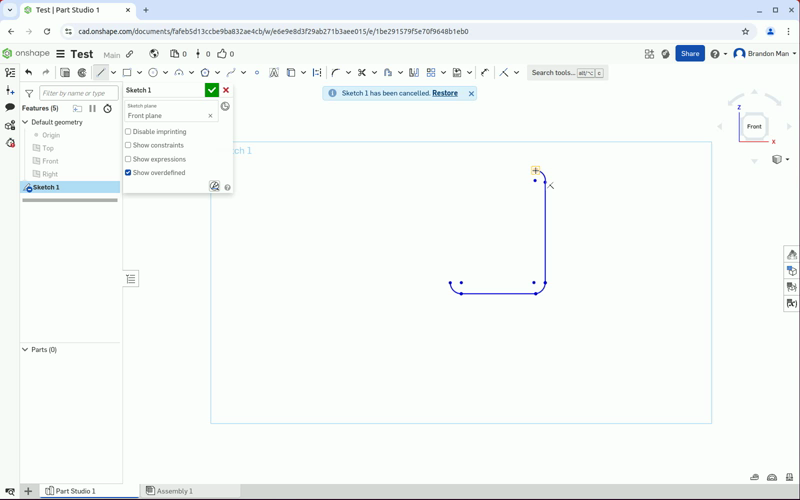
click(535, 170)
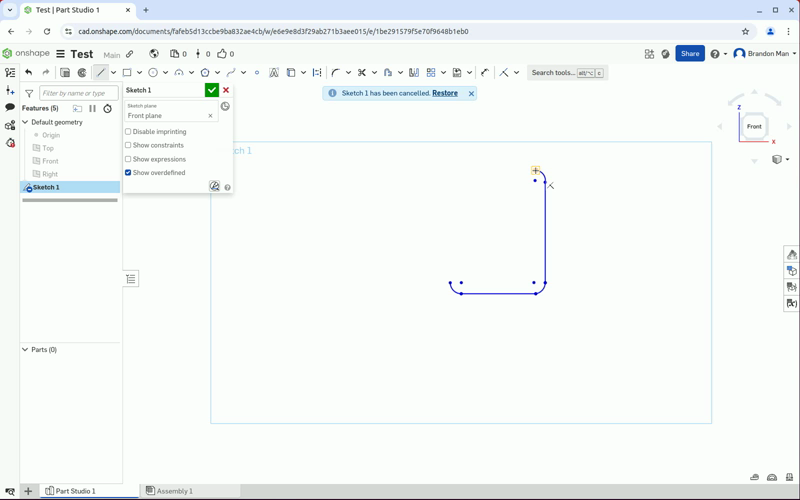
key_down(shift)
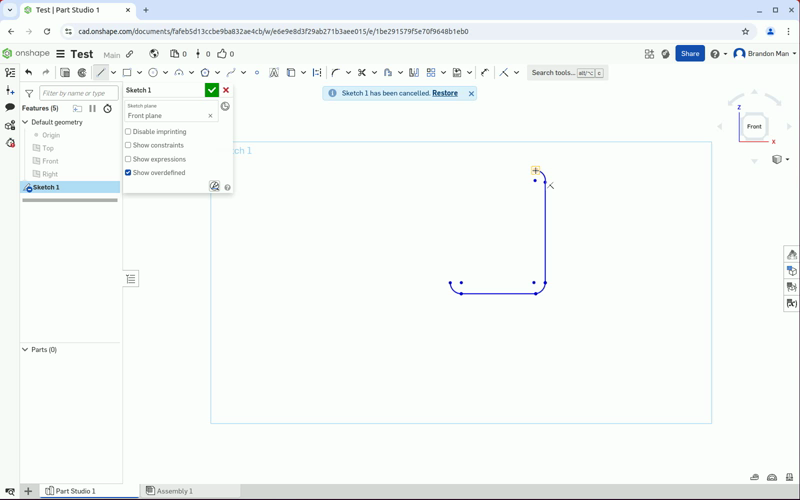
mouse_move(461, 170)
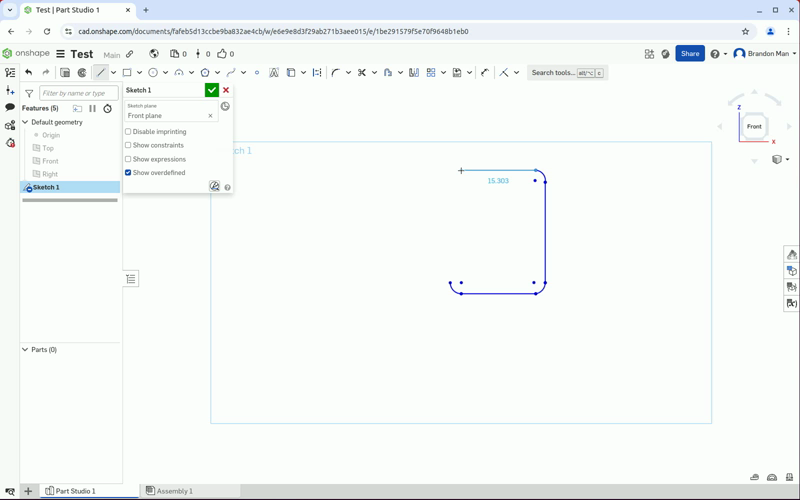
click(461, 170)
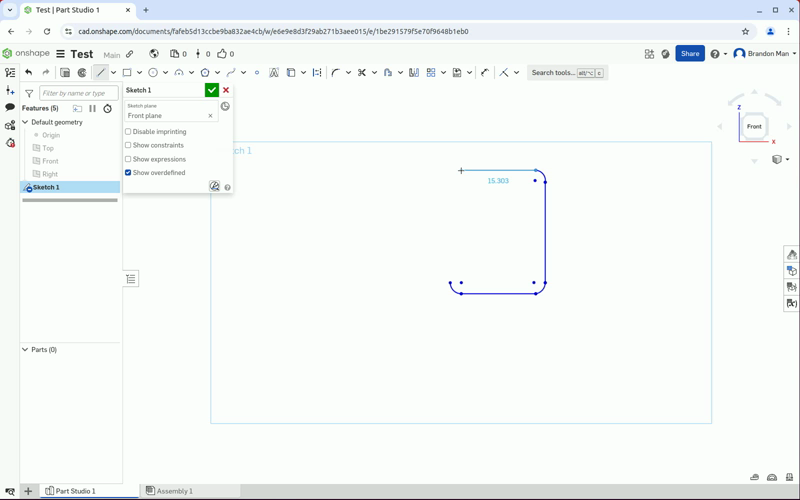
key_up(shift)
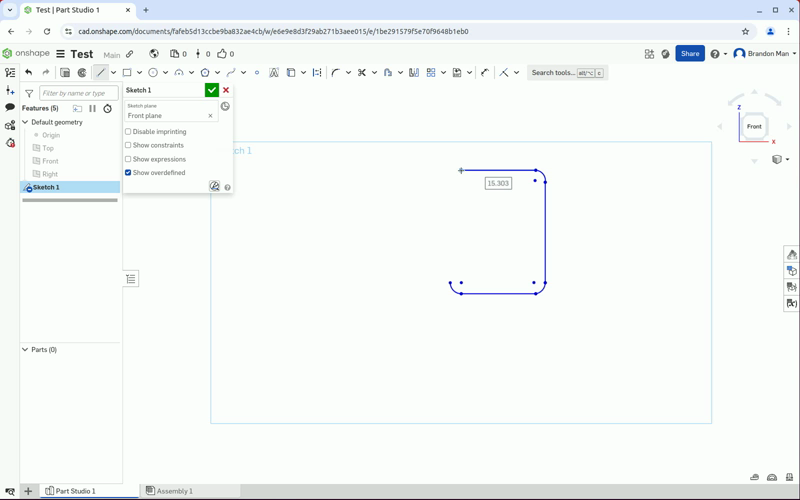
key(esc)
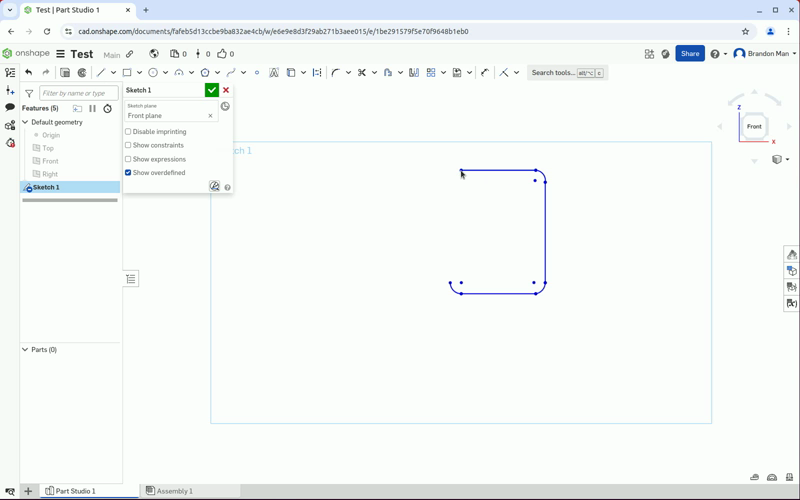
key(a)
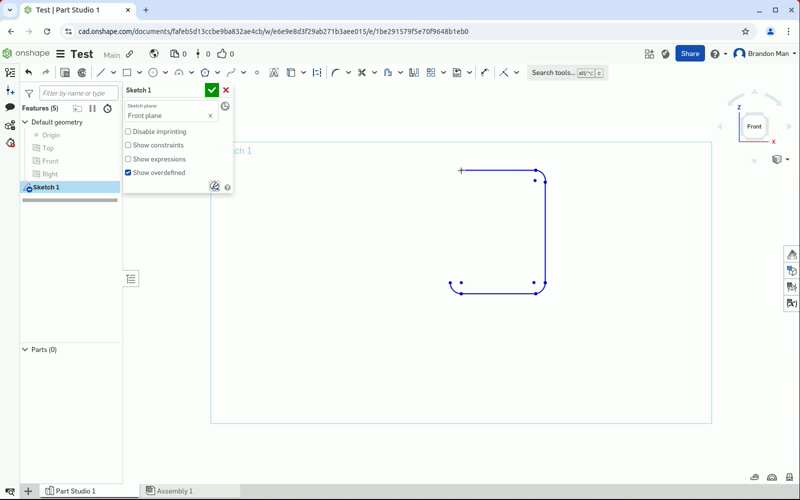
mouse_move(461, 170)
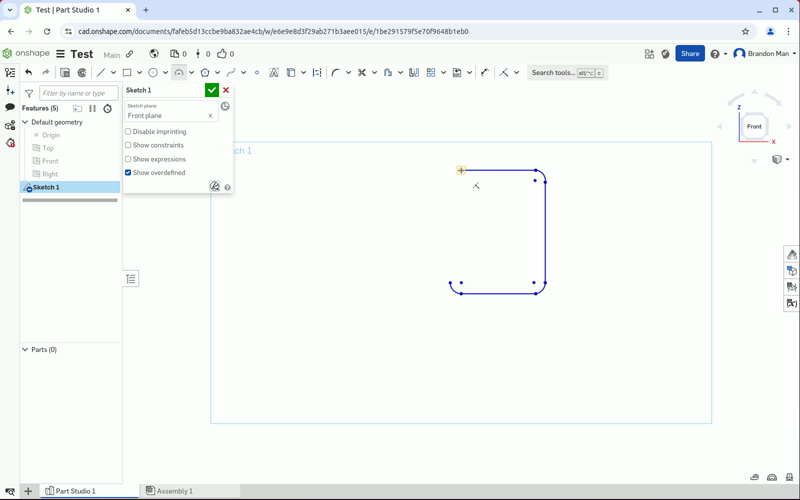
click(461, 170)
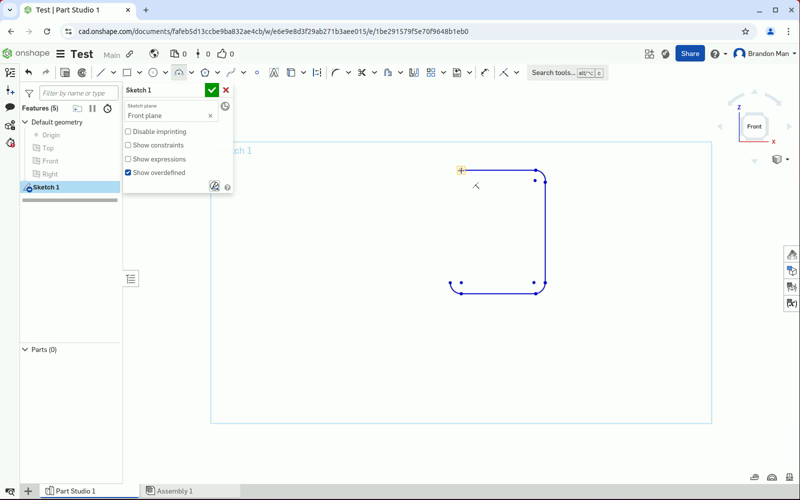
key_down(shift)
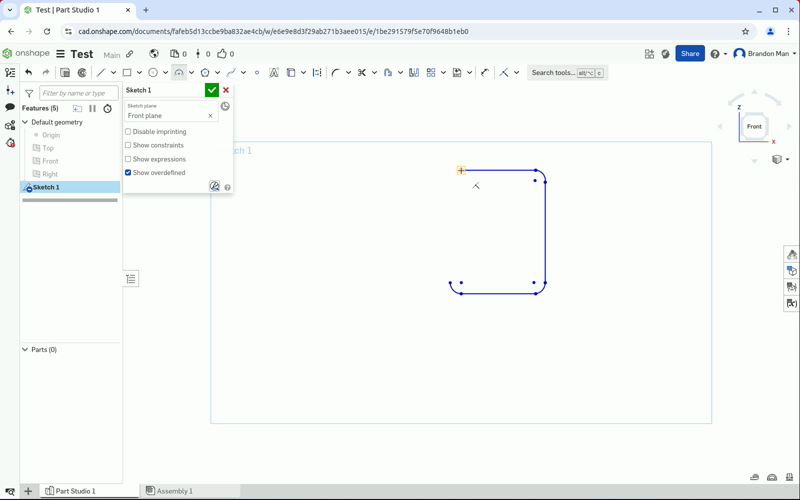
mouse_move(450, 181)
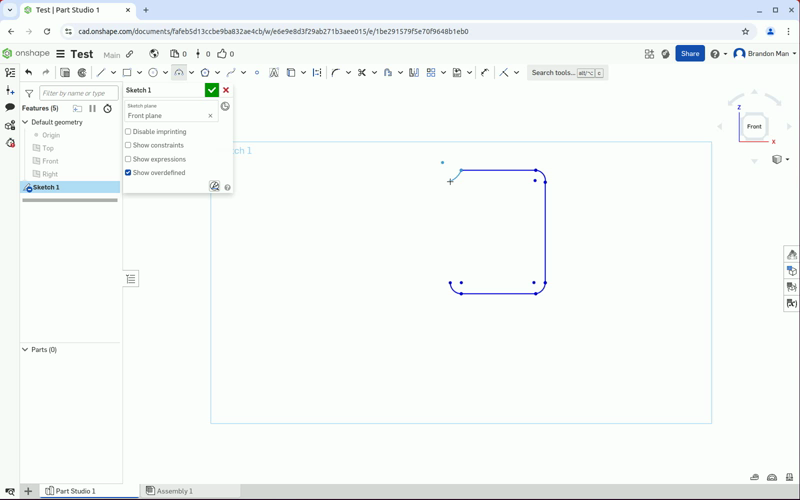
click(450, 181)
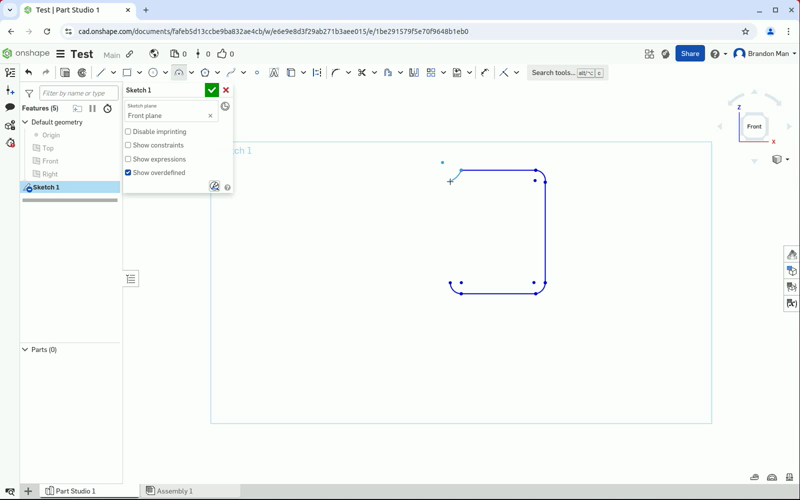
mouse_move(453, 173)
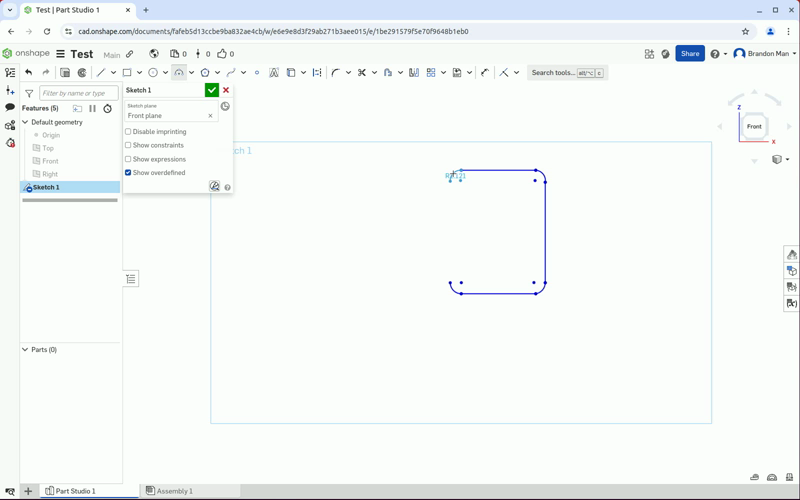
click(453, 173)
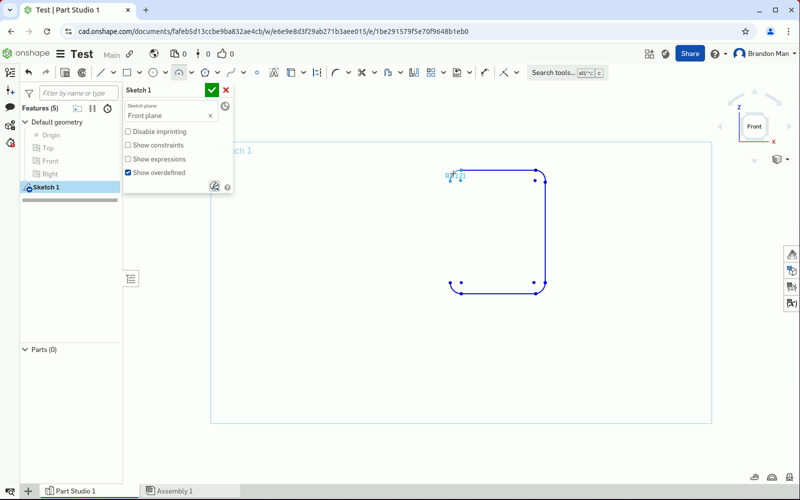
key_up(shift)
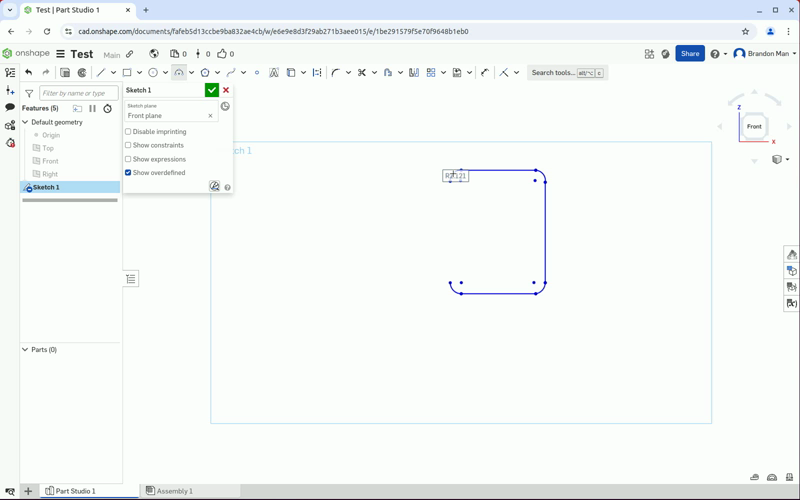
key(esc)
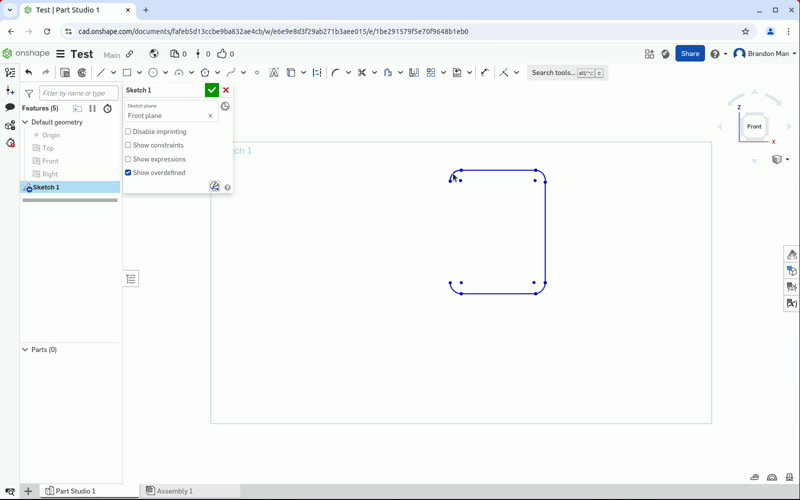
key(l)
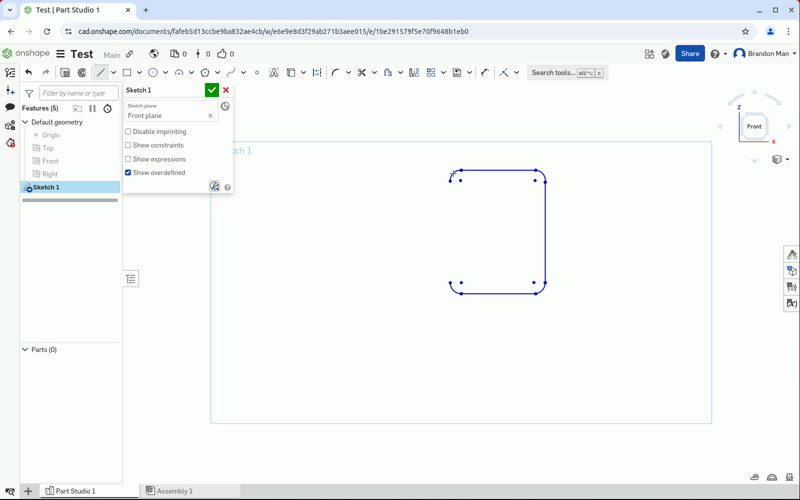
mouse_move(450, 181)
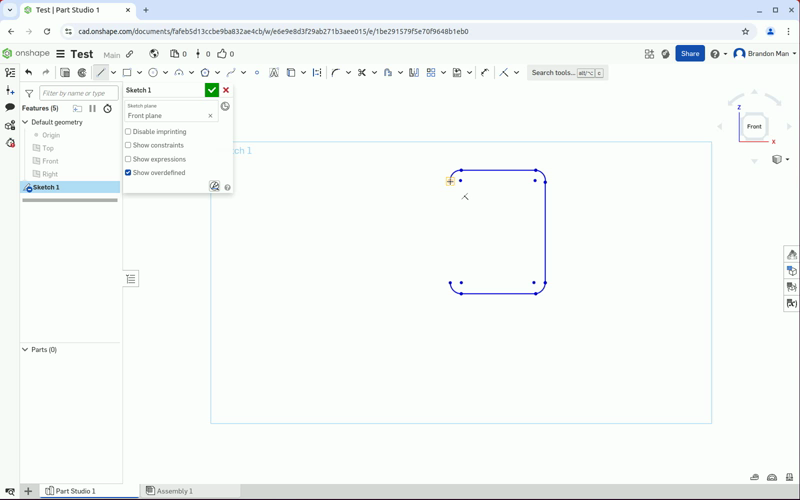
click(450, 181)
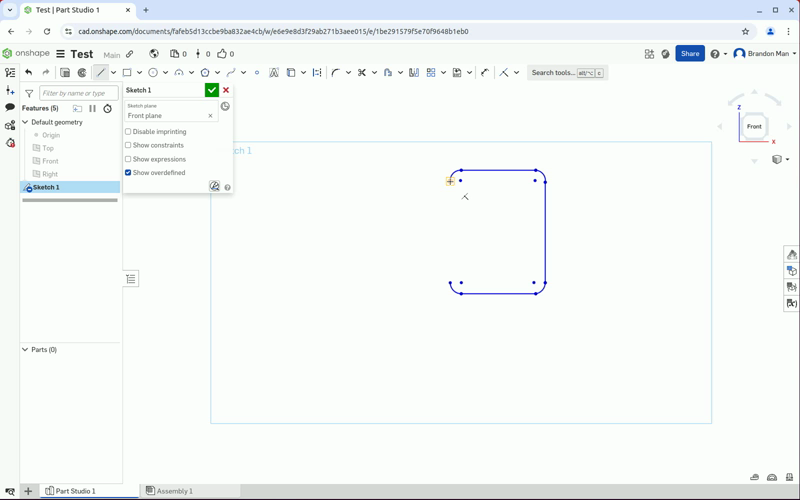
key_down(shift)
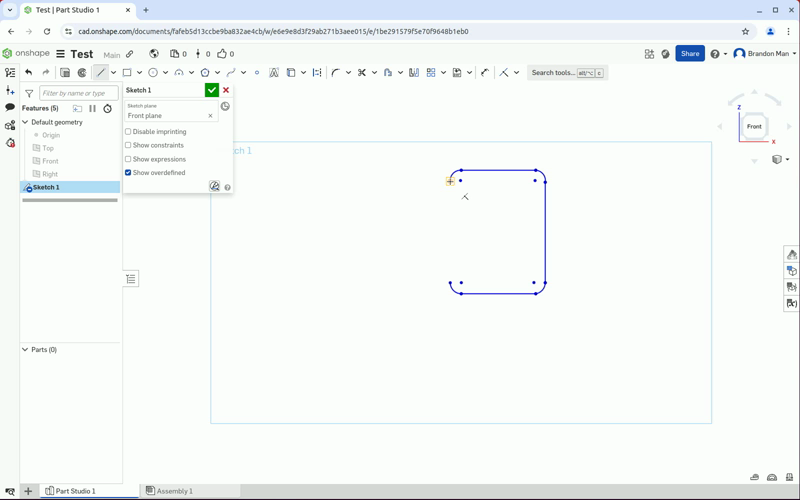
mouse_move(450, 282)
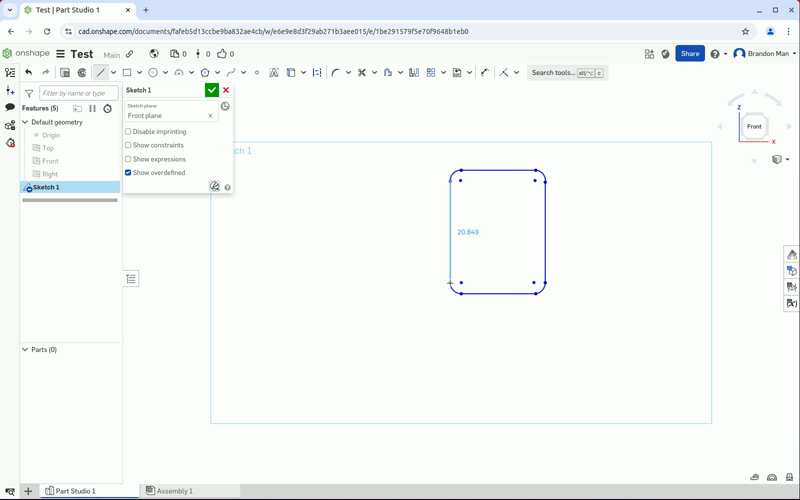
key_up(shift)
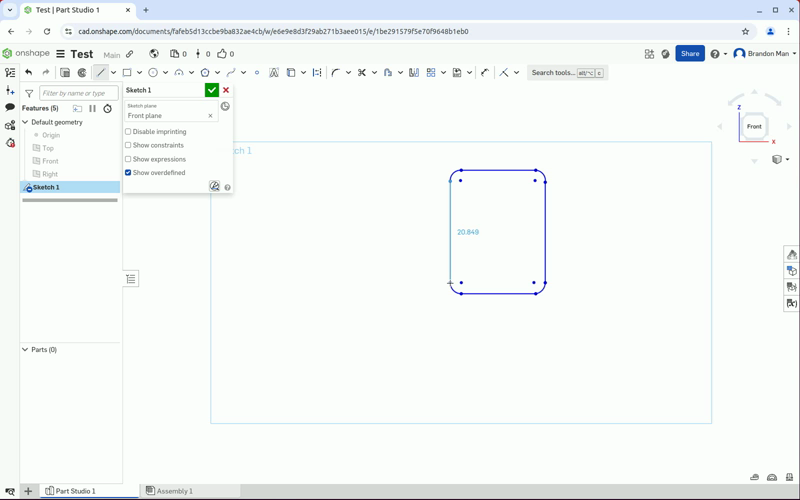
click(450, 282)
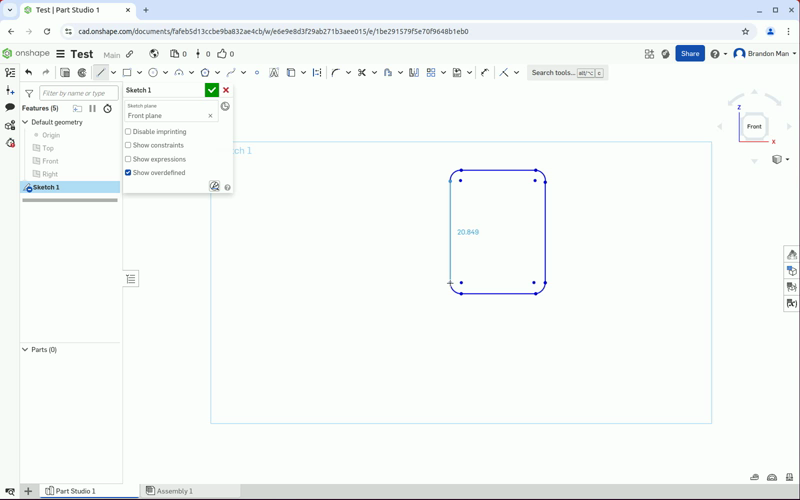
key(esc)
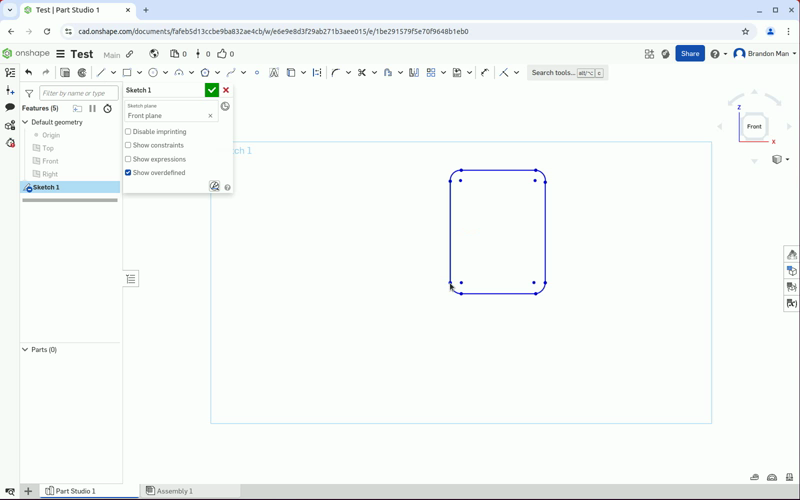
key(c)
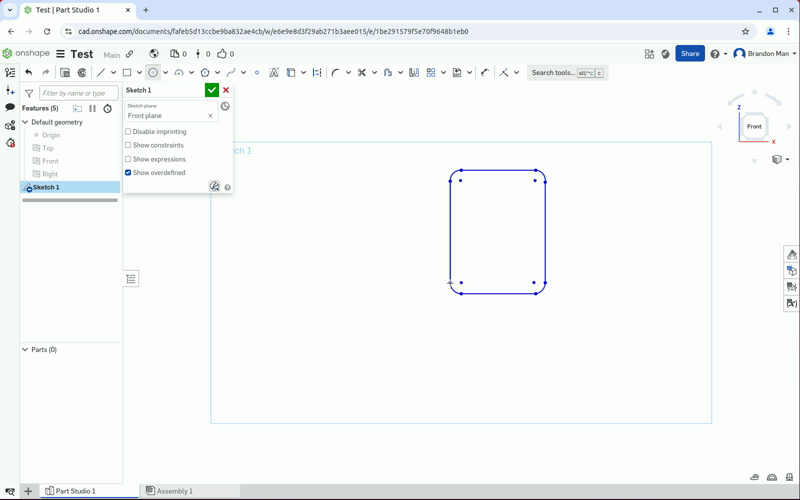
key_down(shift)
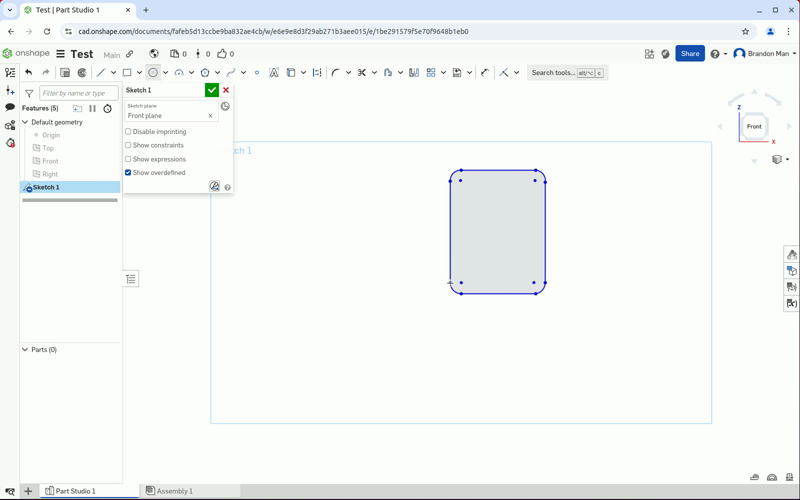
mouse_move(461, 282)
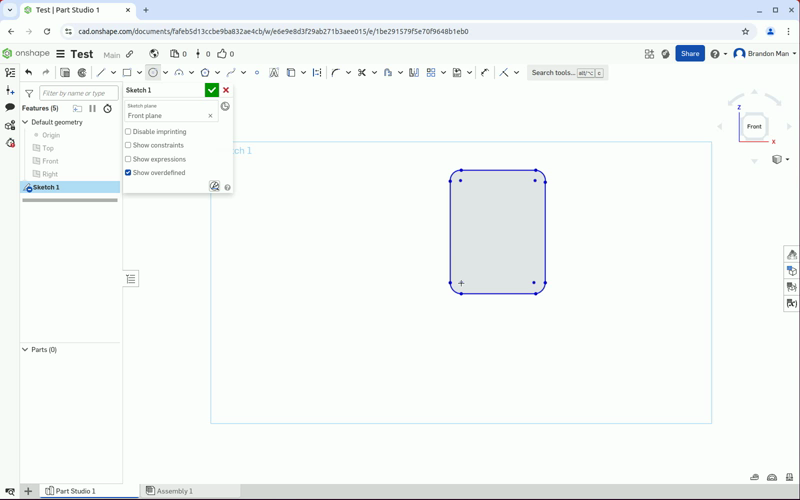
click(461, 282)
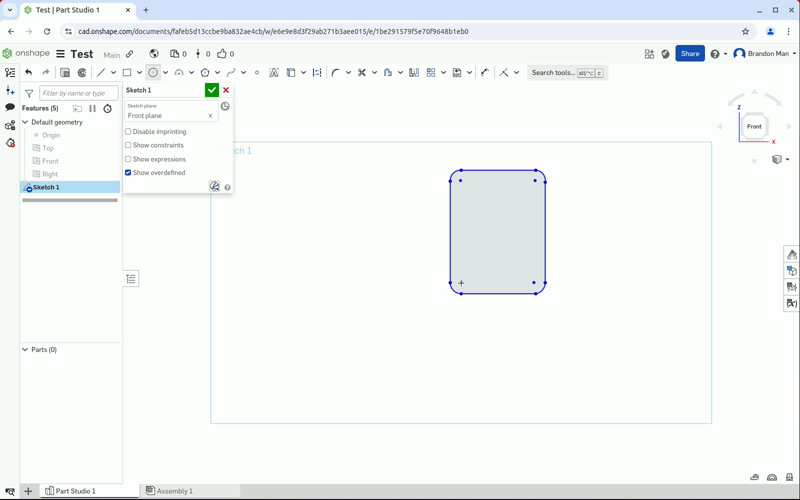
key_up(shift)
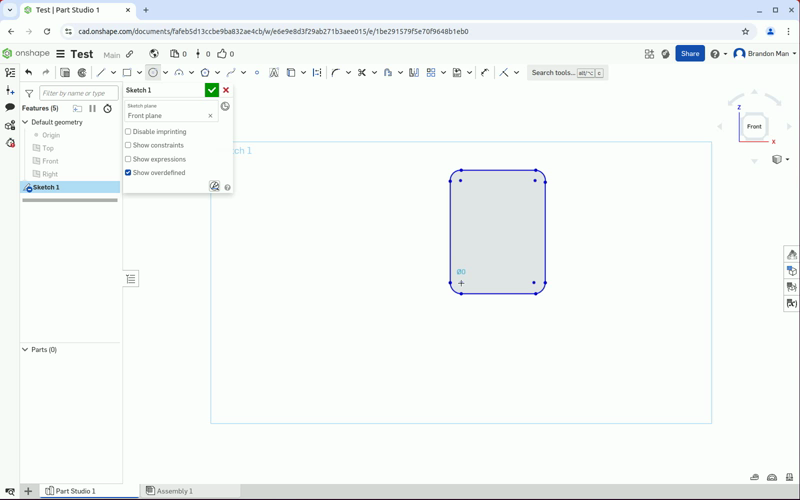
mouse_move(464, 282)
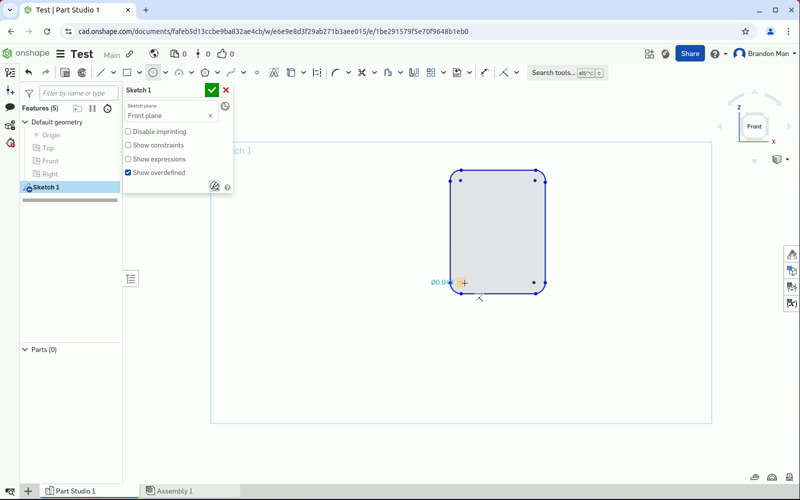
scroll(6)
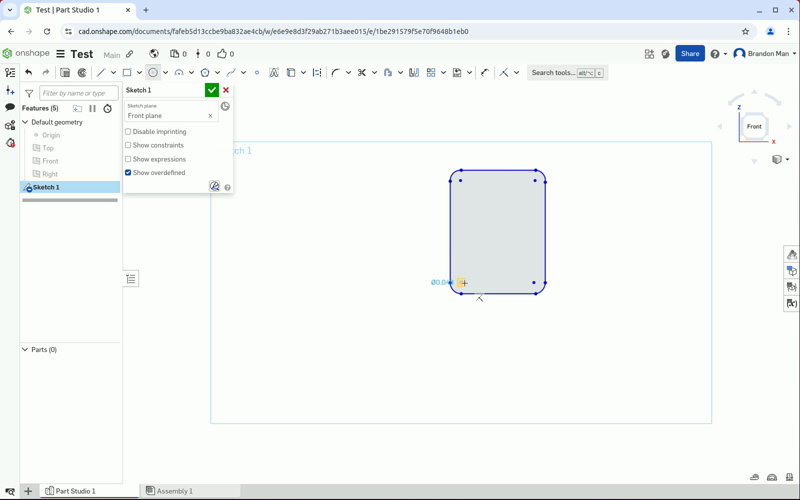
scroll(6)
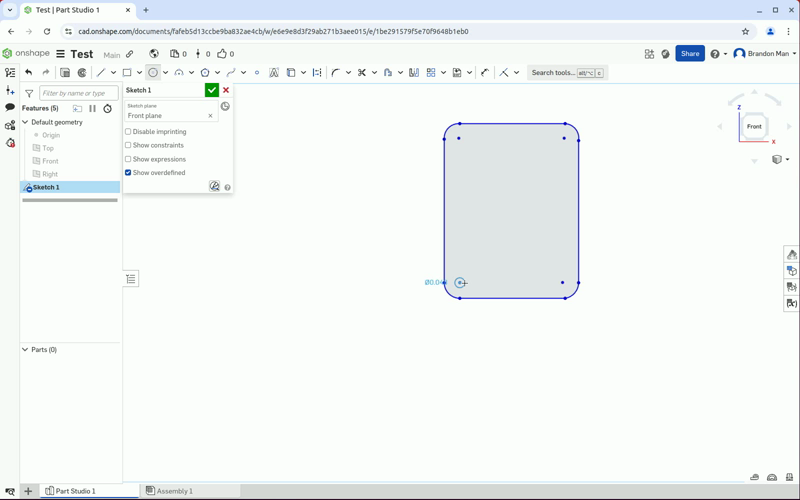
scroll(6)
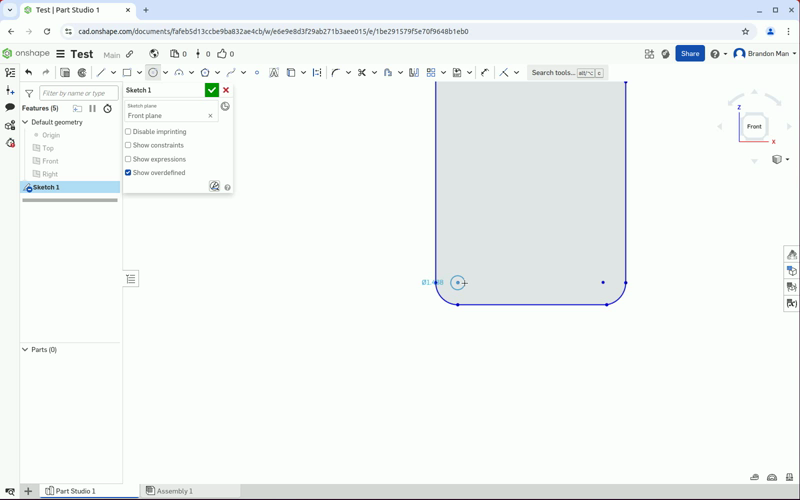
scroll(6)
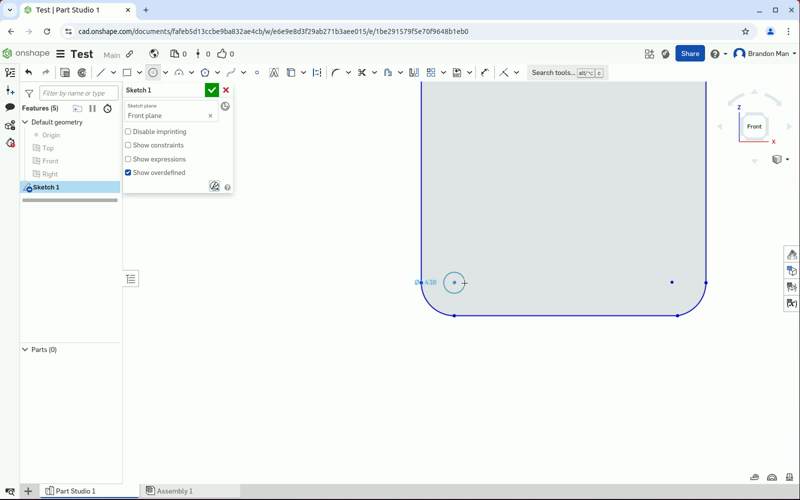
scroll(6)
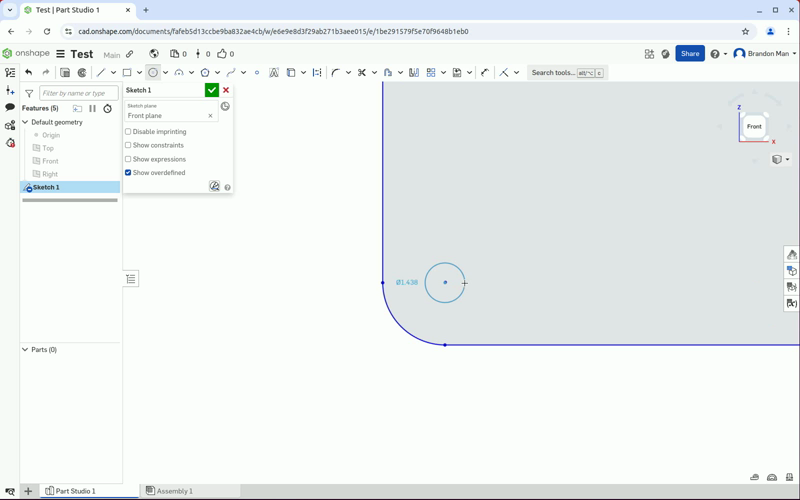
scroll(6)
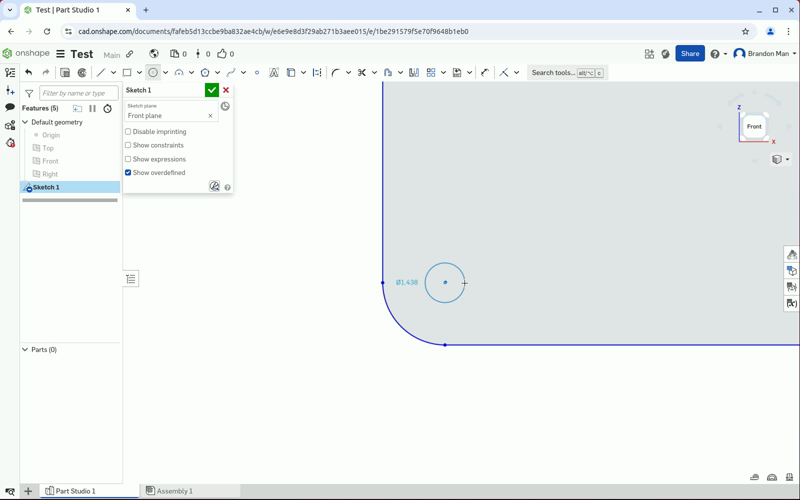
scroll(6)
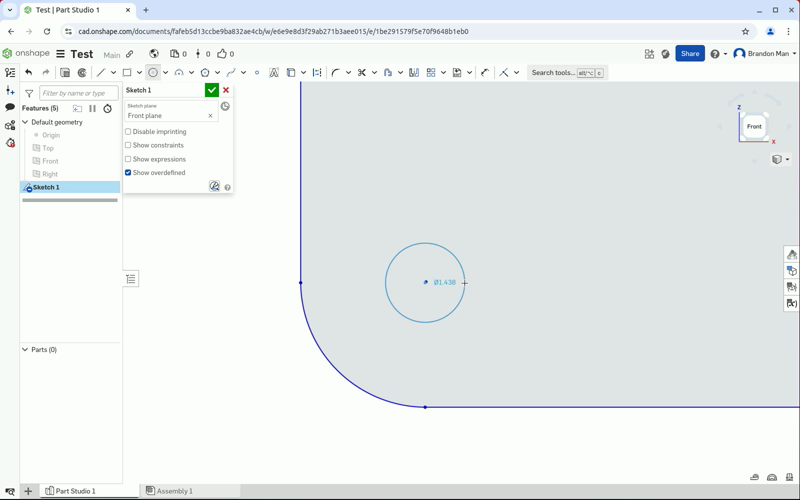
click(464, 282)
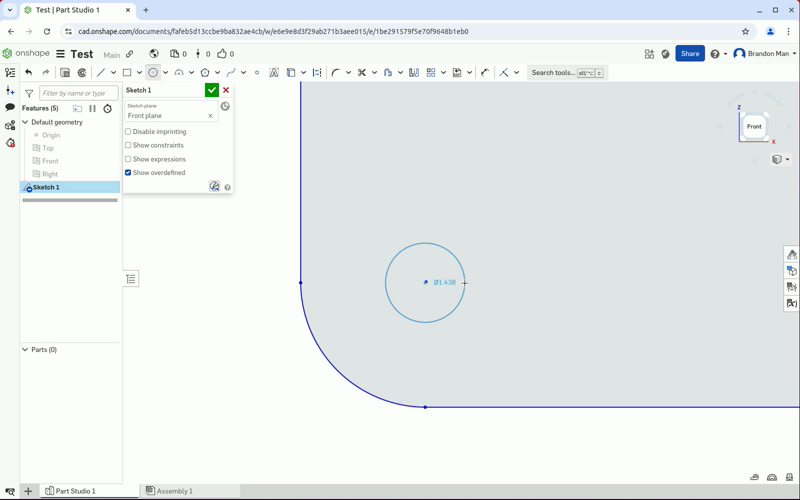
scroll(-6)
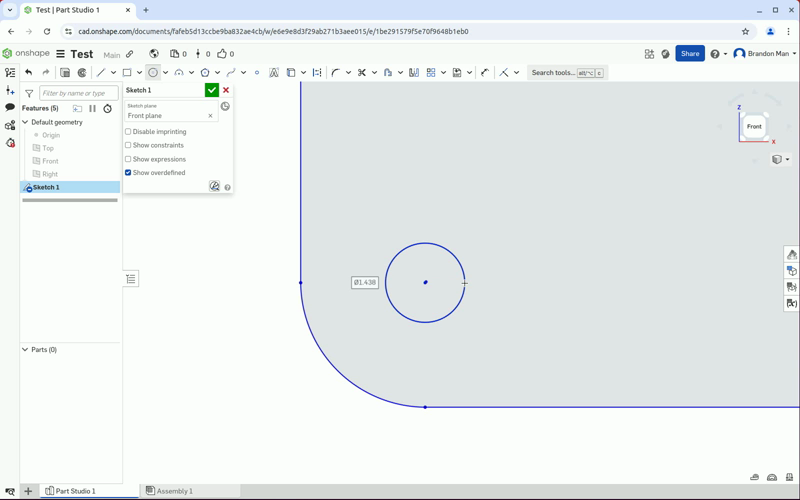
scroll(-6)
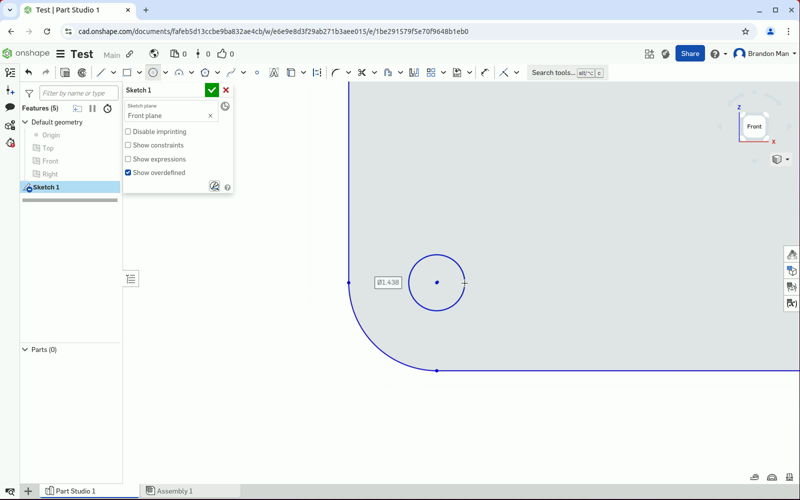
scroll(-6)
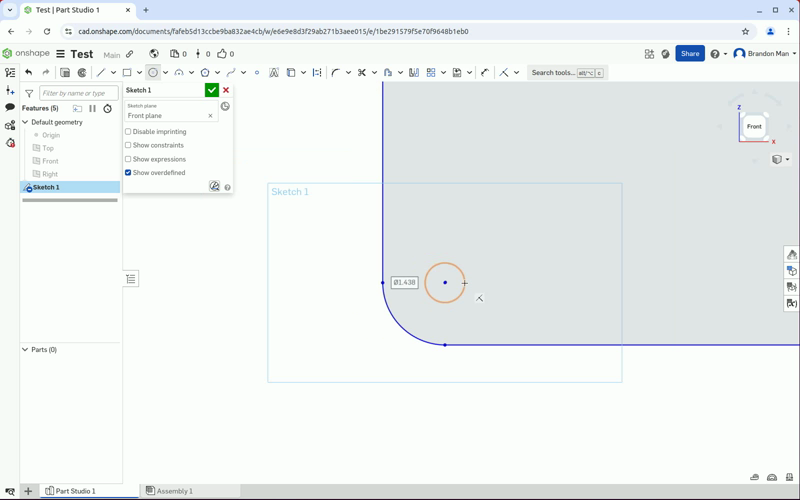
scroll(-6)
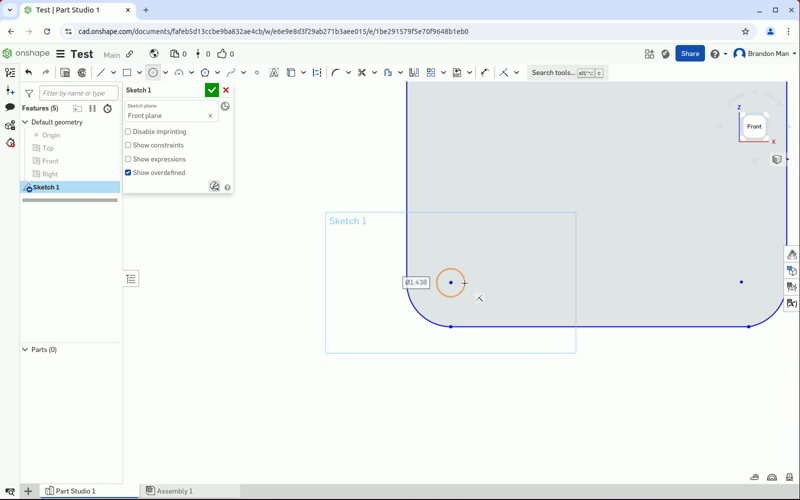
scroll(-6)
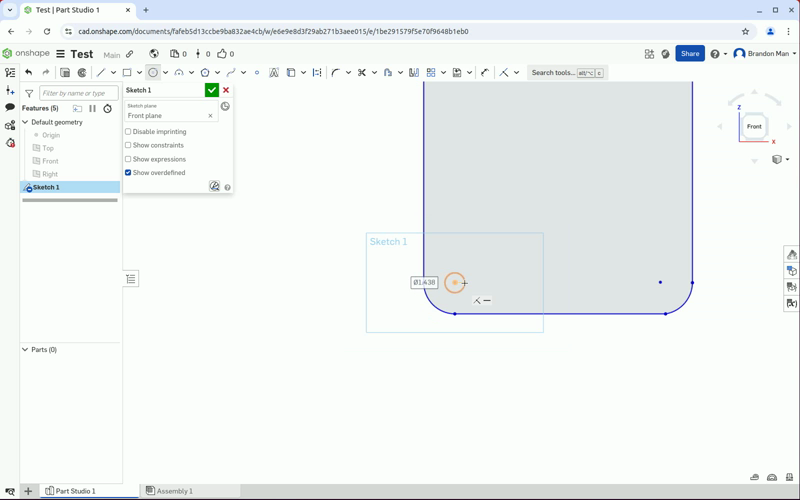
scroll(-6)
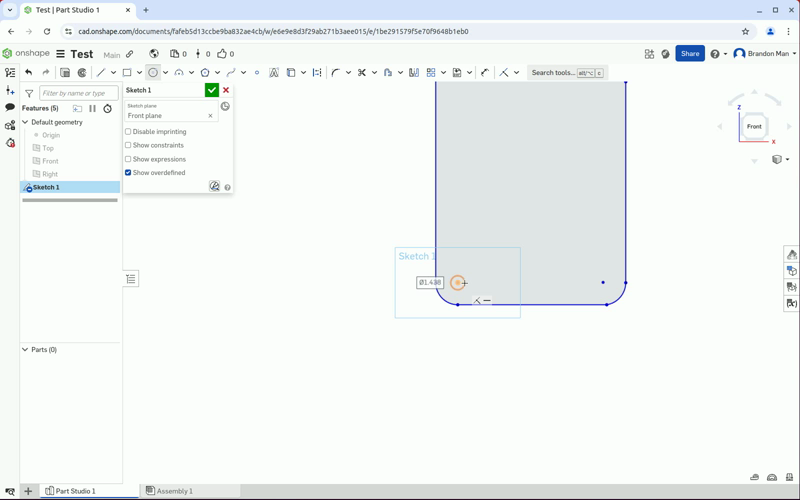
scroll(-6)
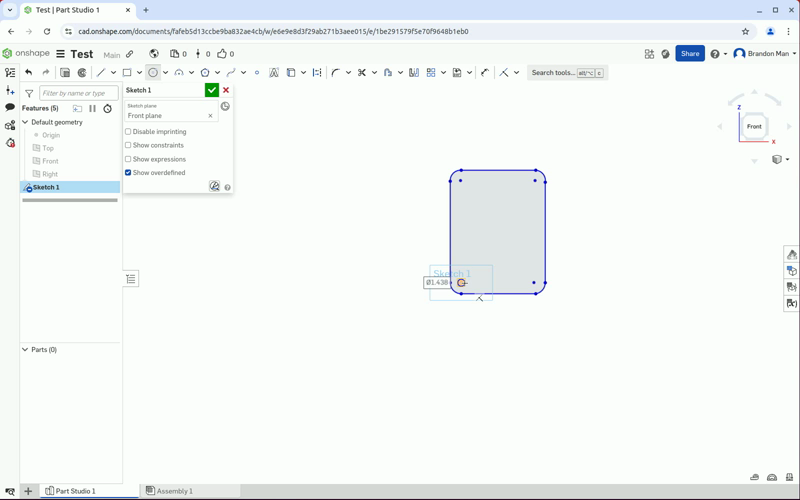
key(esc)
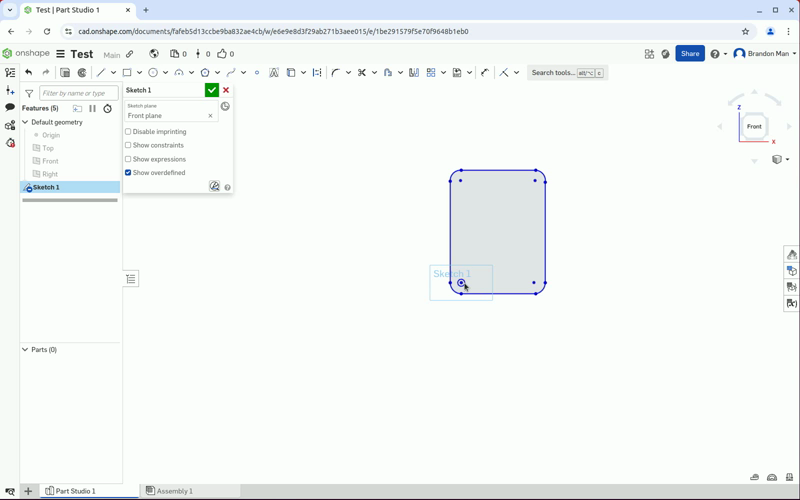
key(c)
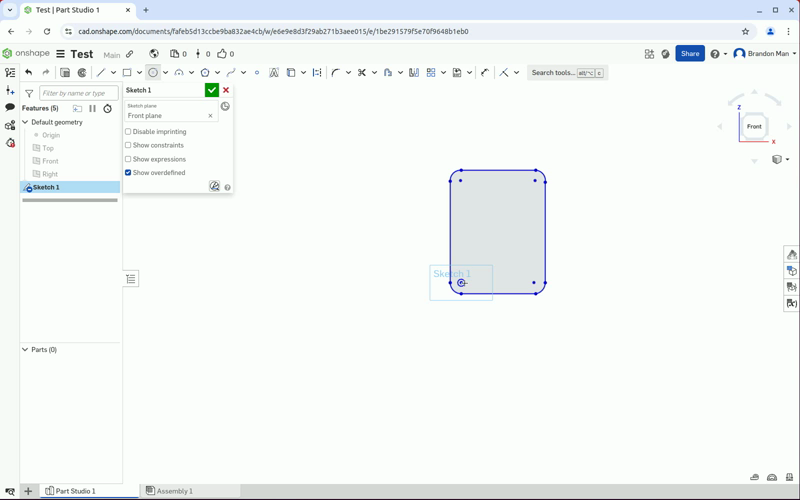
key_down(shift)
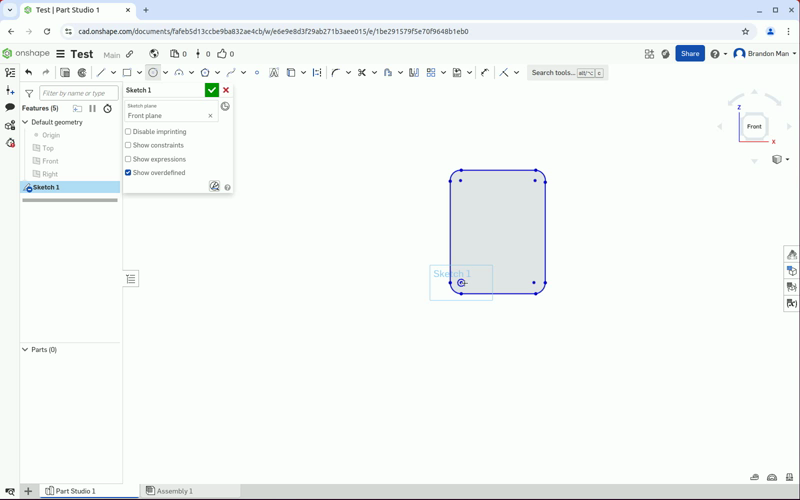
mouse_move(461, 181)
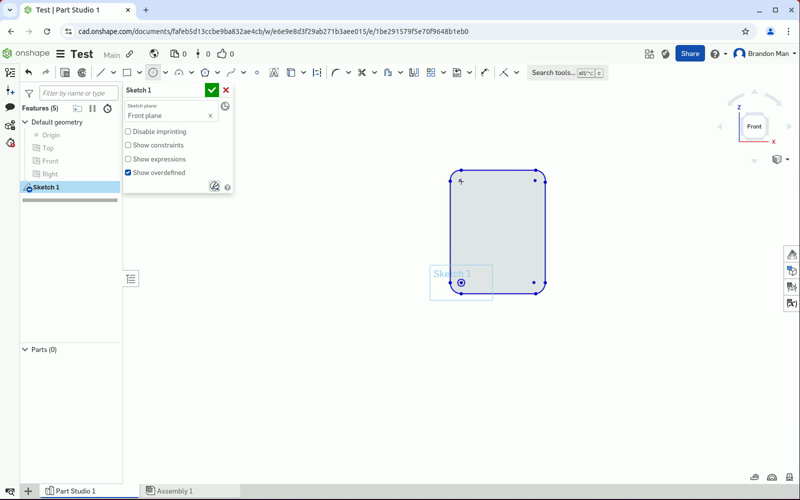
click(461, 181)
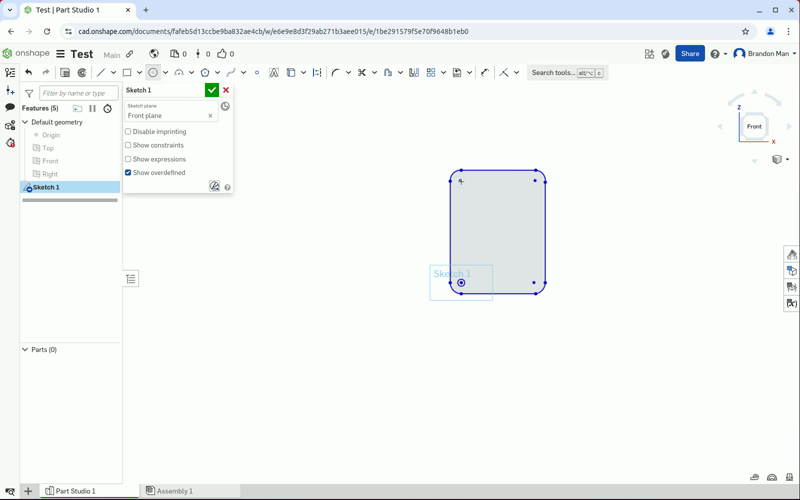
key_up(shift)
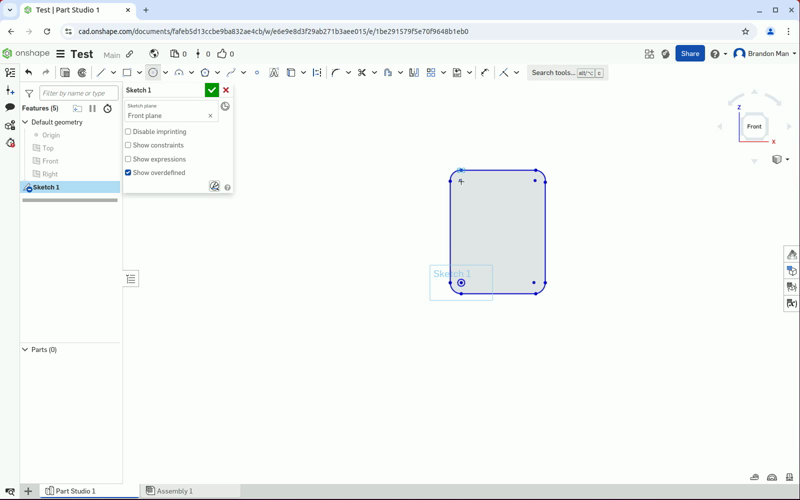
mouse_move(464, 181)
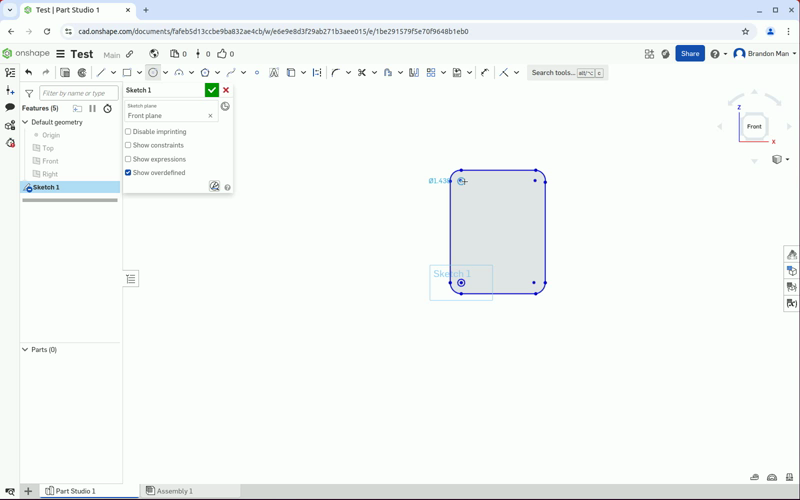
scroll(6)
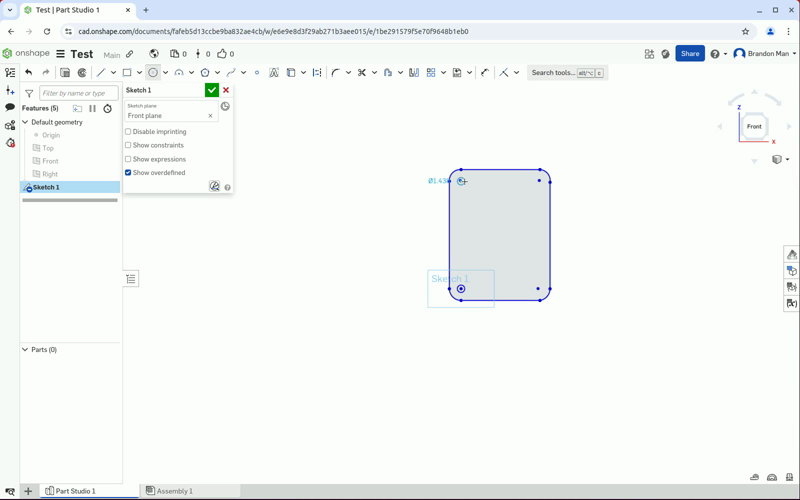
scroll(6)
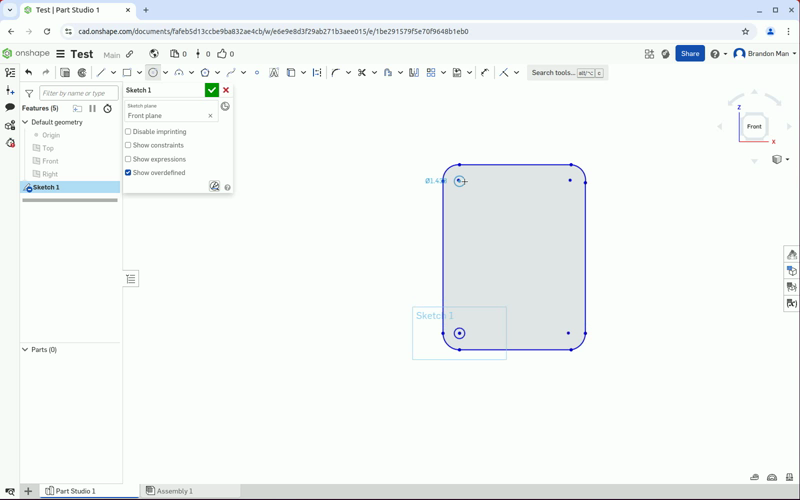
scroll(6)
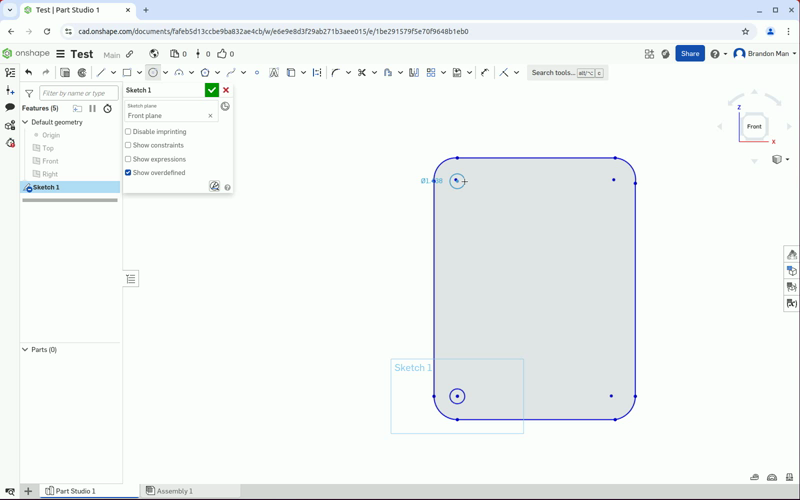
scroll(6)
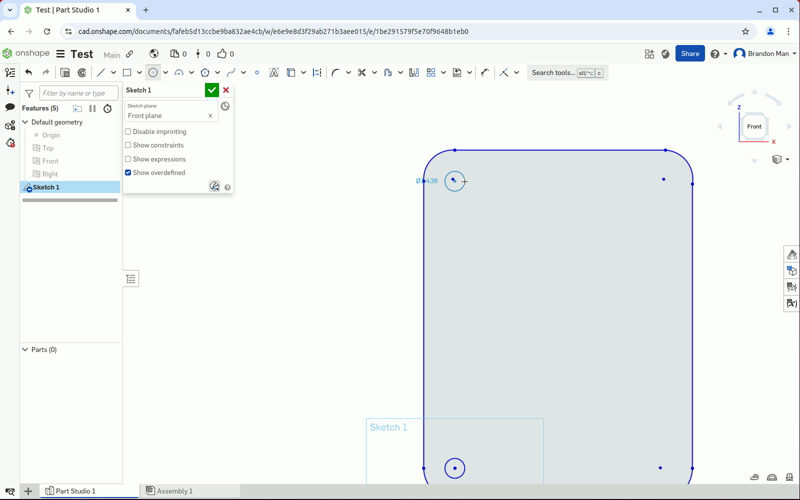
scroll(6)
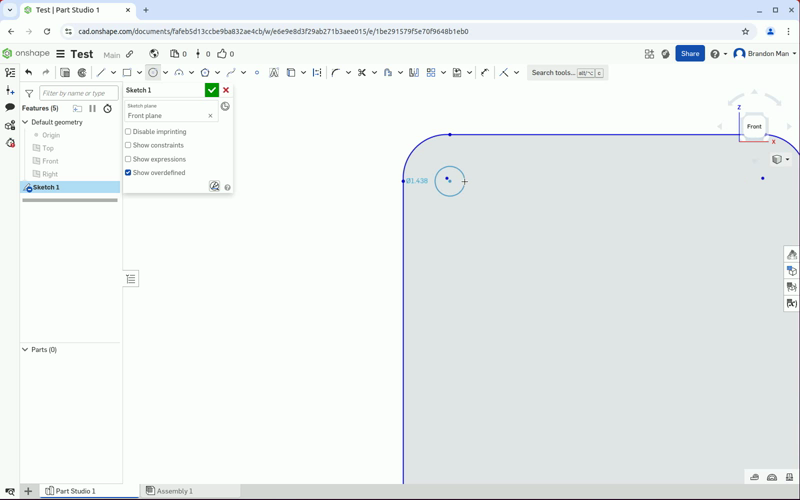
scroll(6)
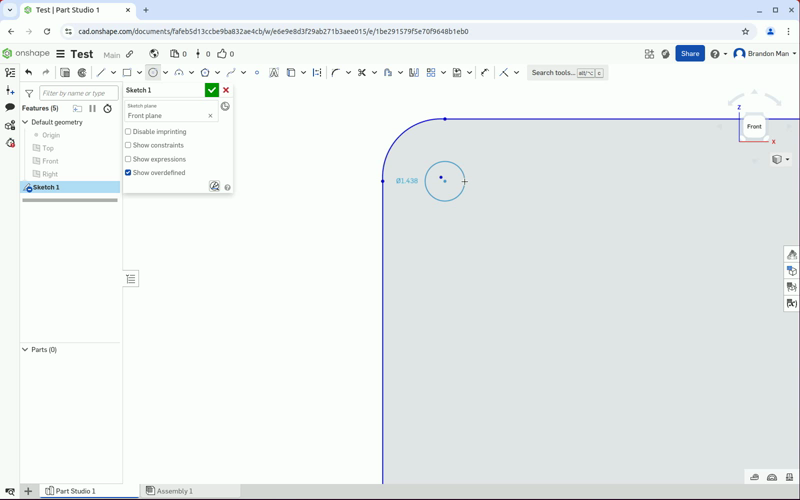
scroll(6)
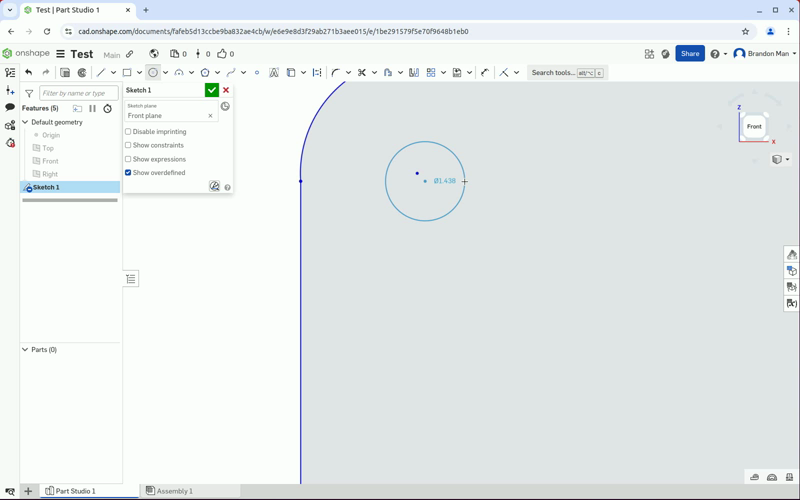
click(464, 181)
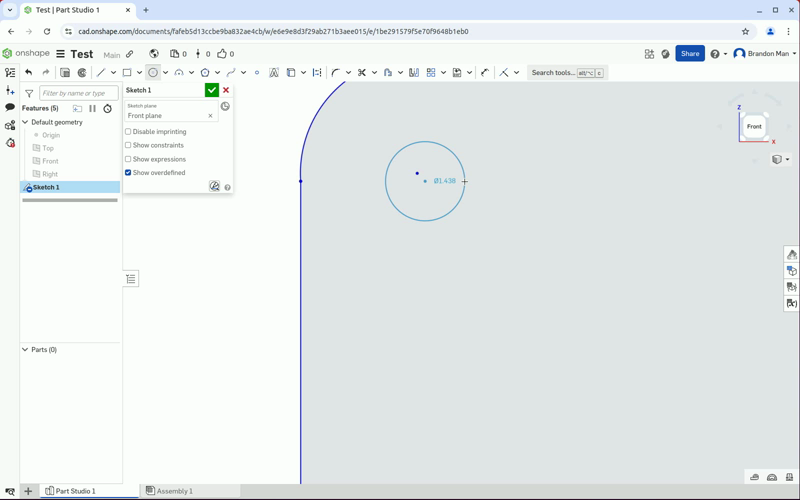
scroll(-6)
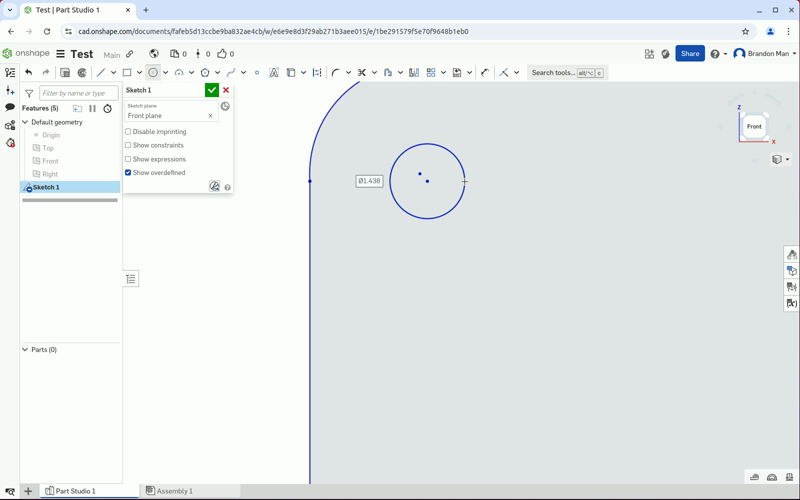
scroll(-6)
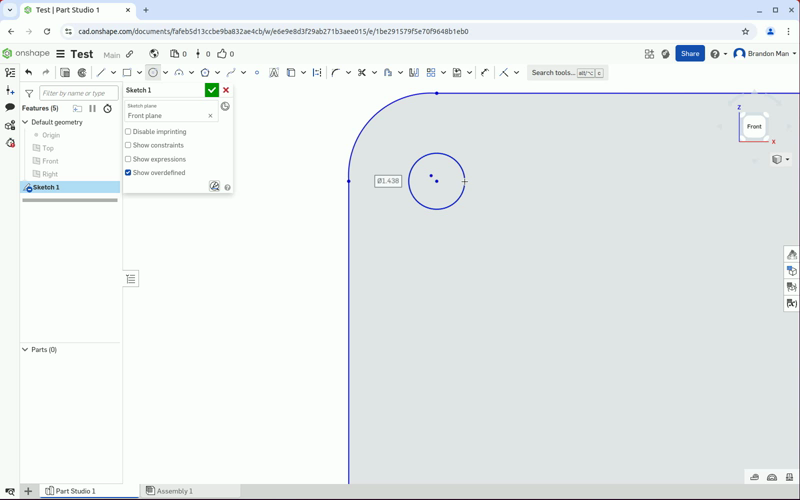
scroll(-6)
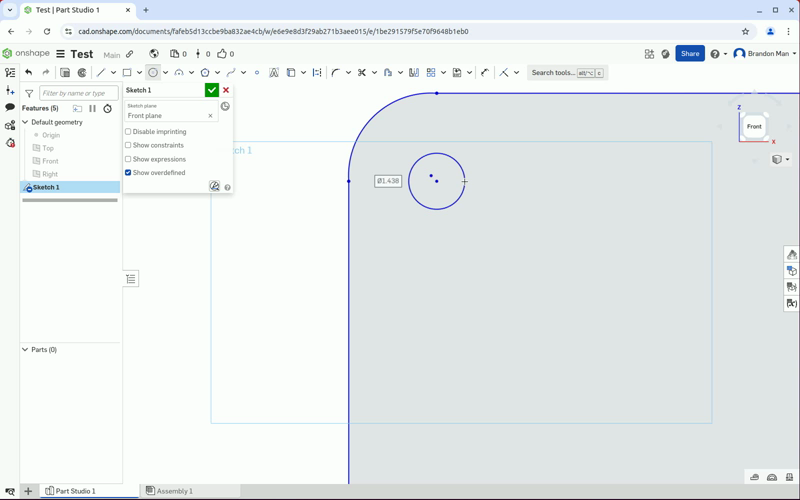
scroll(-6)
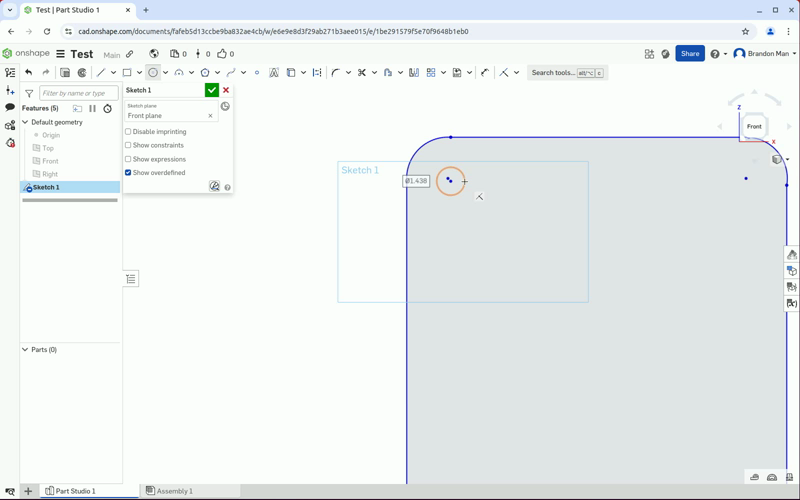
scroll(-6)
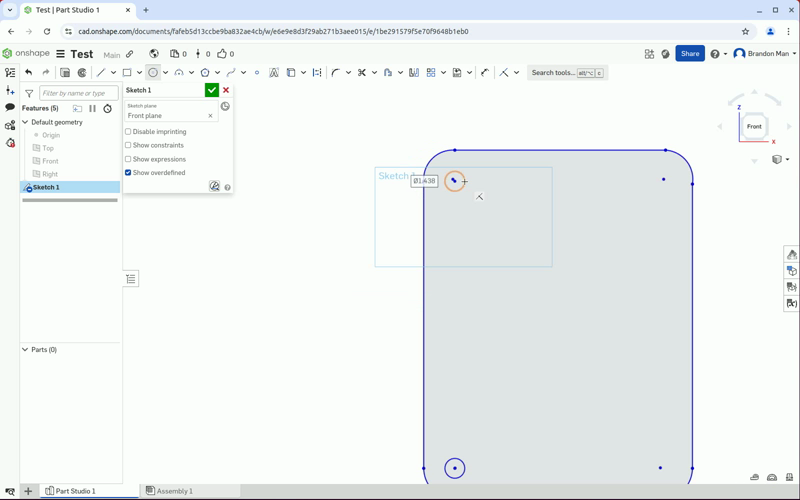
scroll(-6)
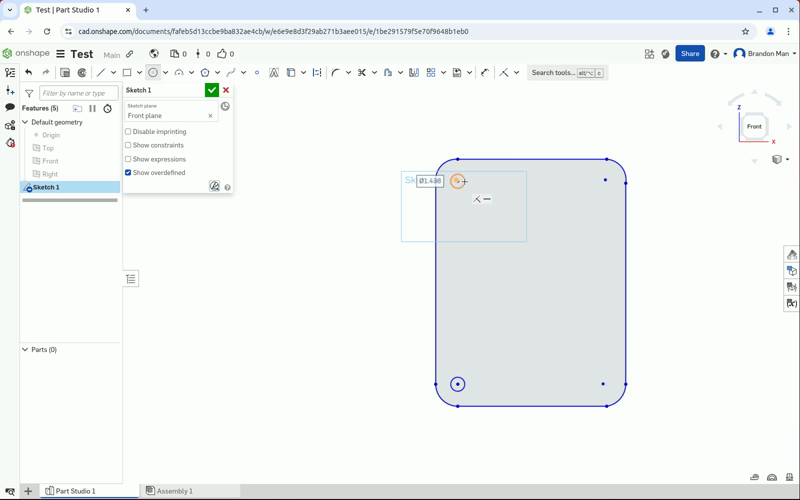
scroll(-6)
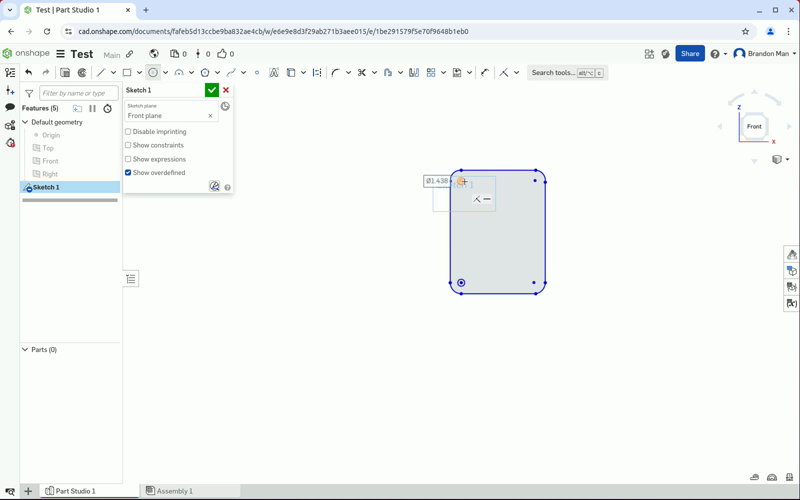
key(esc)
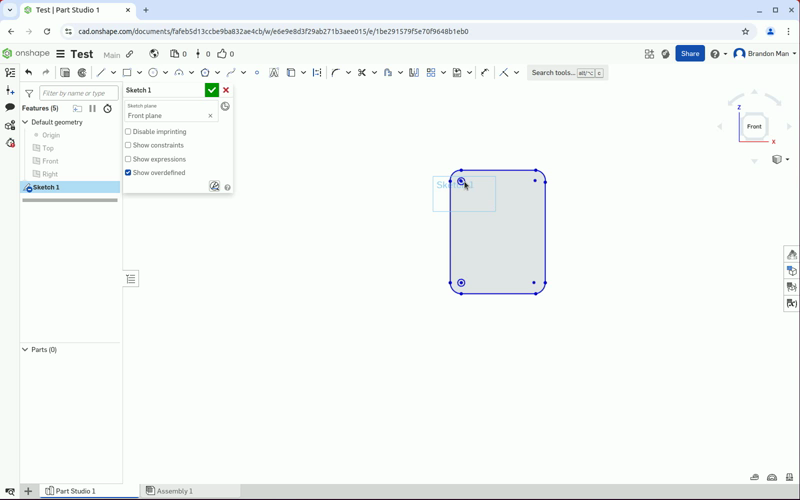
key(c)
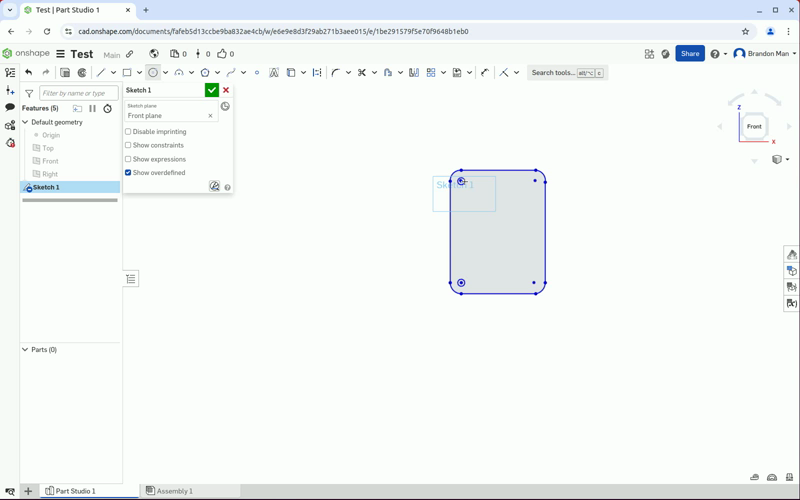
key_down(shift)
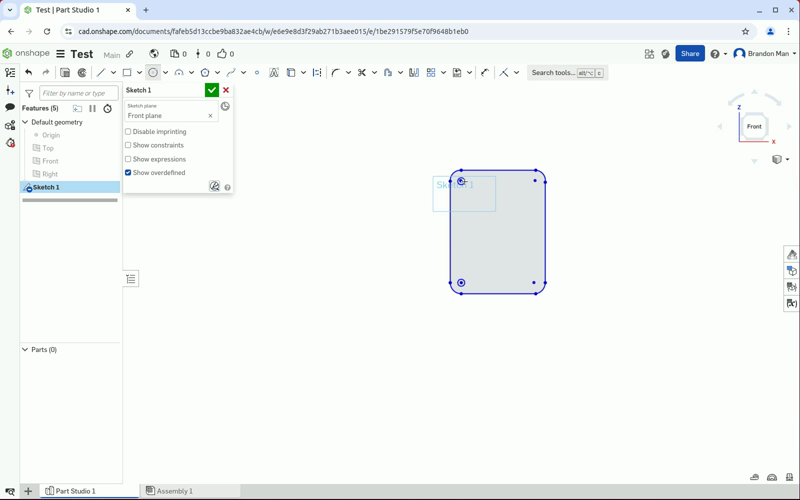
mouse_move(535, 282)
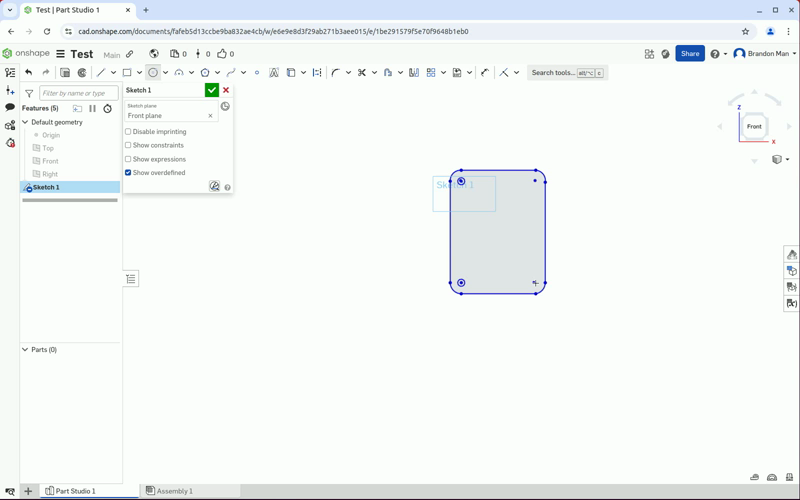
scroll(6)
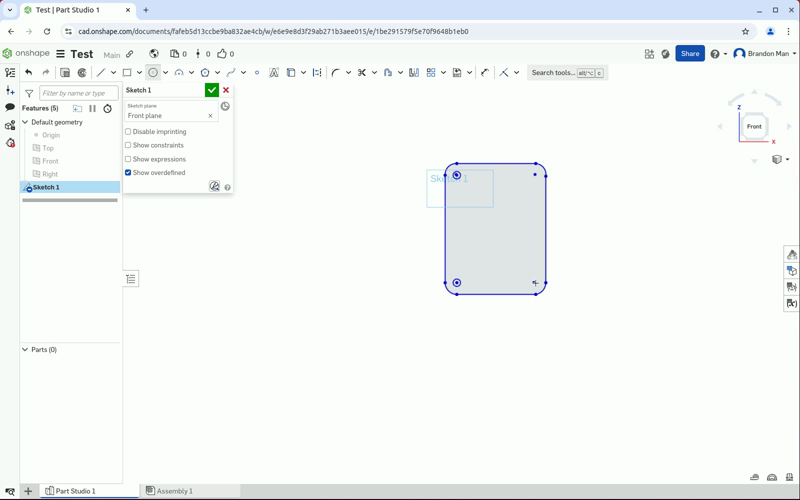
scroll(6)
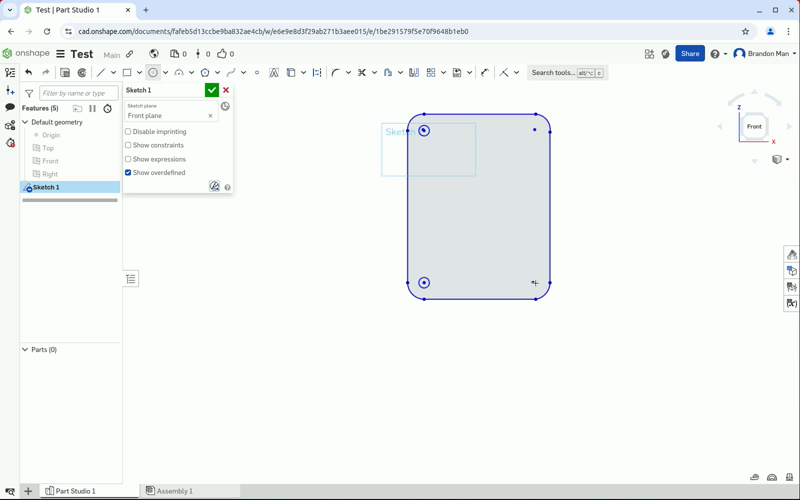
scroll(6)
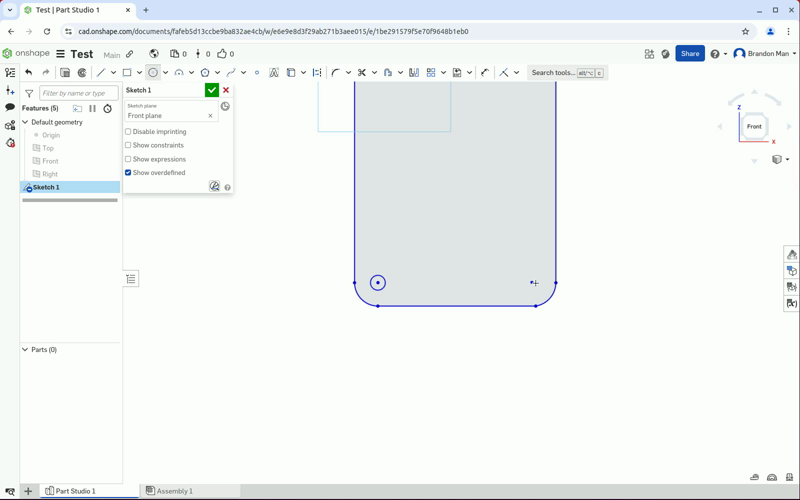
scroll(6)
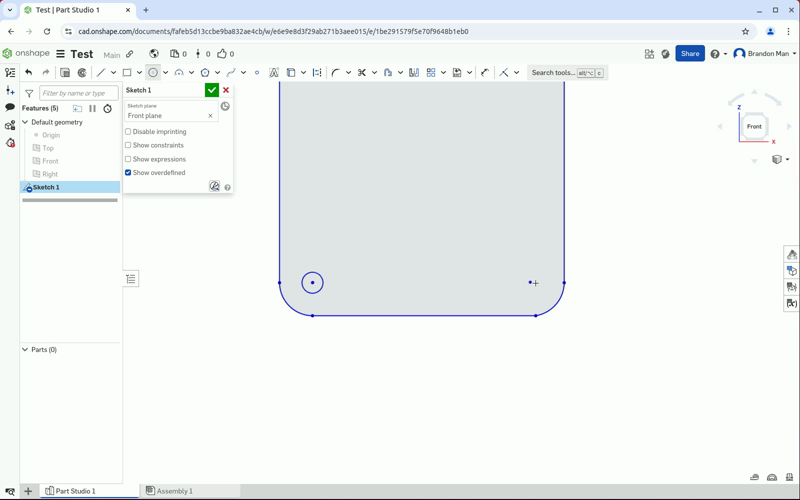
scroll(6)
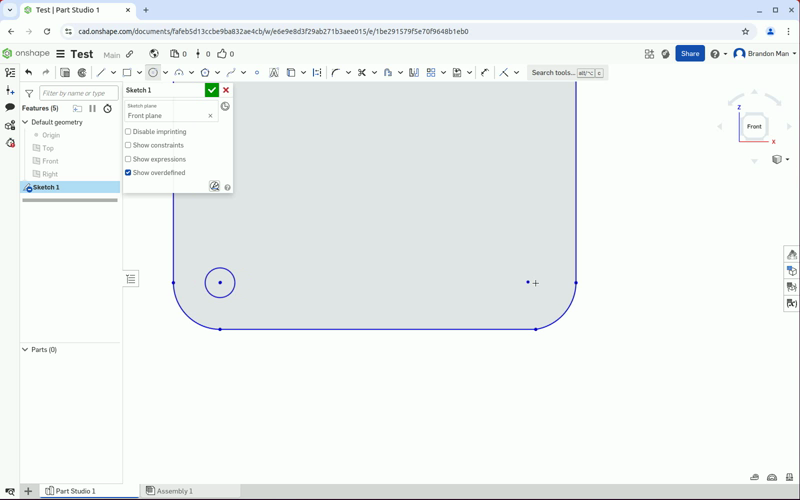
scroll(6)
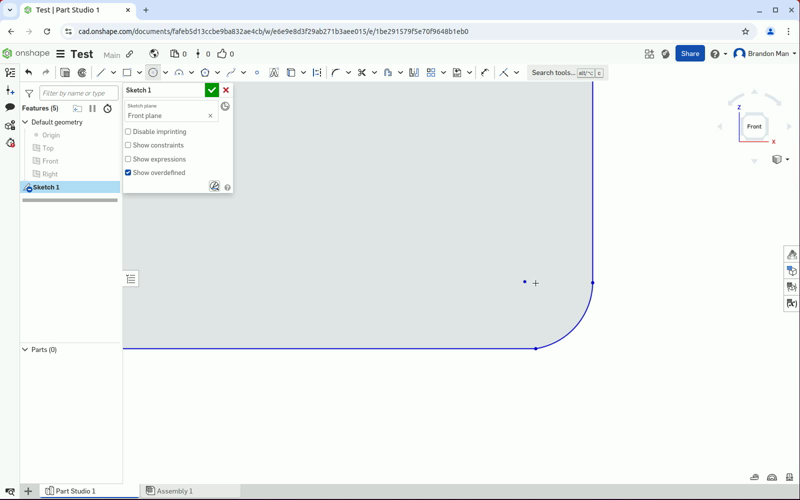
scroll(6)
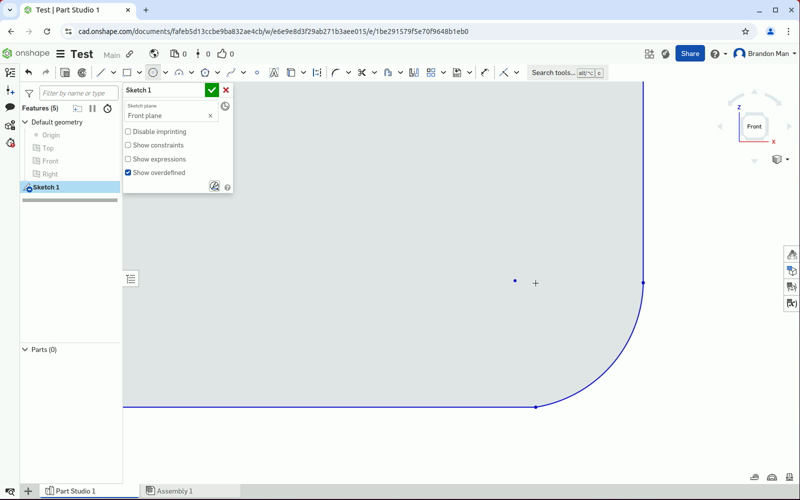
click(535, 282)
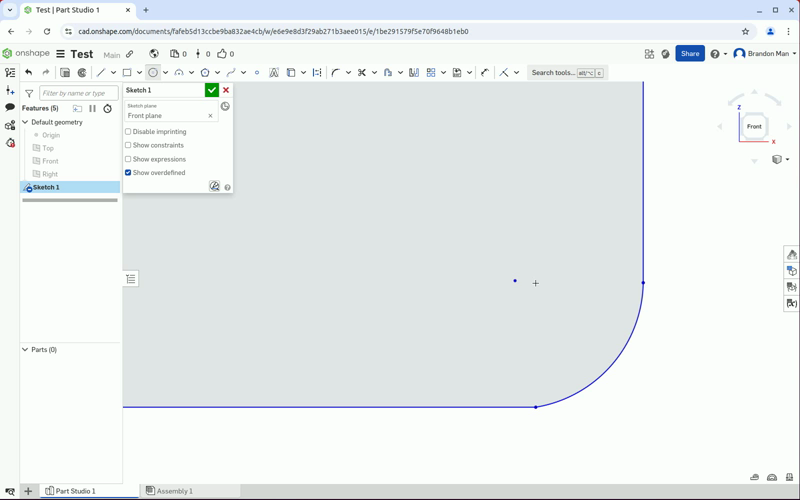
scroll(-6)
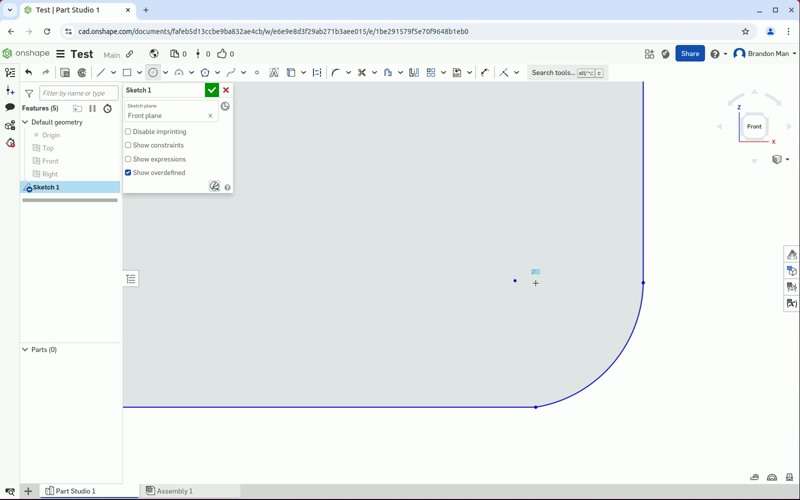
scroll(-6)
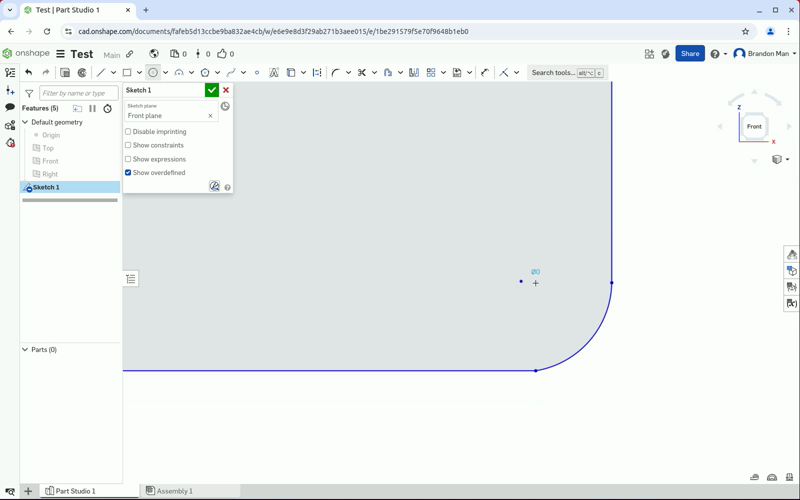
scroll(-6)
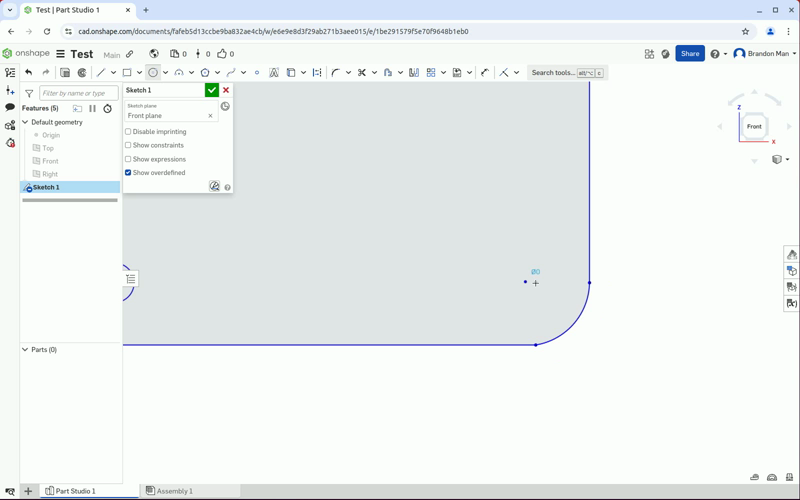
scroll(-6)
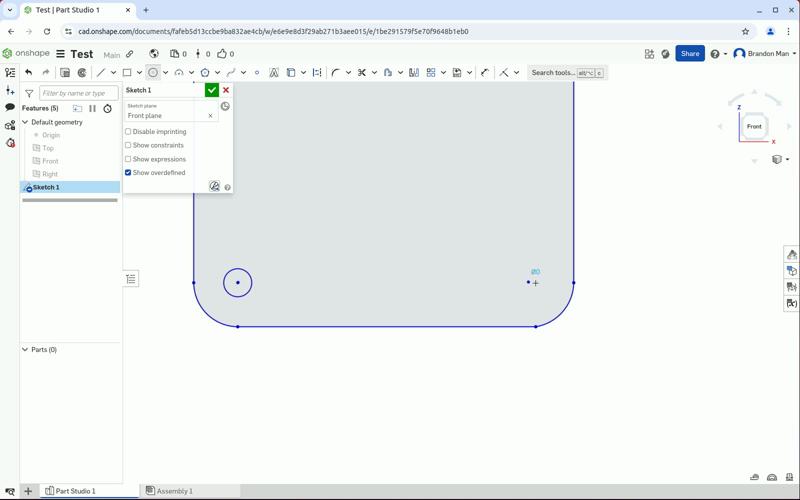
scroll(-6)
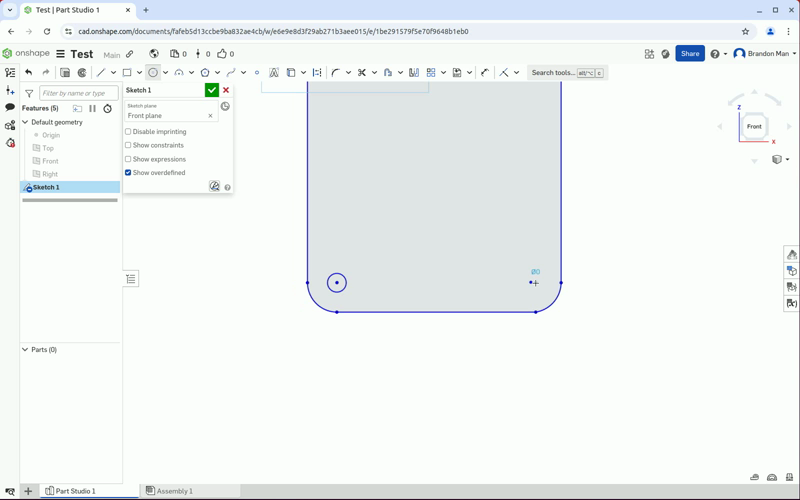
scroll(-6)
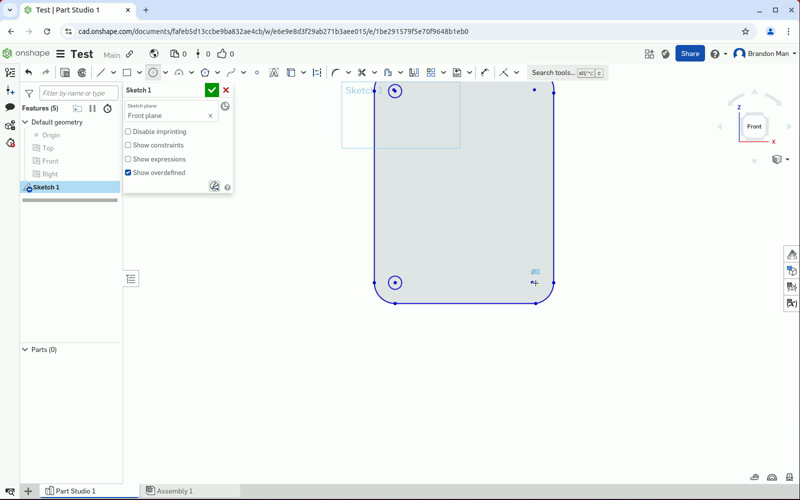
scroll(-6)
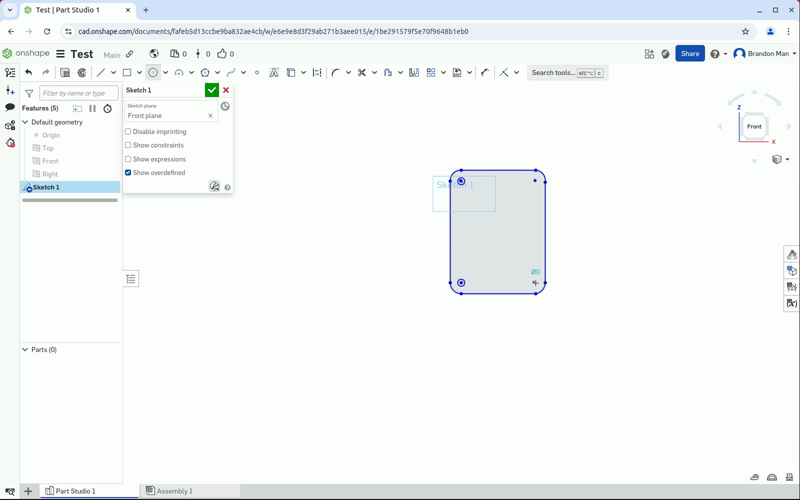
key_up(shift)
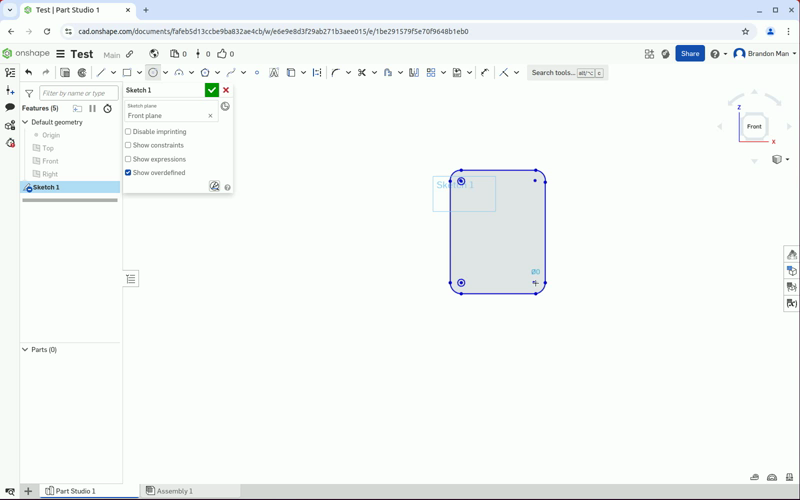
mouse_move(539, 282)
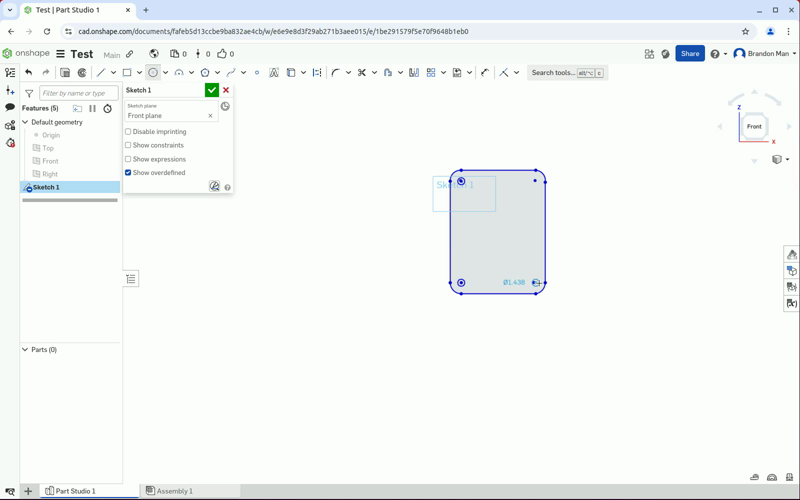
scroll(6)
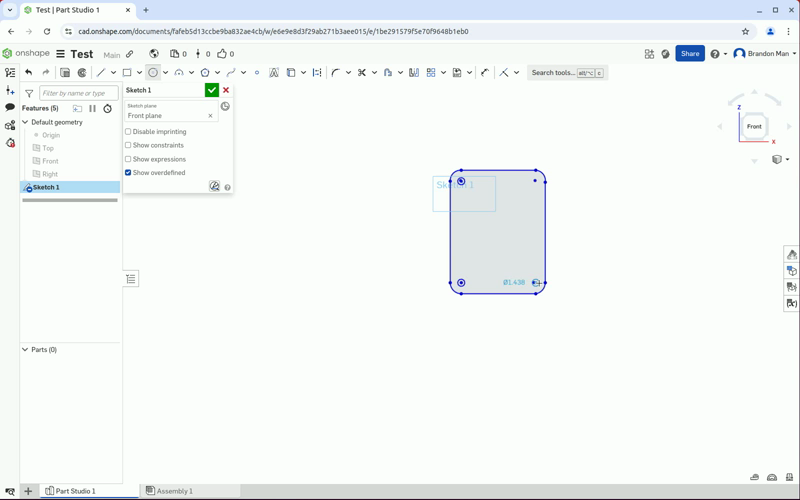
scroll(6)
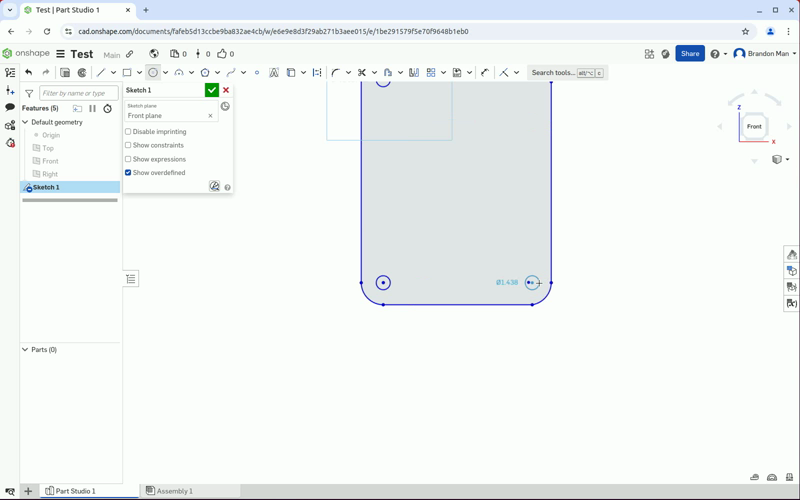
scroll(6)
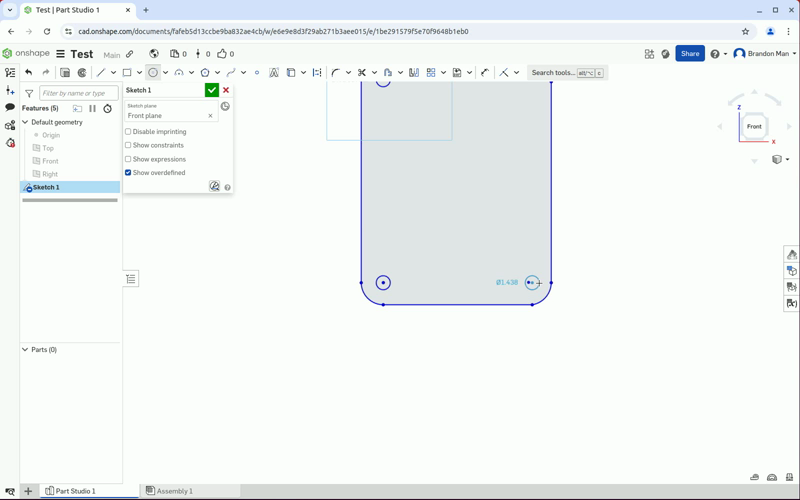
scroll(6)
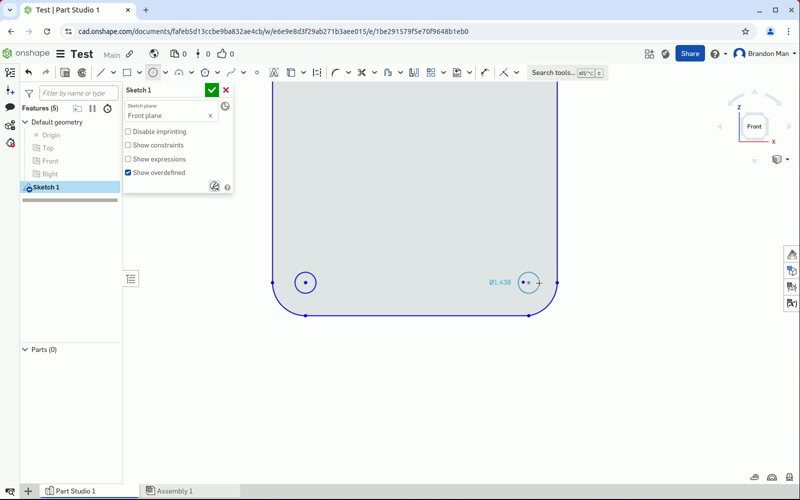
scroll(6)
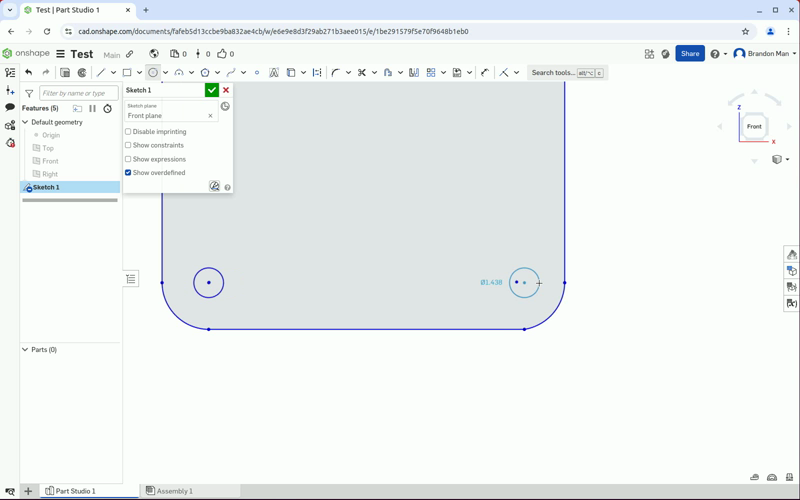
scroll(6)
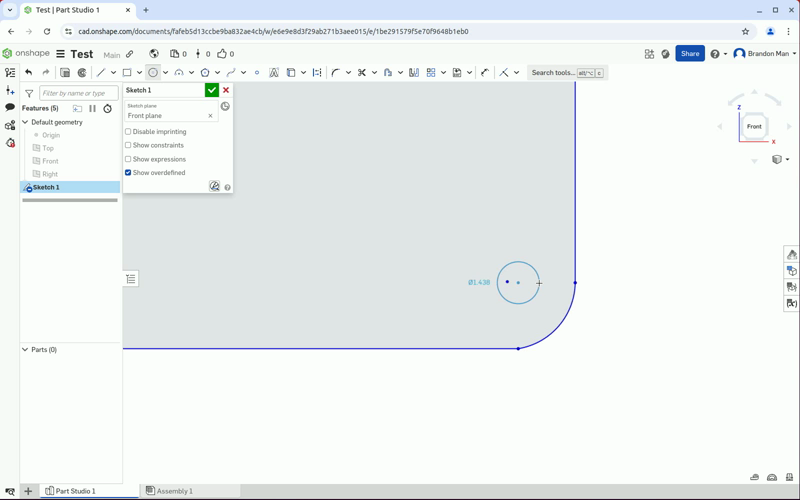
scroll(6)
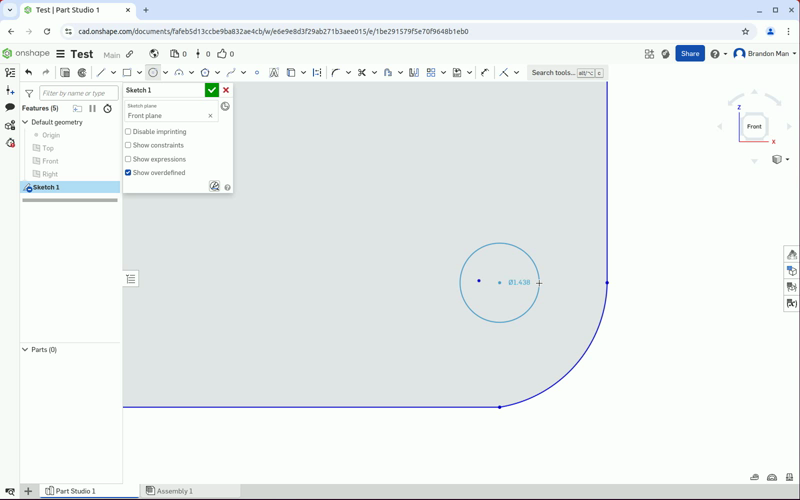
click(539, 282)
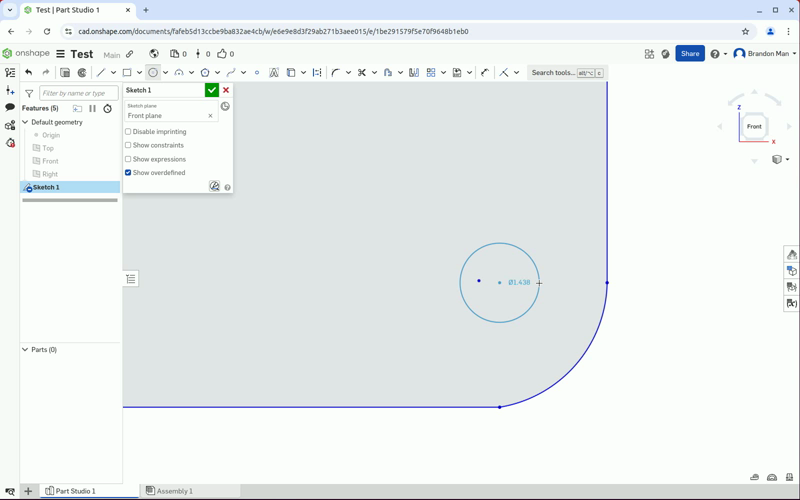
scroll(-6)
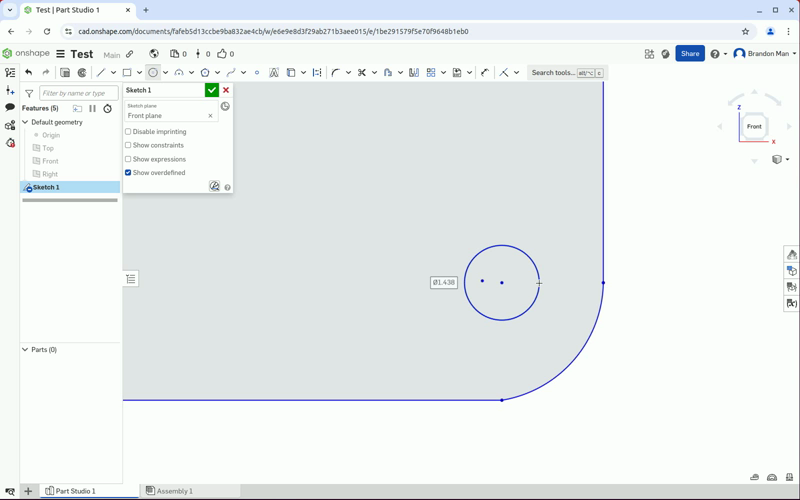
scroll(-6)
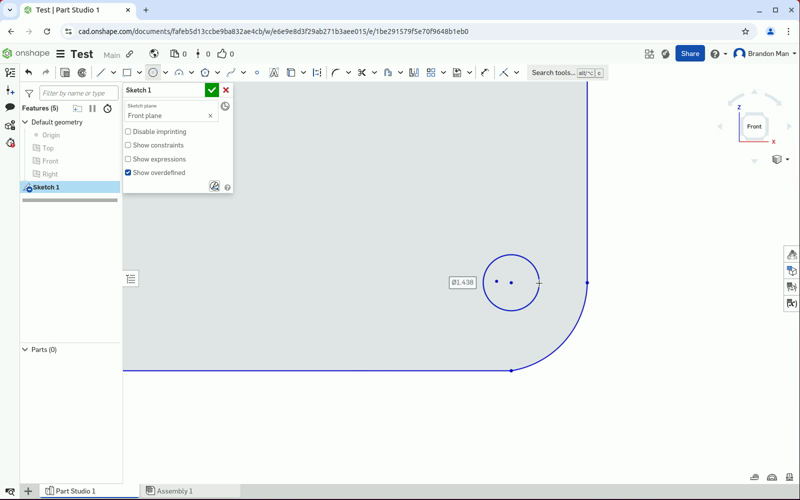
scroll(-6)
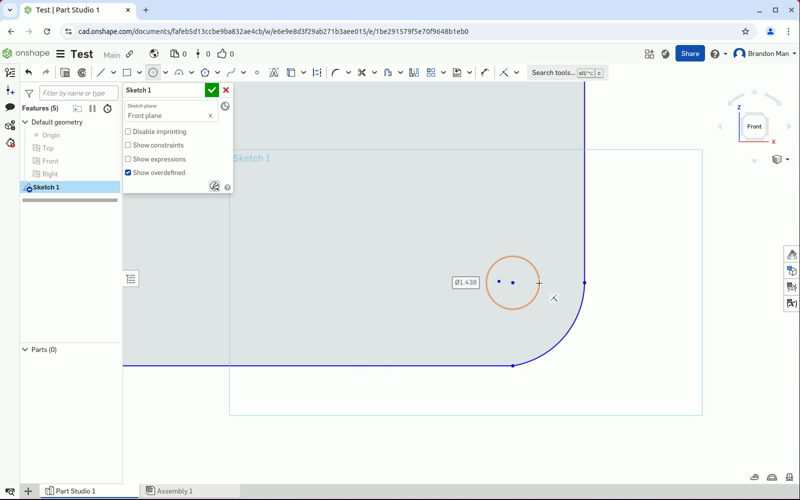
scroll(-6)
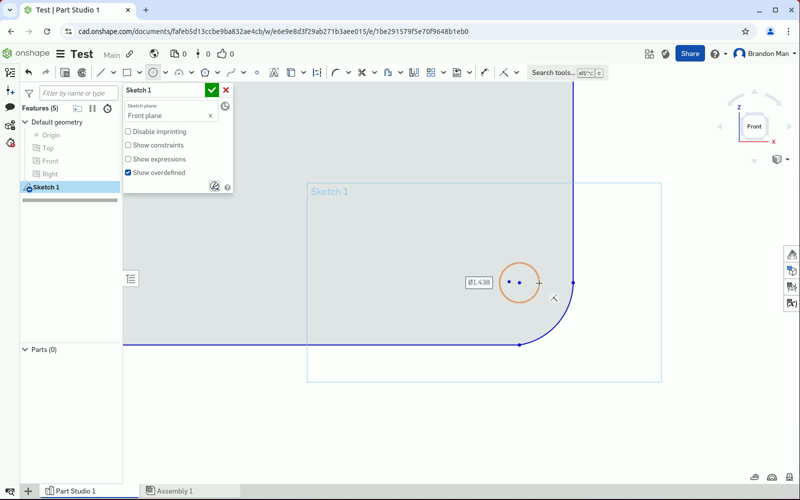
scroll(-6)
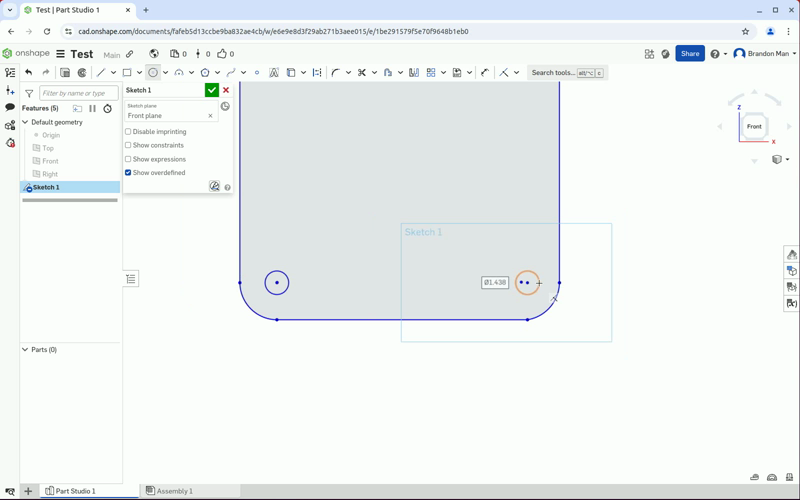
scroll(-6)
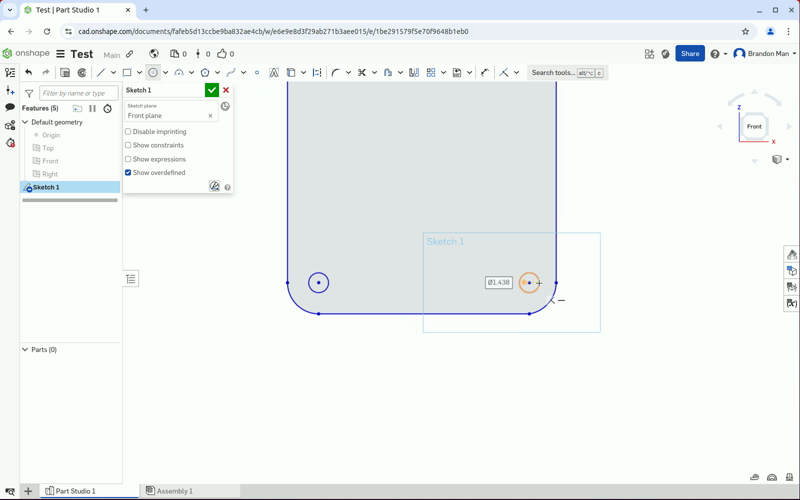
scroll(-6)
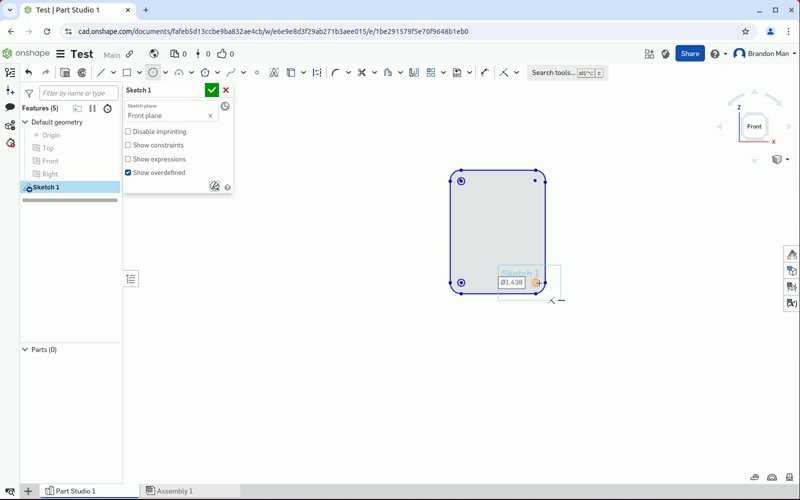
key(esc)
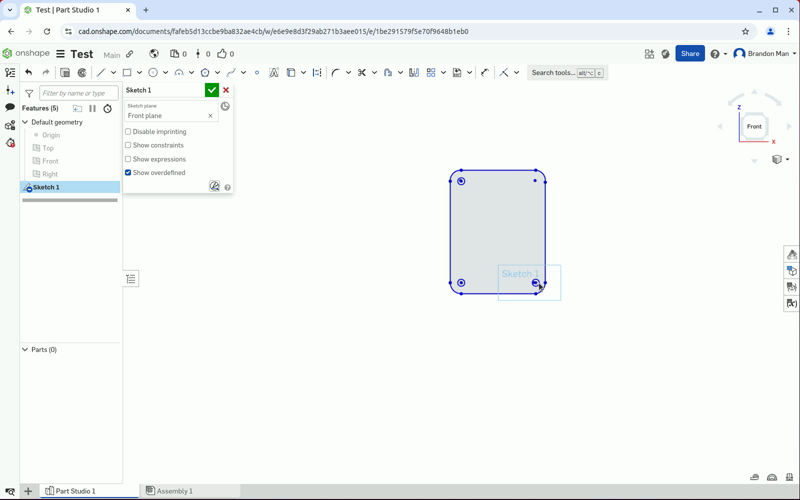
key(c)
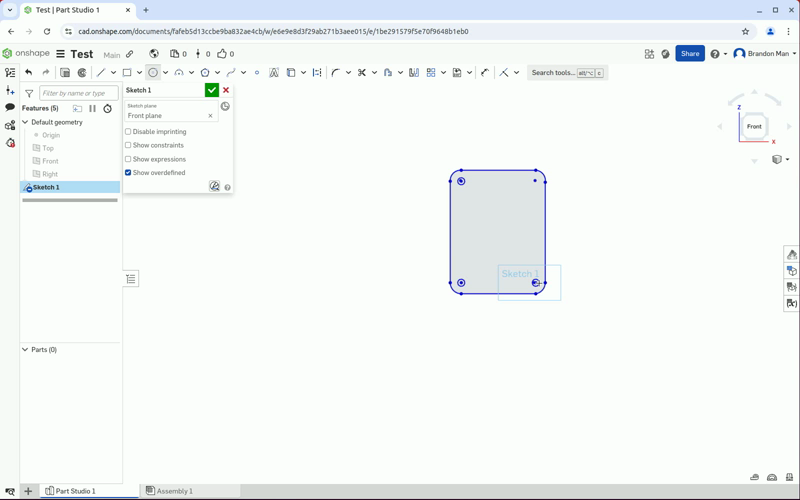
key_down(shift)
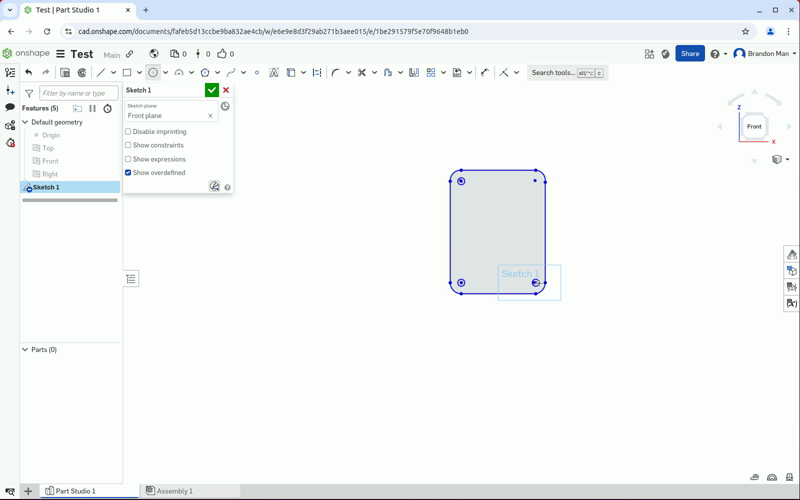
mouse_move(535, 181)
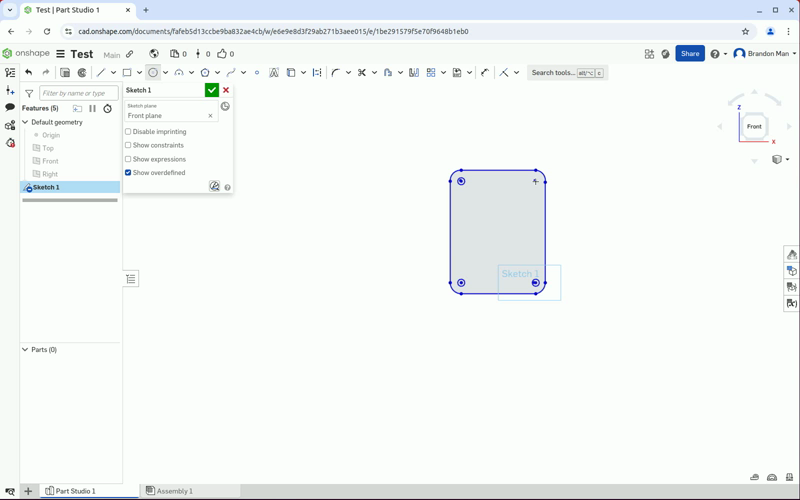
scroll(6)
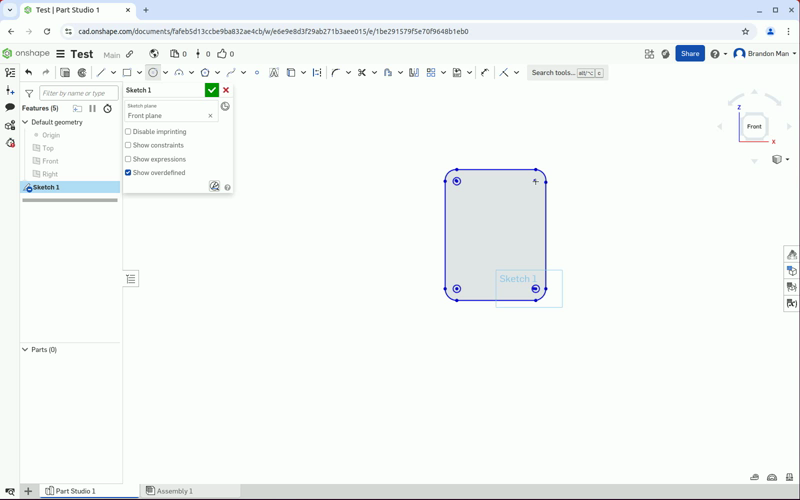
scroll(6)
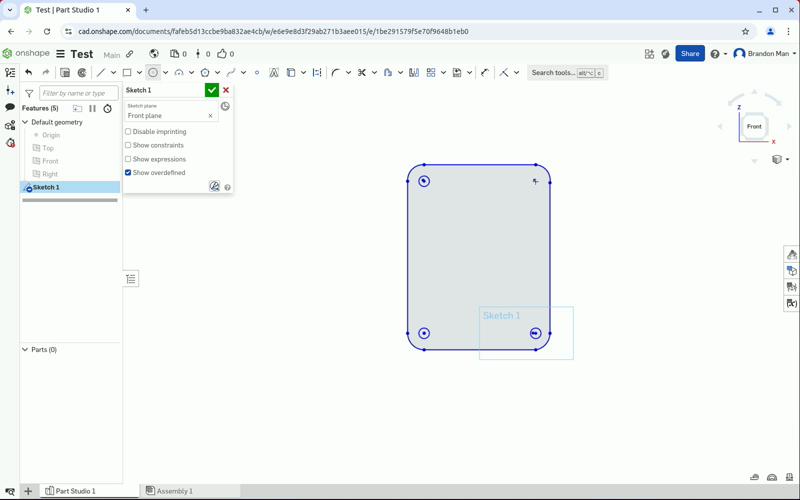
scroll(6)
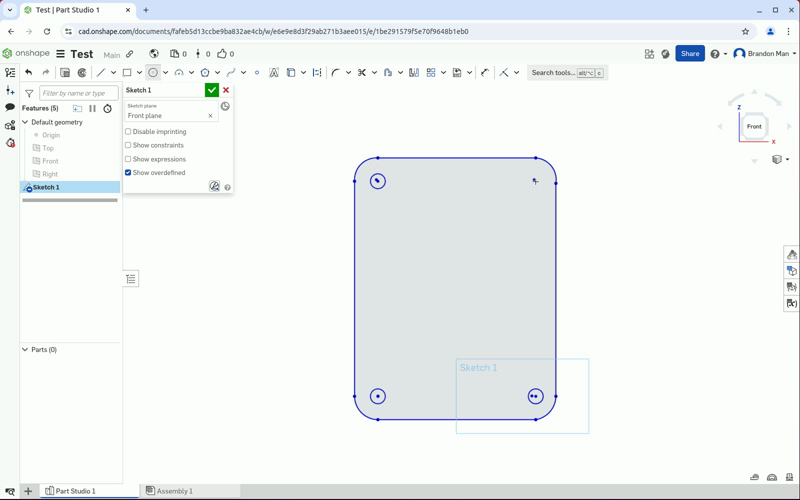
scroll(6)
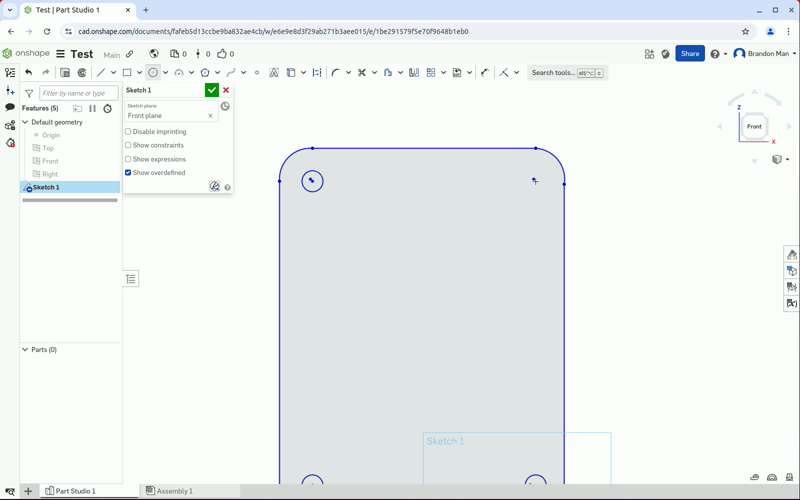
scroll(6)
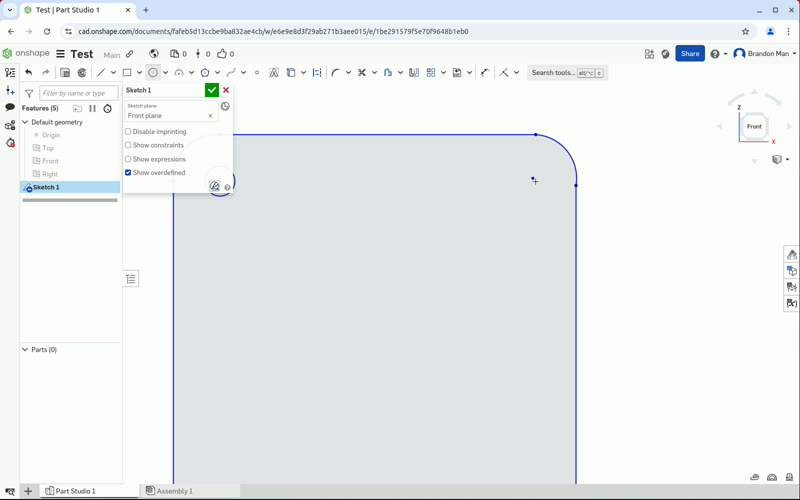
scroll(6)
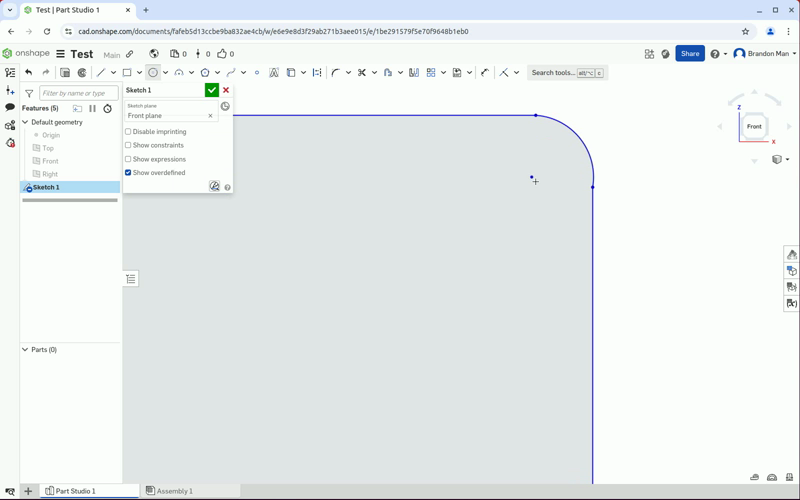
scroll(6)
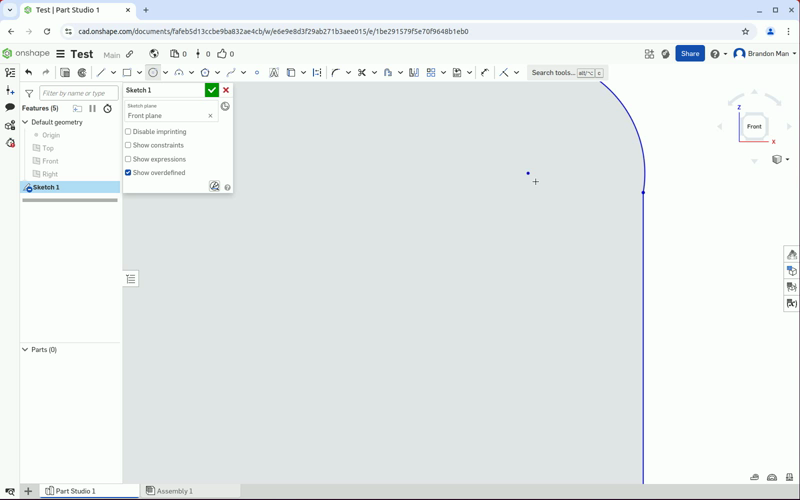
click(535, 181)
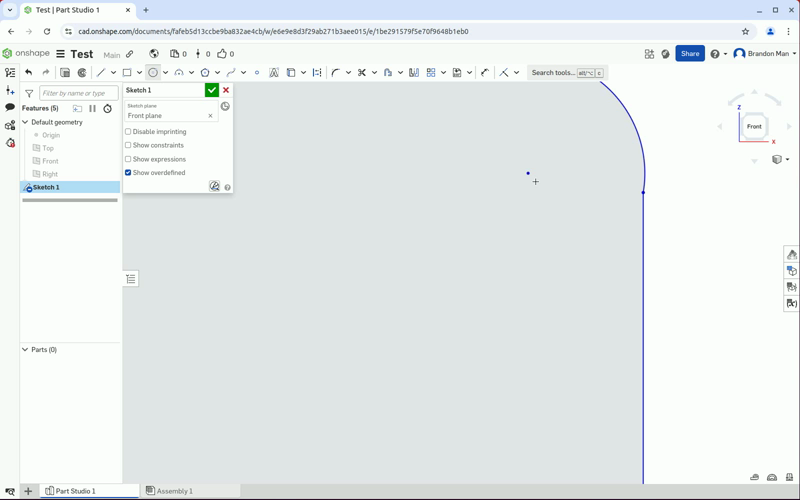
scroll(-6)
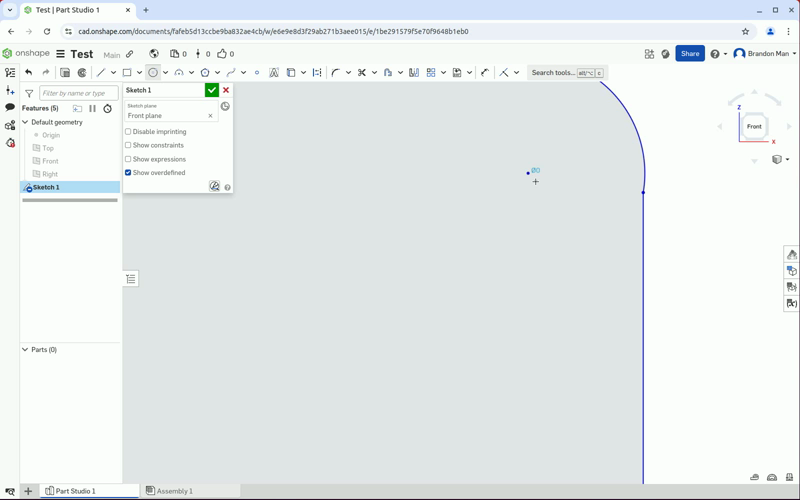
scroll(-6)
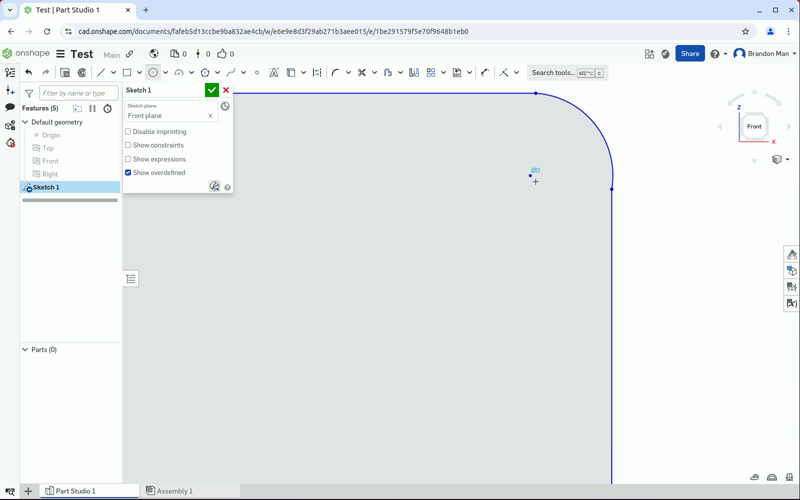
scroll(-6)
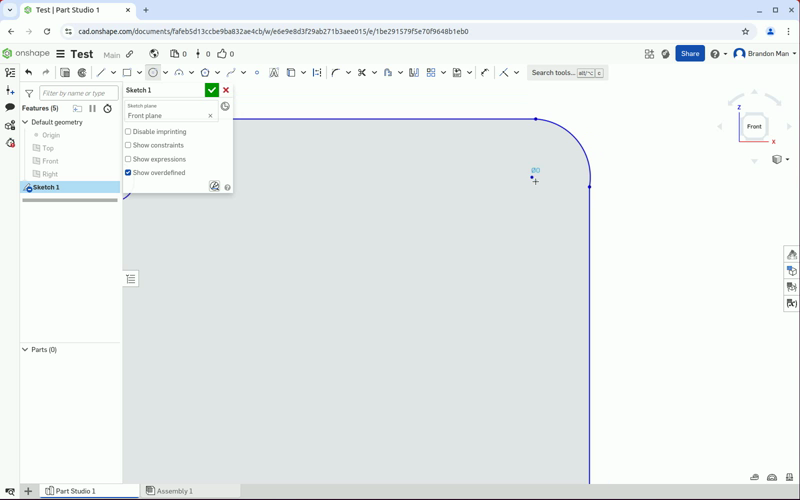
scroll(-6)
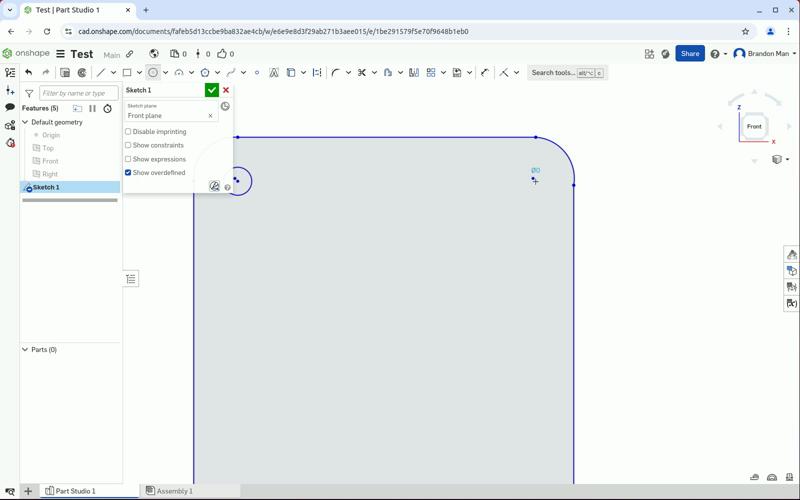
scroll(-6)
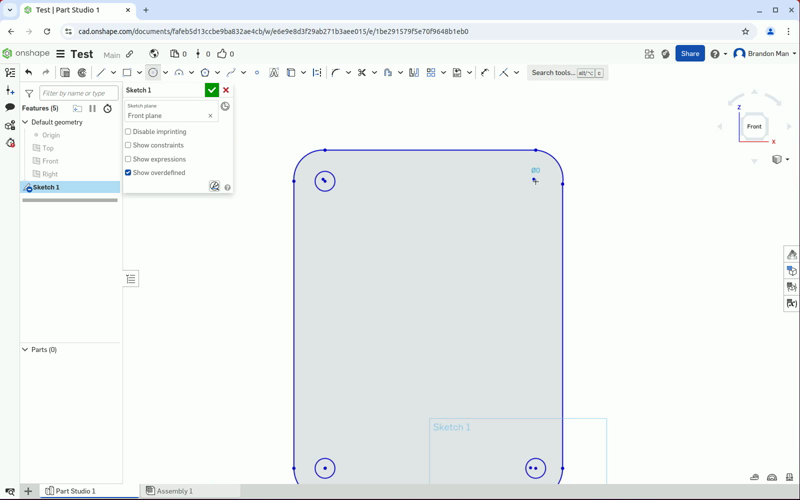
scroll(-6)
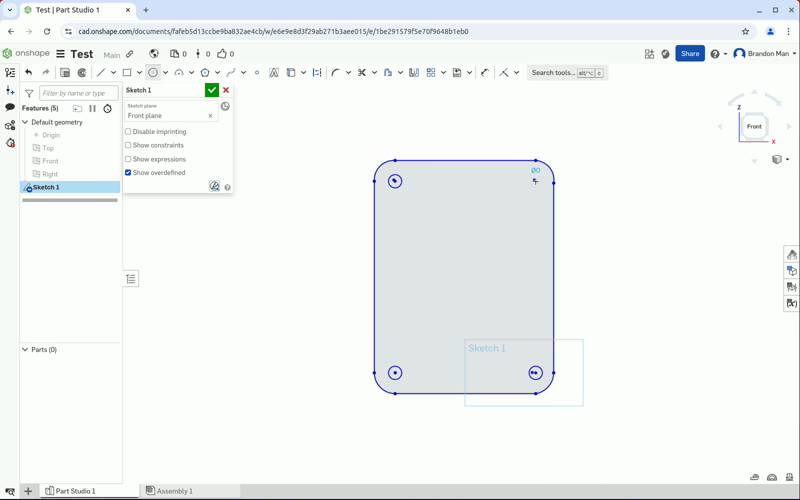
scroll(-6)
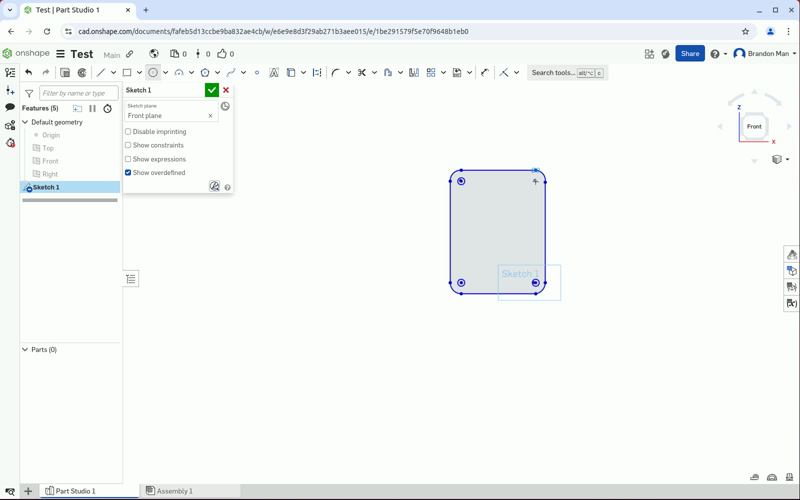
key_up(shift)
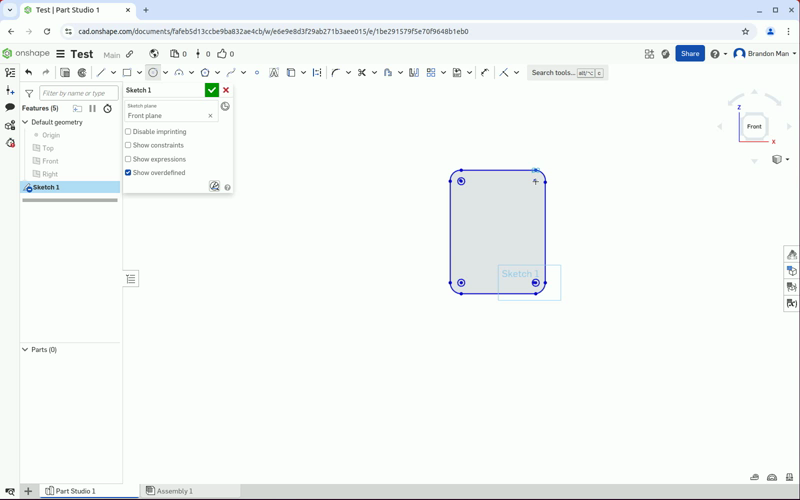
mouse_move(539, 181)
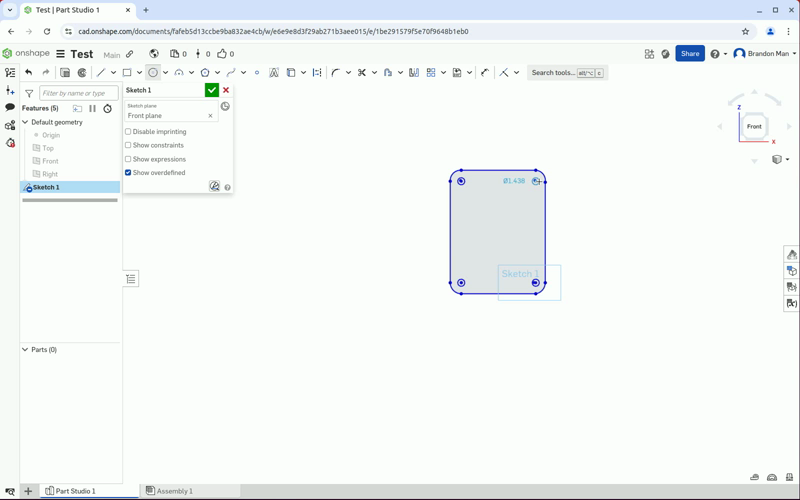
scroll(6)
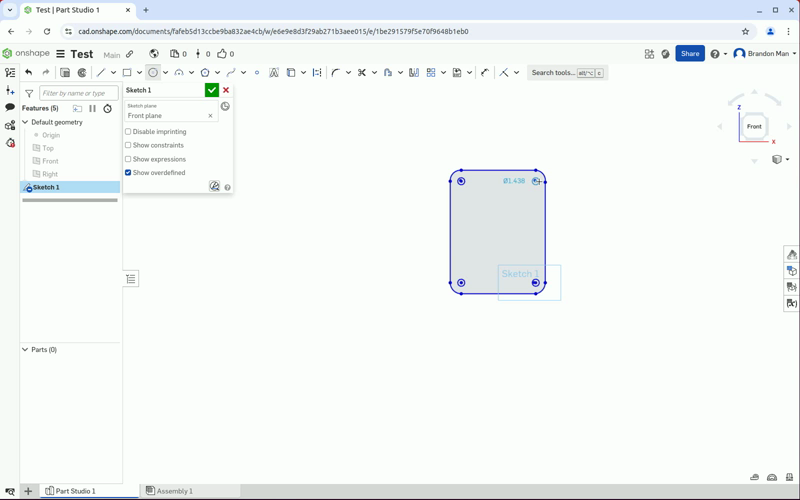
scroll(6)
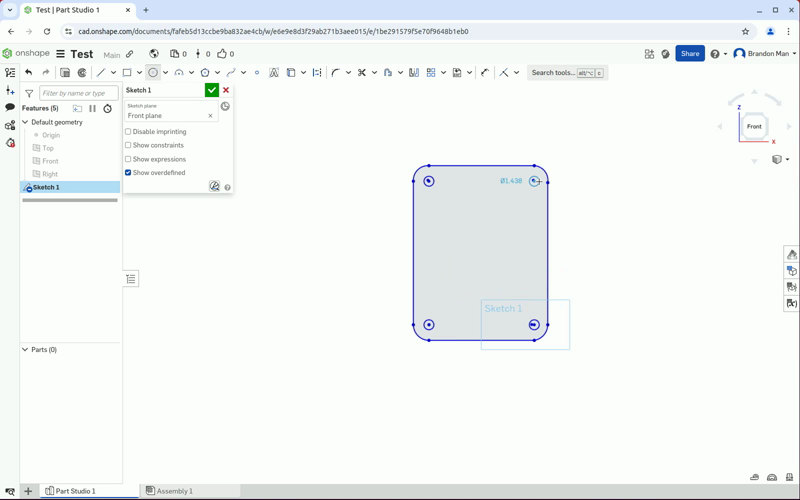
scroll(6)
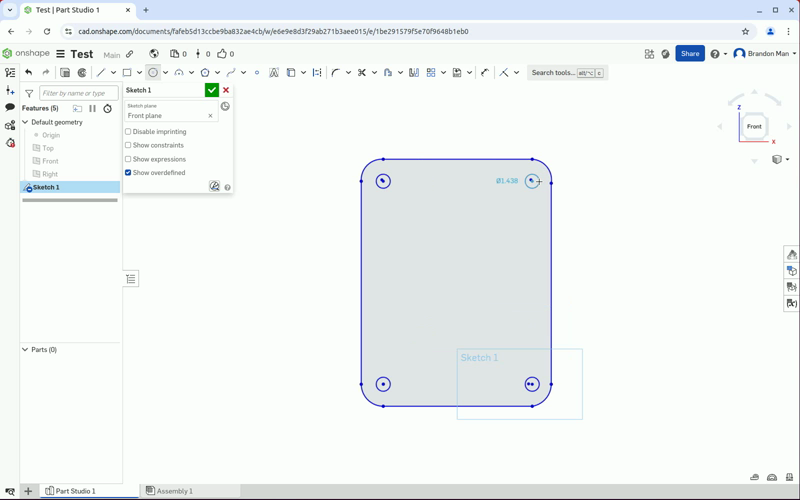
scroll(6)
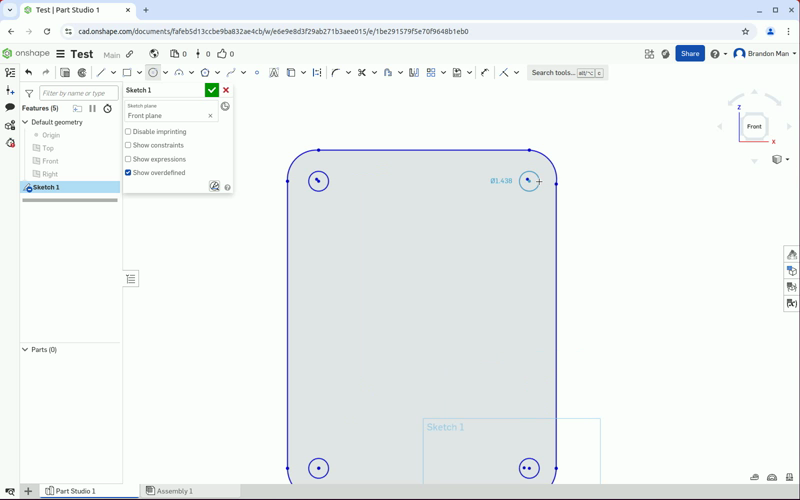
scroll(6)
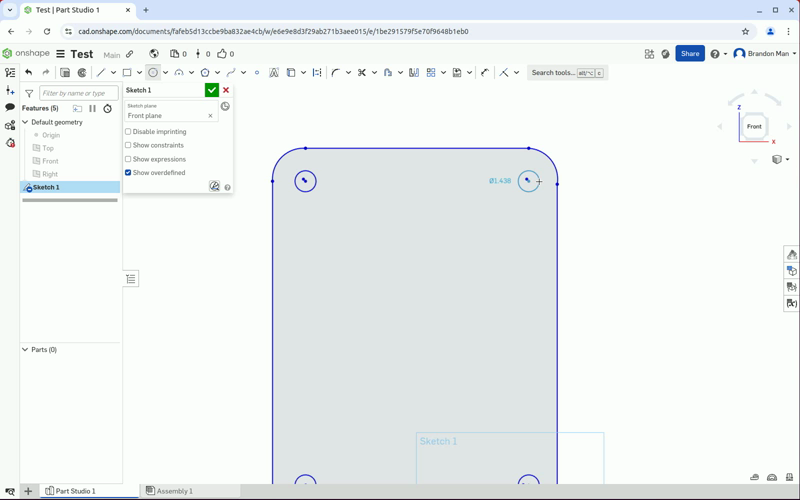
scroll(6)
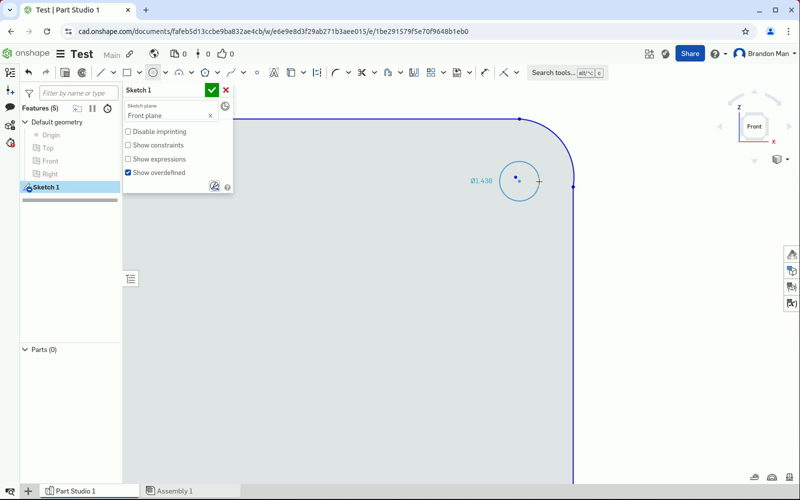
scroll(6)
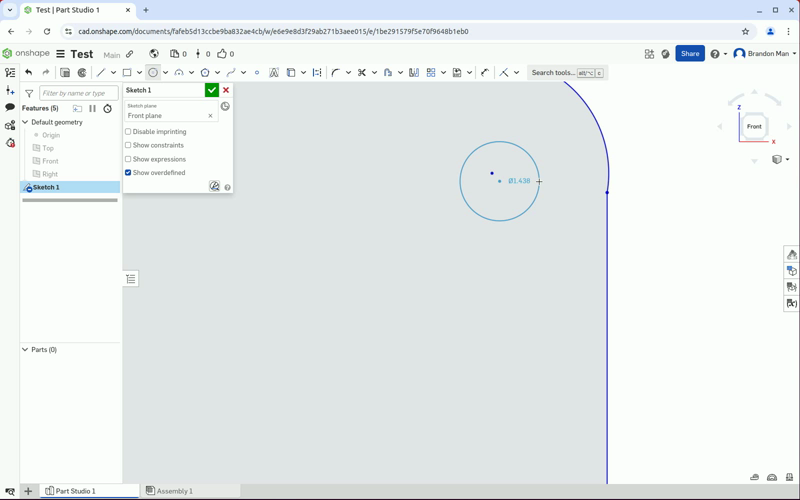
click(539, 181)
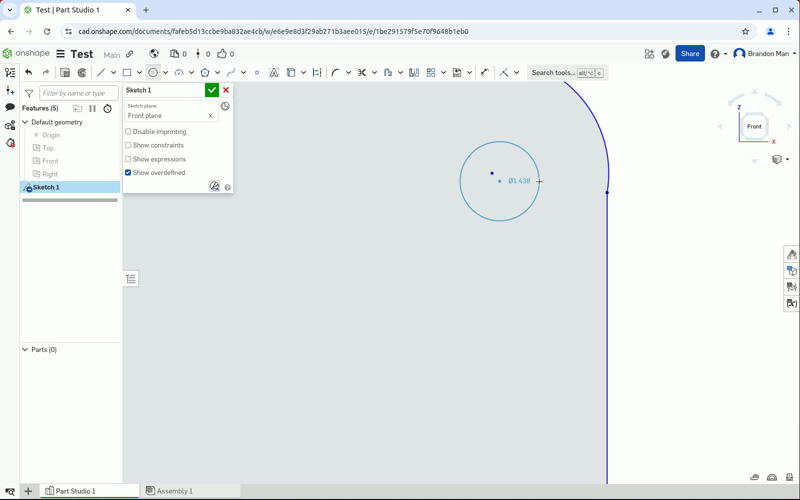
scroll(-6)
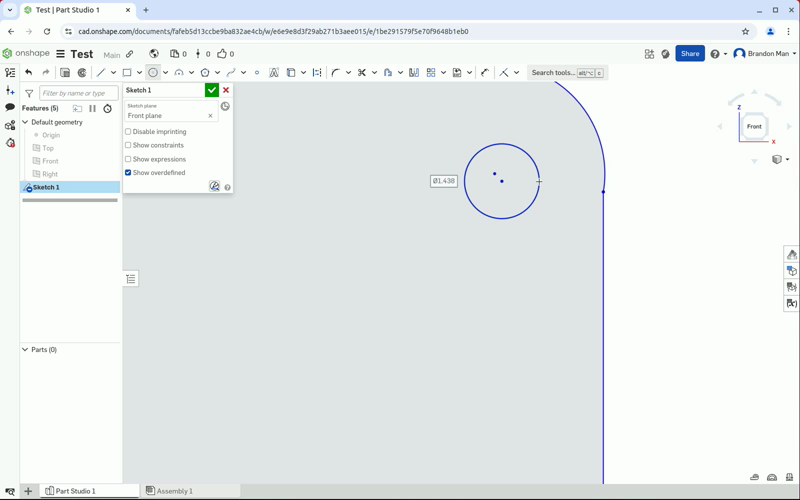
scroll(-6)
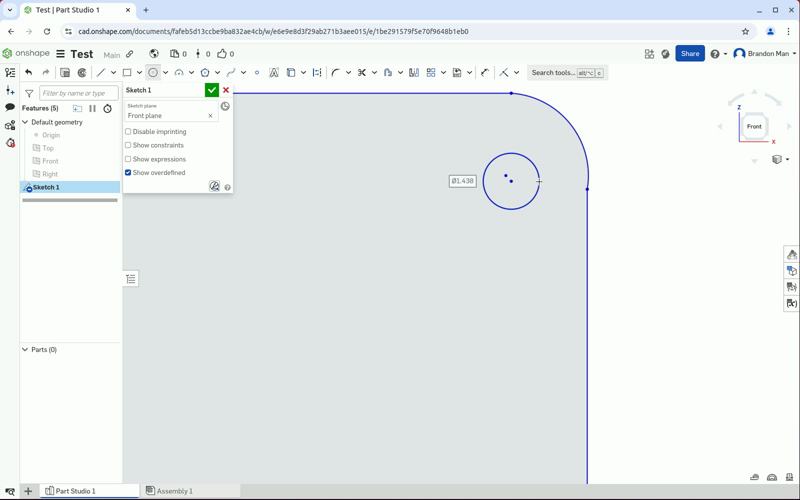
scroll(-6)
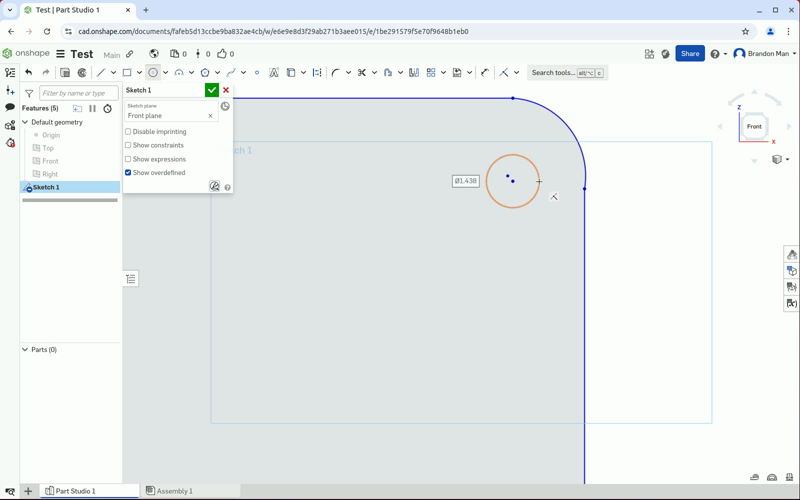
scroll(-6)
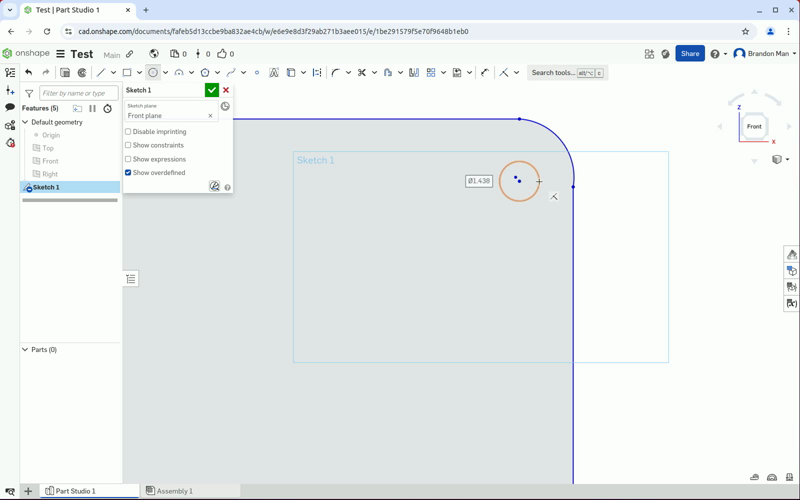
scroll(-6)
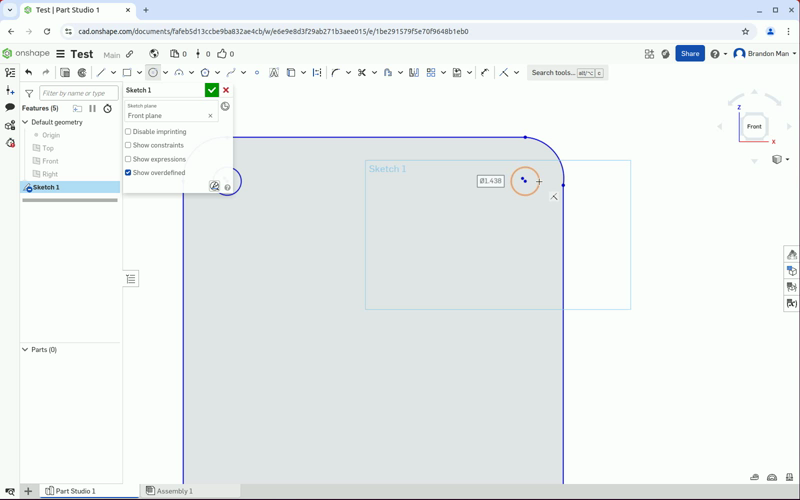
scroll(-6)
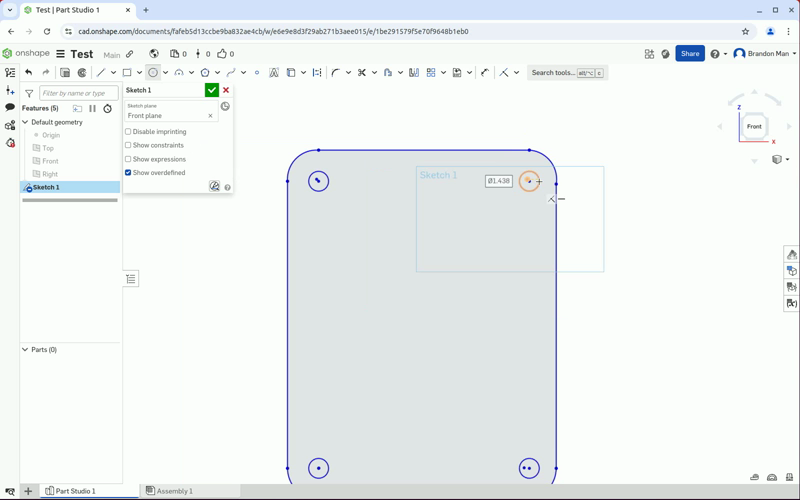
scroll(-6)
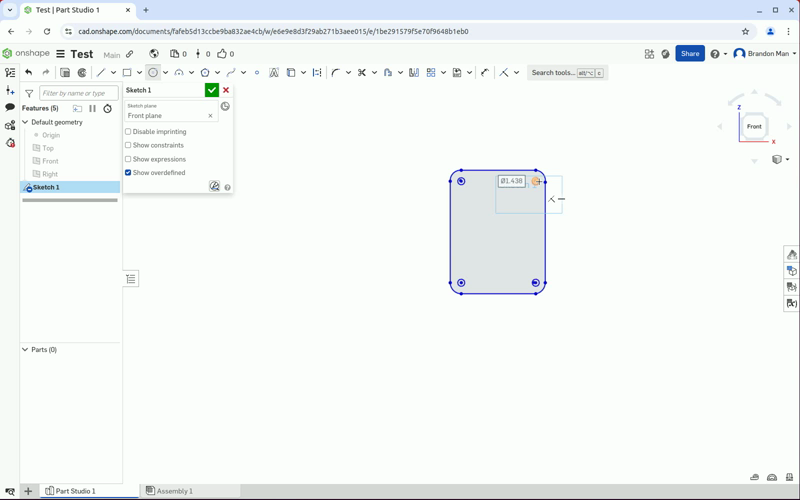
key(esc)
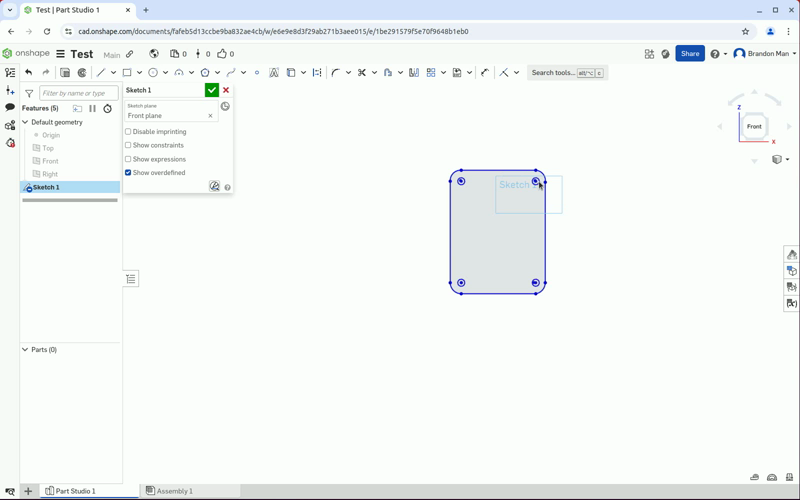
mouse_move(523, 270)
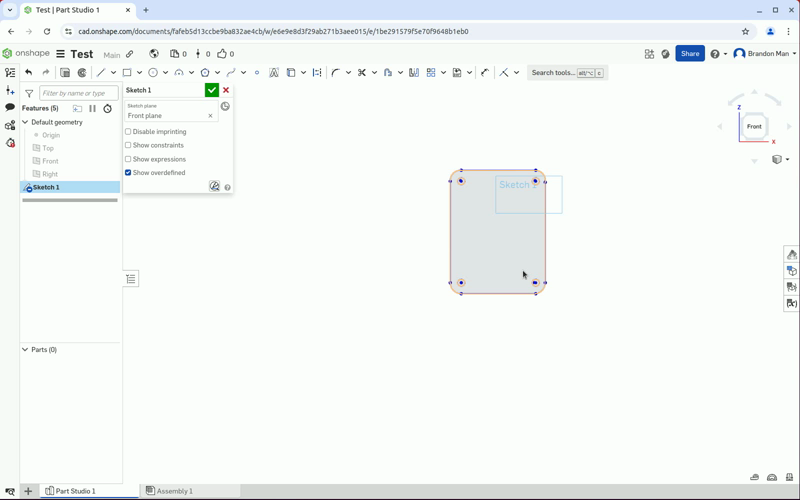
click(523, 270)
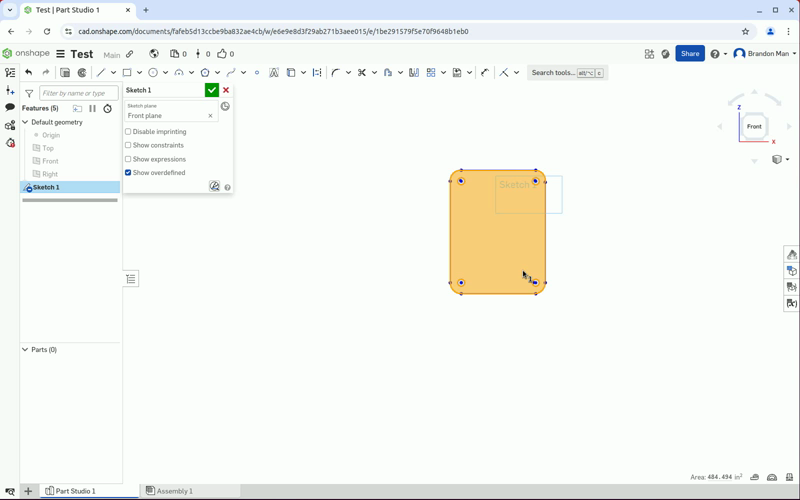
mouse_move(73, 352)
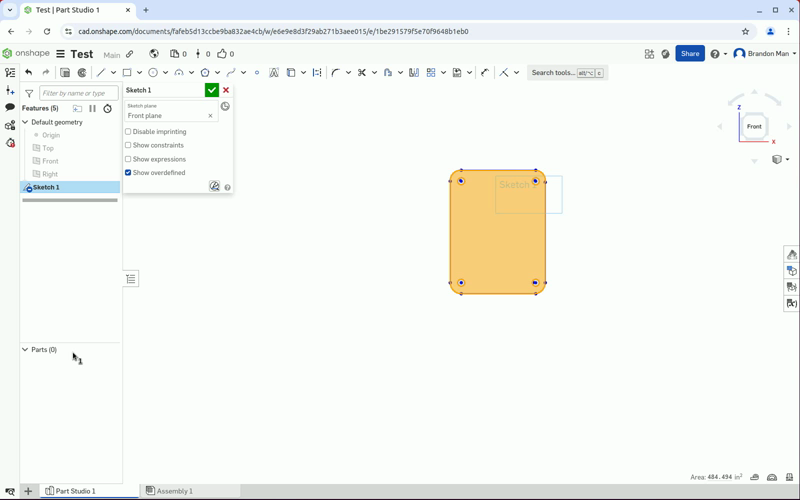
key(shift+y)
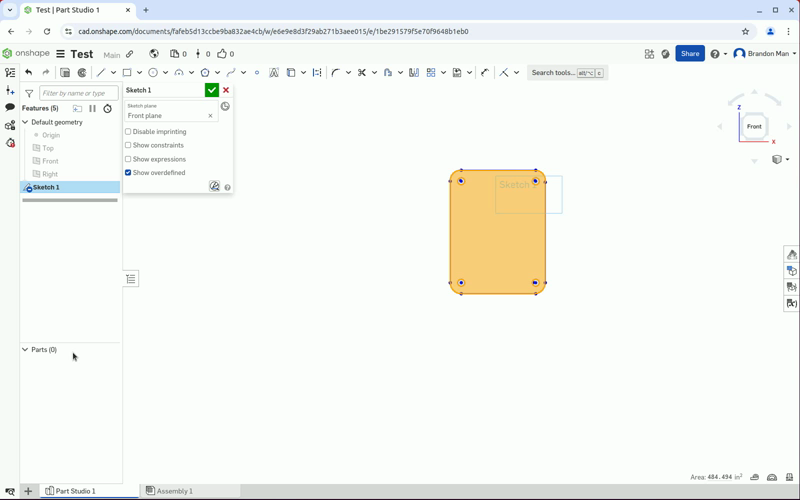
key(shift+e)
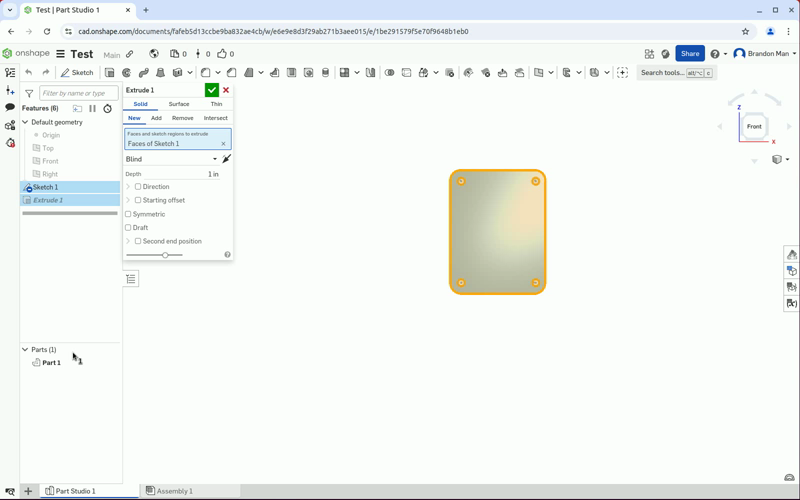
mouse_move(143, 106)
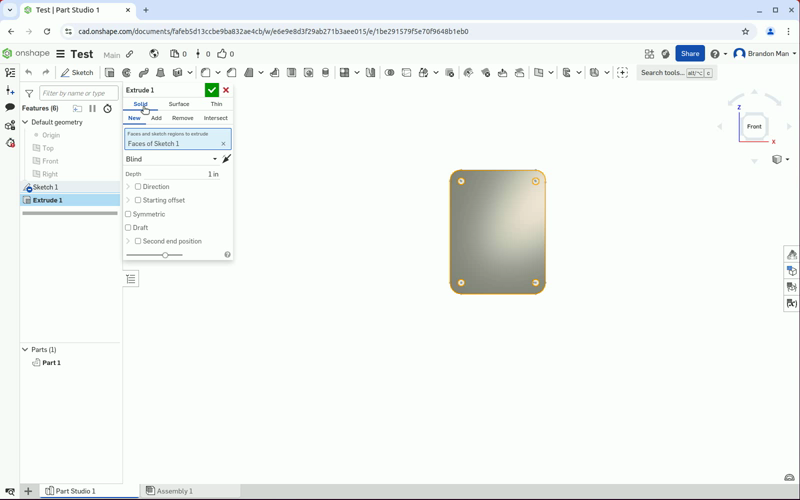
click(143, 106)
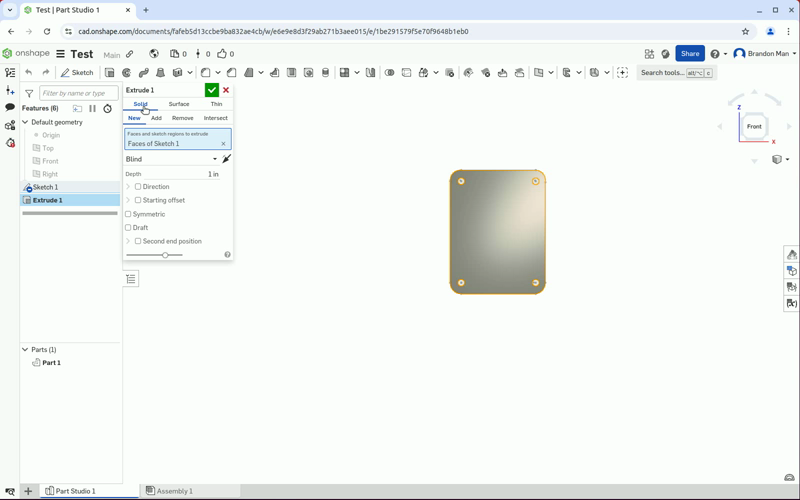
mouse_move(137, 120)
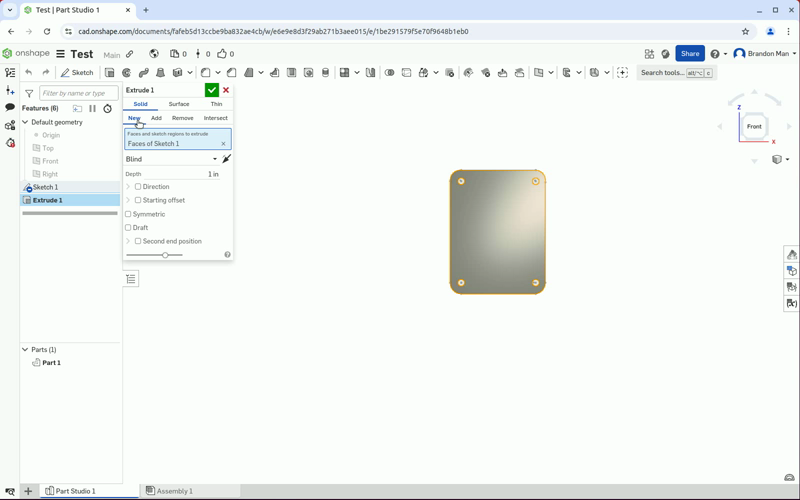
click(137, 120)
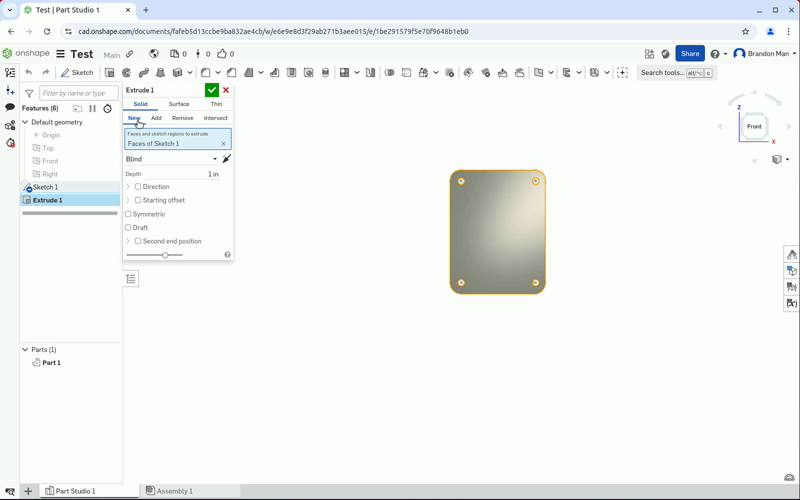
key(tab, 4)
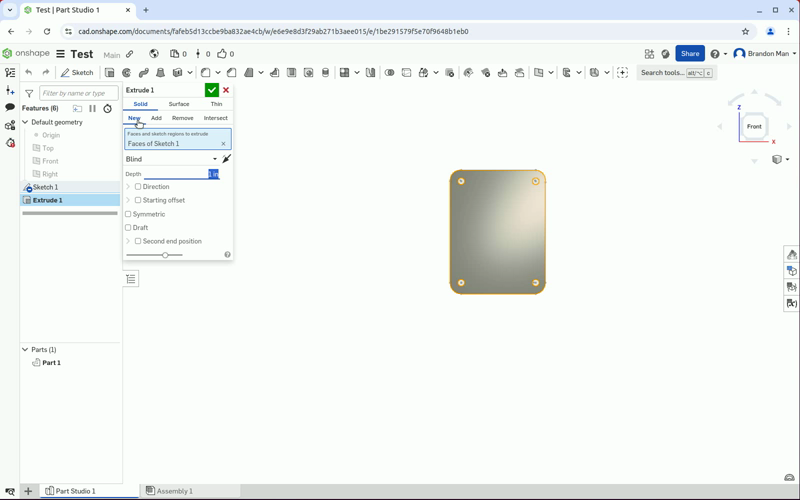
text(3.37)
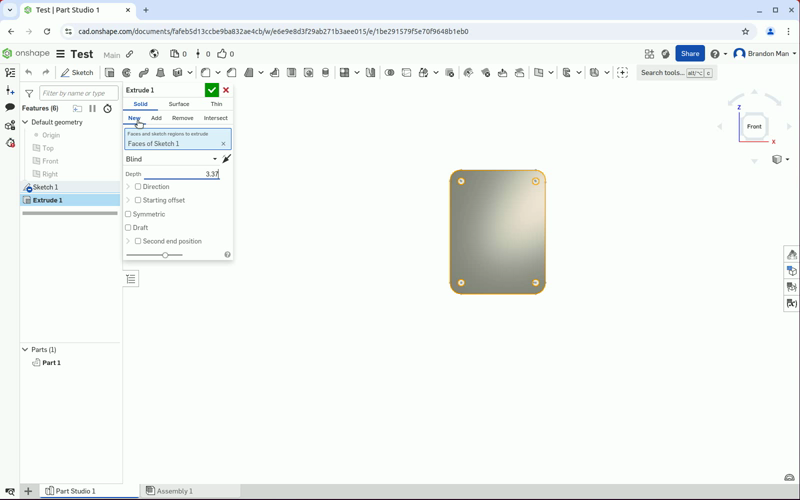
key(enter)
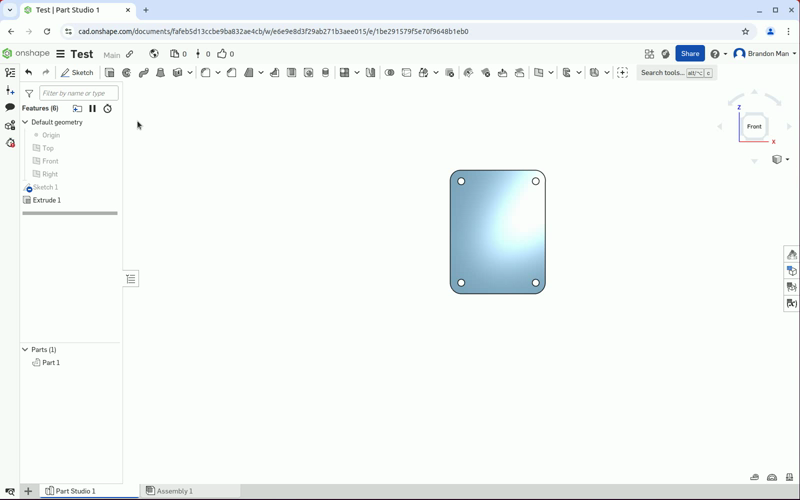
key(shift+h)
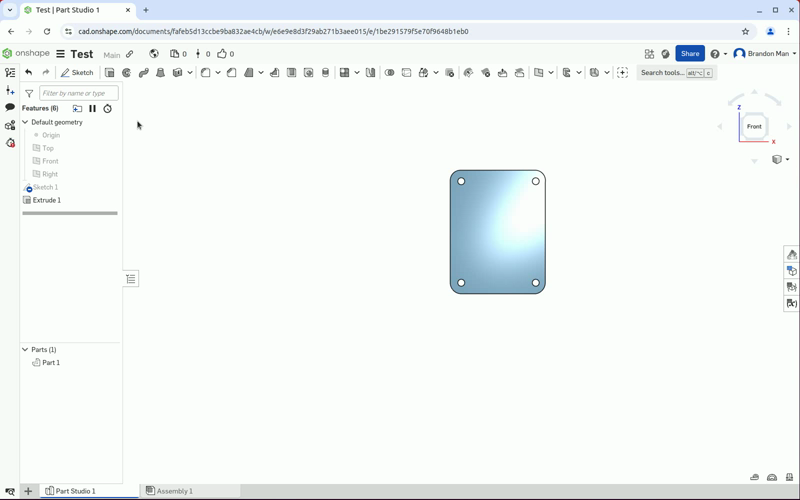
key(shift+h)
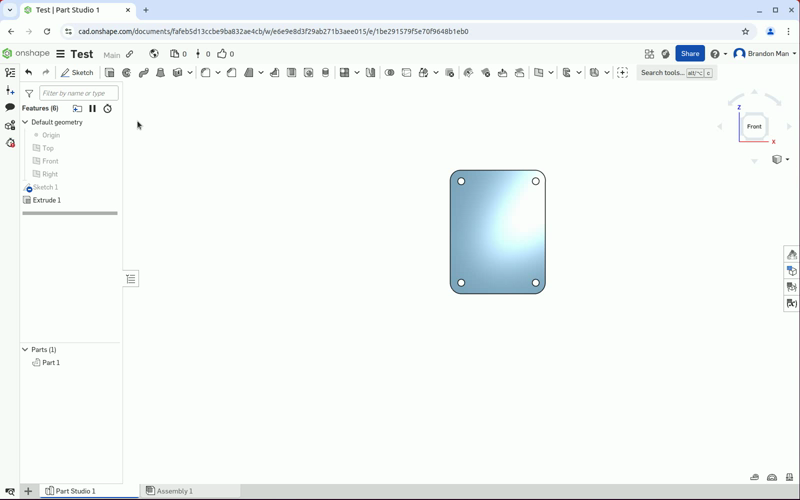
mouse_move(73, 189)
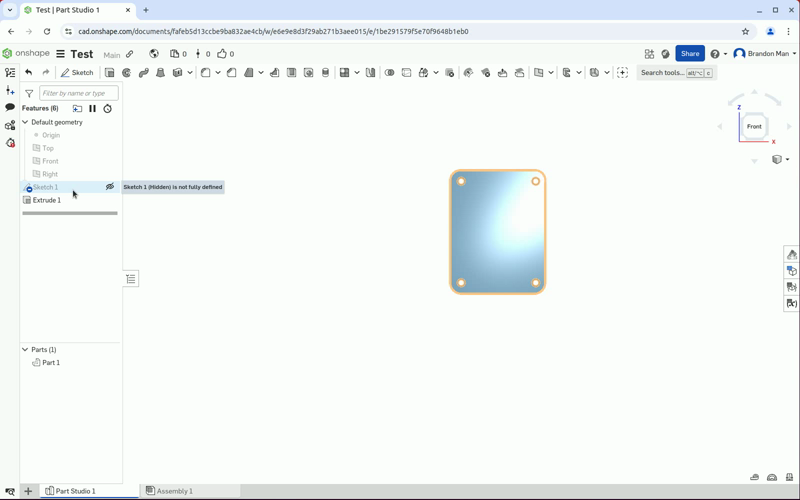
click(73, 189)
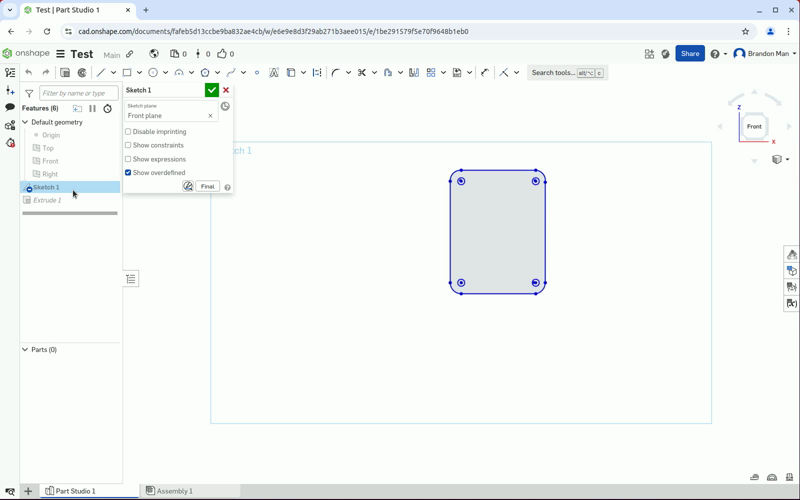
mouse_move(229, 92)
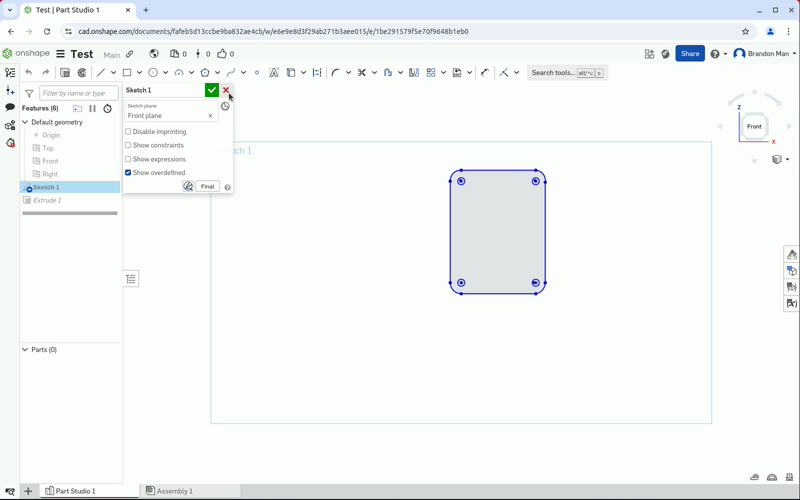
click(229, 92)
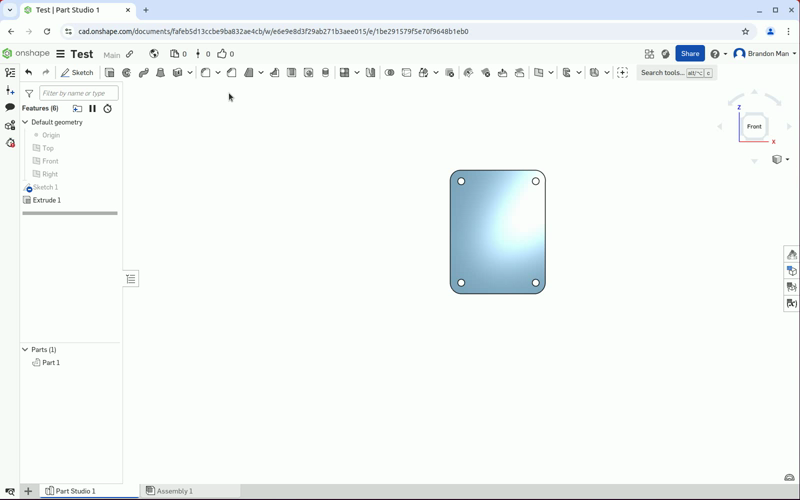
mouse_move(541, 75)
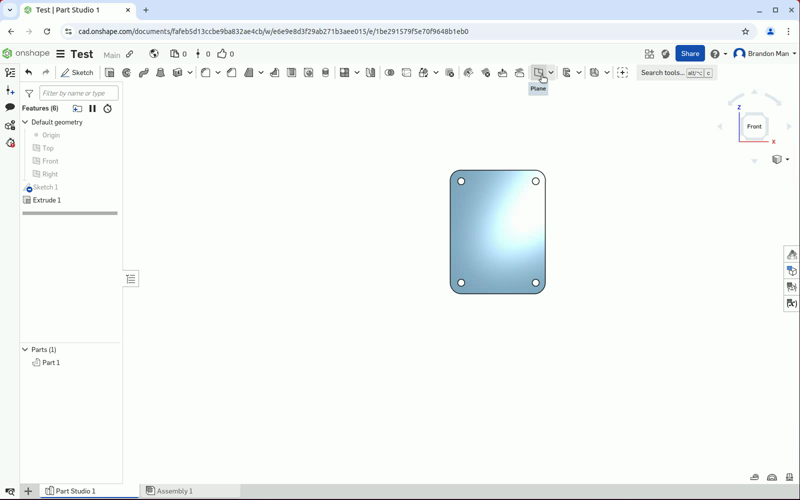
click(541, 75)
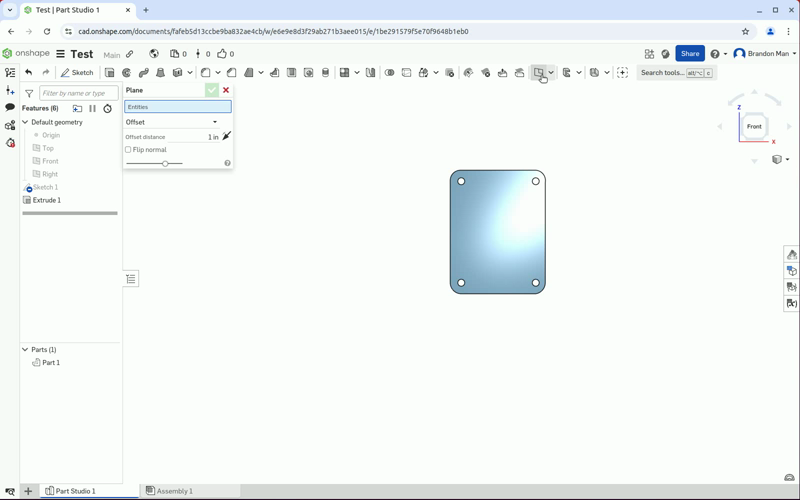
mouse_move(73, 163)
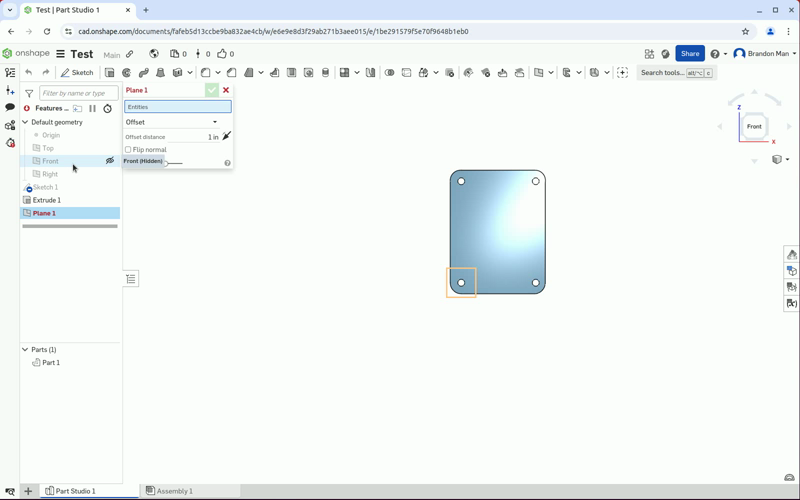
click(73, 163)
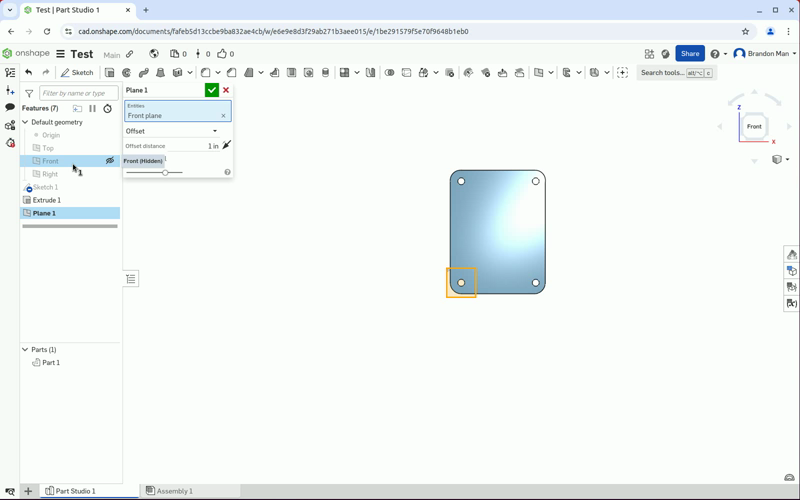
key(tab, 2)
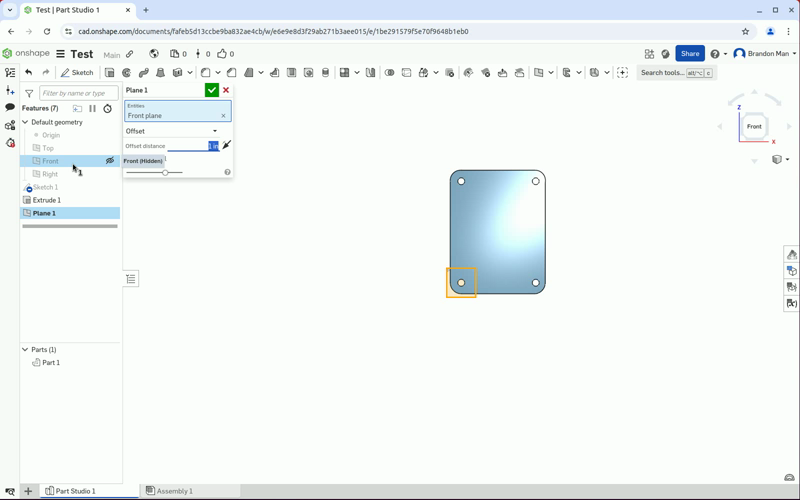
text(3.358)
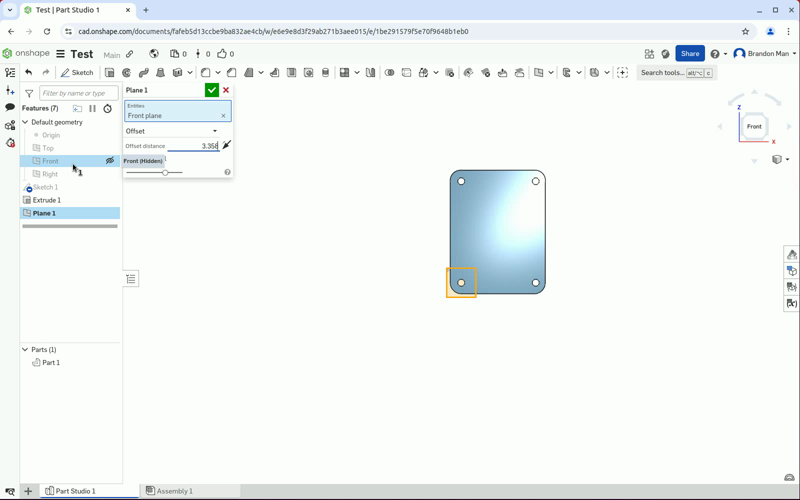
key(enter, 2)
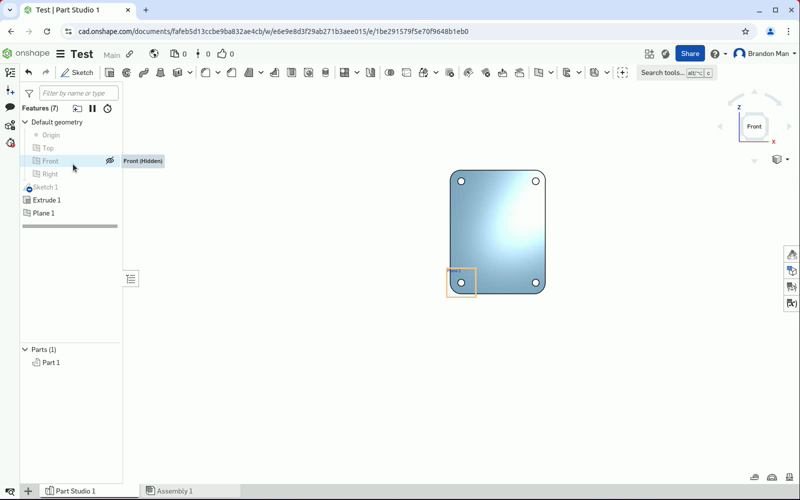
key(shift+s)
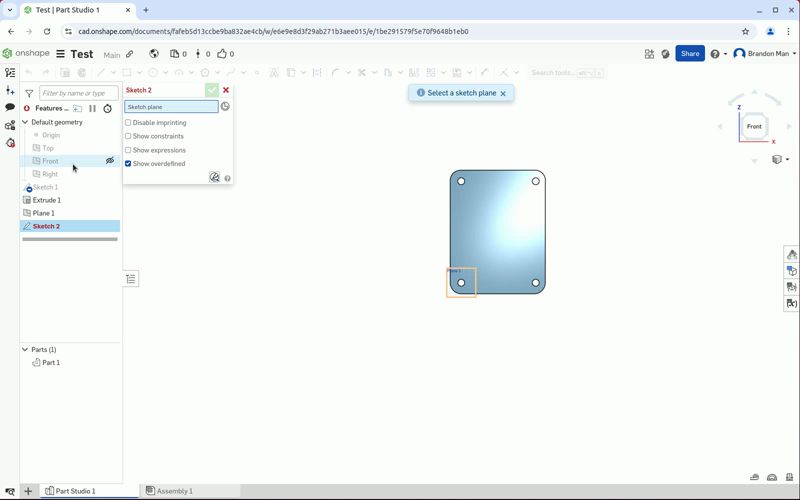
mouse_move(73, 215)
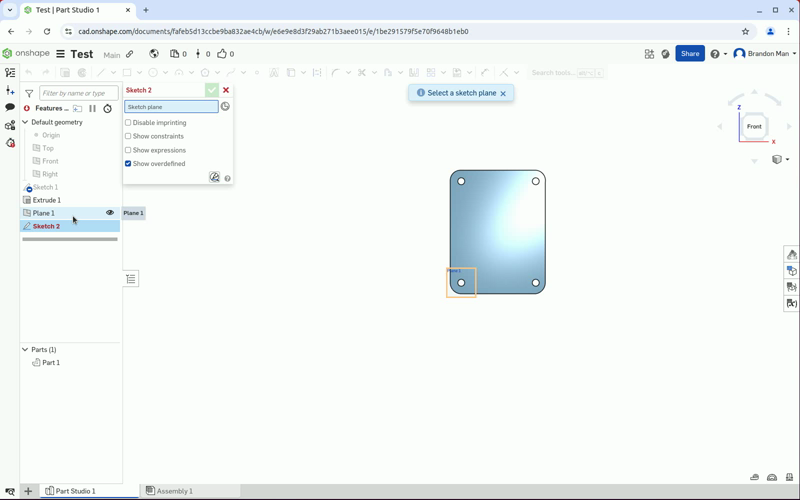
click(73, 215)
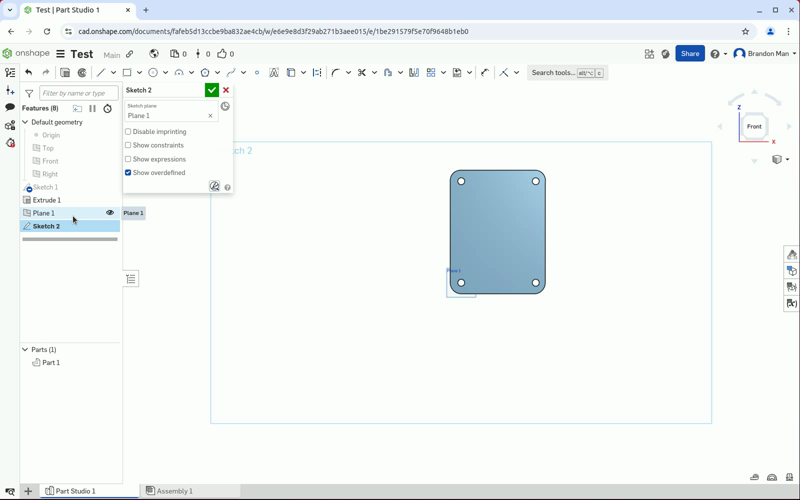
mouse_move(73, 352)
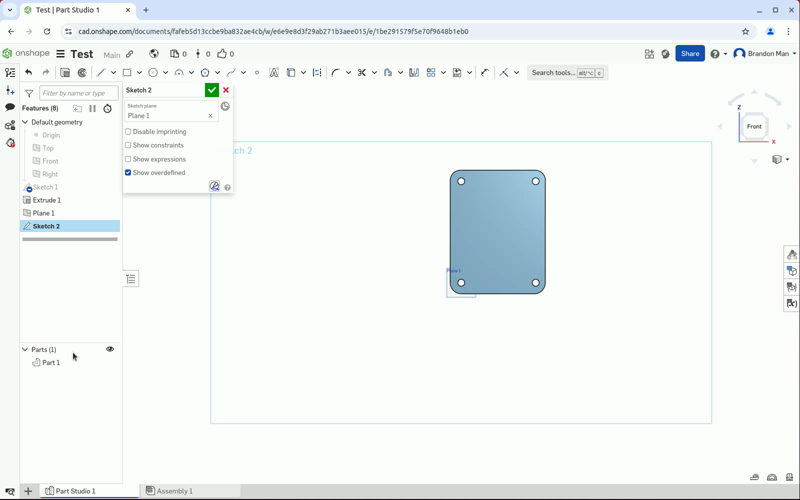
key(y)
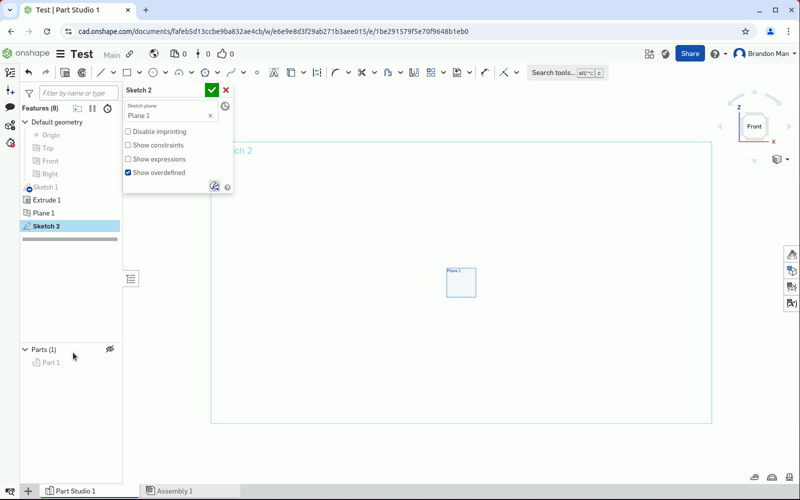
key(l)
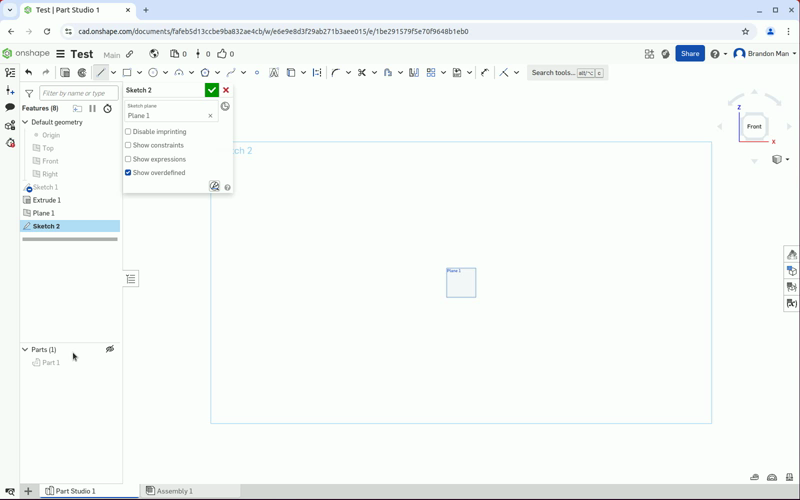
key_down(shift)
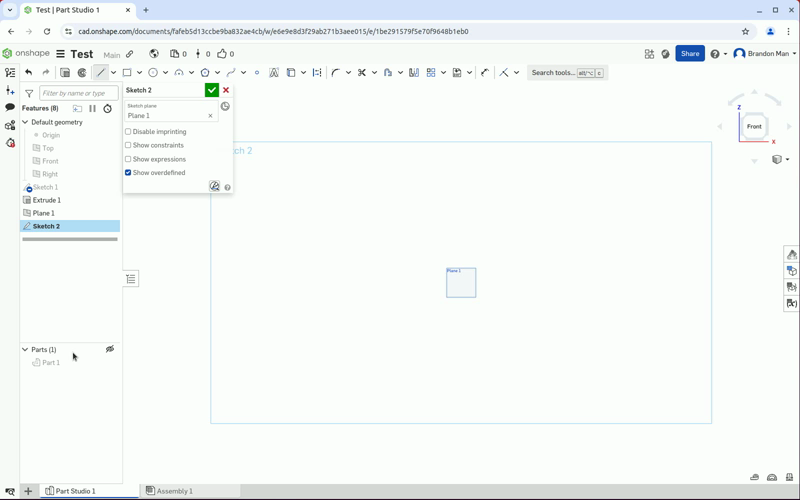
mouse_move(460, 273)
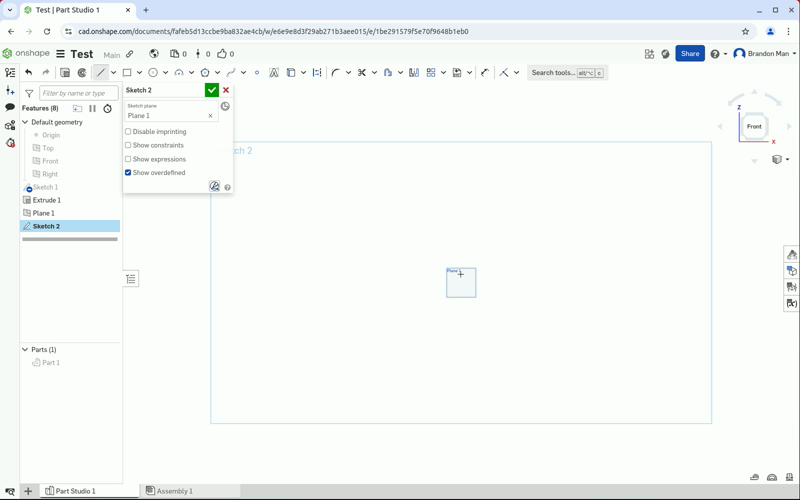
click(460, 273)
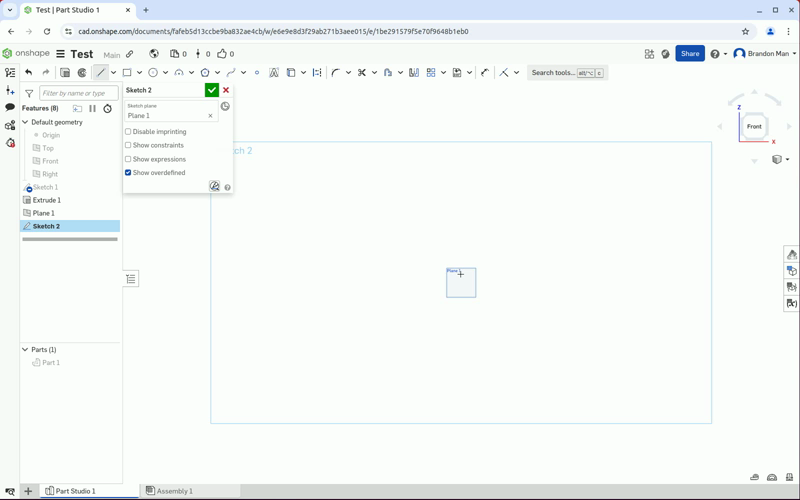
key_up(shift)
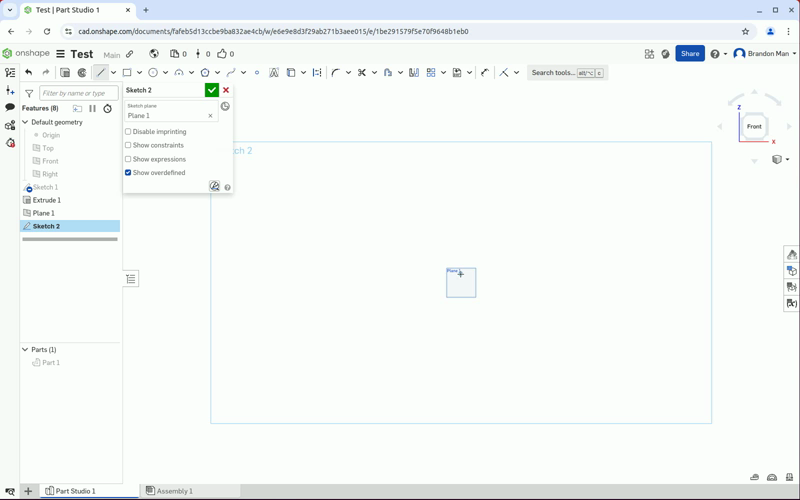
key_down(shift)
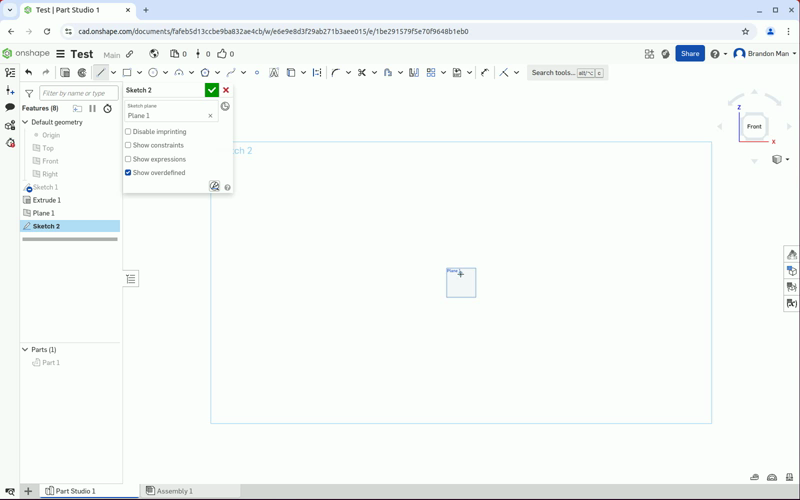
mouse_move(534, 273)
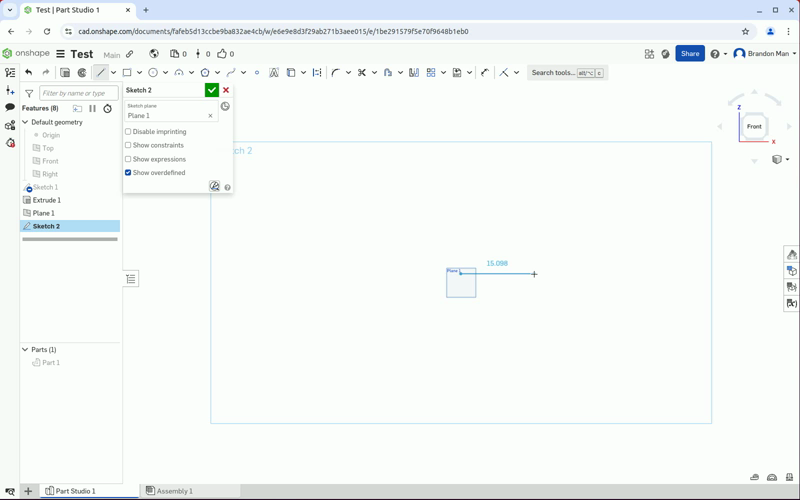
click(534, 273)
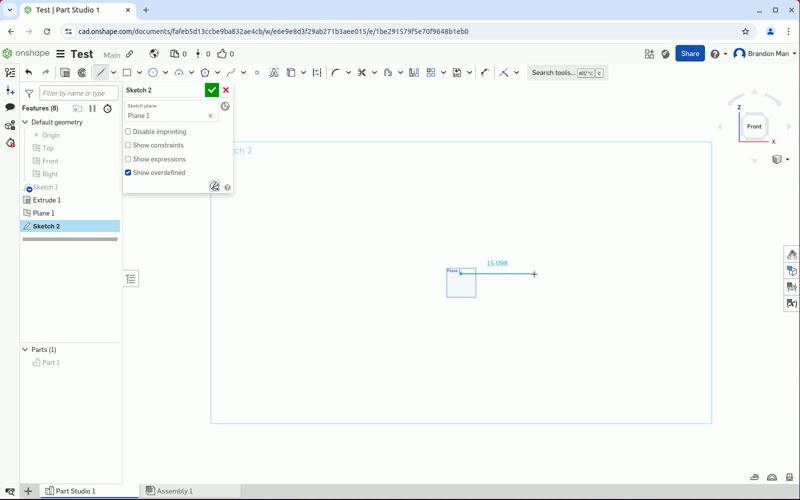
key_up(shift)
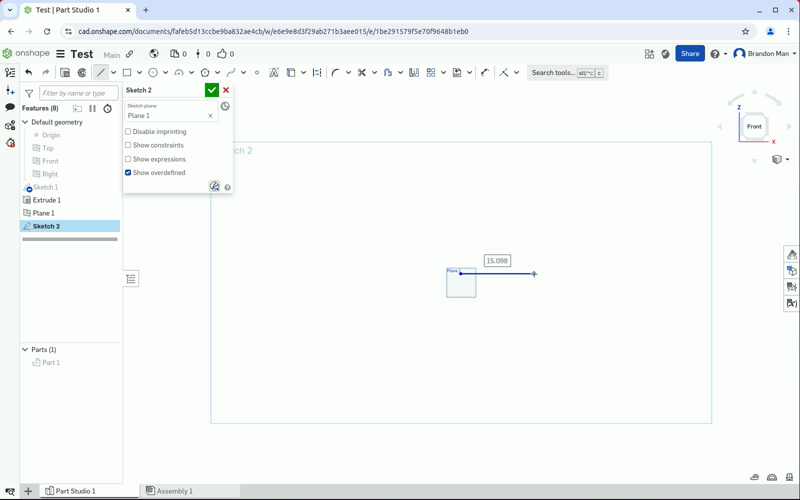
key_down(shift)
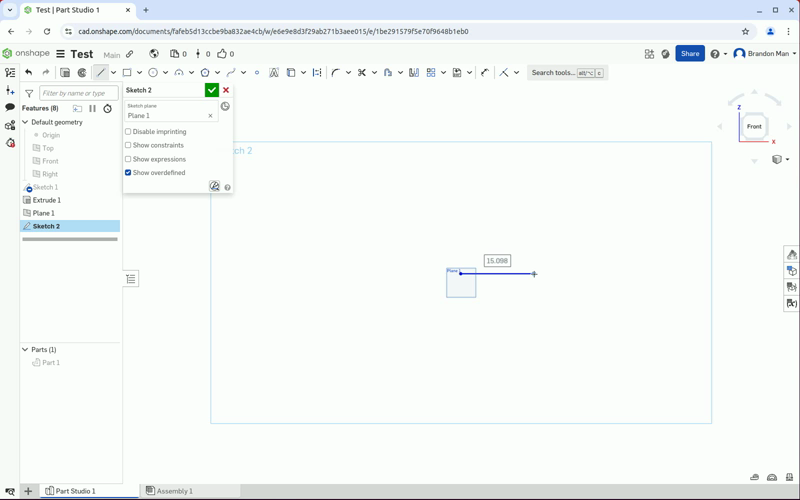
mouse_move(564, 273)
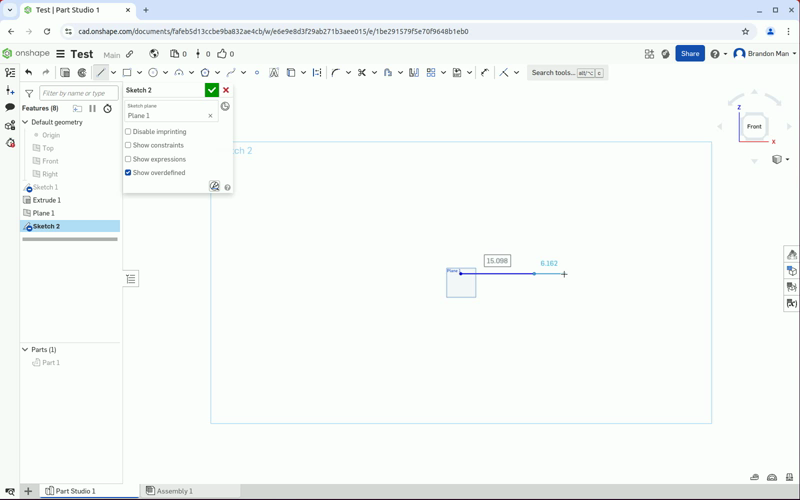
mouse_move(534, 272)
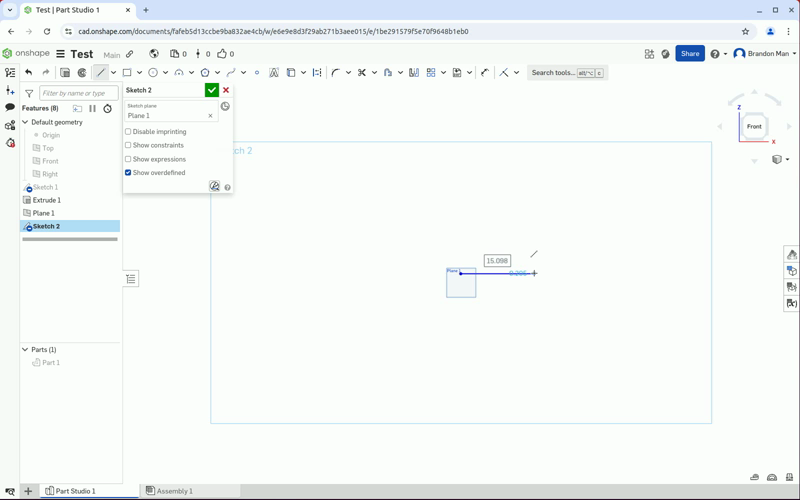
scroll(6)
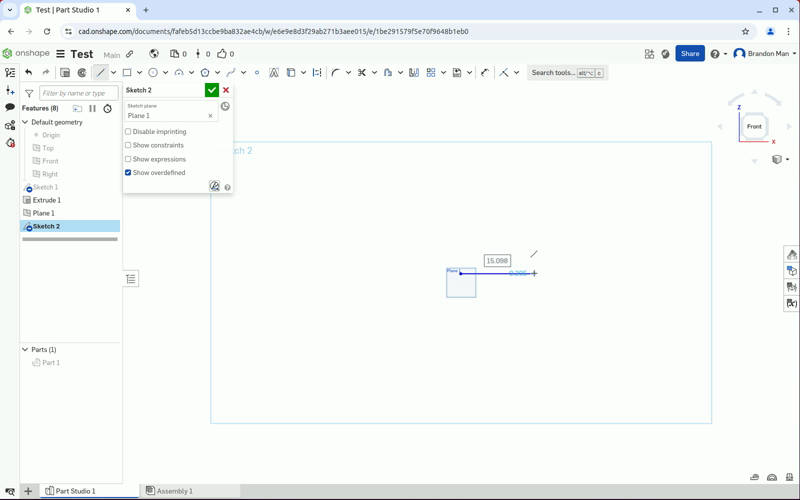
scroll(6)
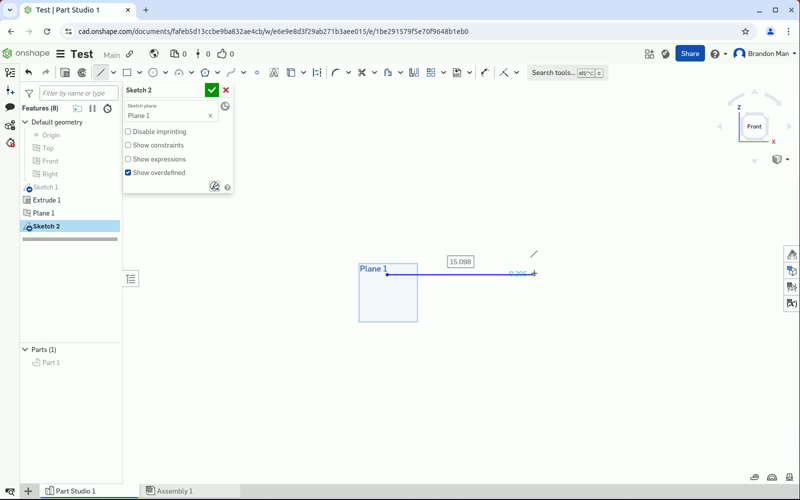
scroll(6)
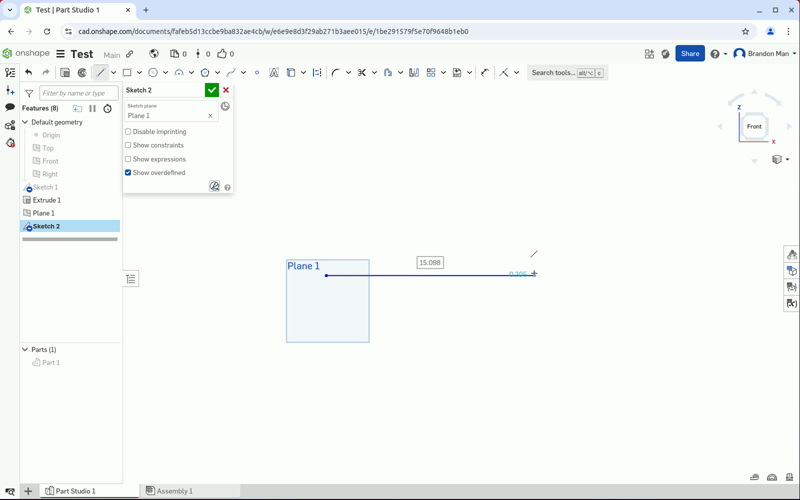
scroll(6)
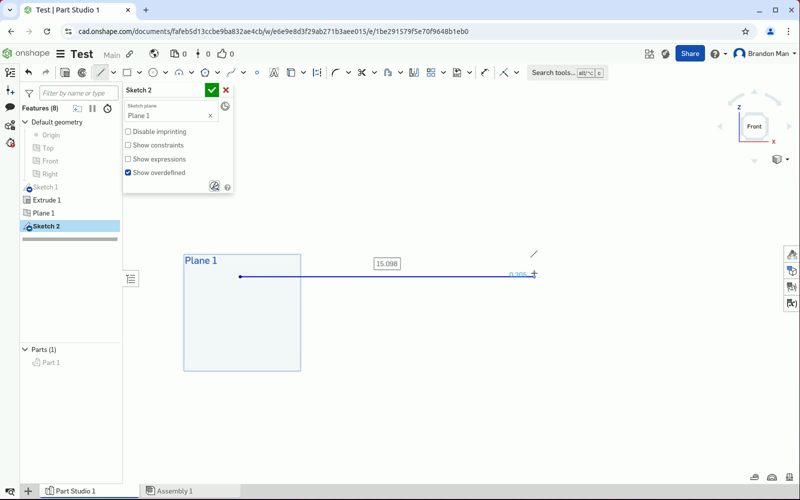
scroll(6)
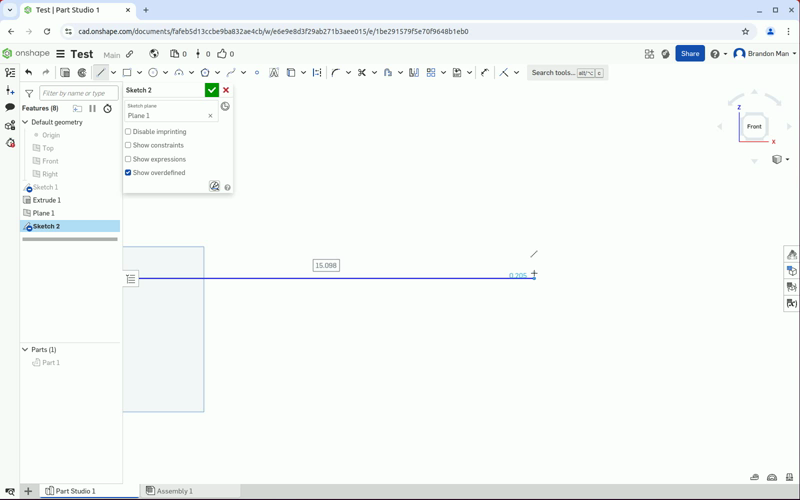
scroll(6)
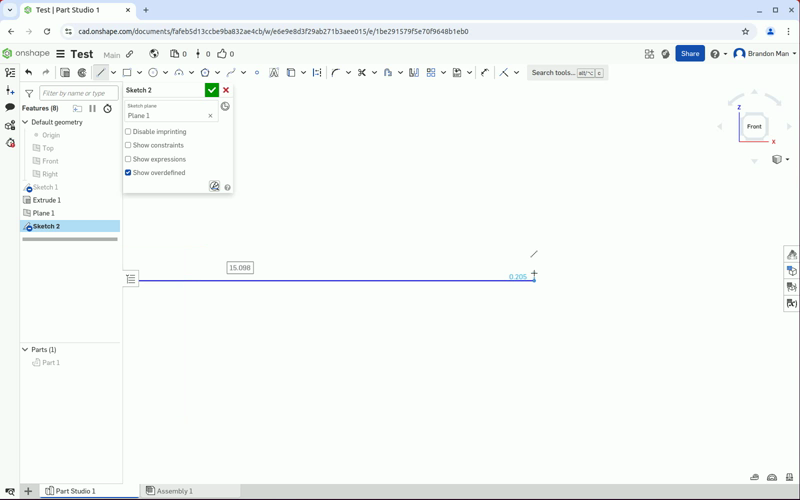
scroll(6)
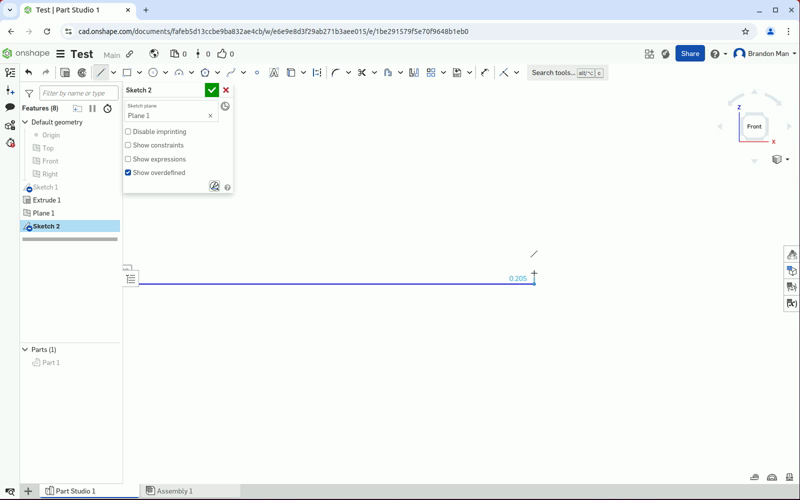
click(534, 272)
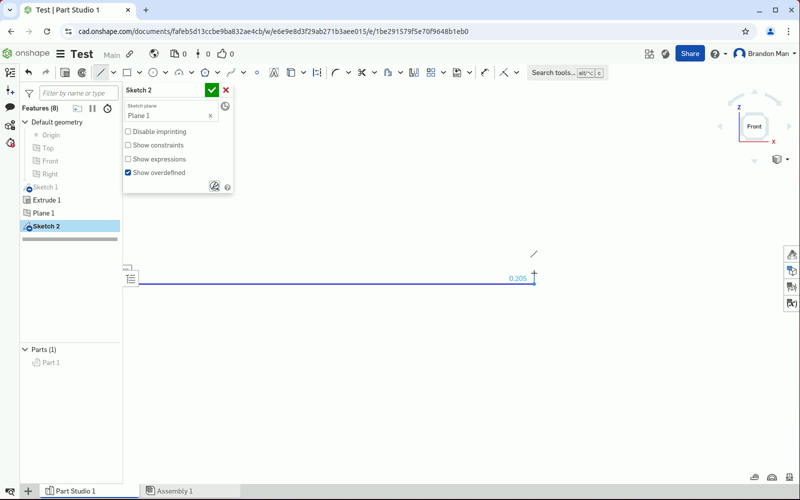
scroll(-6)
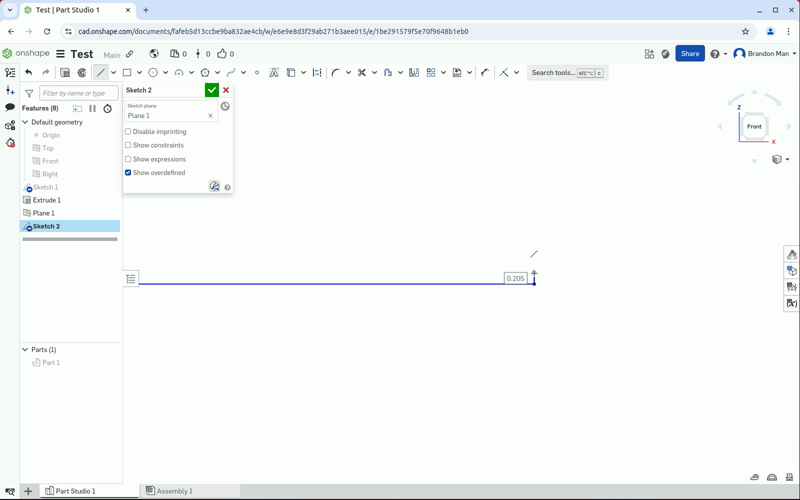
scroll(-6)
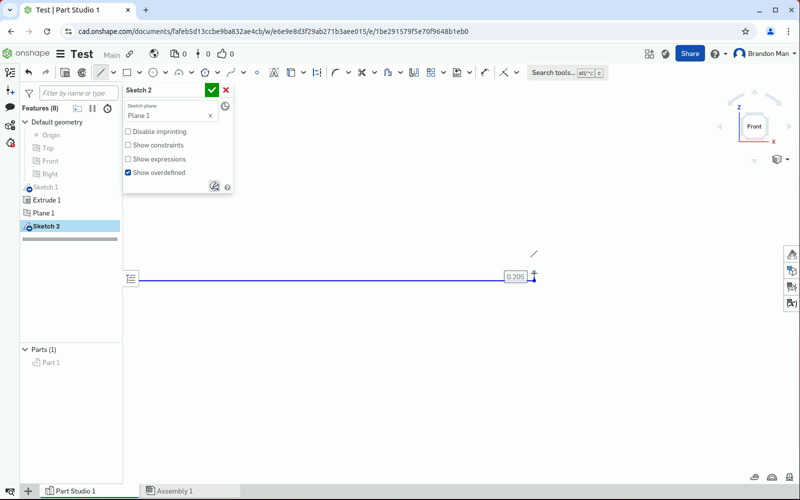
scroll(-6)
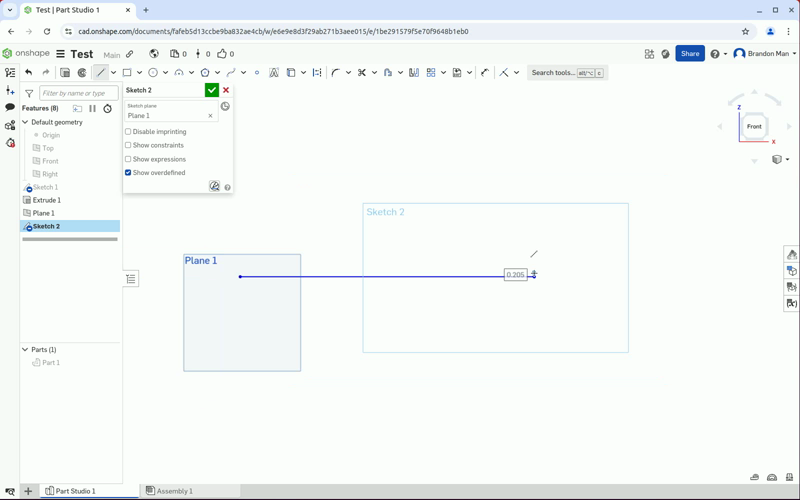
scroll(-6)
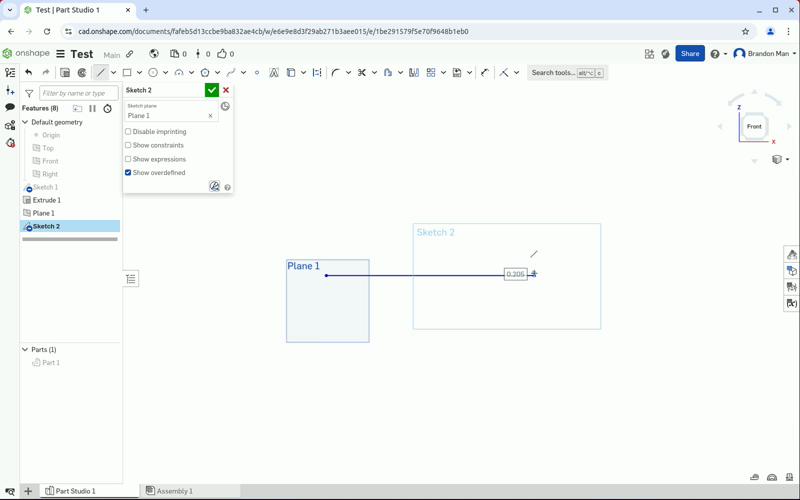
scroll(-6)
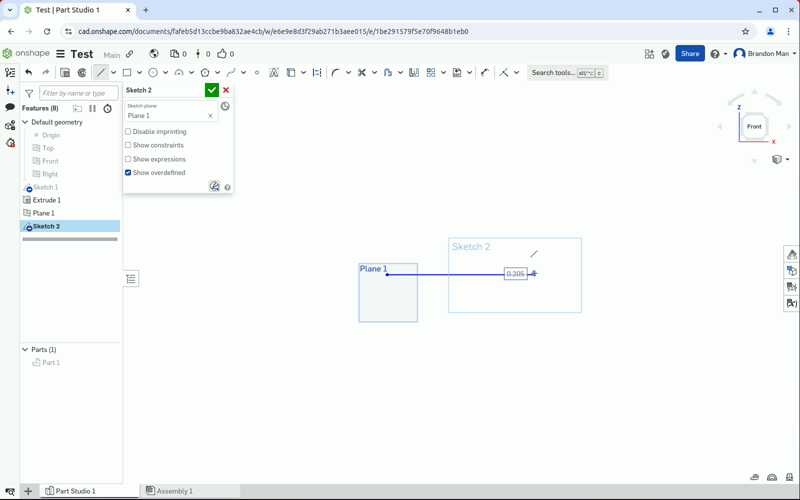
scroll(-6)
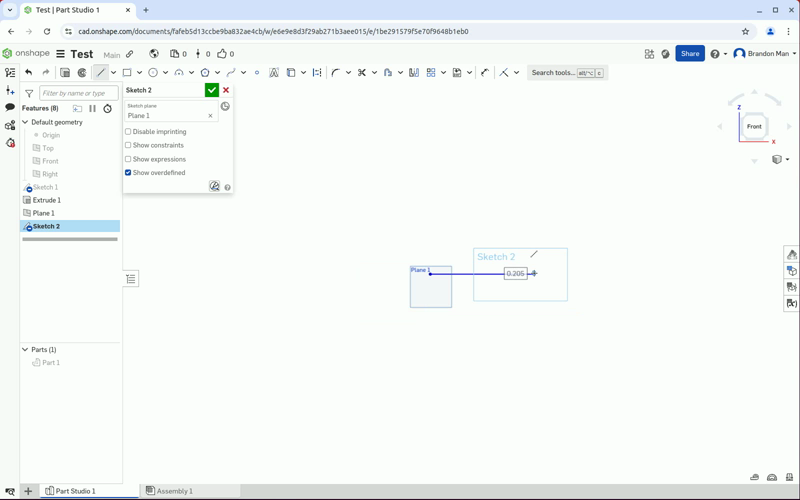
scroll(-6)
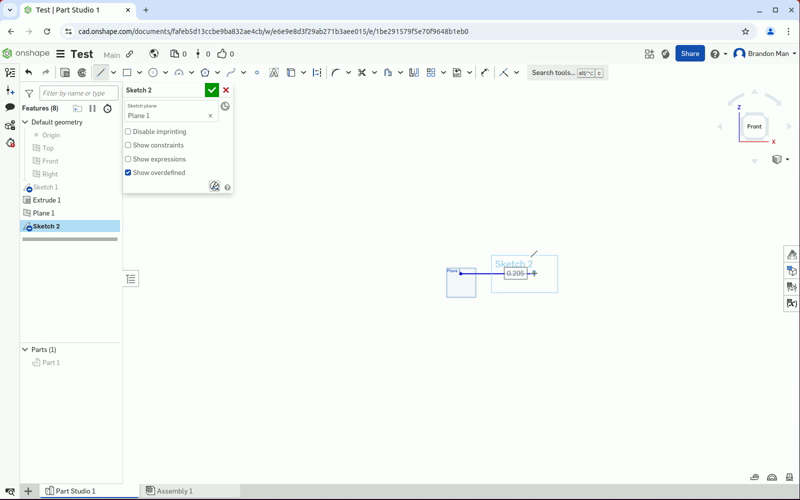
key_up(shift)
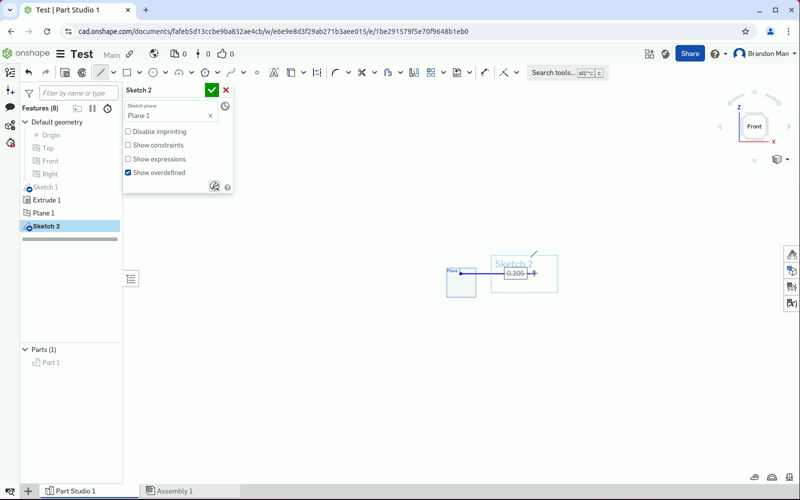
key_down(shift)
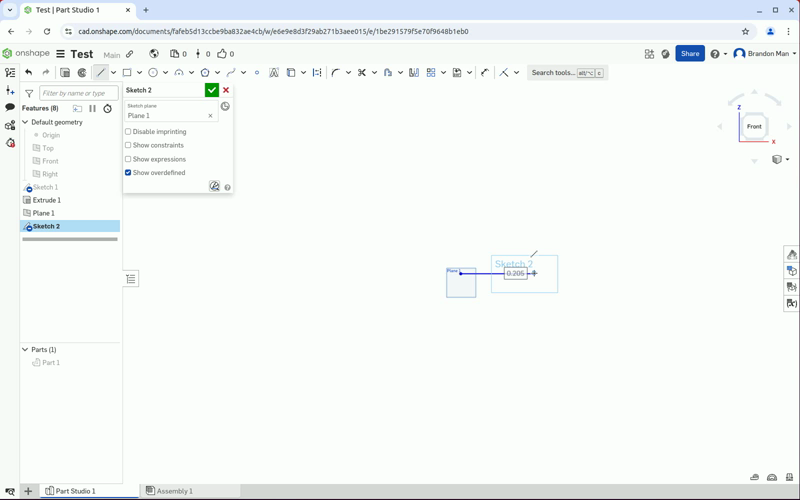
mouse_move(460, 272)
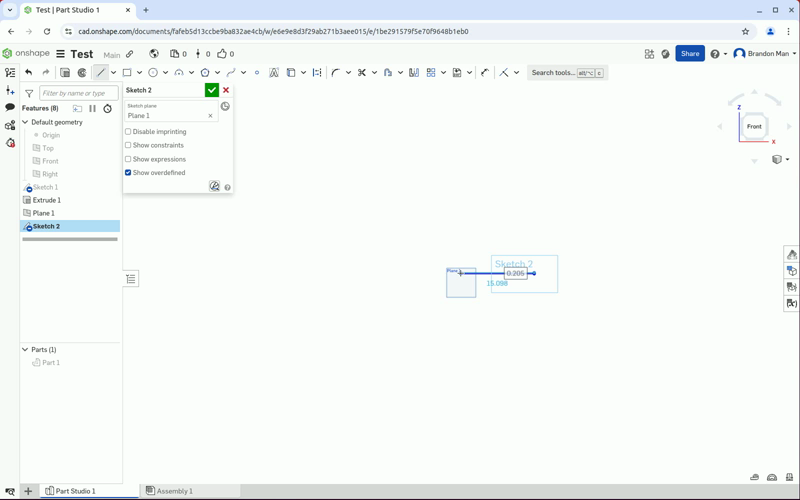
scroll(6)
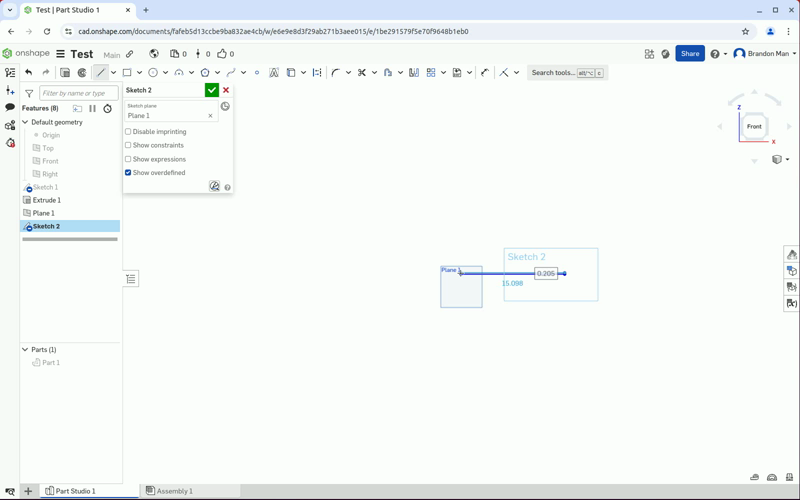
scroll(6)
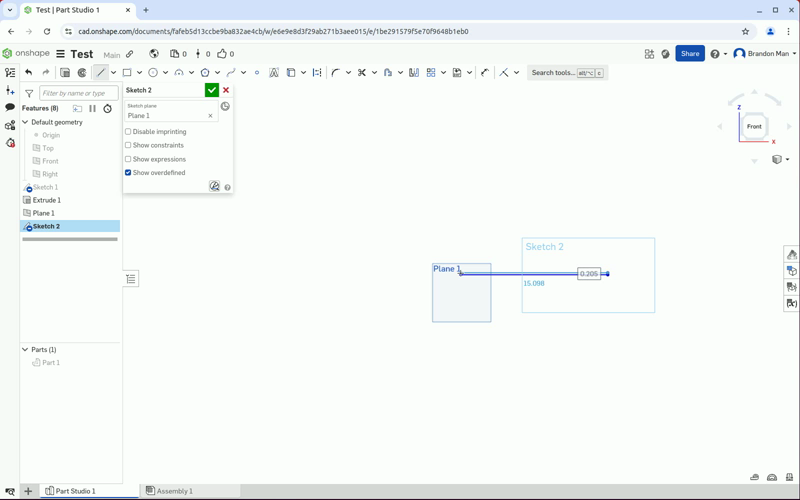
scroll(6)
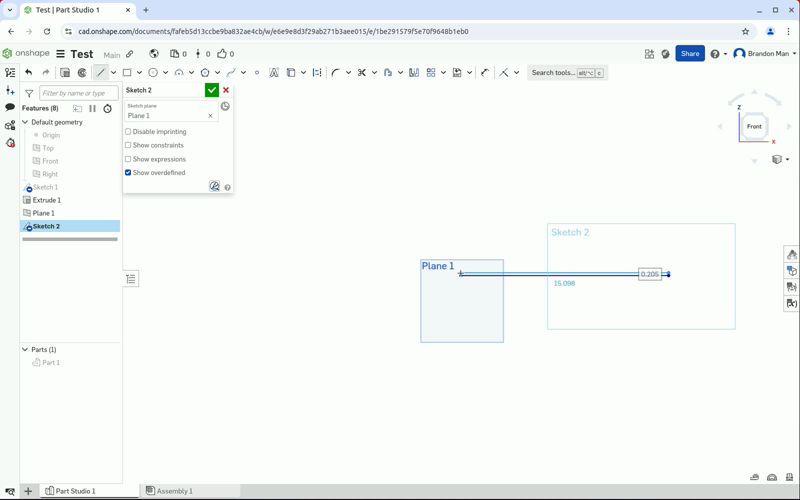
scroll(6)
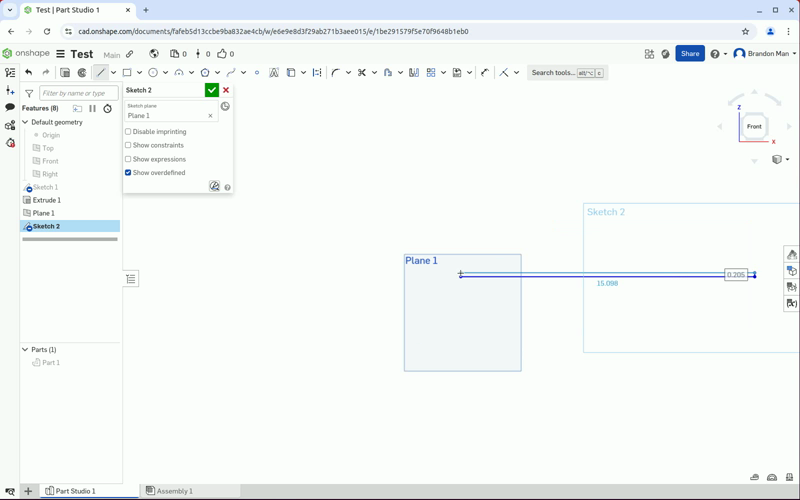
scroll(6)
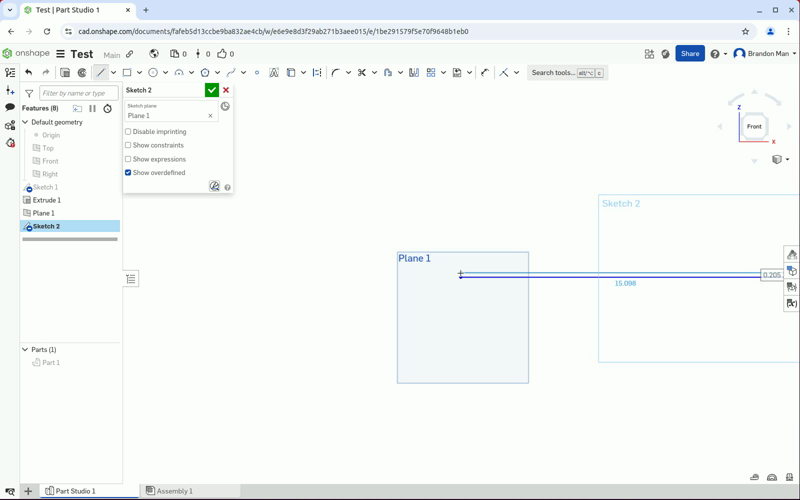
scroll(6)
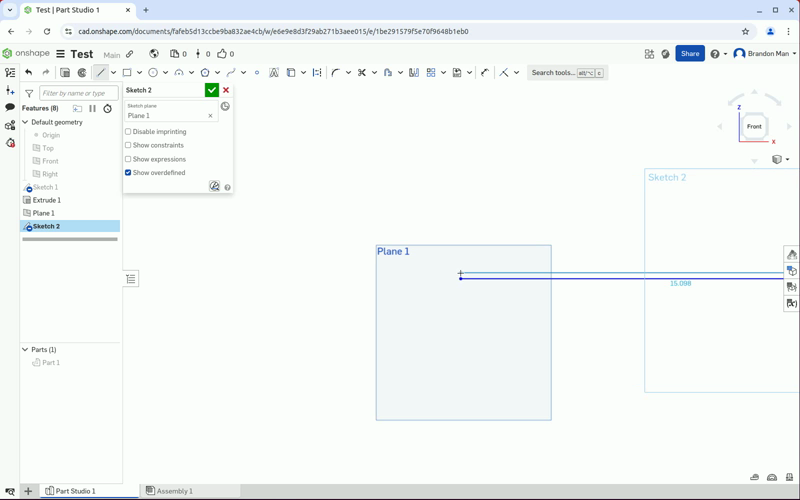
scroll(6)
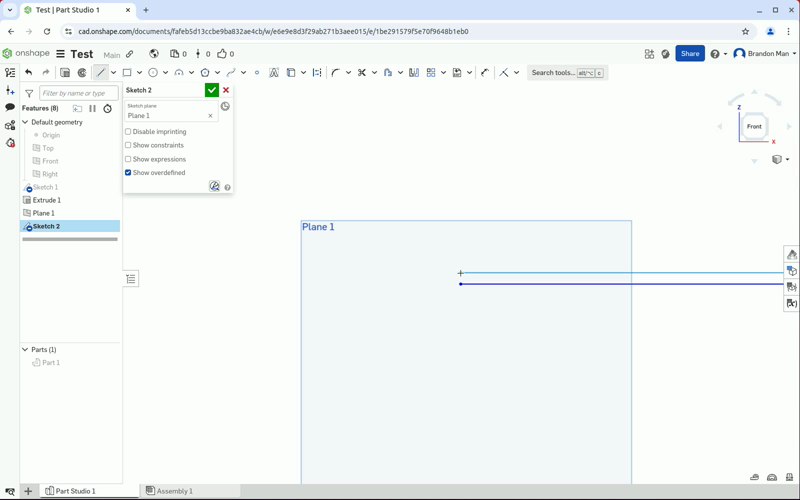
click(460, 272)
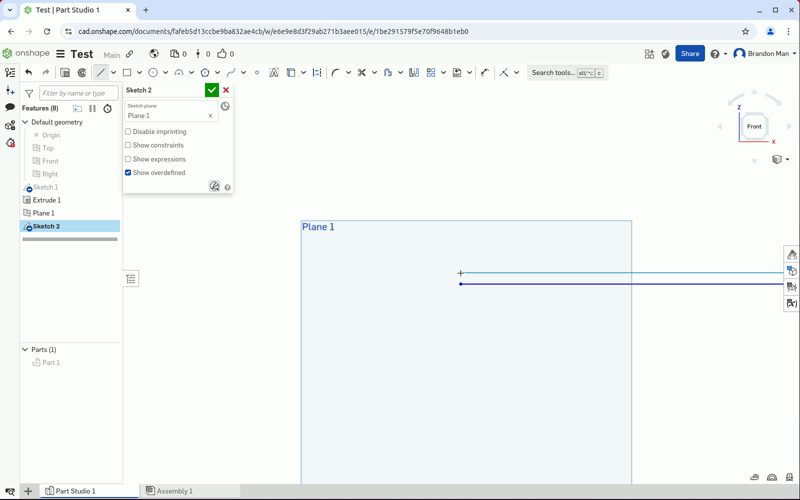
scroll(-6)
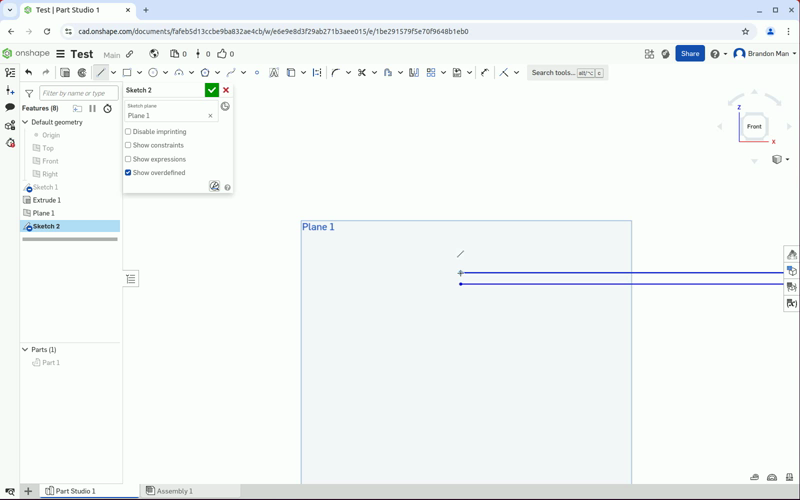
scroll(-6)
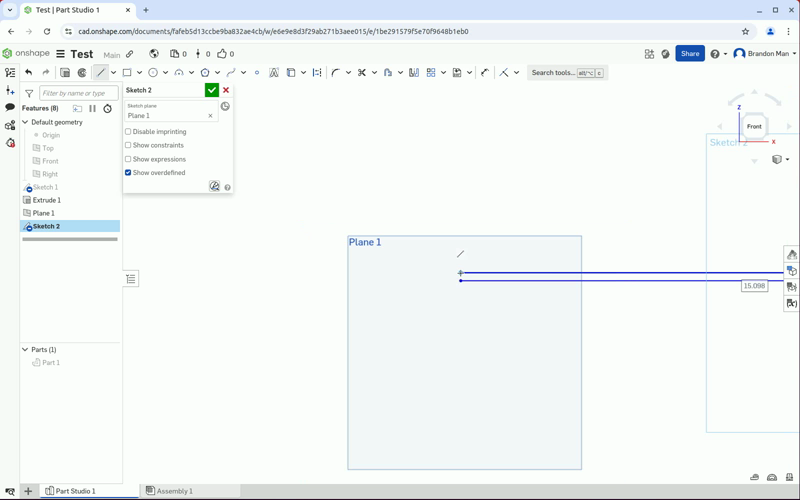
scroll(-6)
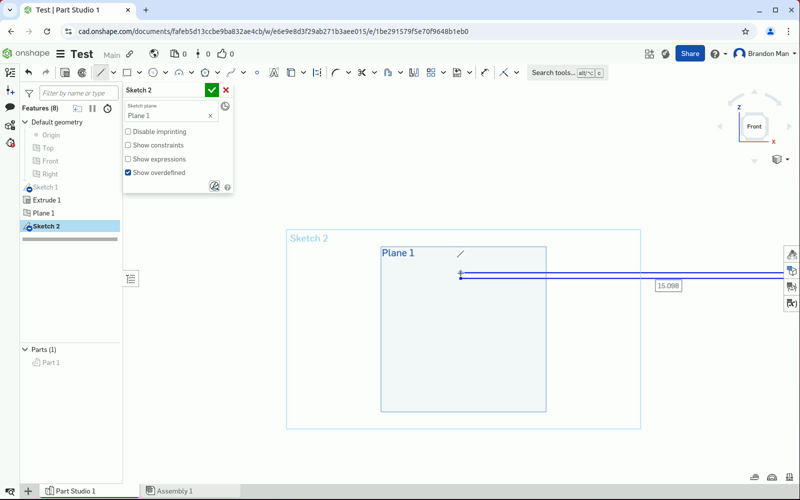
scroll(-6)
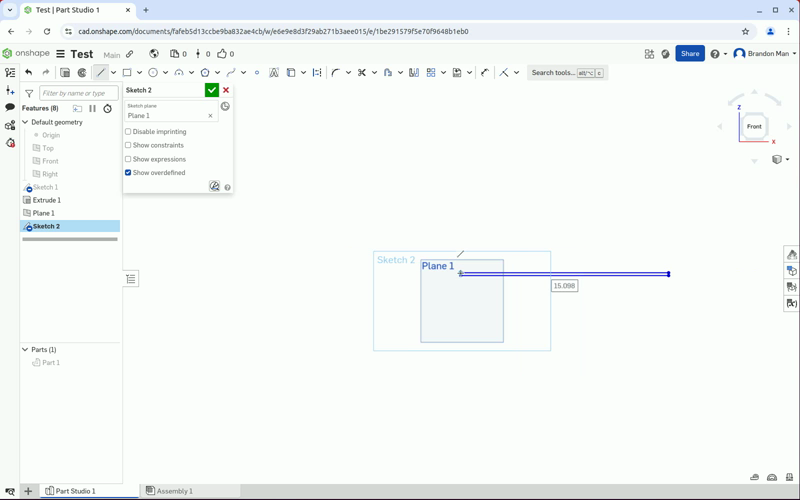
scroll(-6)
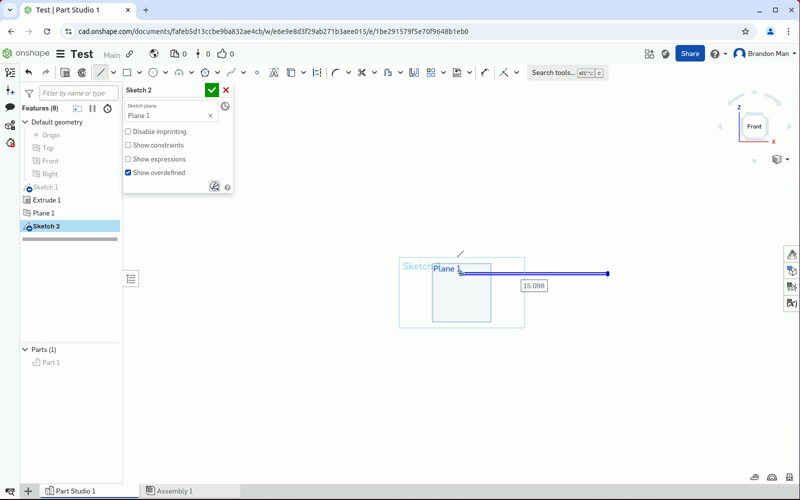
scroll(-6)
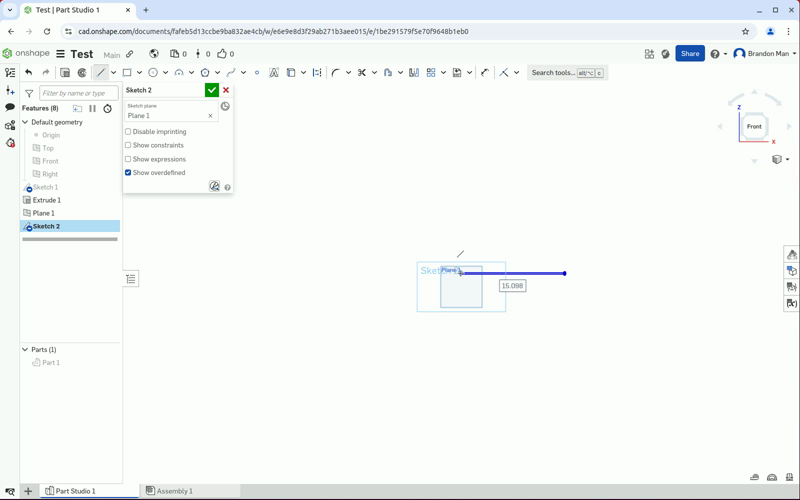
scroll(-6)
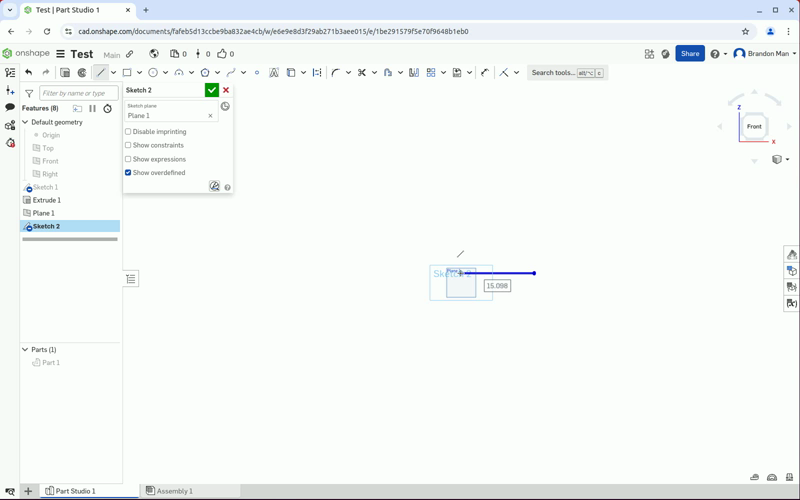
key_up(shift)
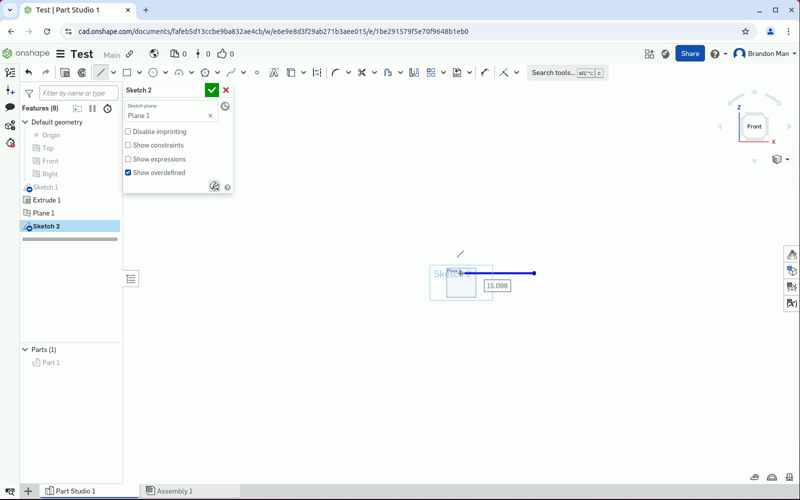
mouse_move(490, 272)
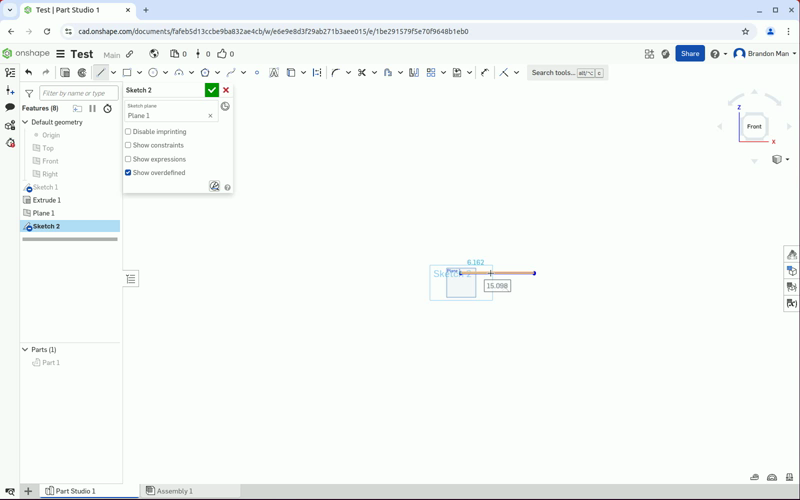
key_down(shift)
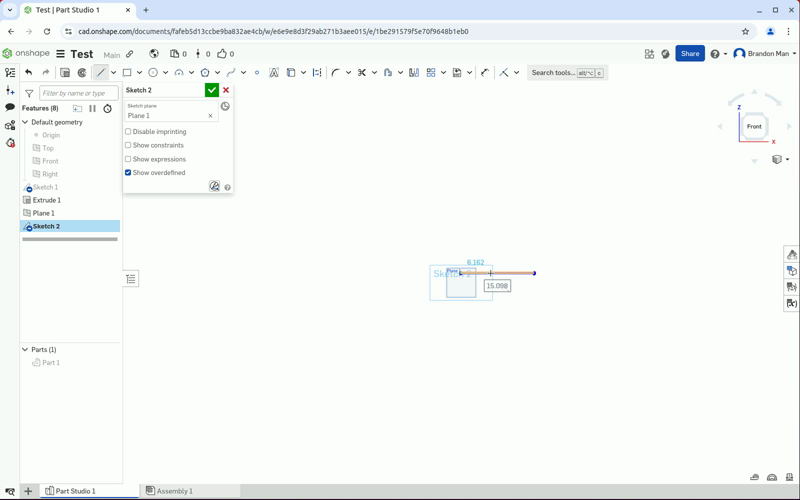
mouse_move(460, 273)
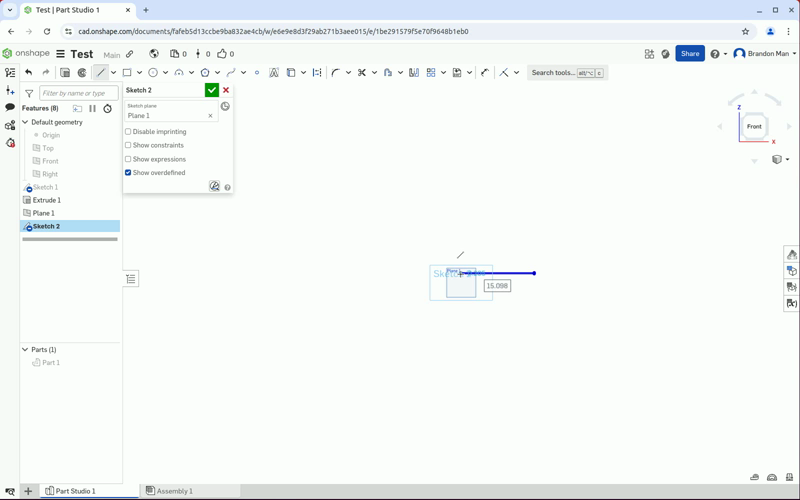
scroll(6)
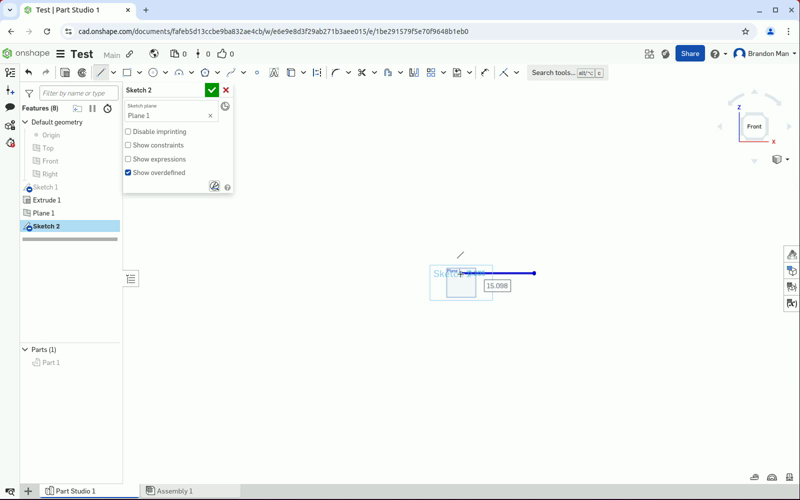
scroll(6)
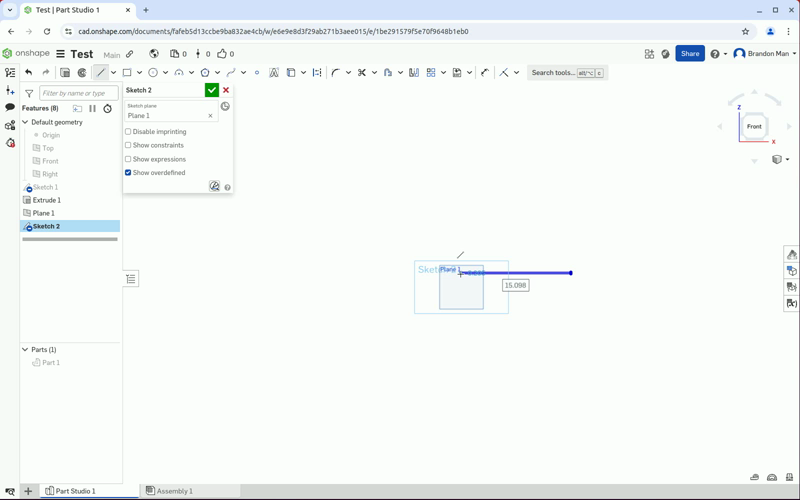
scroll(6)
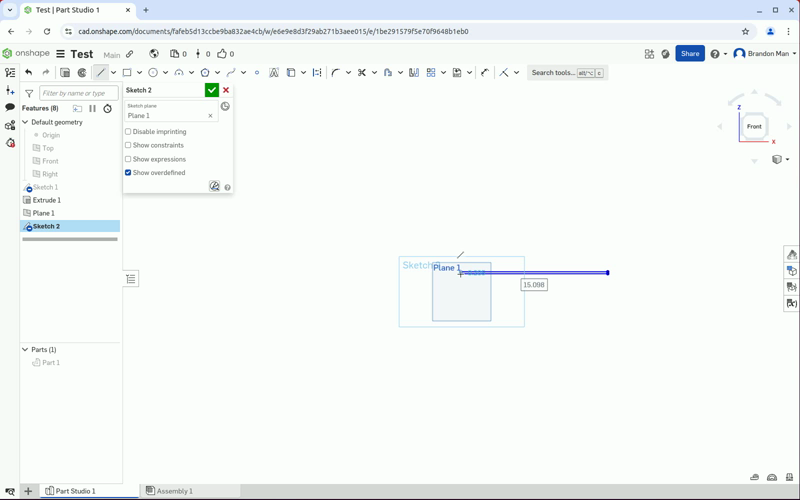
scroll(6)
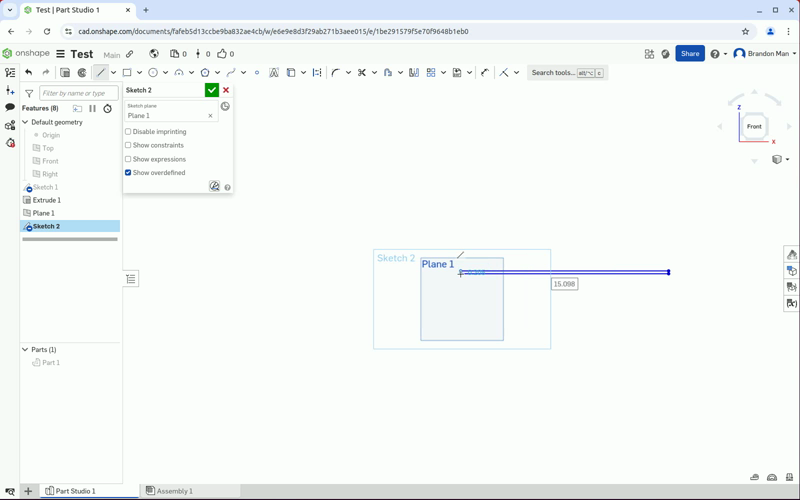
scroll(6)
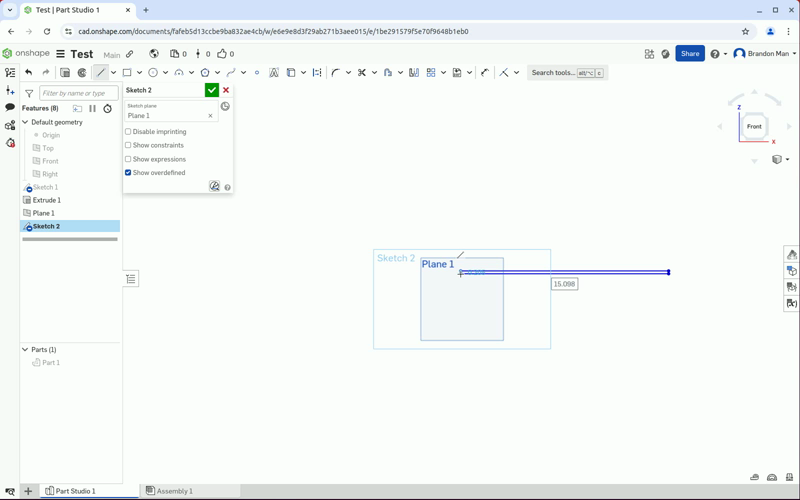
scroll(6)
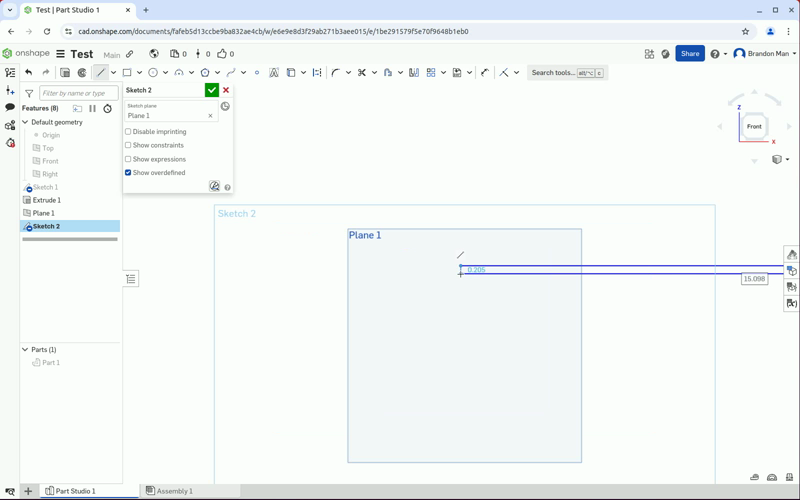
scroll(6)
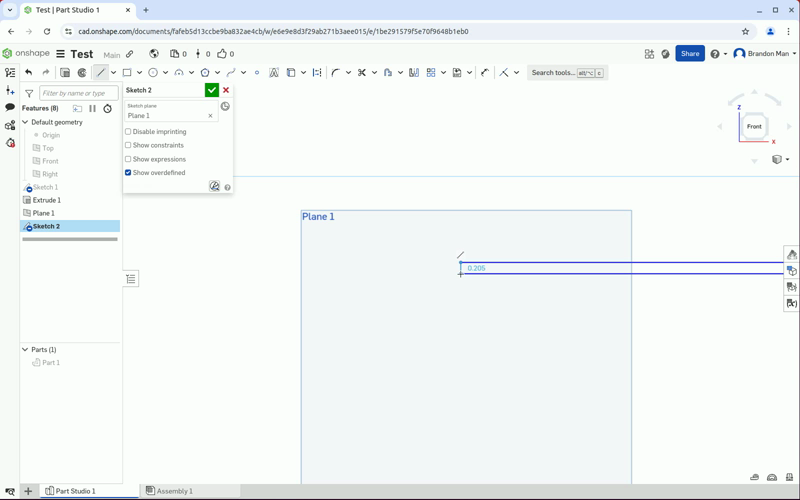
key_up(shift)
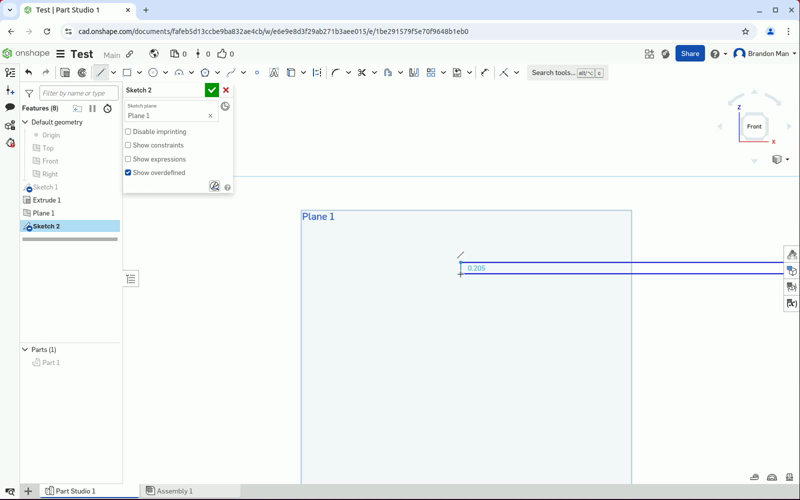
click(460, 273)
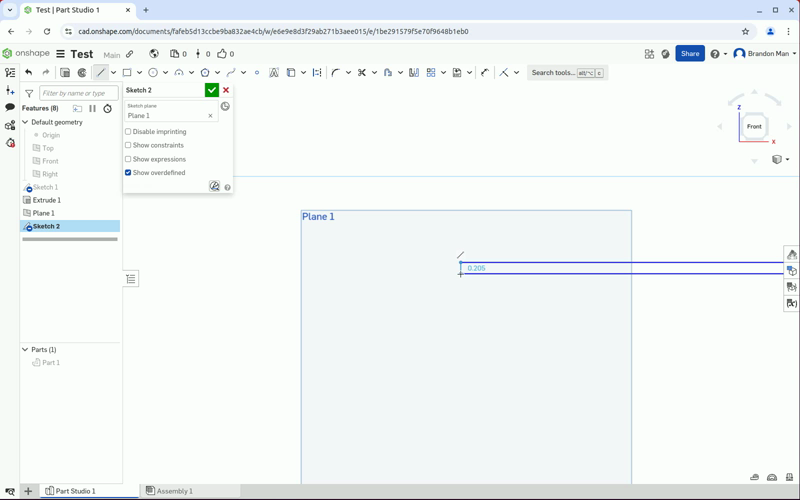
scroll(-6)
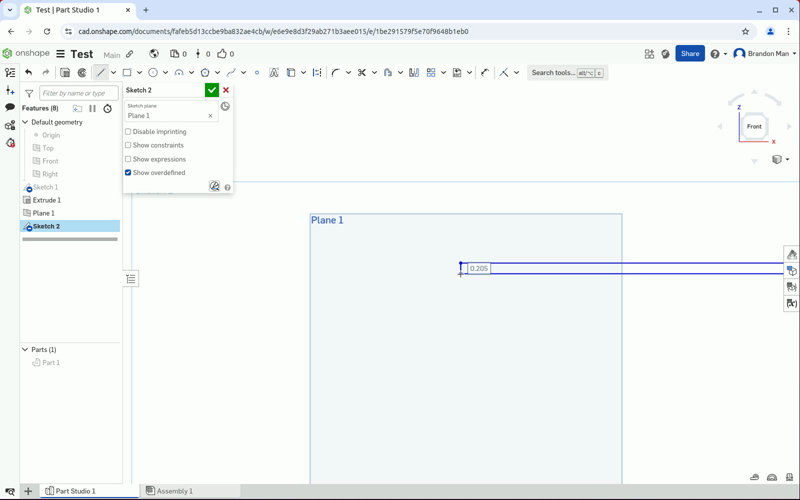
scroll(-6)
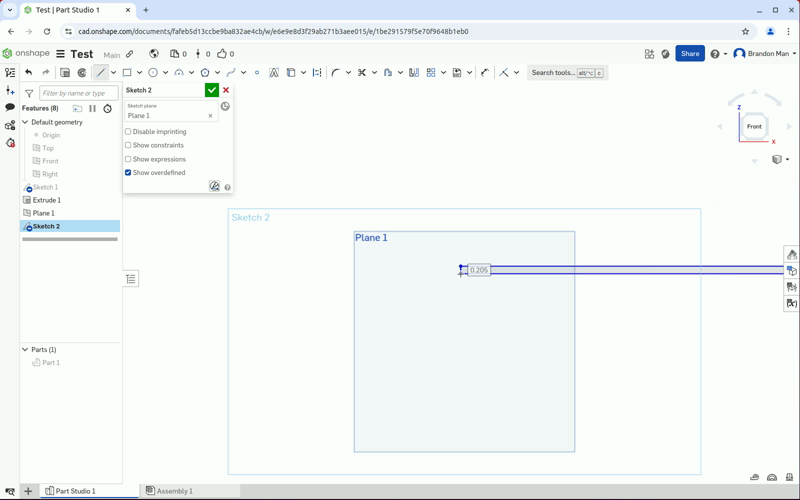
scroll(-6)
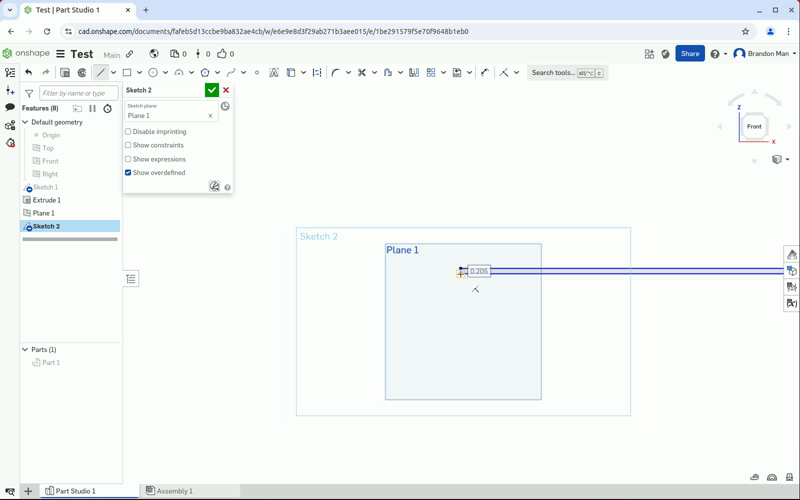
scroll(-6)
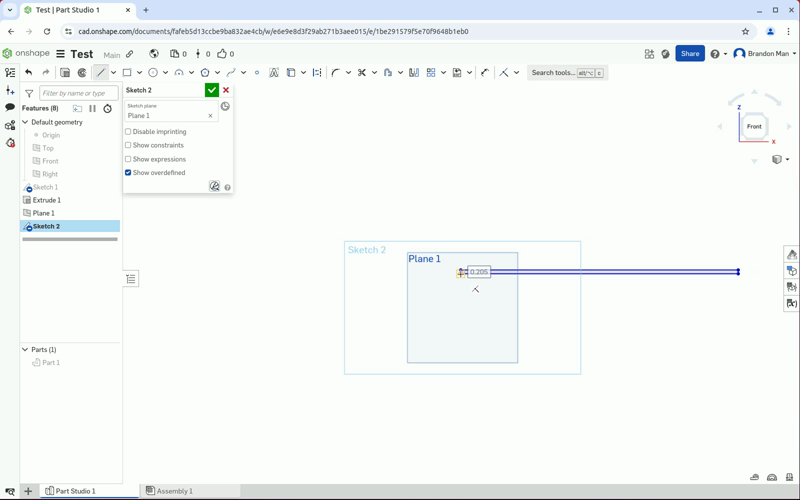
scroll(-6)
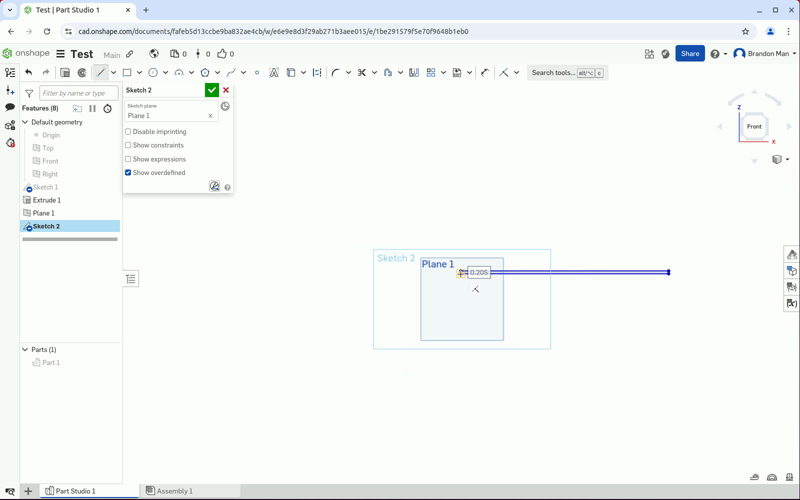
scroll(-6)
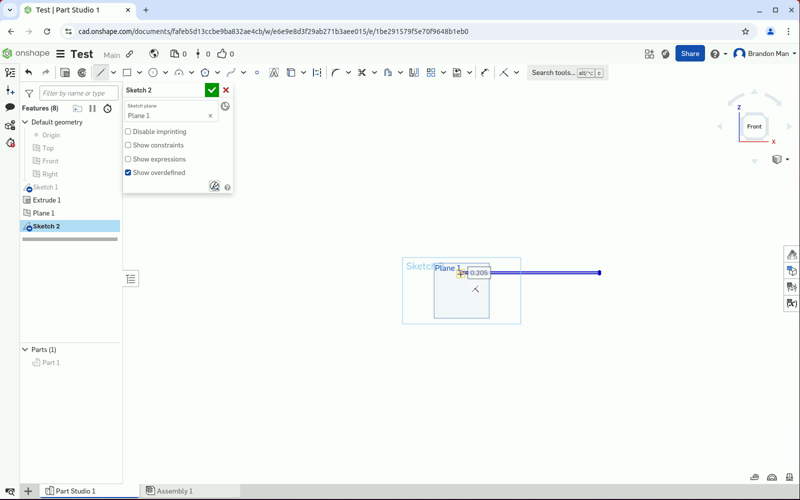
scroll(-6)
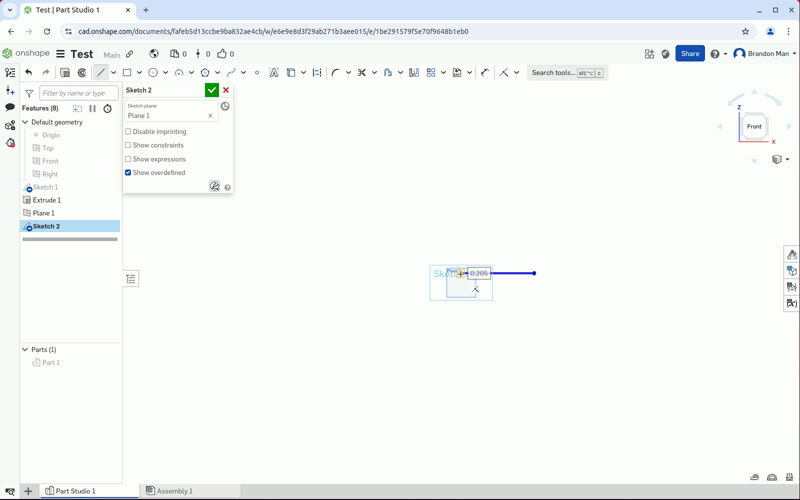
key(esc)
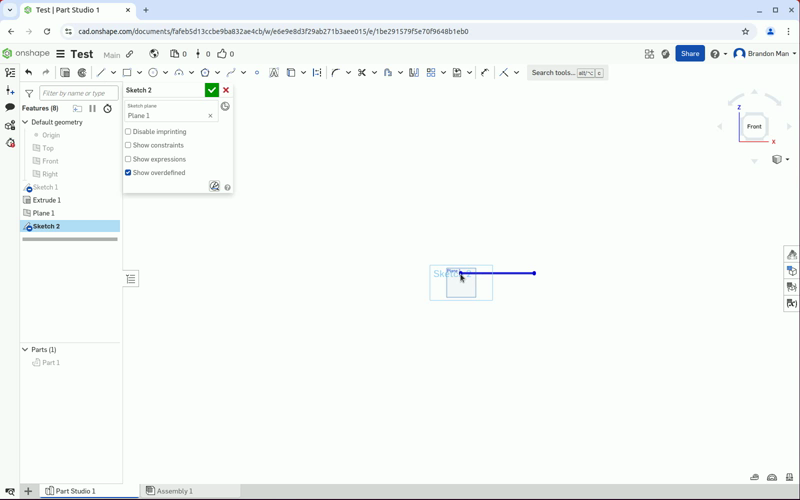
mouse_move(488, 273)
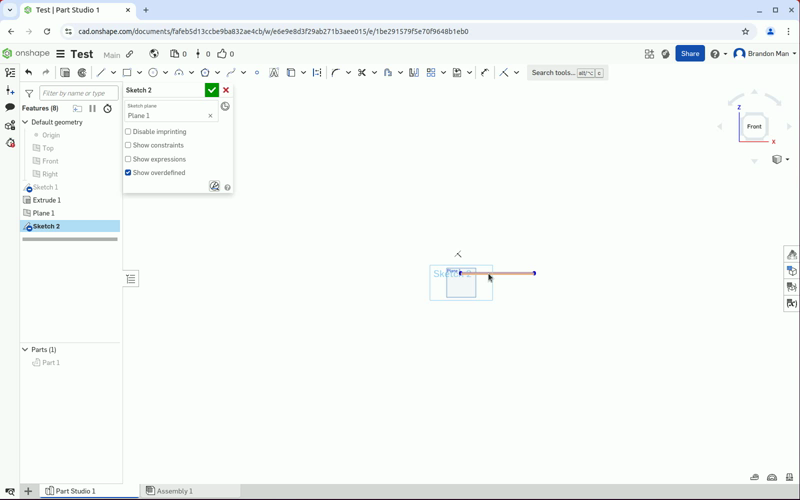
scroll(6)
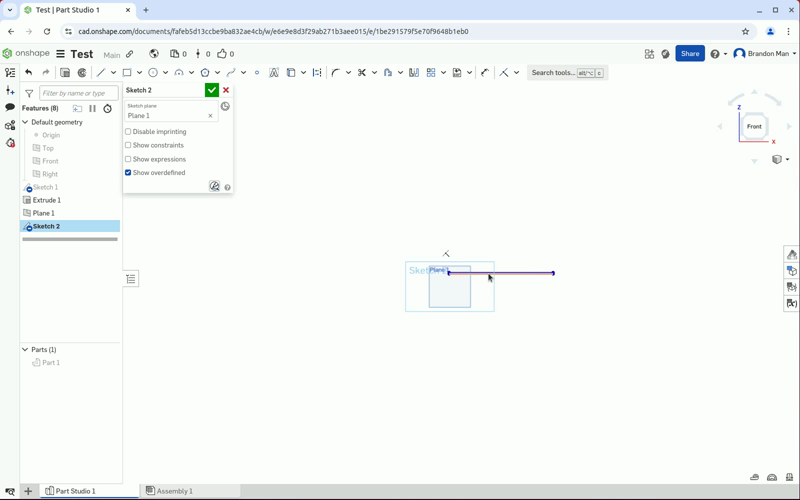
scroll(6)
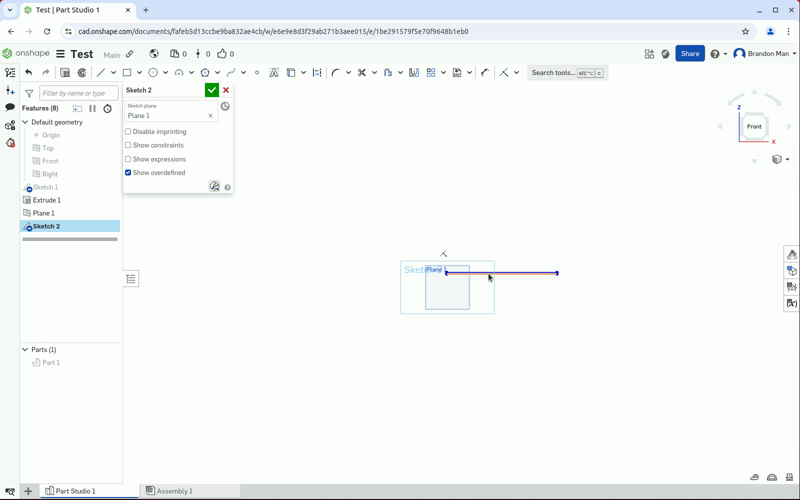
scroll(6)
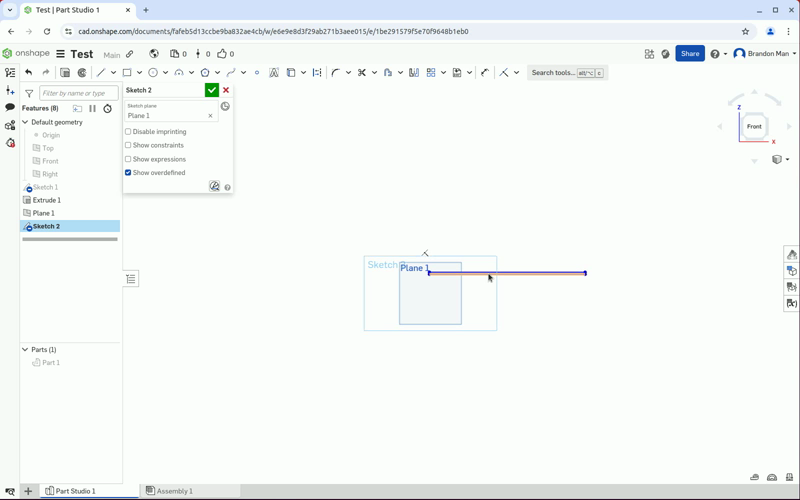
scroll(6)
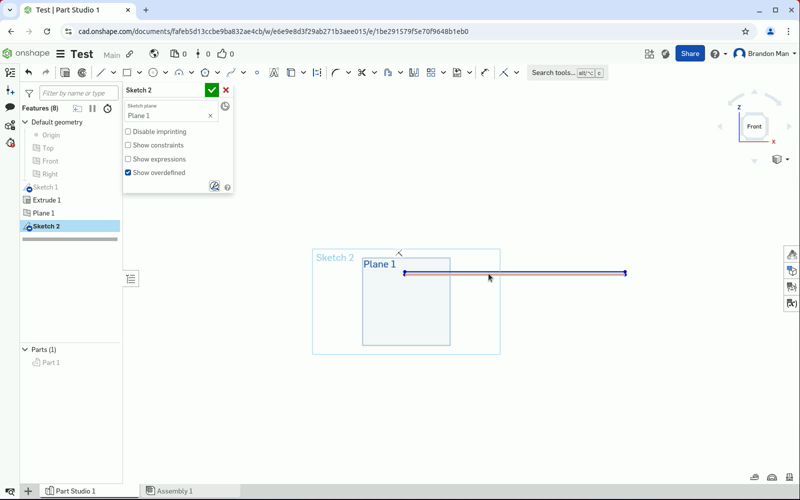
scroll(6)
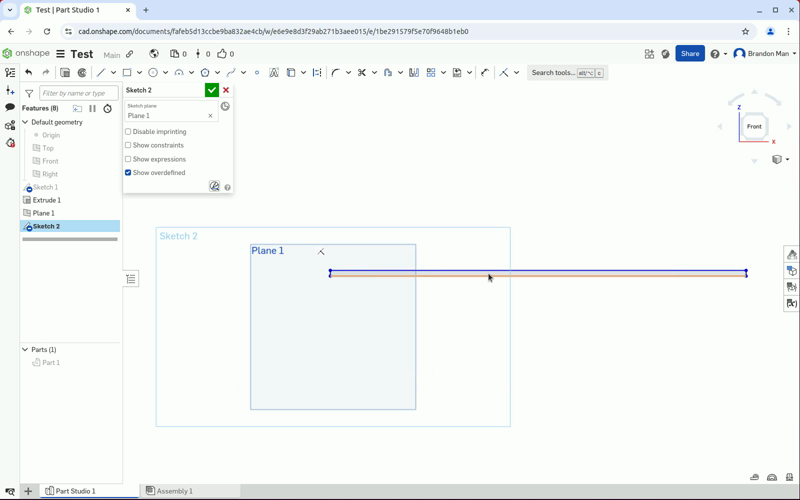
scroll(6)
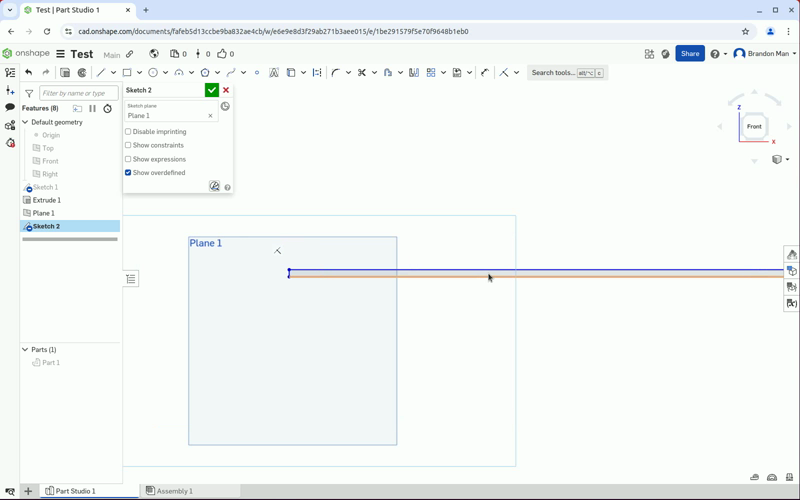
scroll(6)
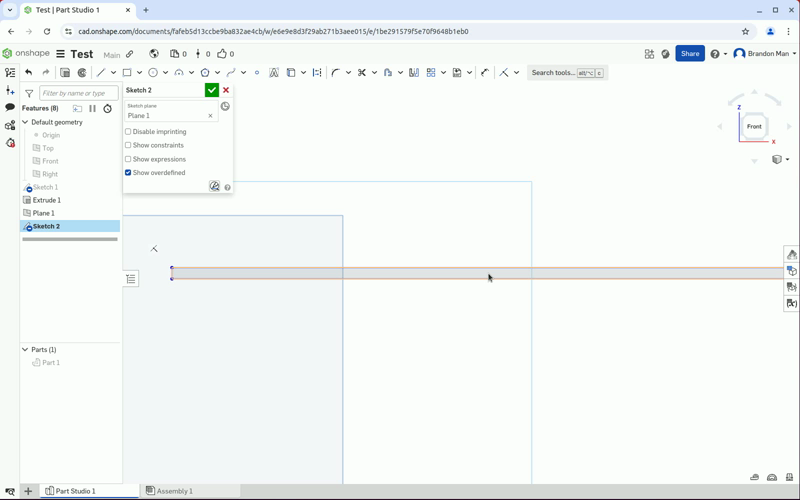
click(488, 273)
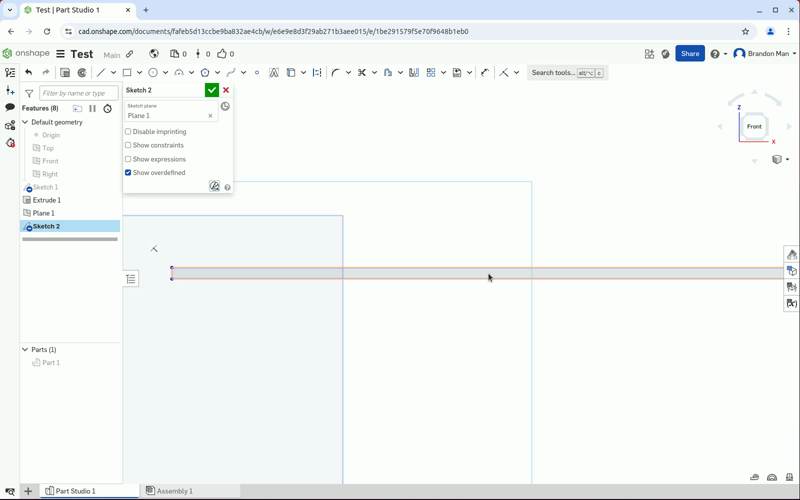
scroll(-6)
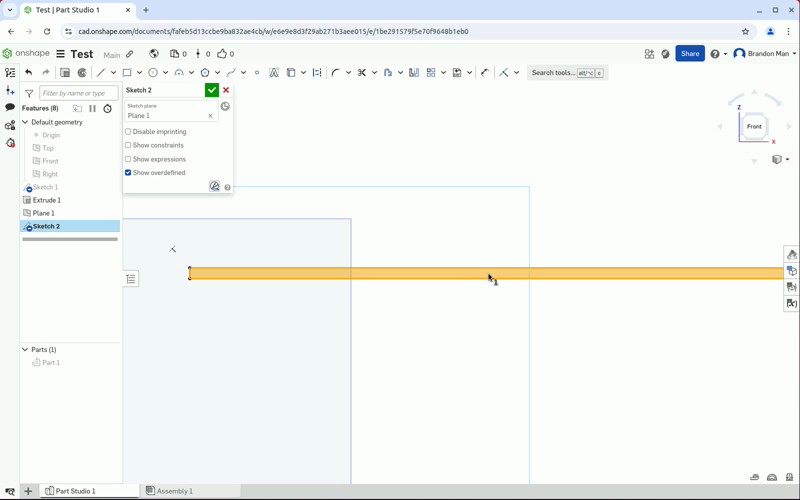
scroll(-6)
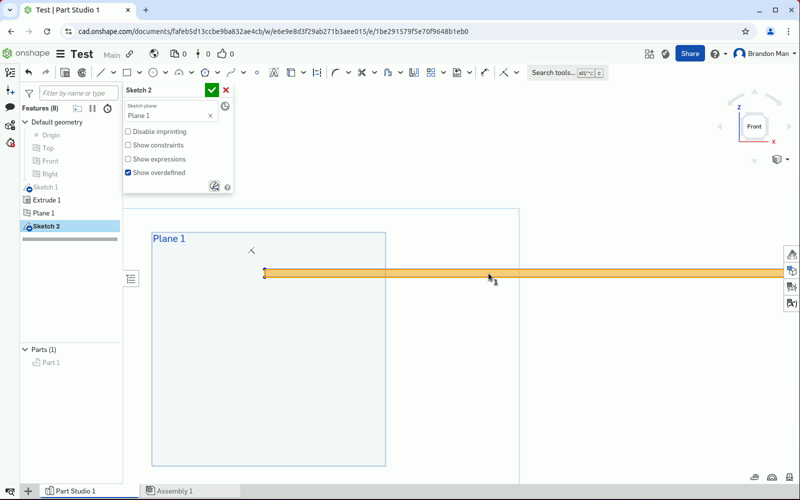
scroll(-6)
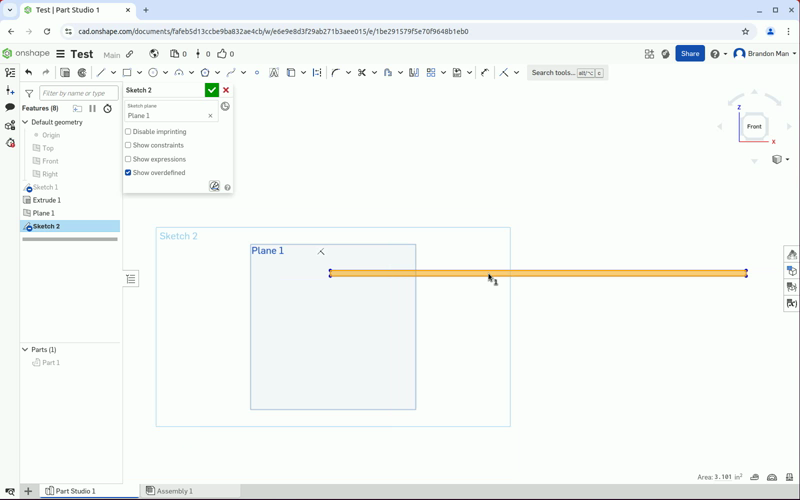
scroll(-6)
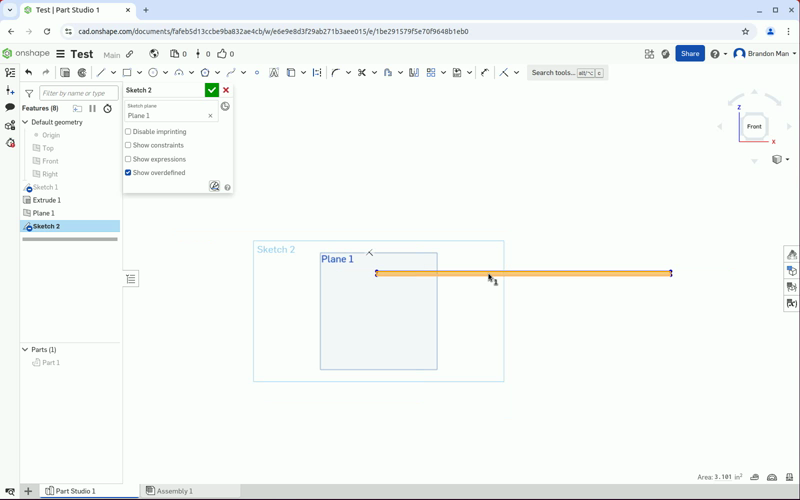
scroll(-6)
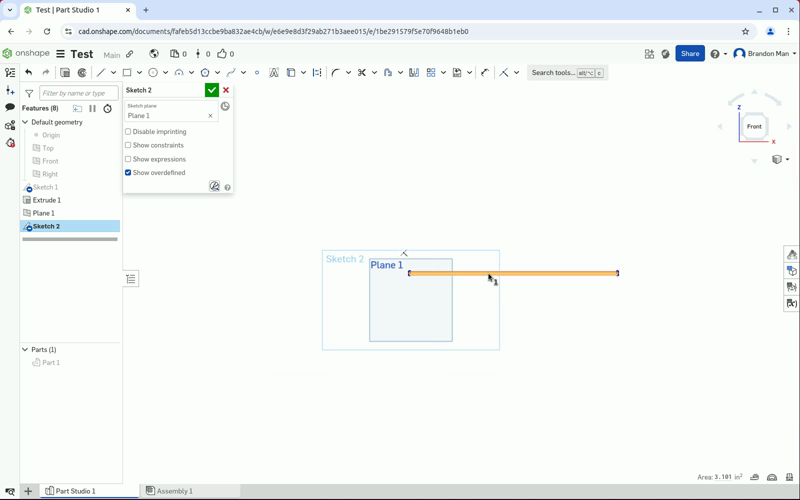
scroll(-6)
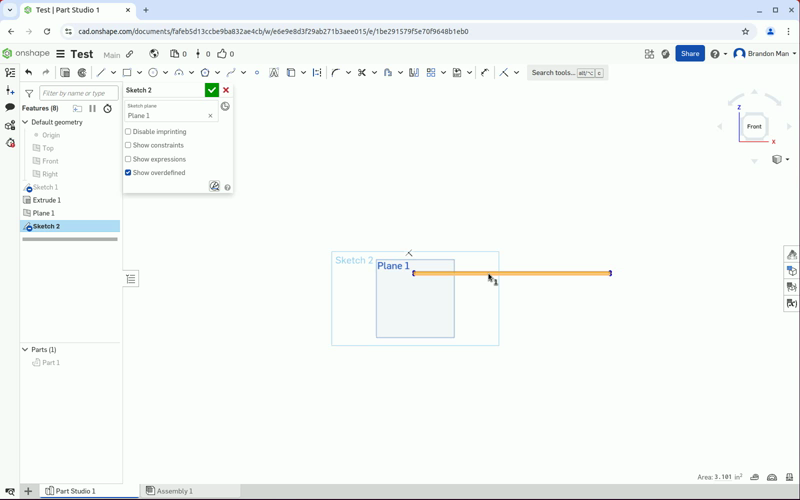
scroll(-6)
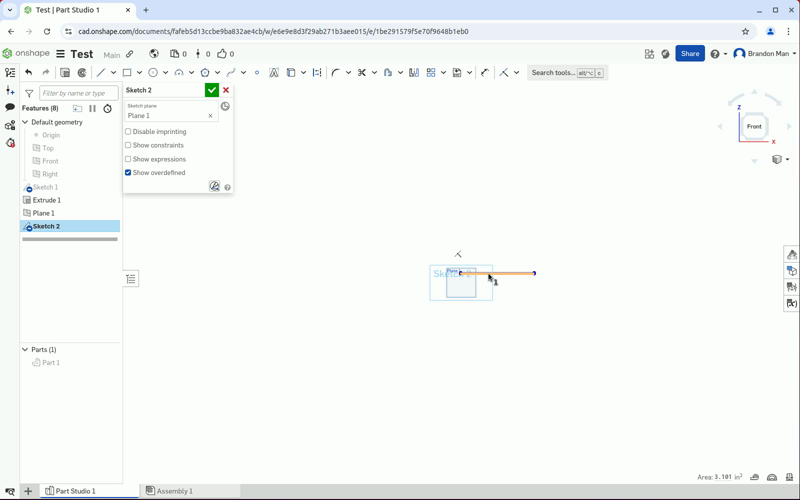
mouse_move(73, 352)
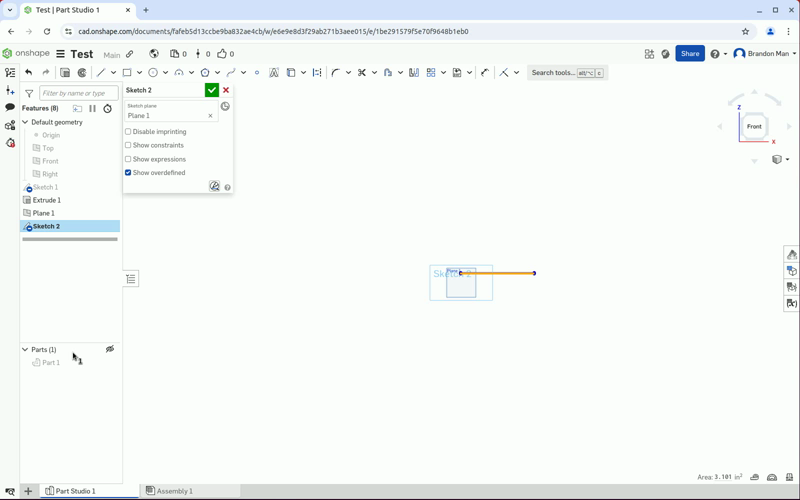
key(shift+y)
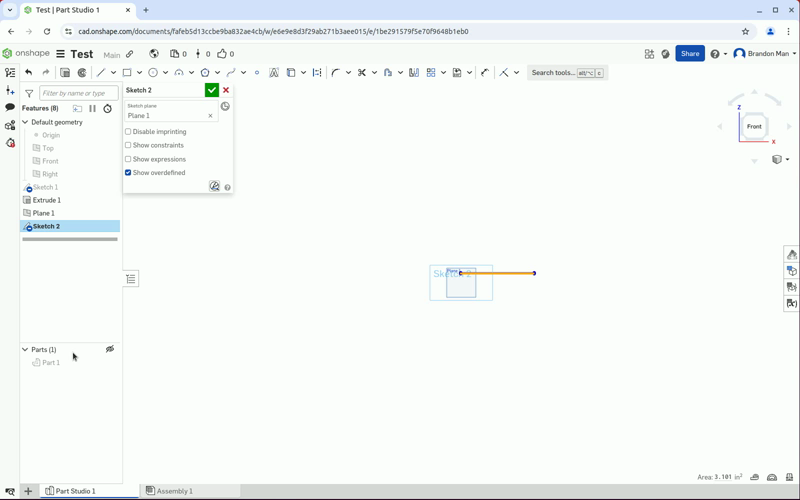
key(shift+e)
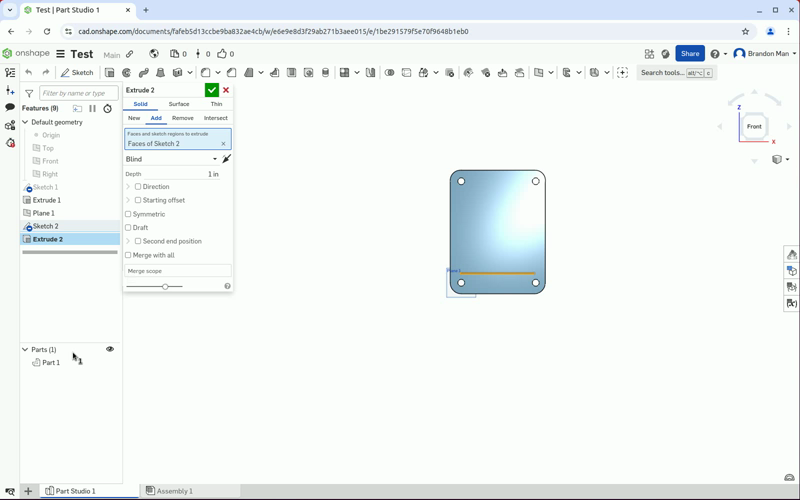
mouse_move(143, 106)
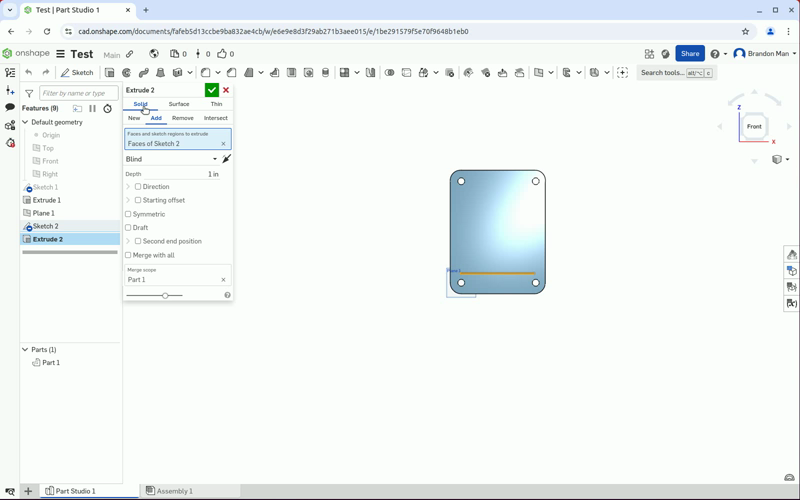
click(143, 106)
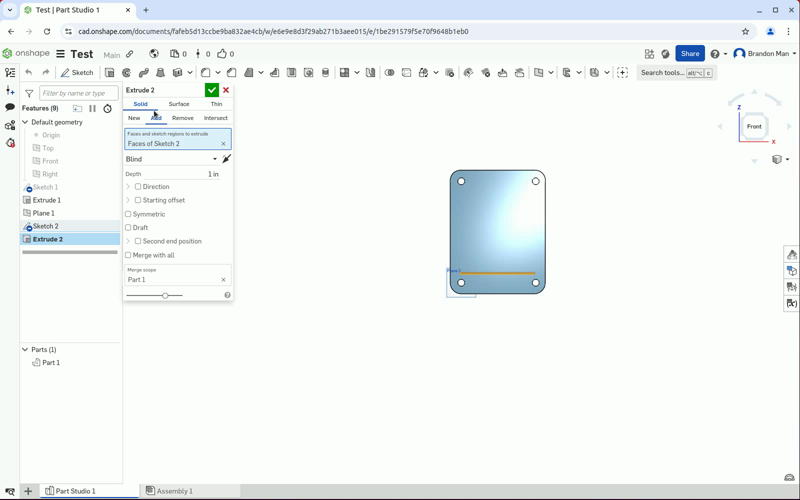
mouse_move(186, 120)
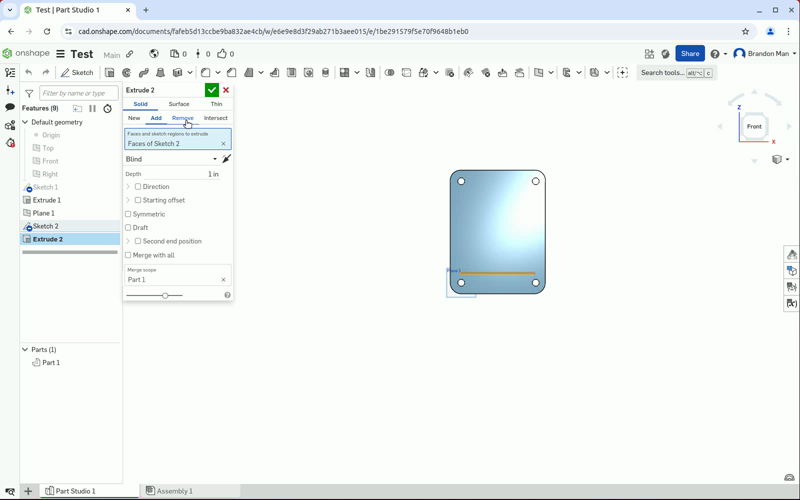
click(186, 120)
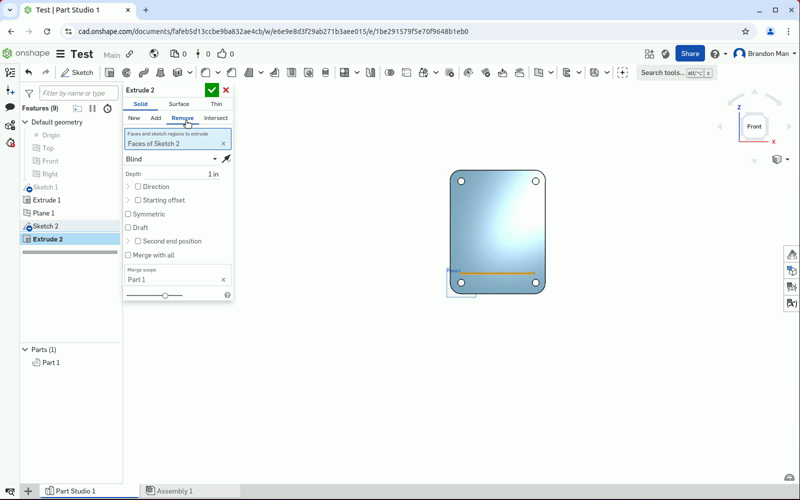
key(tab, 4)
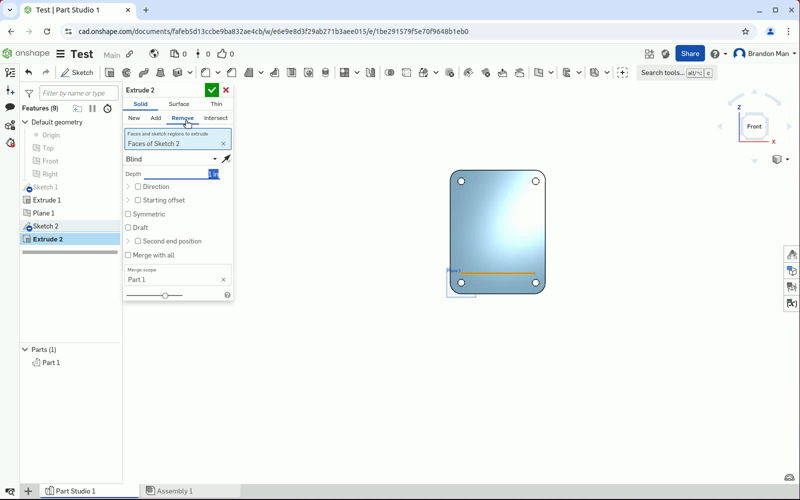
text(0.241)
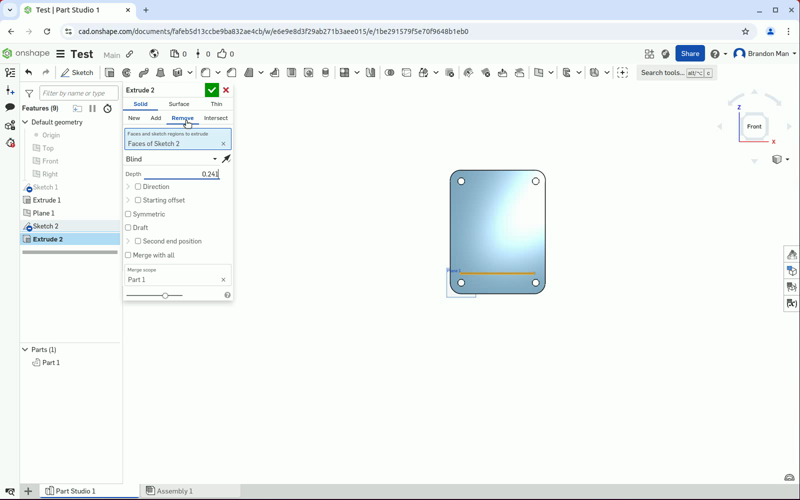
key(tab, 6)
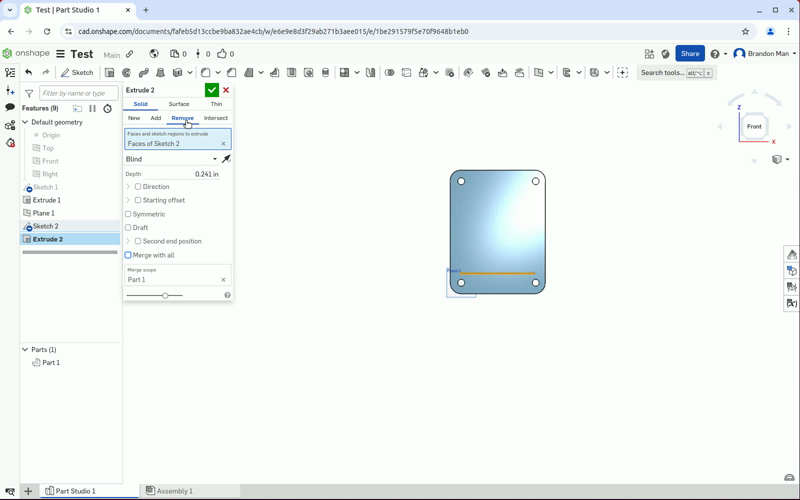
key(space)
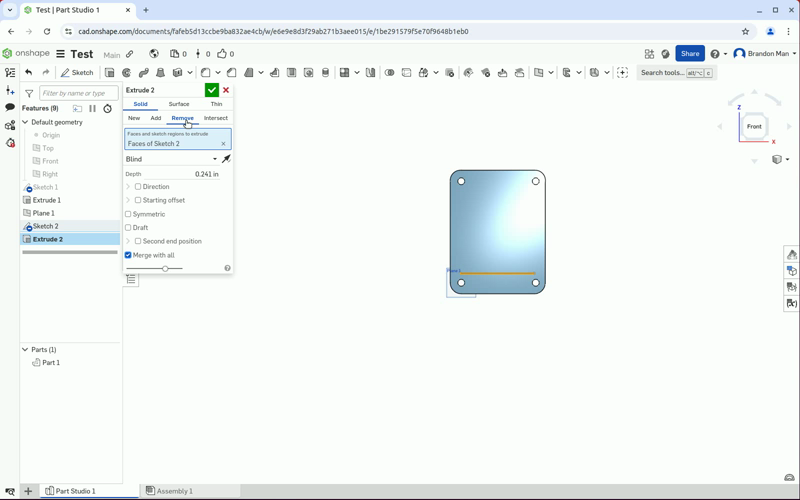
key(enter)
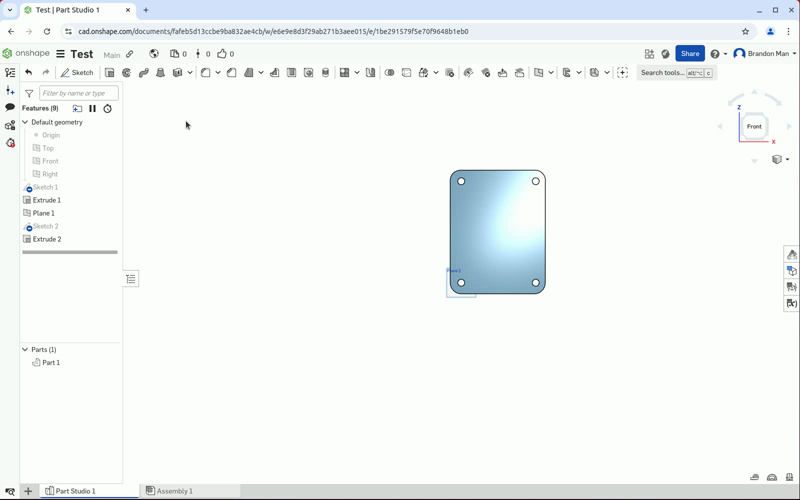
key(shift+h)
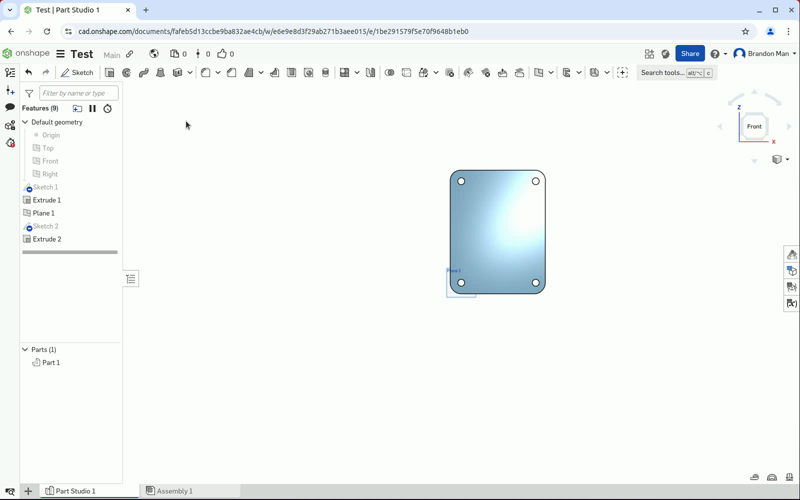
key(shift+h)
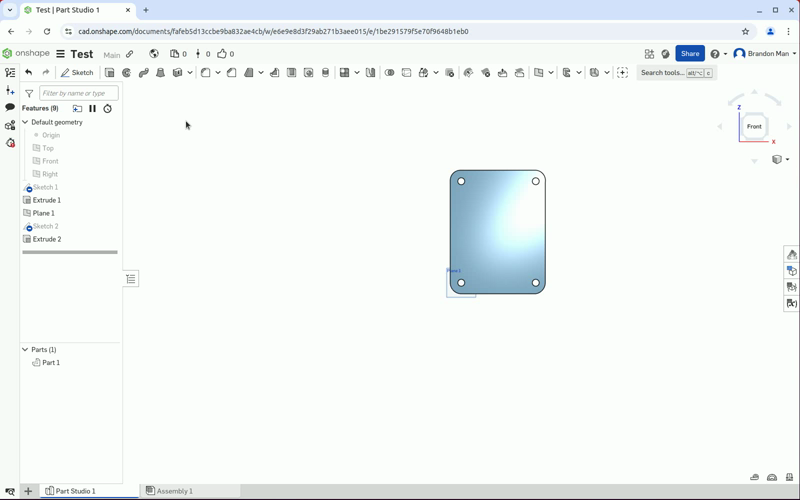
mouse_move(73, 189)
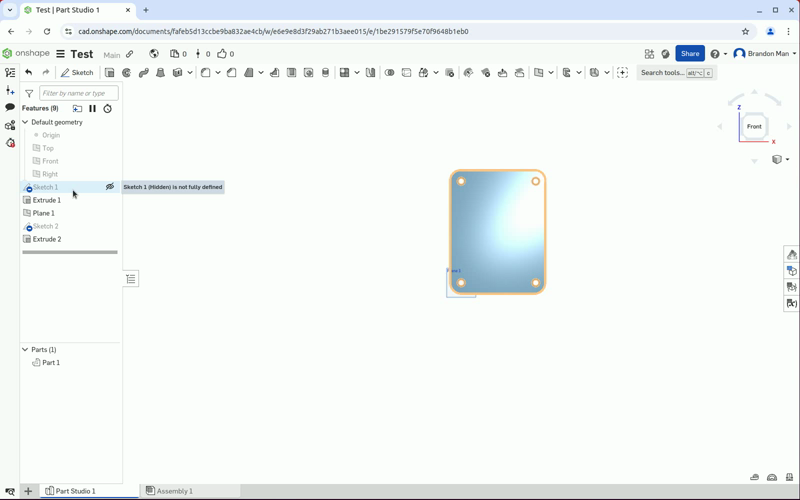
click(73, 189)
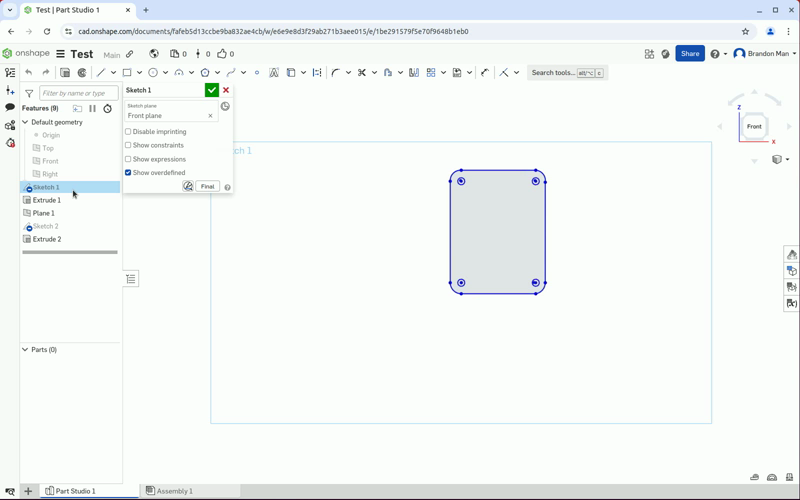
mouse_move(229, 92)
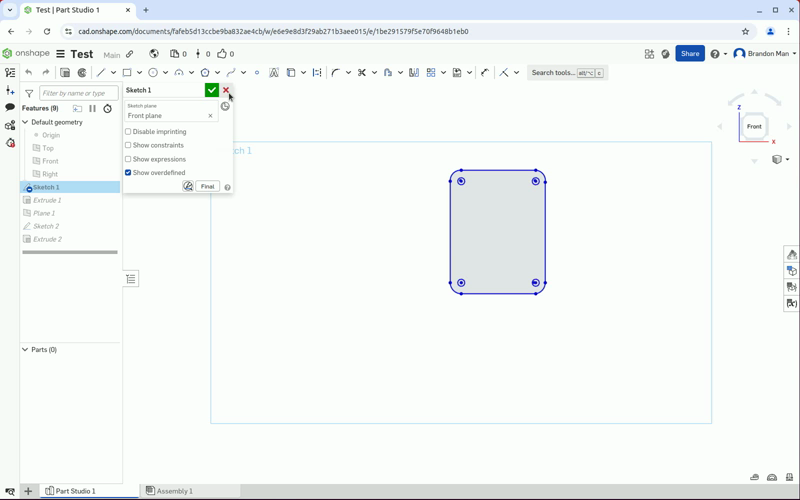
click(229, 92)
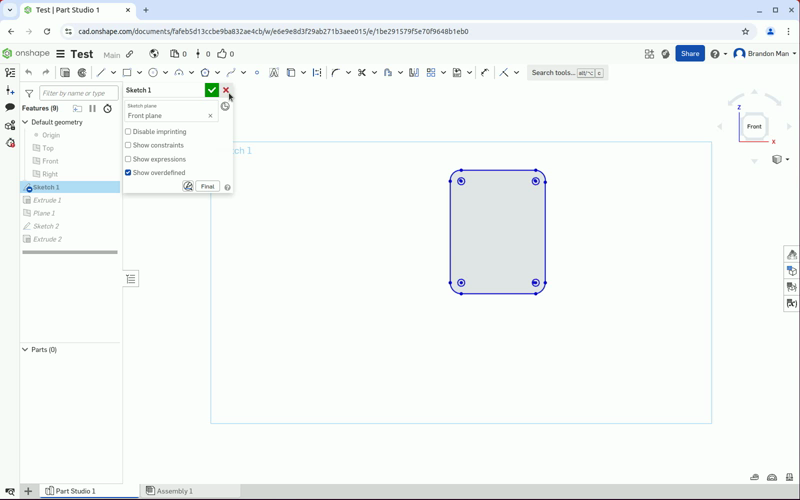
key(shift+s)
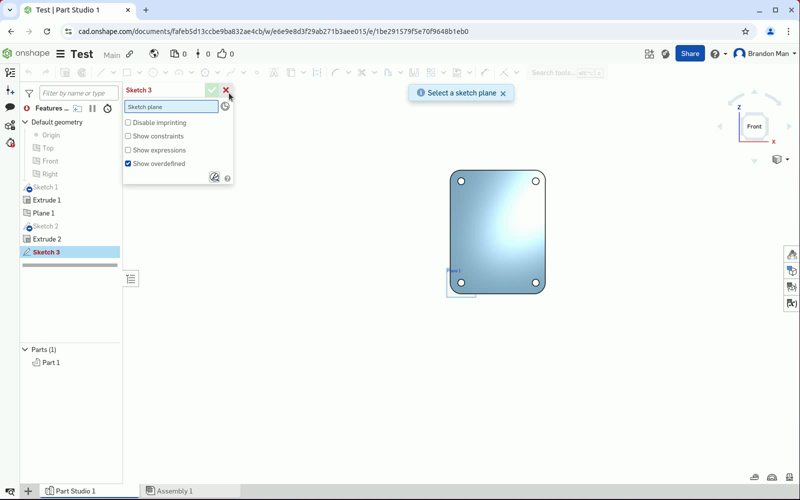
mouse_move(73, 215)
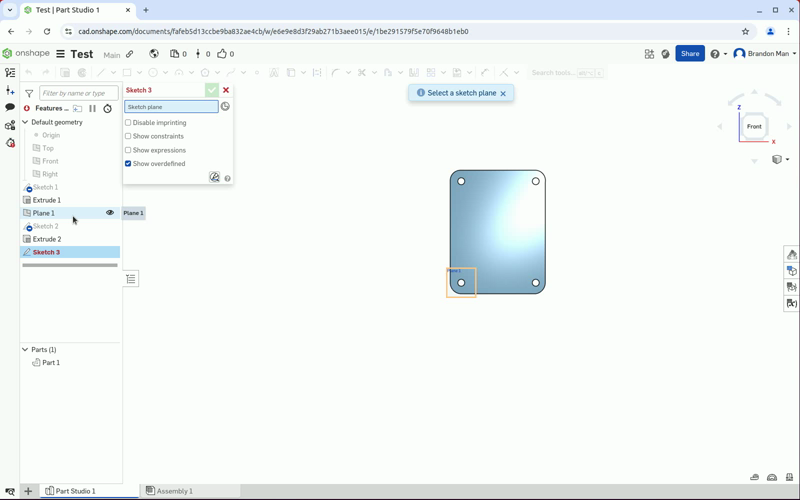
click(73, 215)
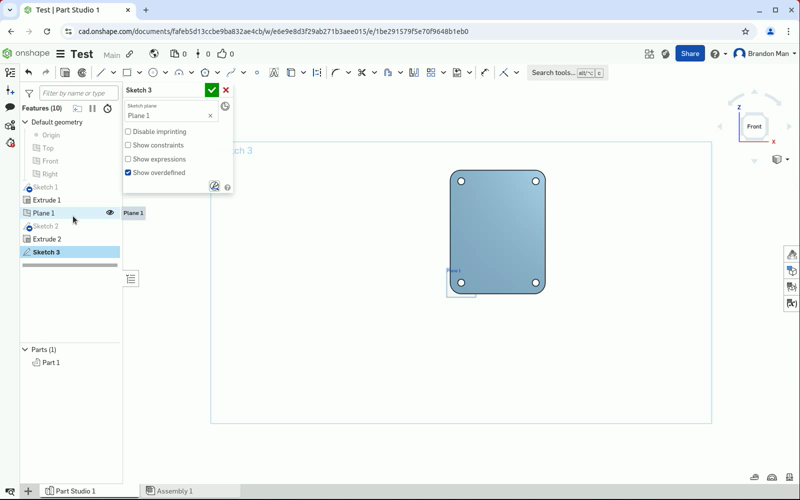
mouse_move(73, 352)
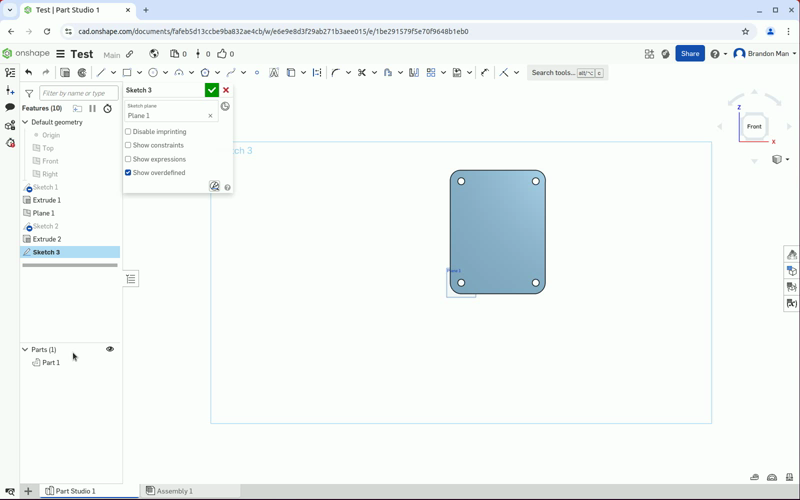
key(y)
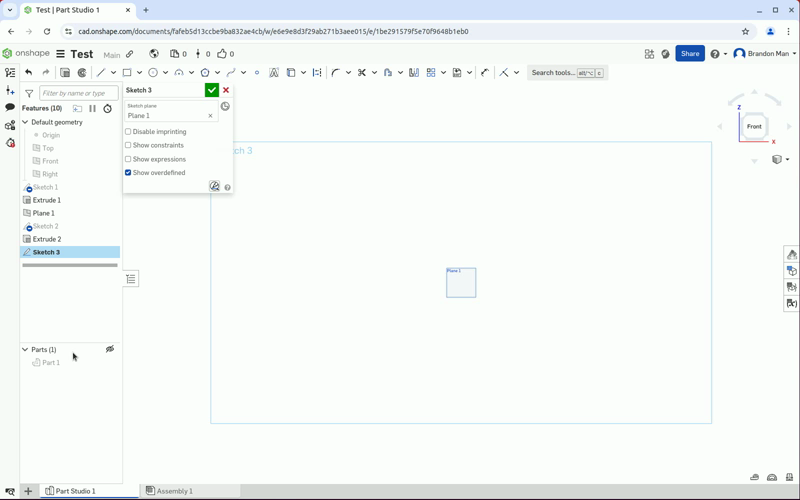
key(l)
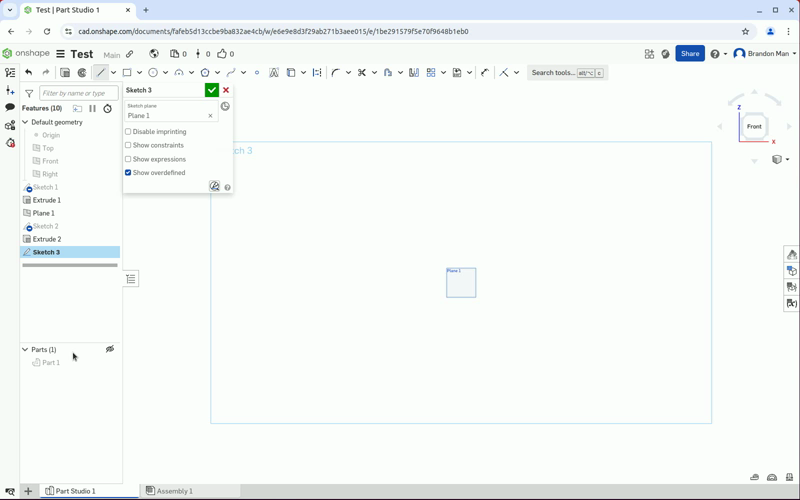
key_down(shift)
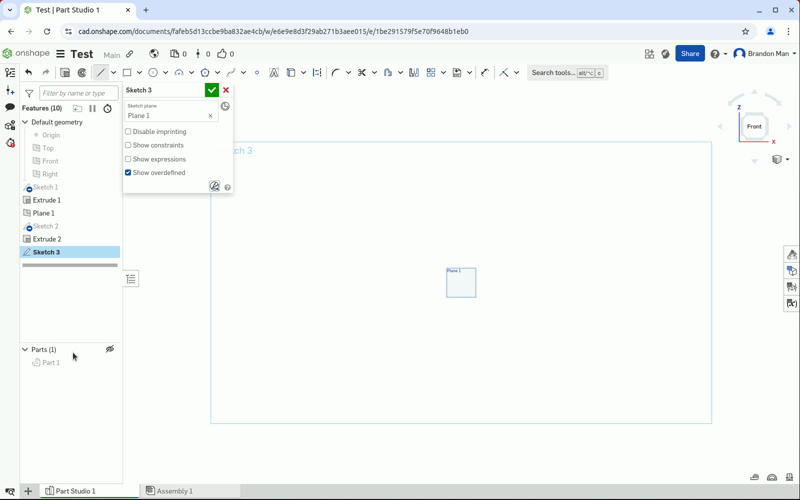
mouse_move(460, 191)
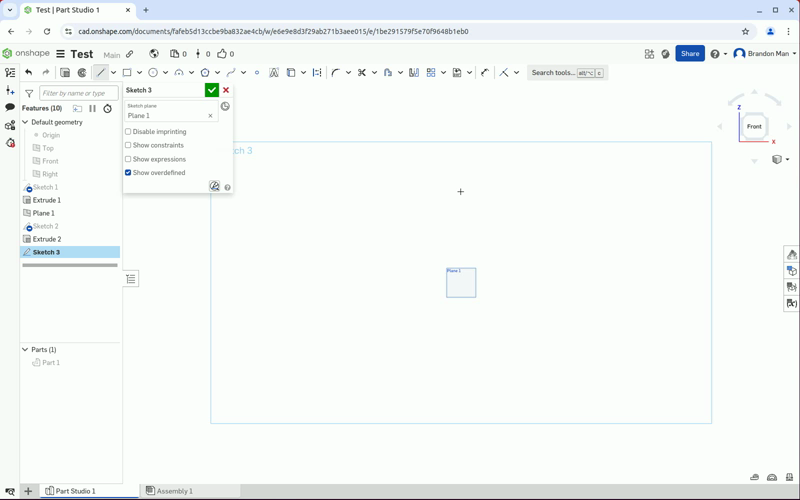
click(460, 191)
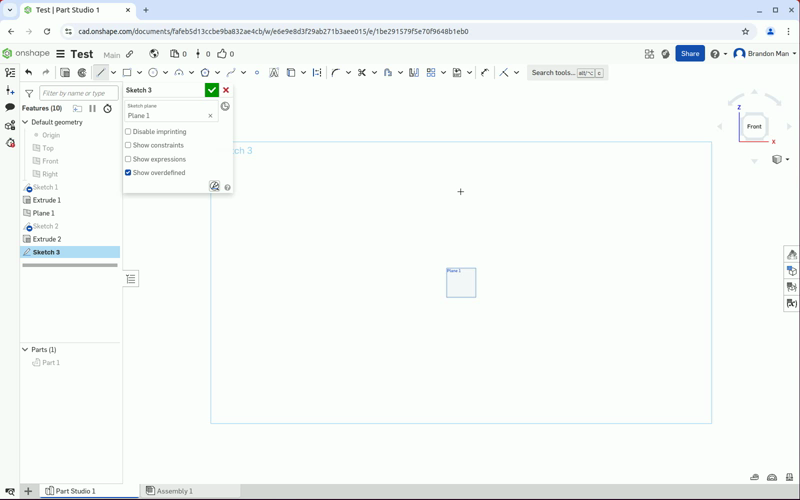
key_up(shift)
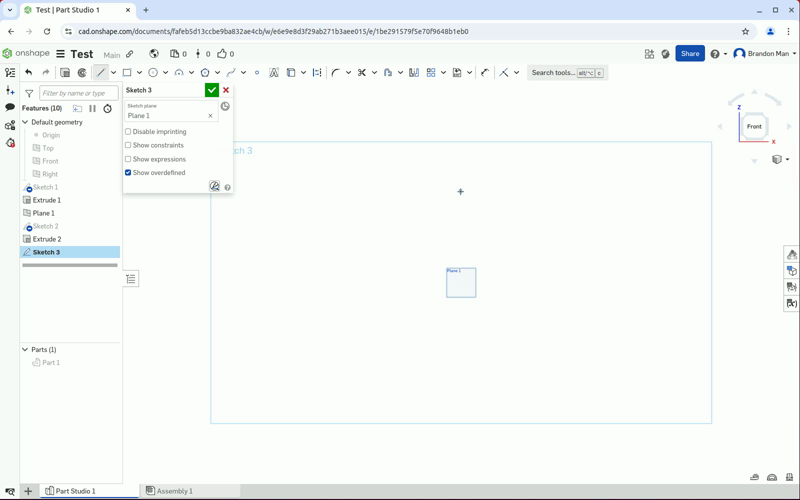
key_down(shift)
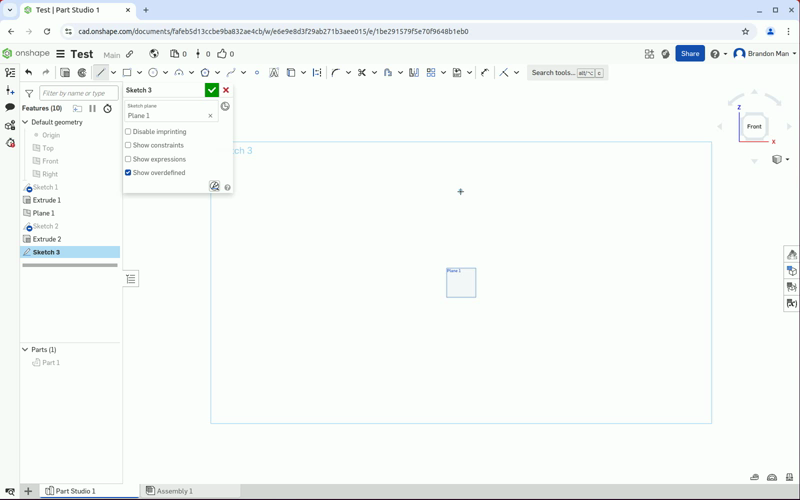
mouse_move(530, 191)
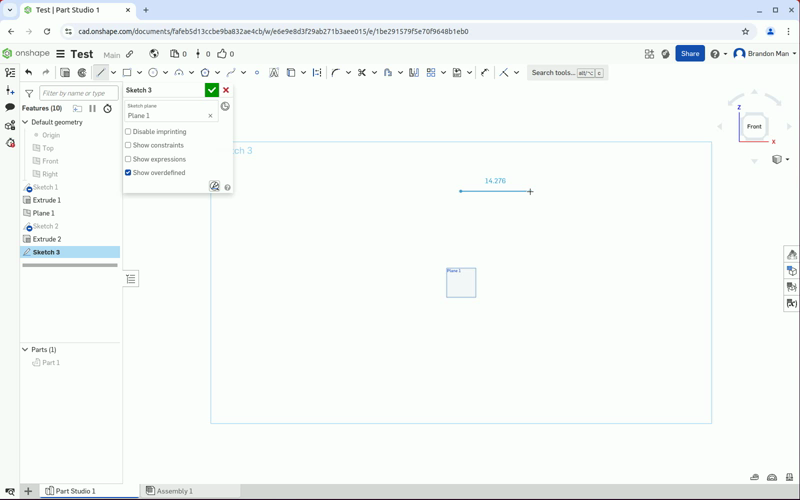
click(530, 191)
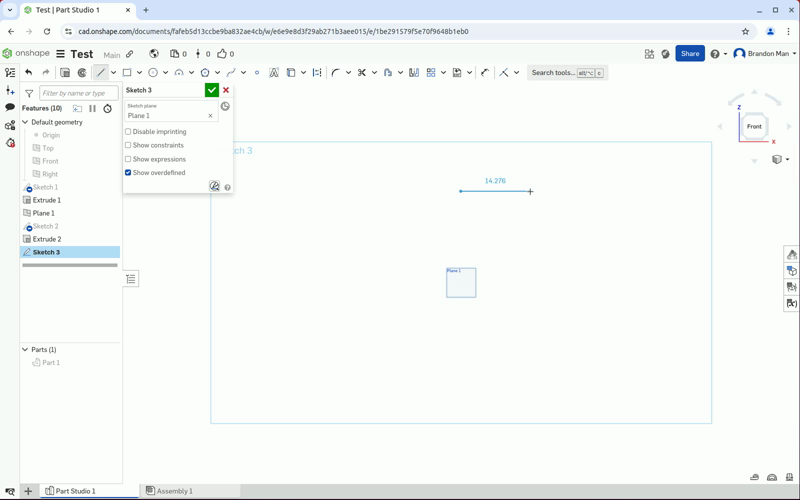
key_up(shift)
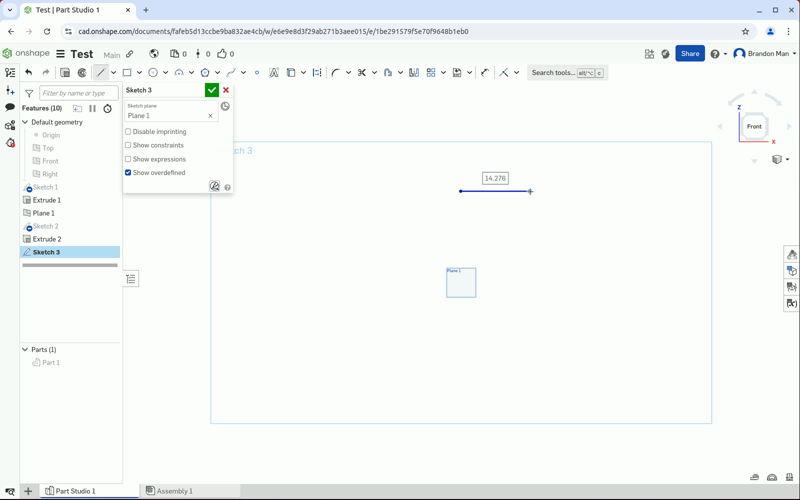
key_down(shift)
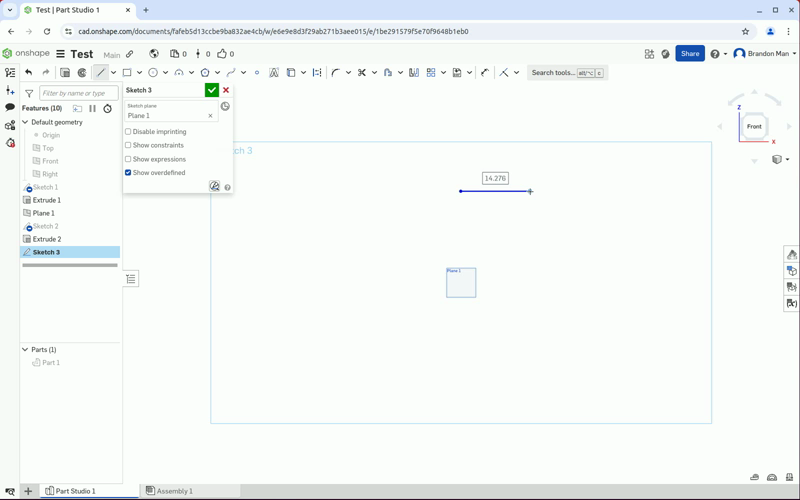
mouse_move(560, 191)
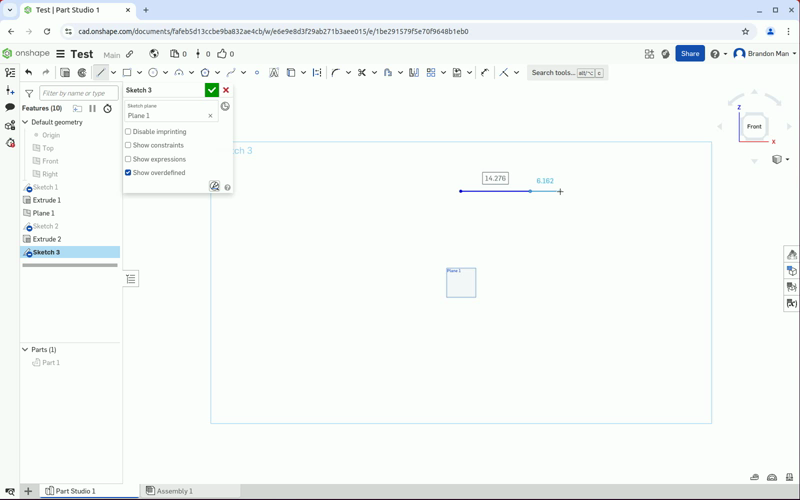
mouse_move(530, 190)
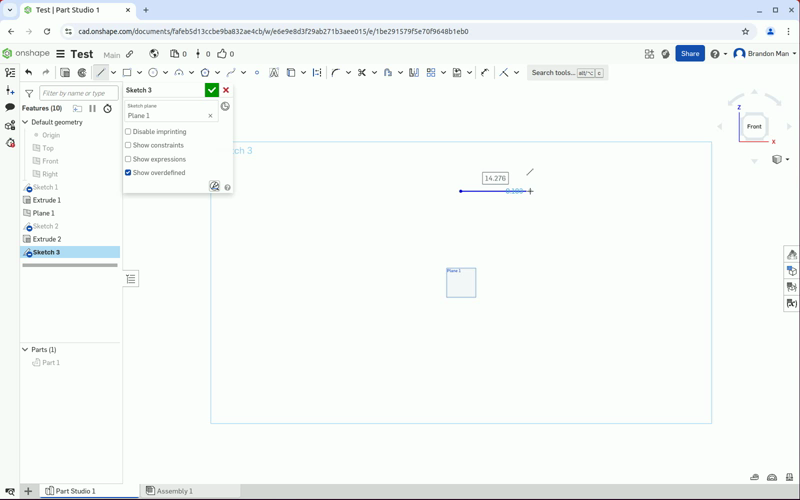
scroll(6)
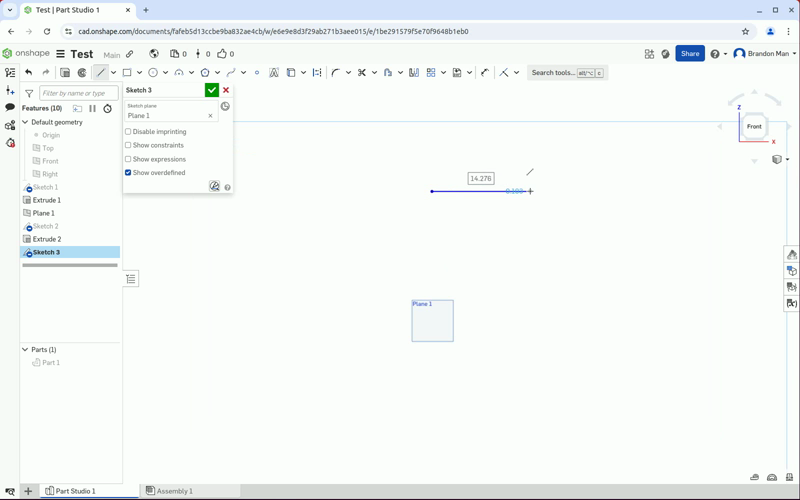
scroll(6)
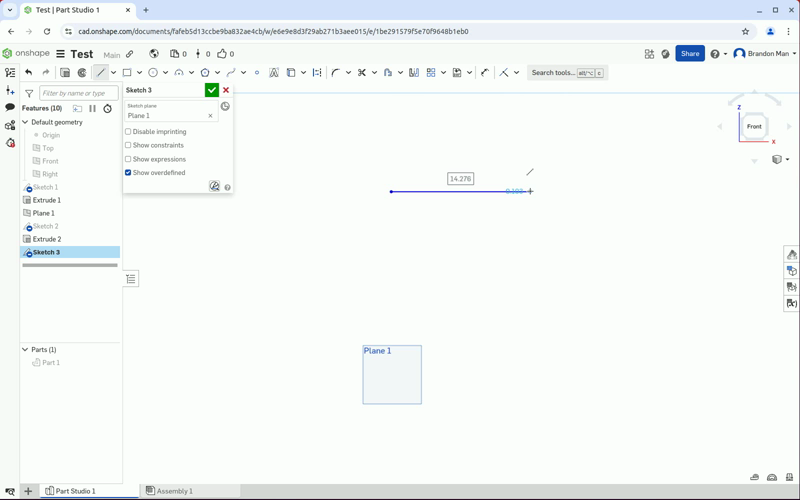
scroll(6)
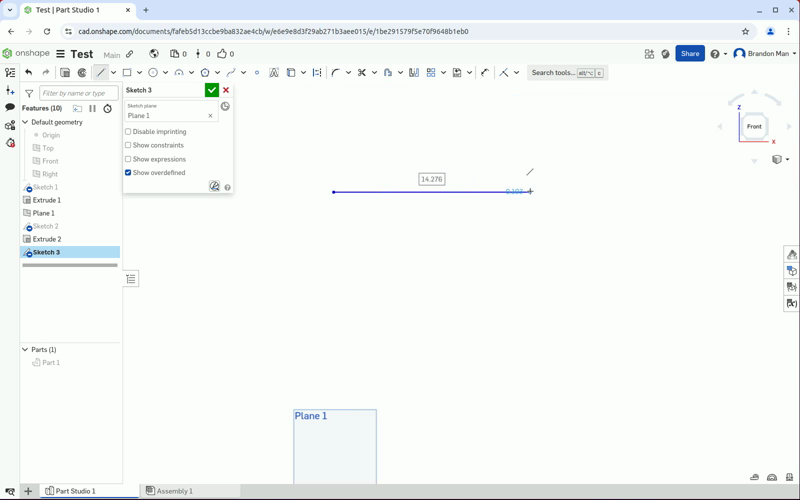
scroll(6)
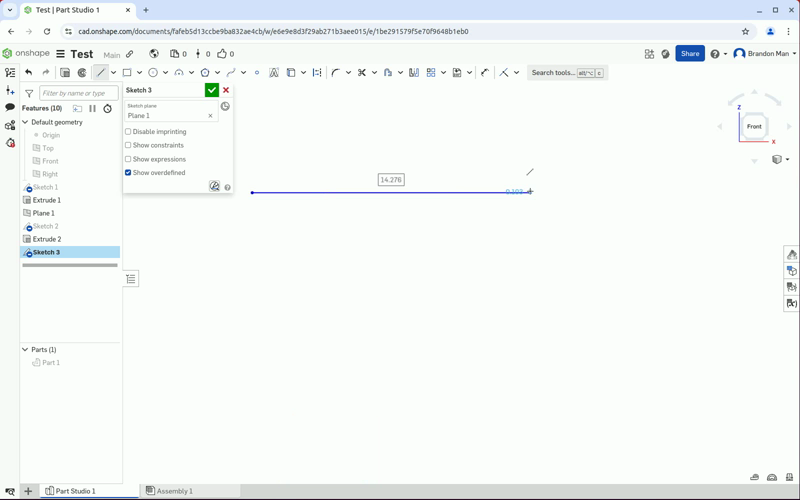
scroll(6)
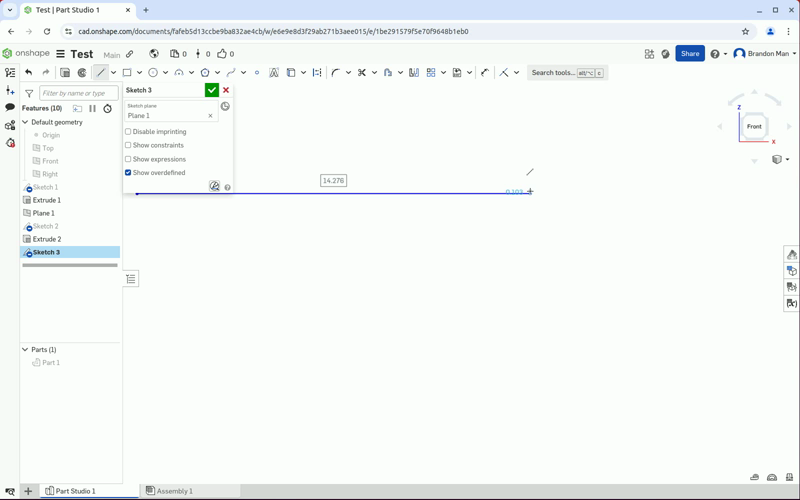
scroll(6)
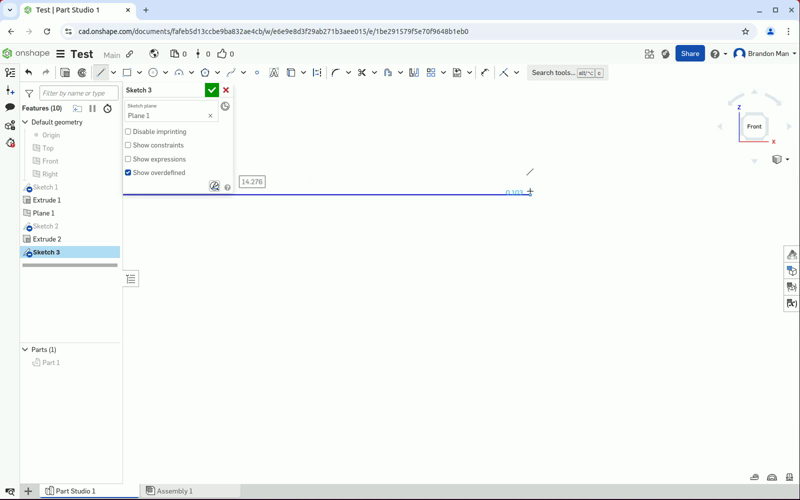
scroll(6)
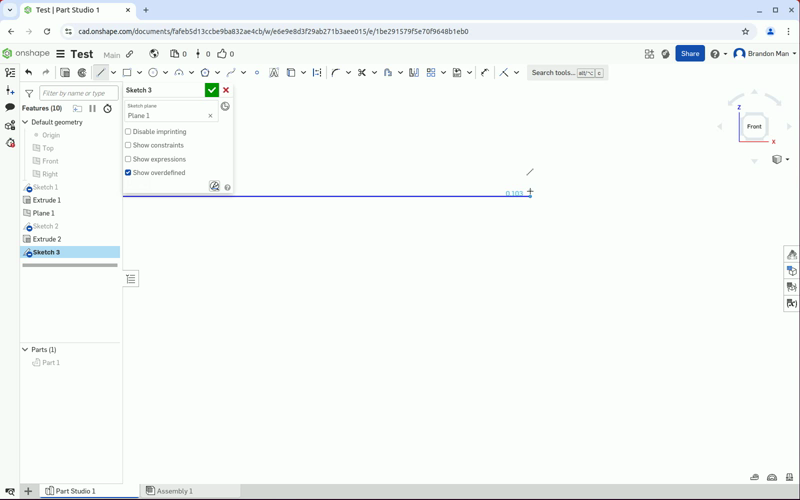
click(530, 190)
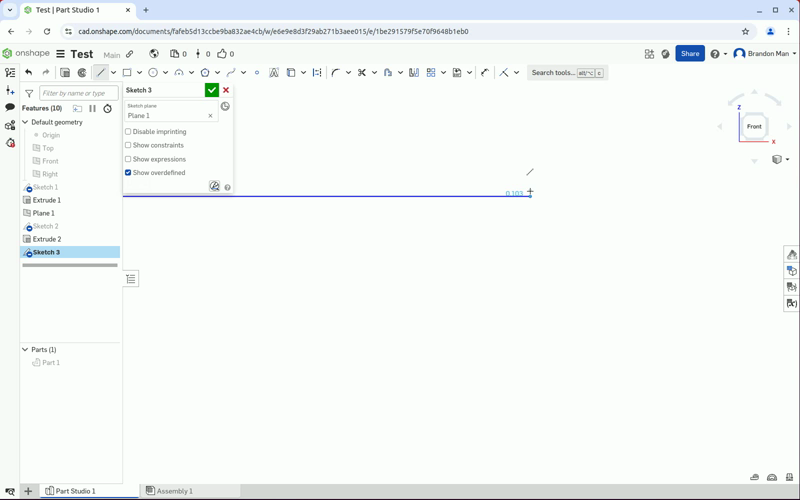
scroll(-6)
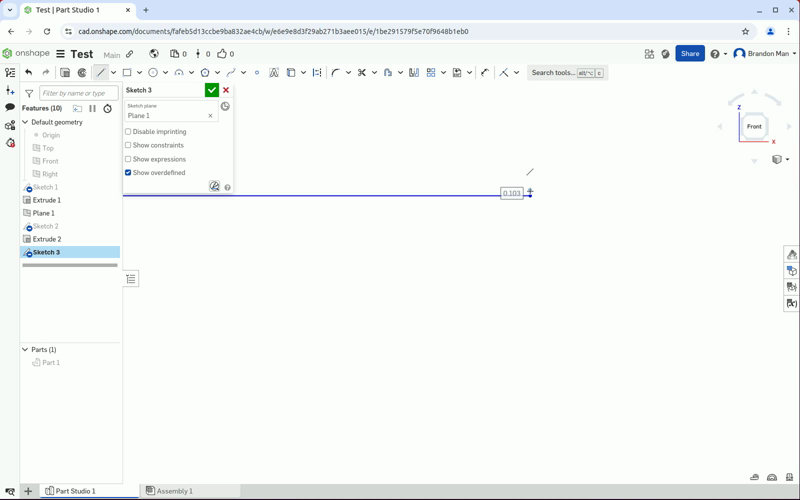
scroll(-6)
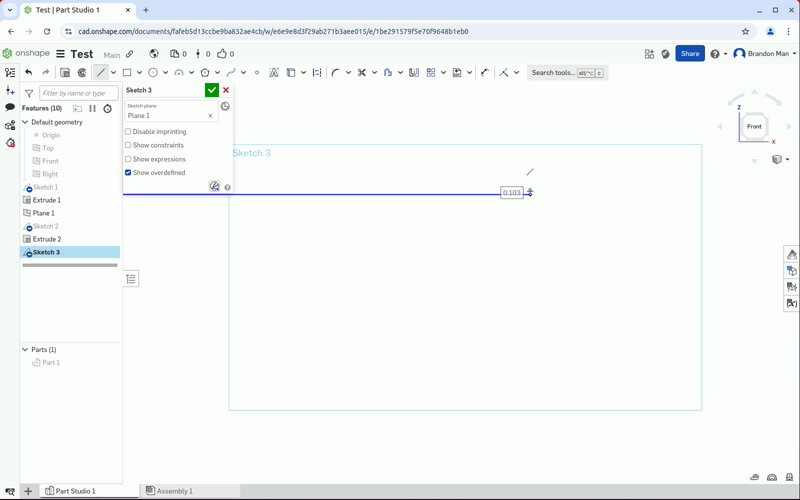
scroll(-6)
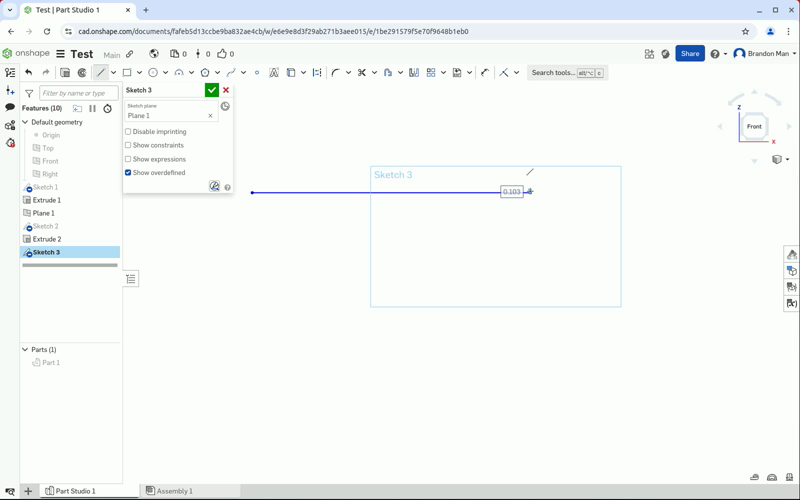
scroll(-6)
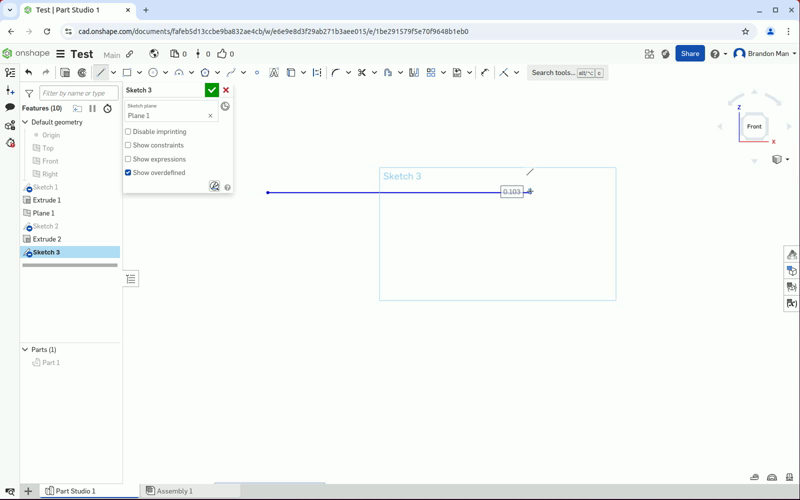
scroll(-6)
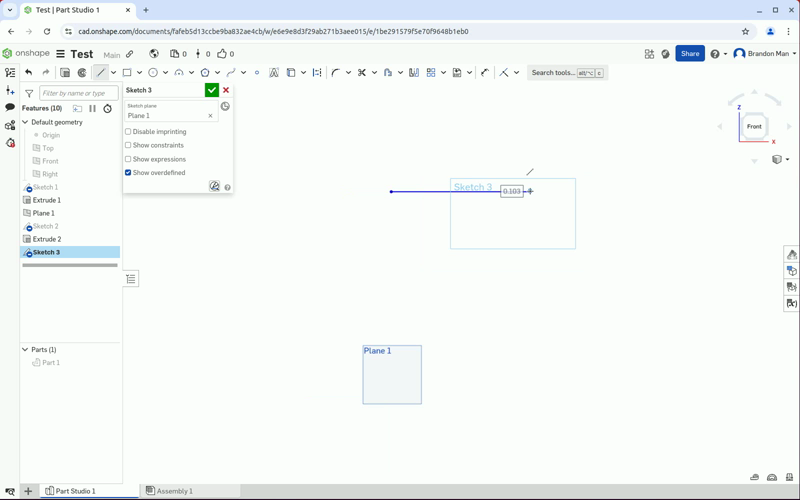
scroll(-6)
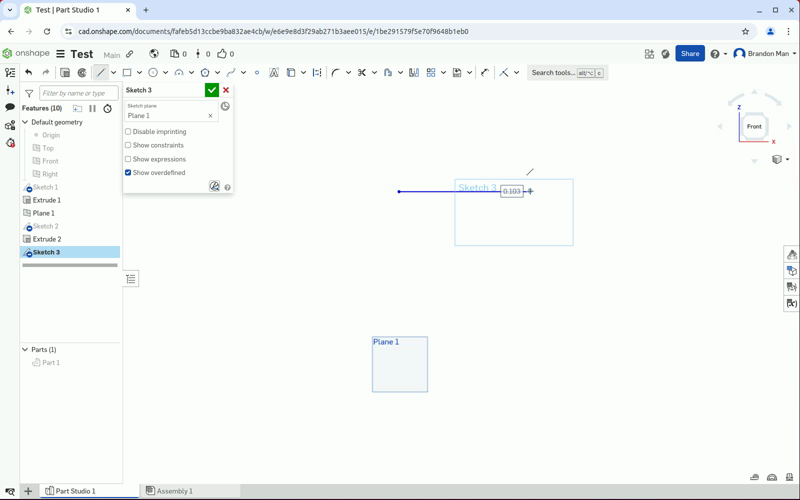
scroll(-6)
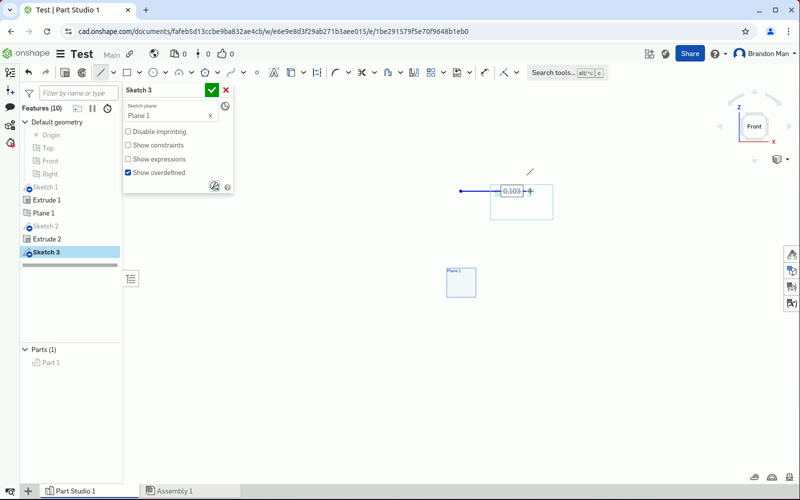
key_up(shift)
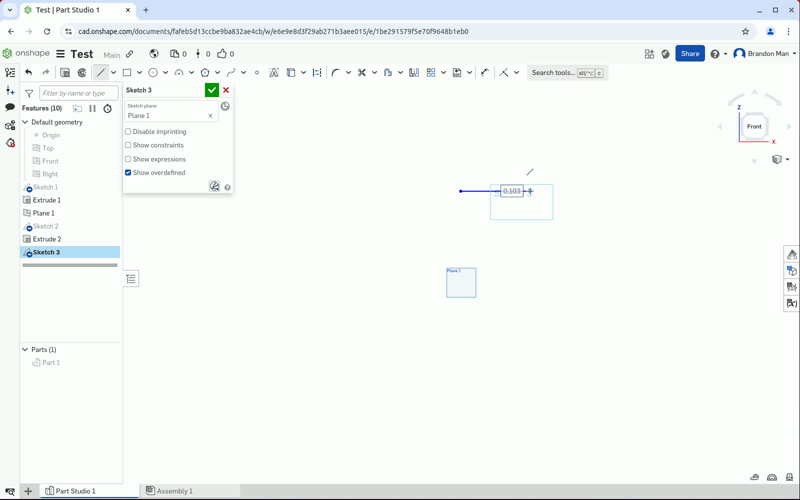
key_down(shift)
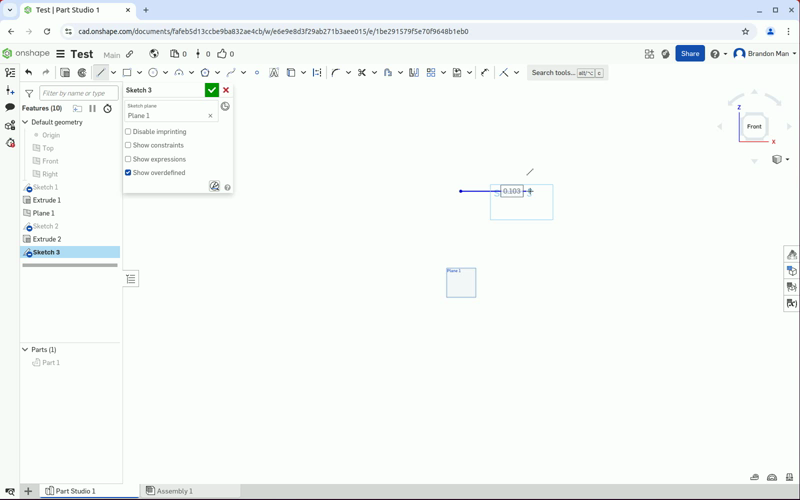
mouse_move(460, 190)
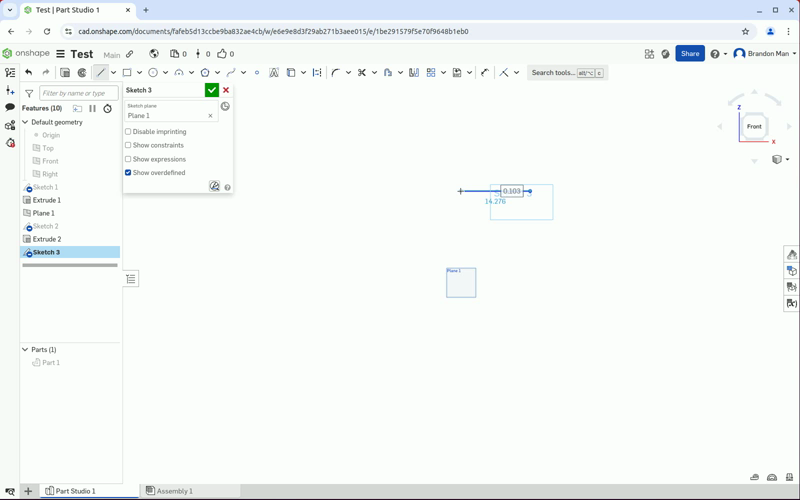
scroll(6)
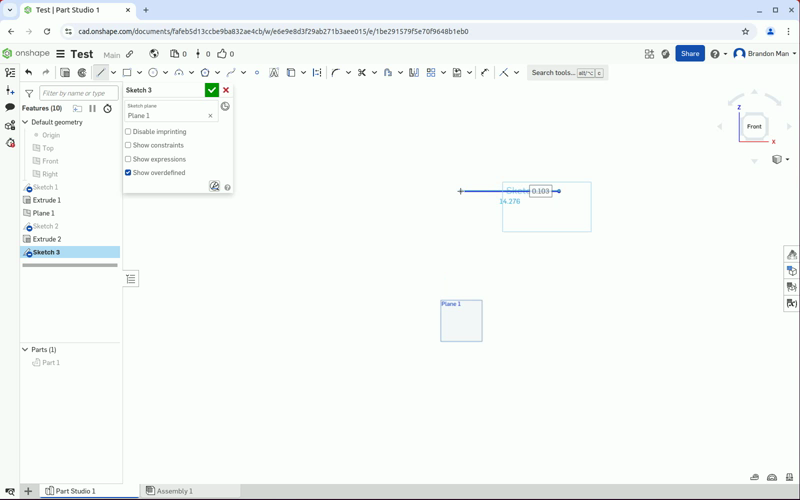
scroll(6)
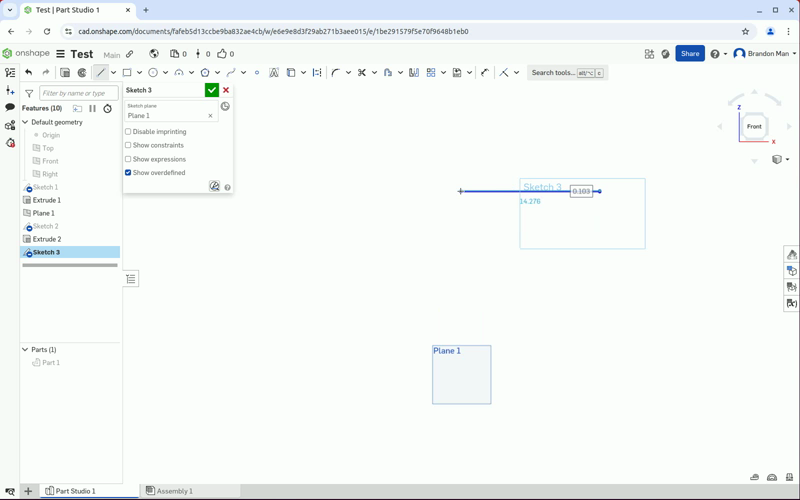
scroll(6)
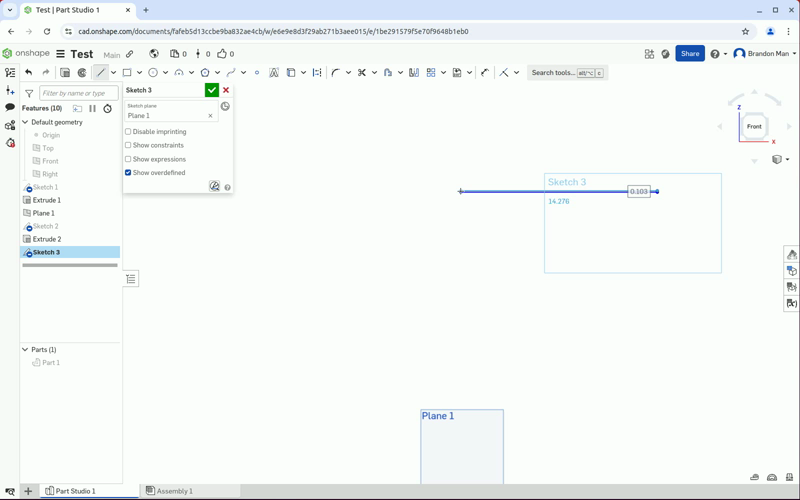
scroll(6)
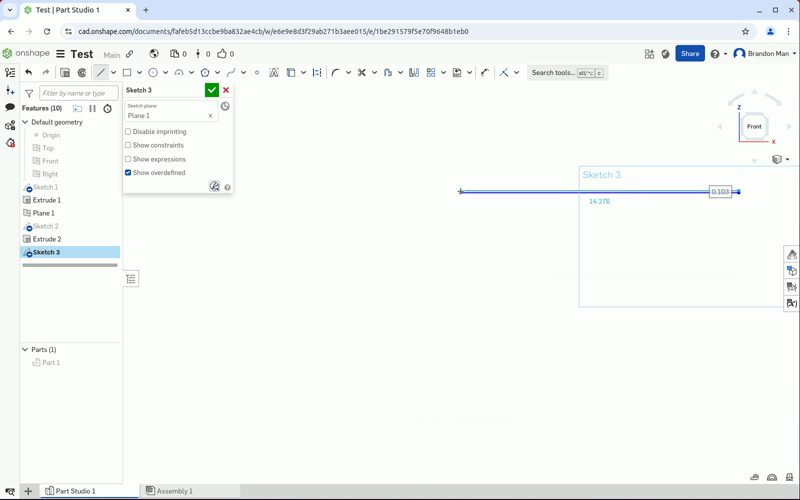
scroll(6)
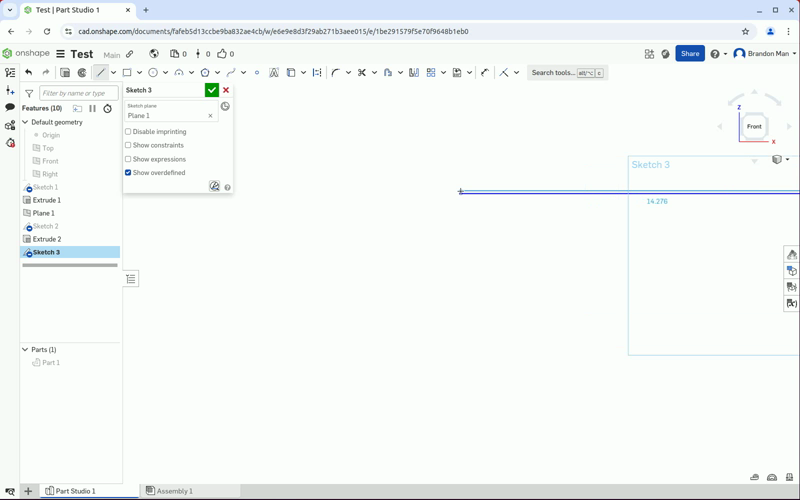
scroll(6)
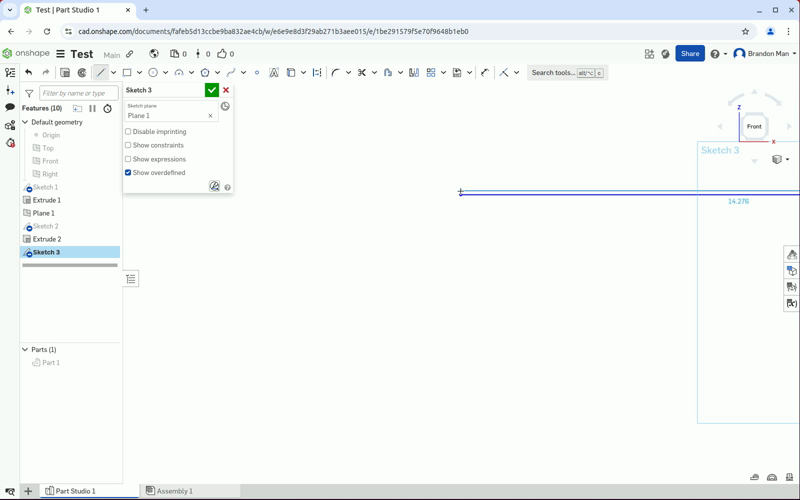
scroll(6)
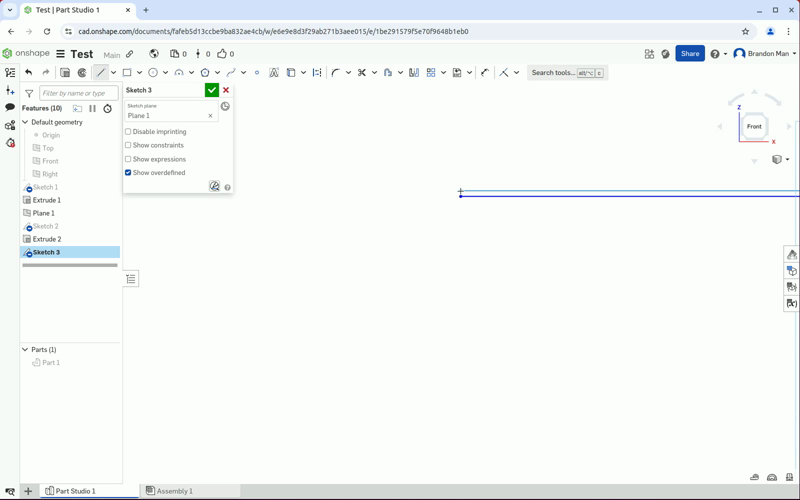
click(460, 190)
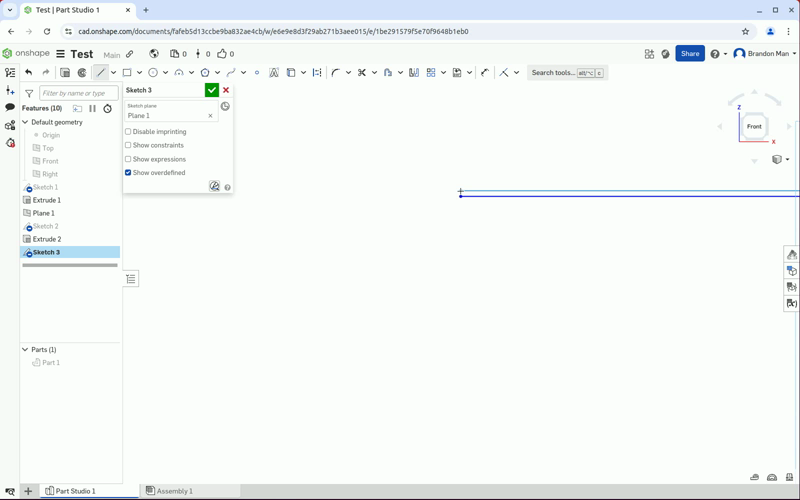
scroll(-6)
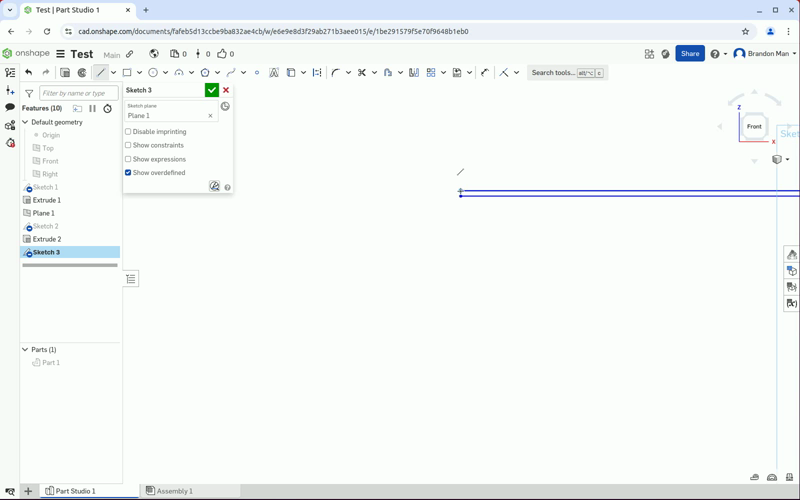
scroll(-6)
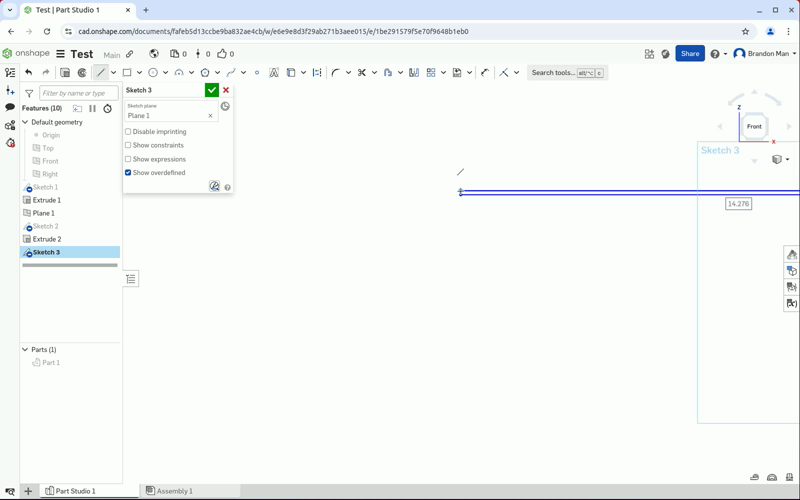
scroll(-6)
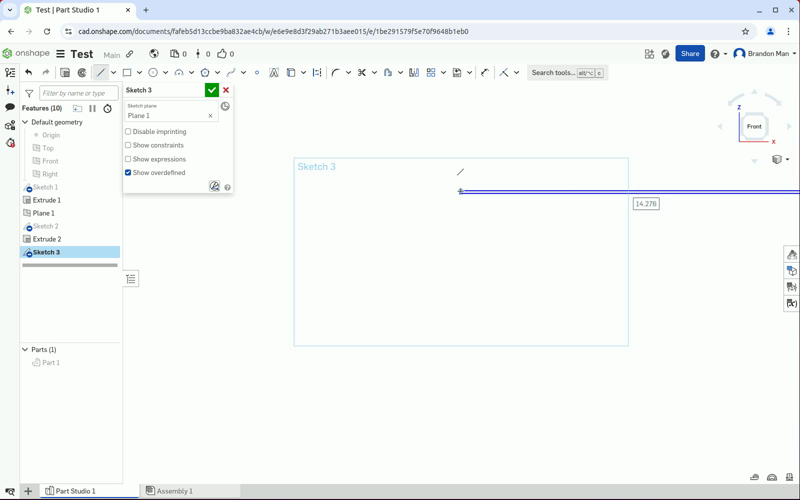
scroll(-6)
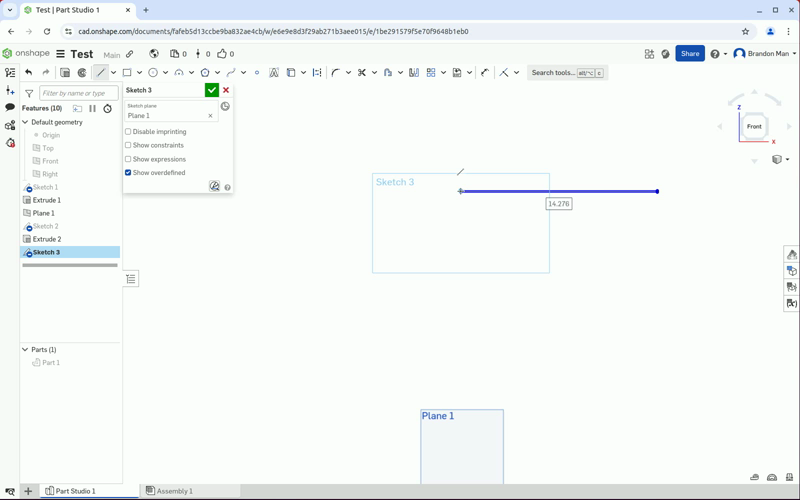
scroll(-6)
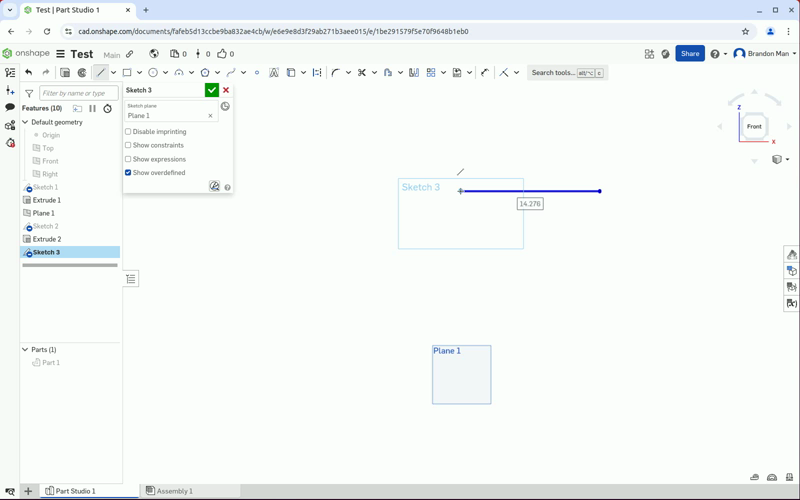
scroll(-6)
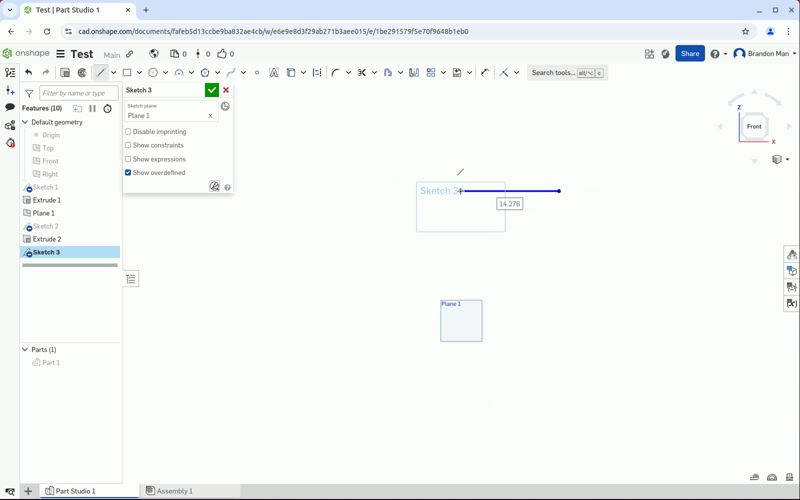
scroll(-6)
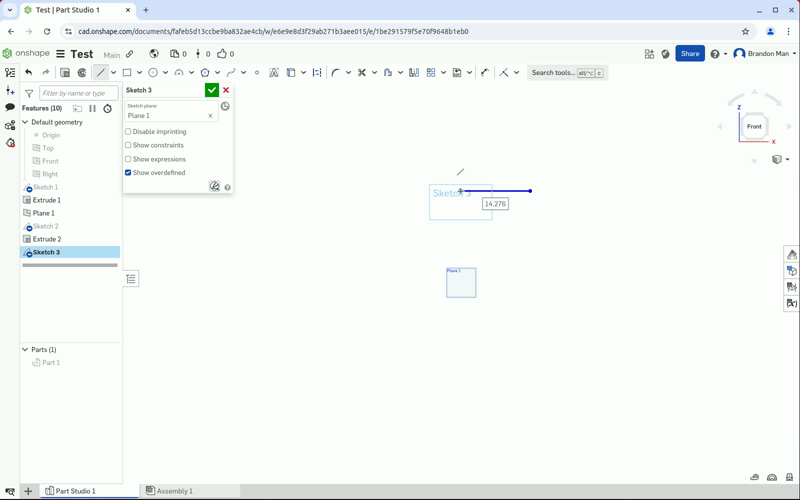
key_up(shift)
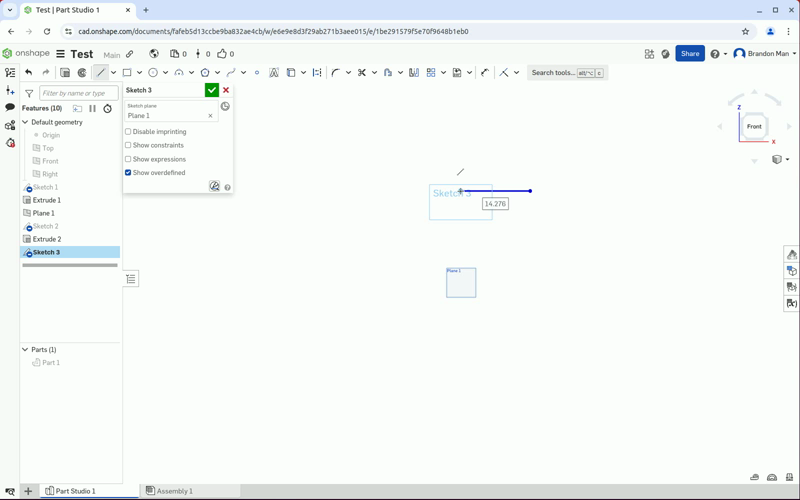
mouse_move(490, 190)
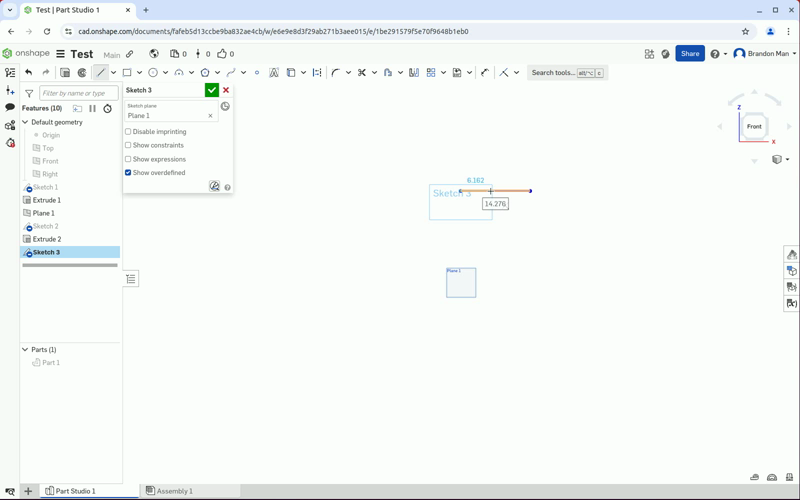
key_down(shift)
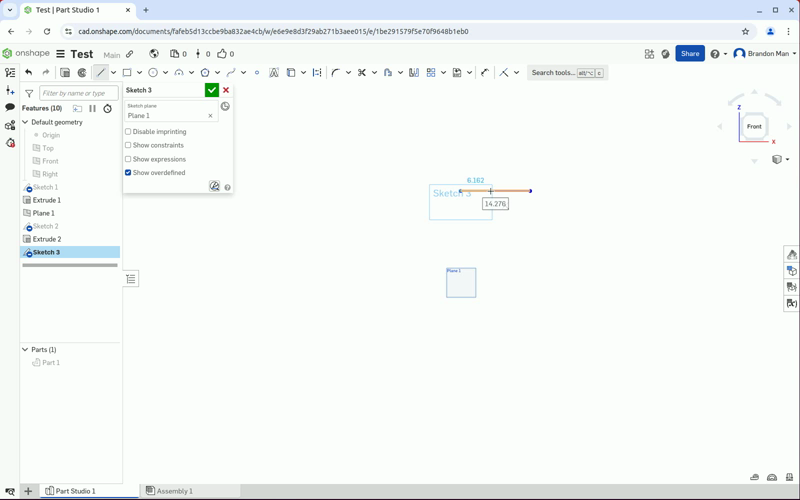
mouse_move(460, 191)
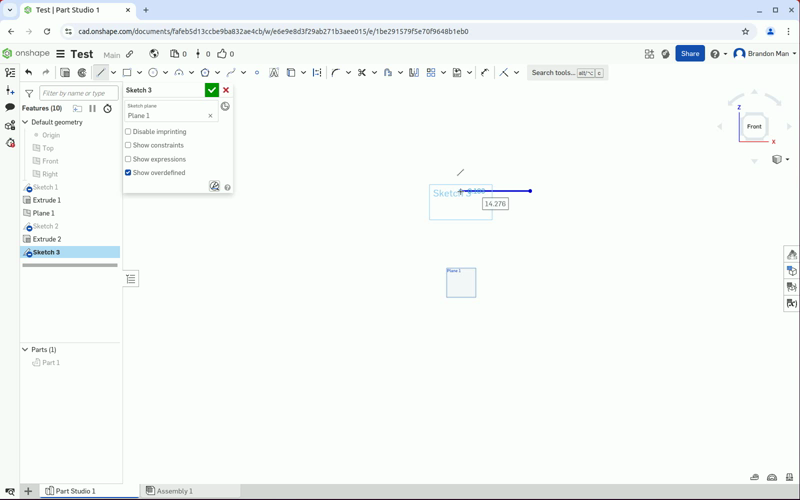
scroll(6)
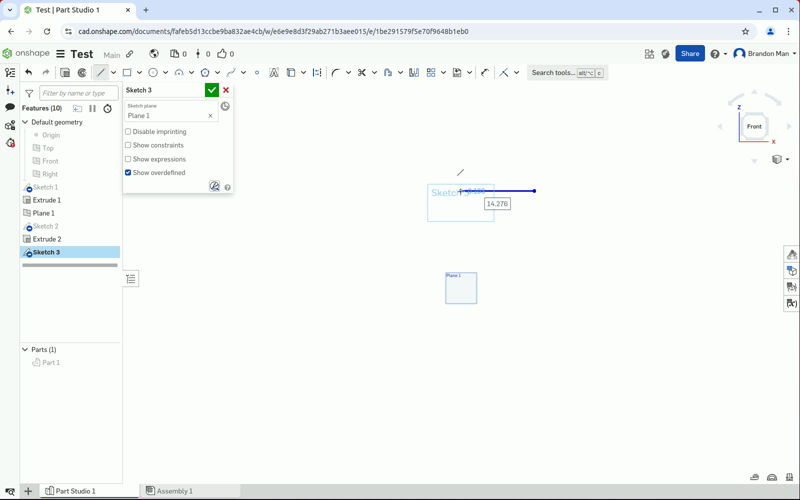
scroll(6)
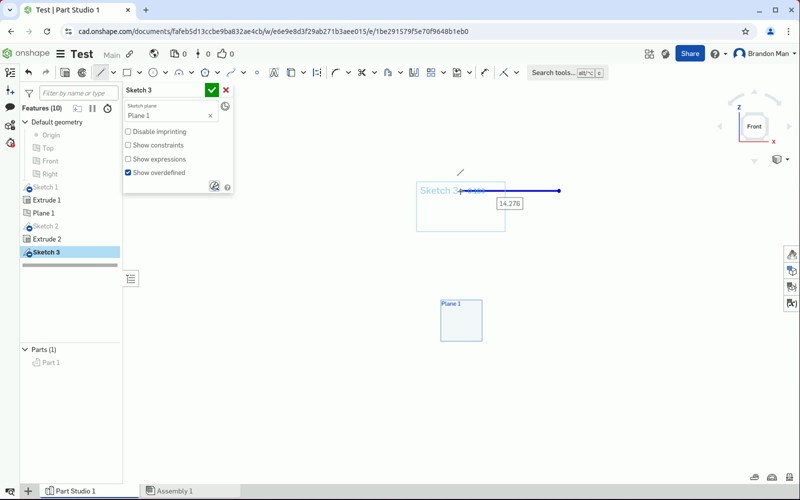
scroll(6)
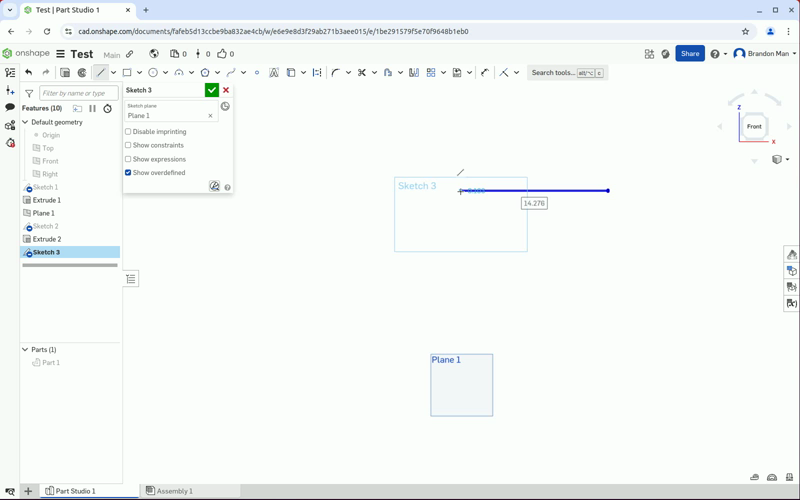
scroll(6)
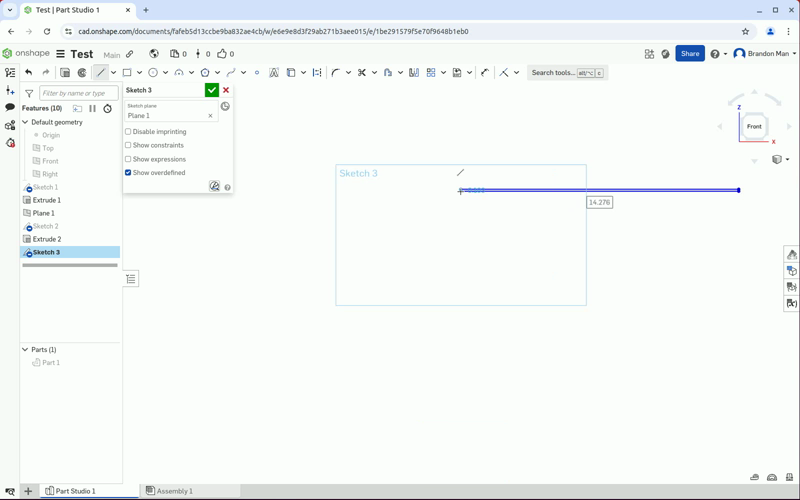
scroll(6)
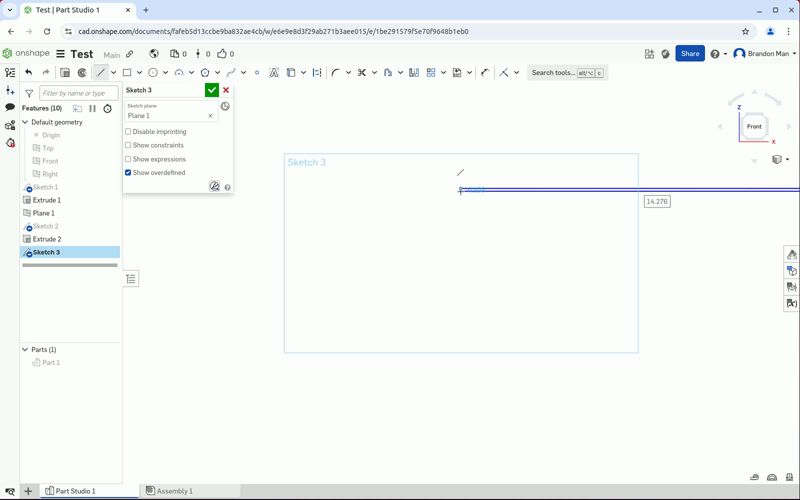
scroll(6)
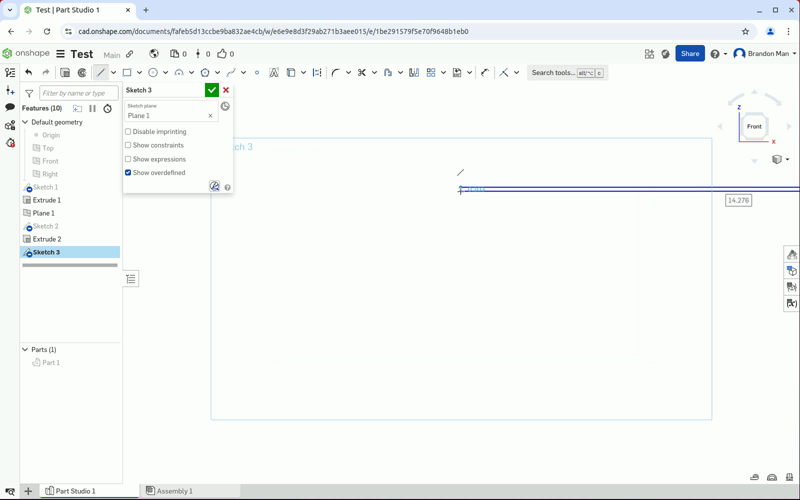
scroll(6)
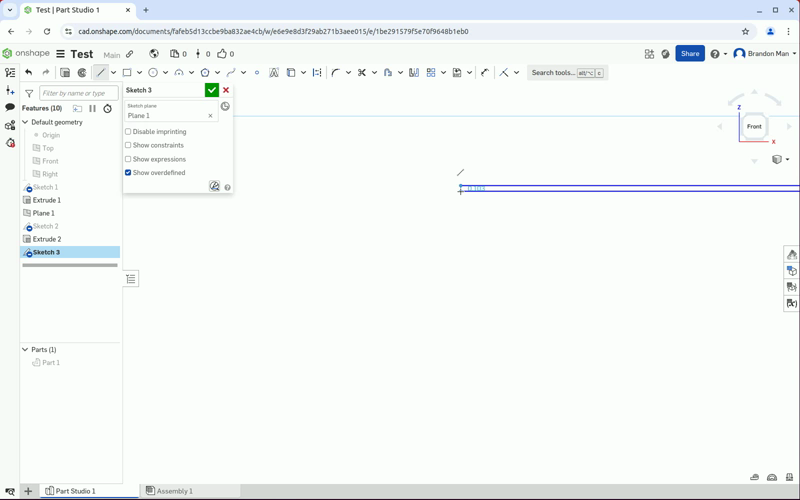
key_up(shift)
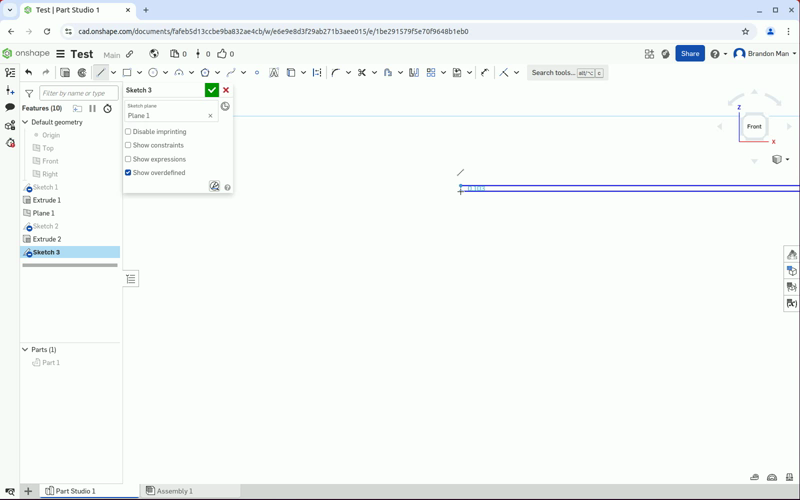
click(460, 191)
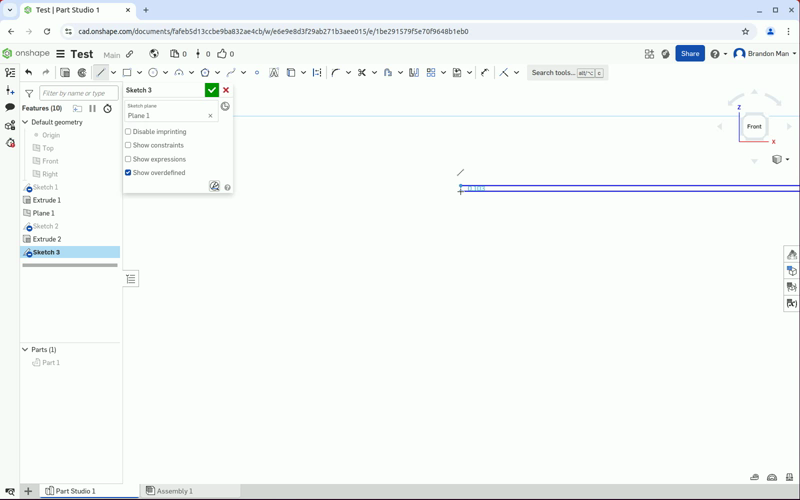
scroll(-6)
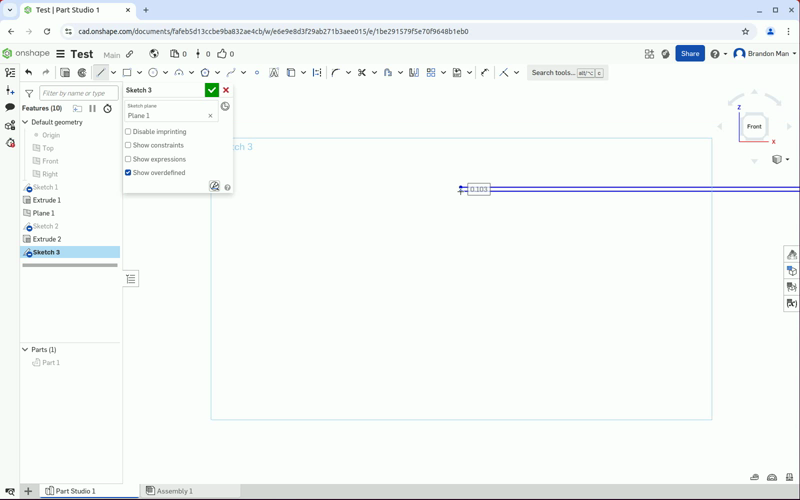
scroll(-6)
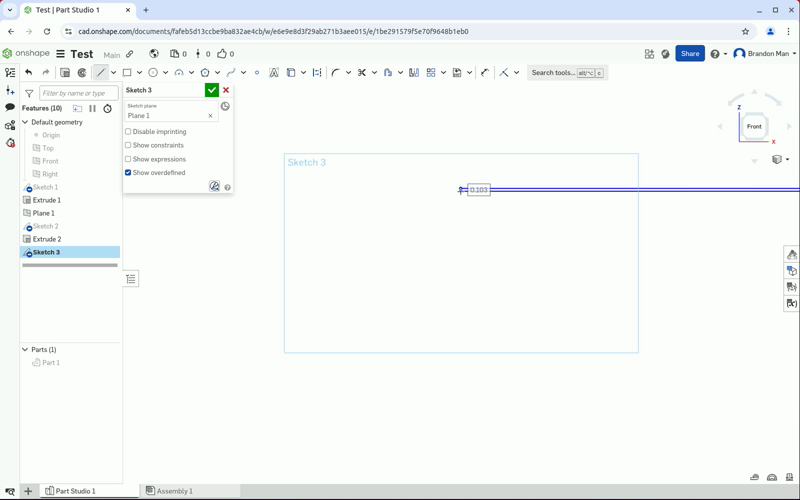
scroll(-6)
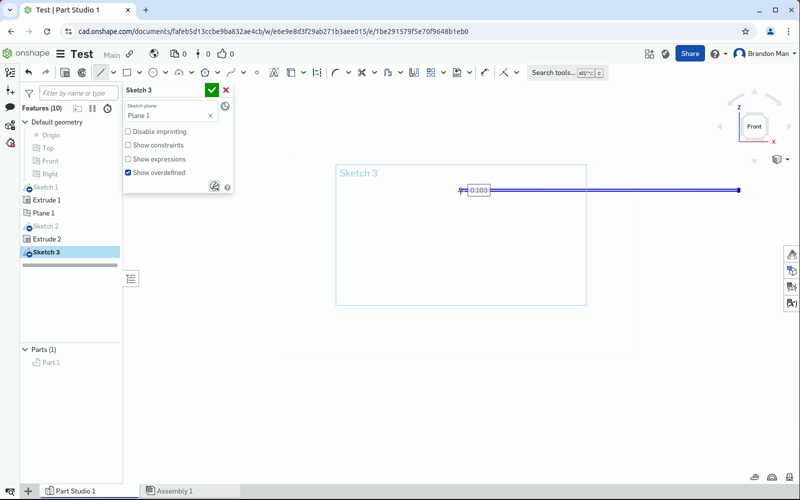
scroll(-6)
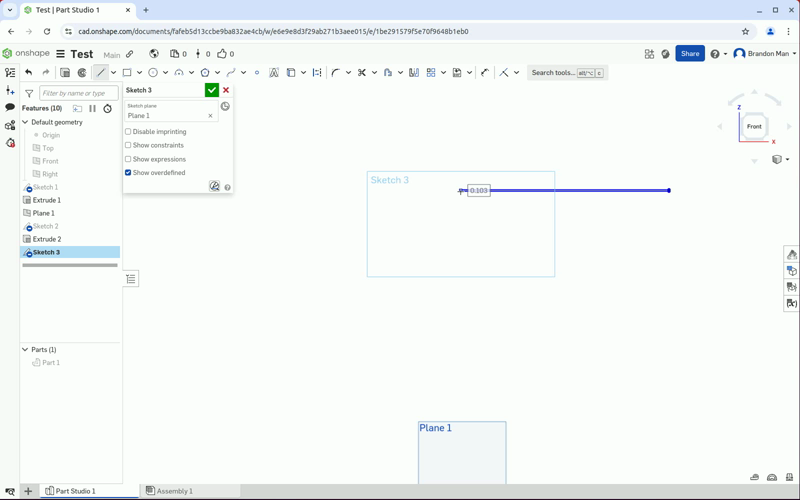
scroll(-6)
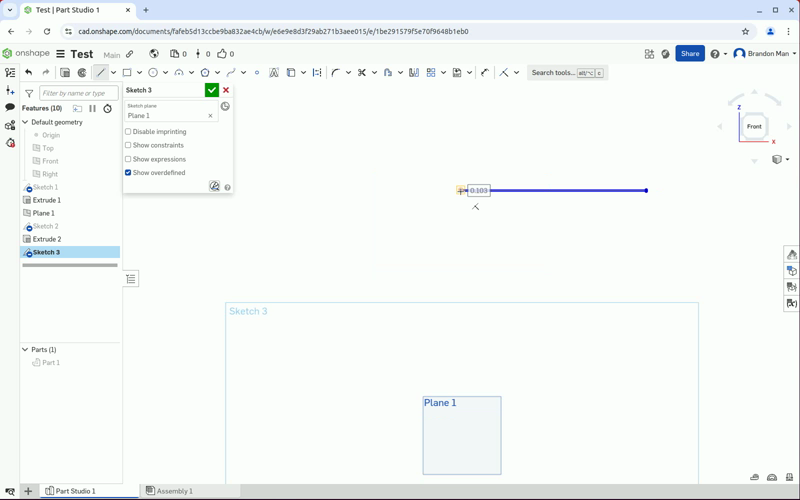
scroll(-6)
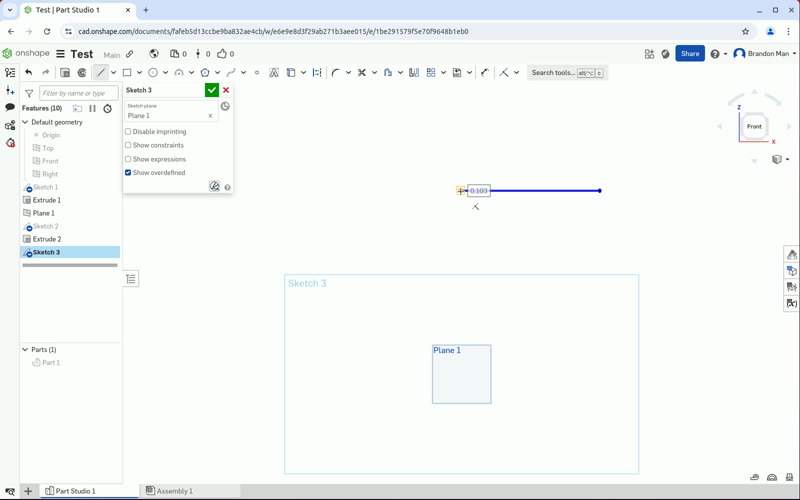
scroll(-6)
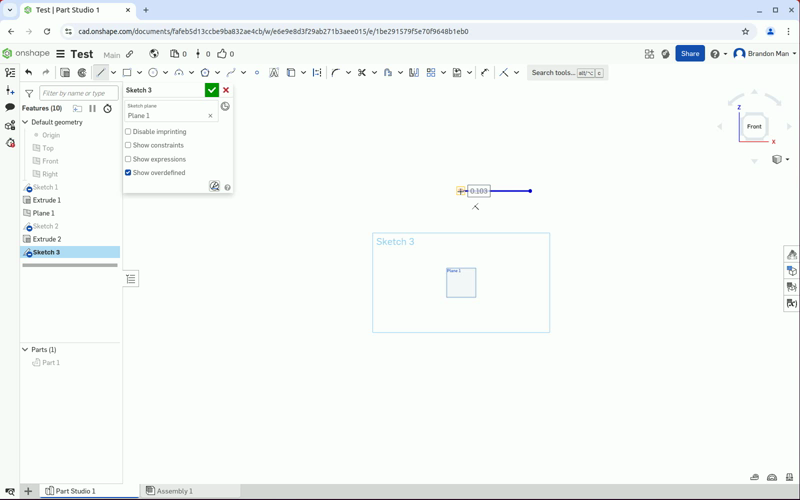
key(esc)
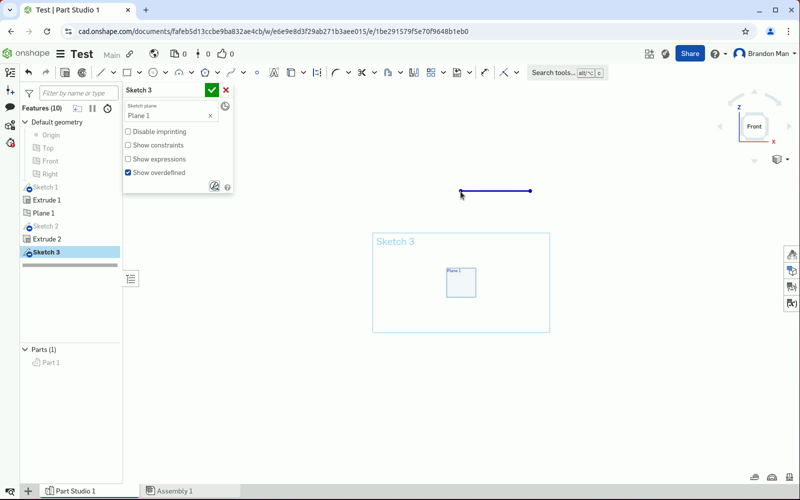
mouse_move(471, 190)
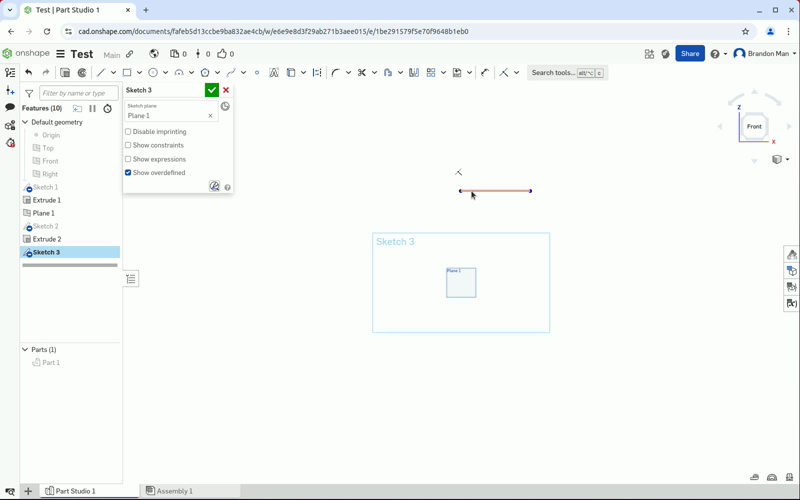
scroll(6)
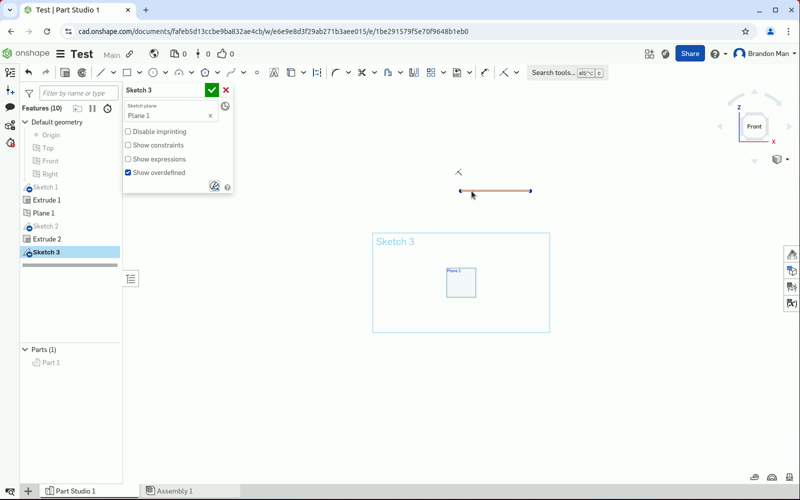
scroll(6)
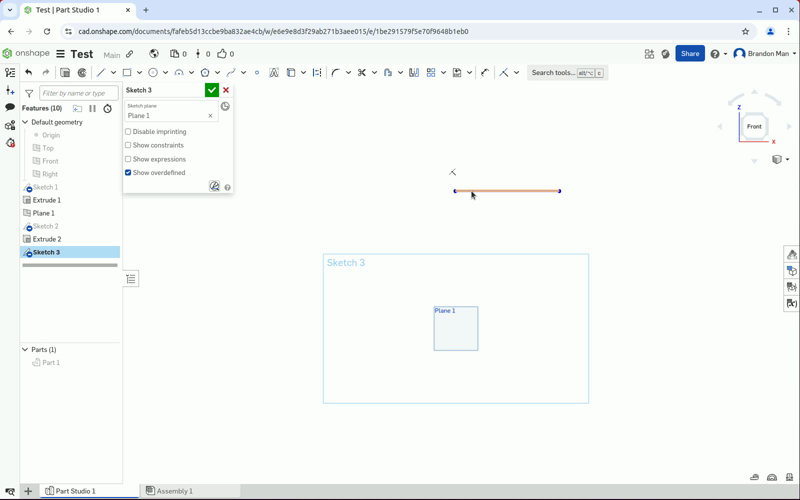
scroll(6)
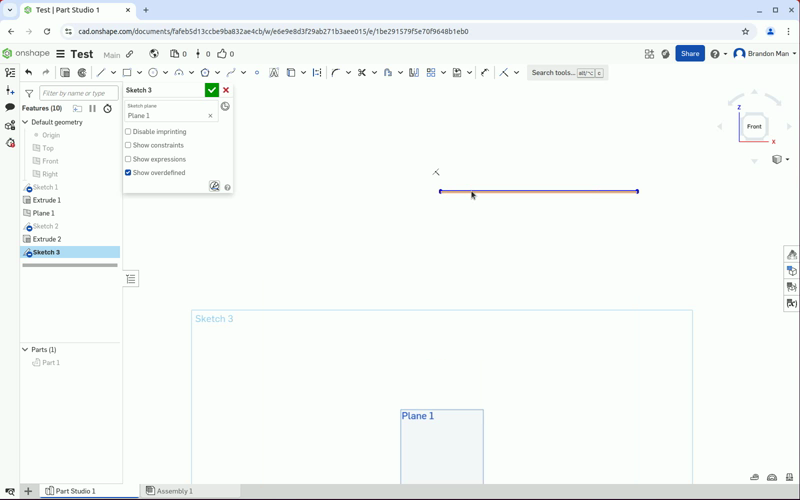
scroll(6)
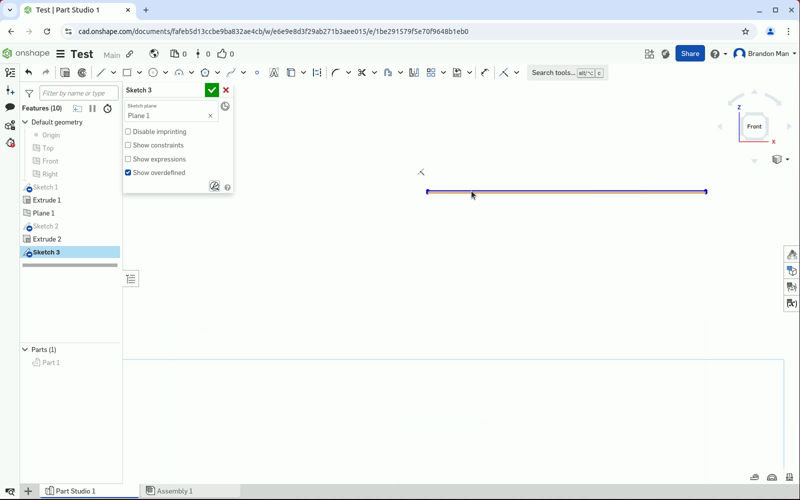
scroll(6)
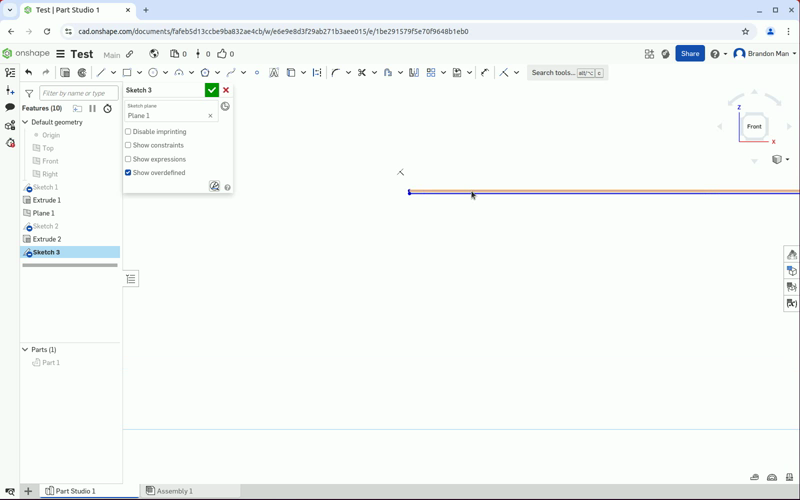
scroll(6)
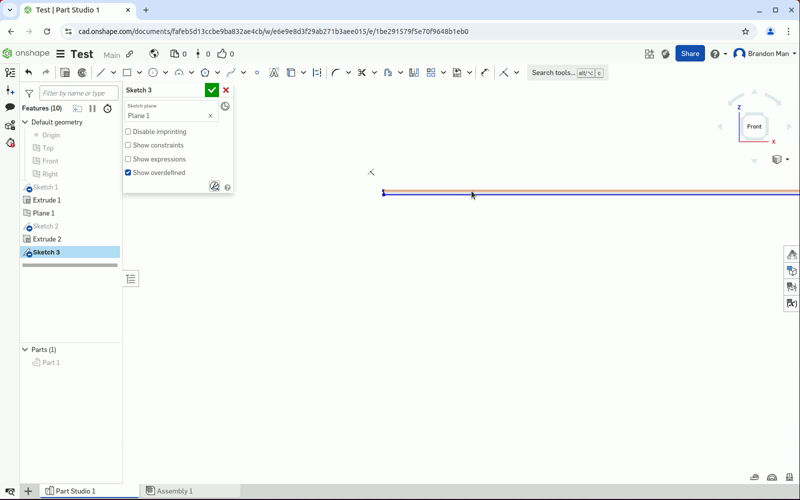
scroll(6)
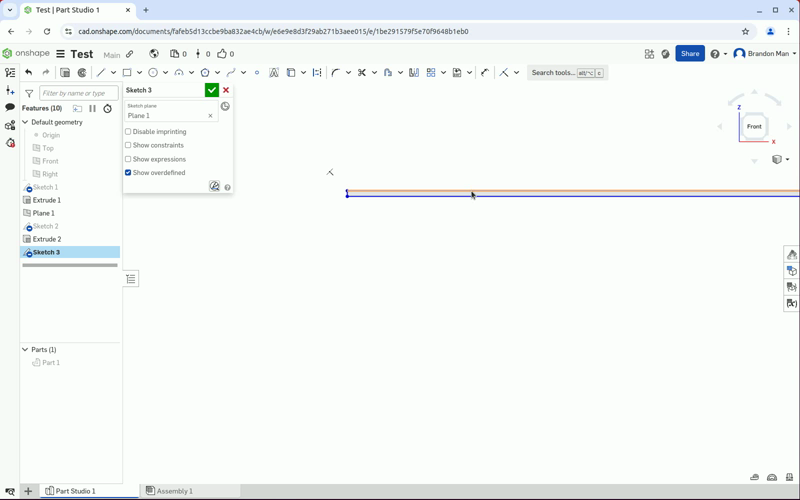
click(471, 190)
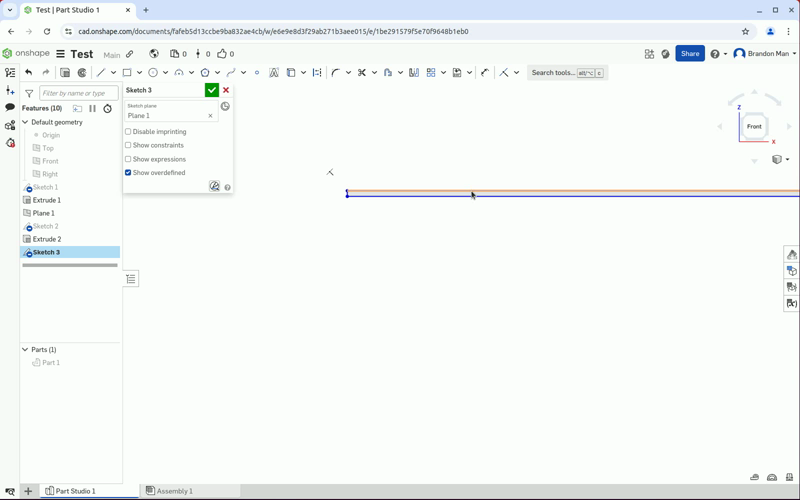
scroll(-6)
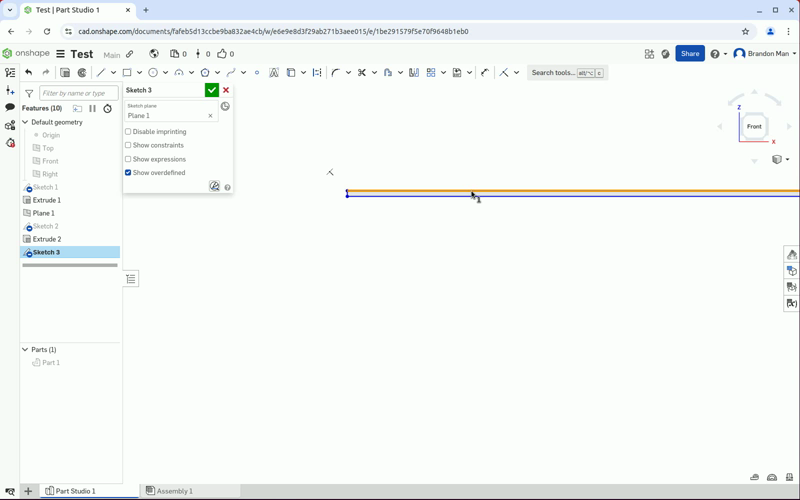
scroll(-6)
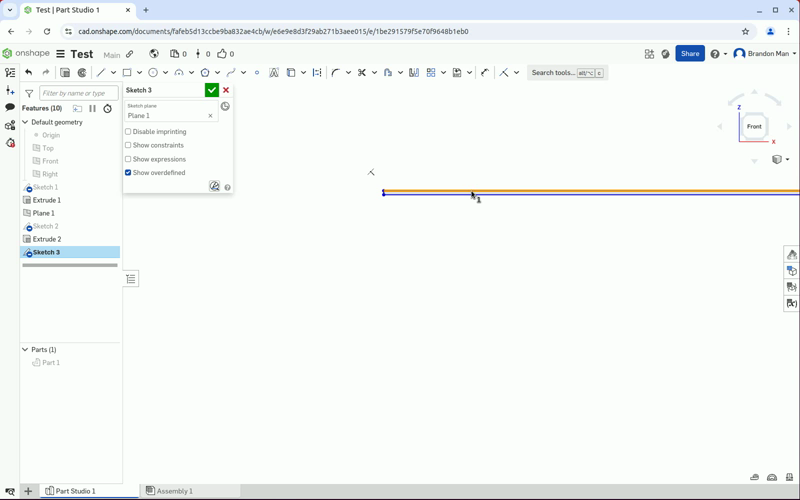
scroll(-6)
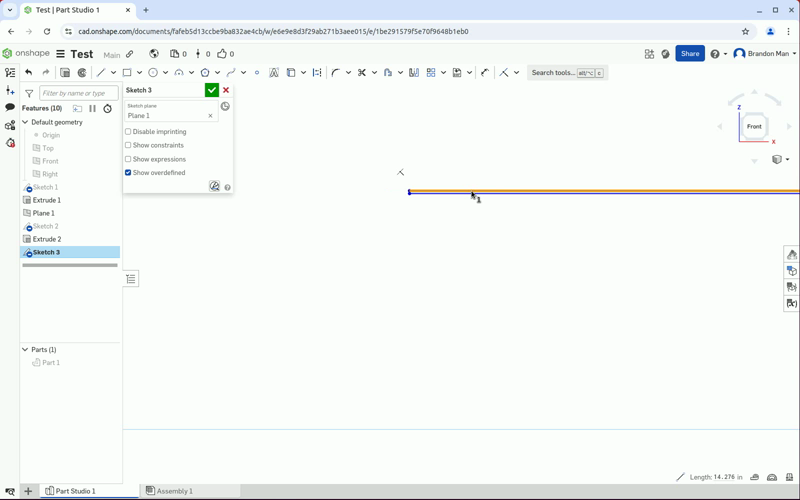
scroll(-6)
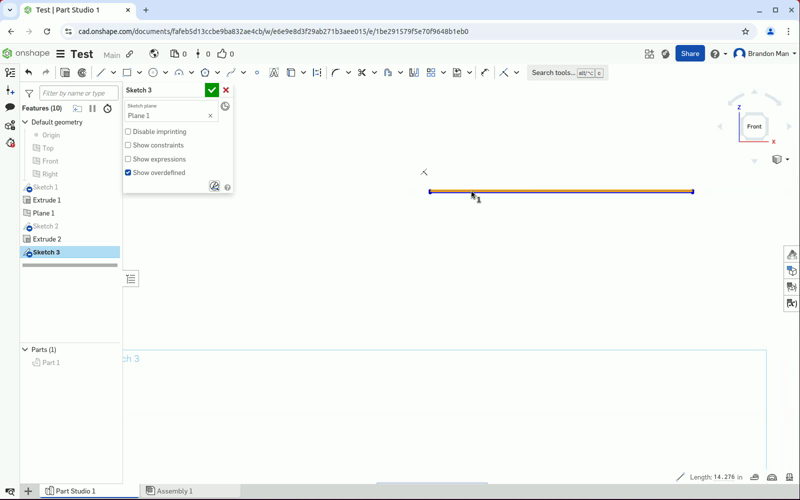
scroll(-6)
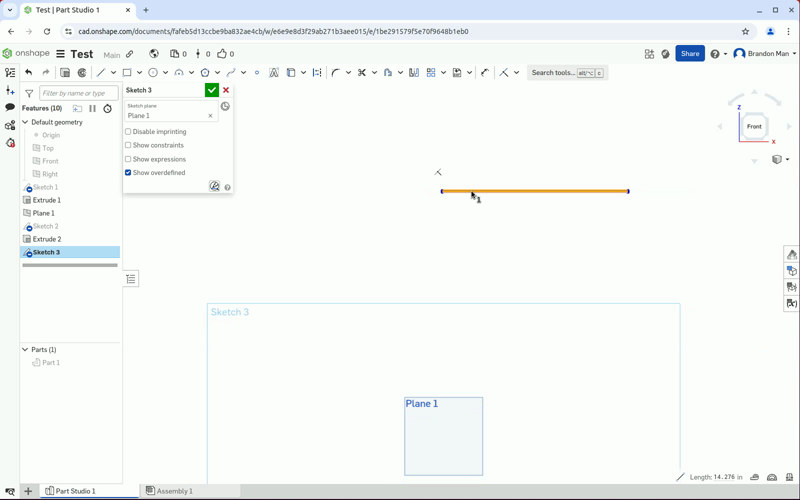
scroll(-6)
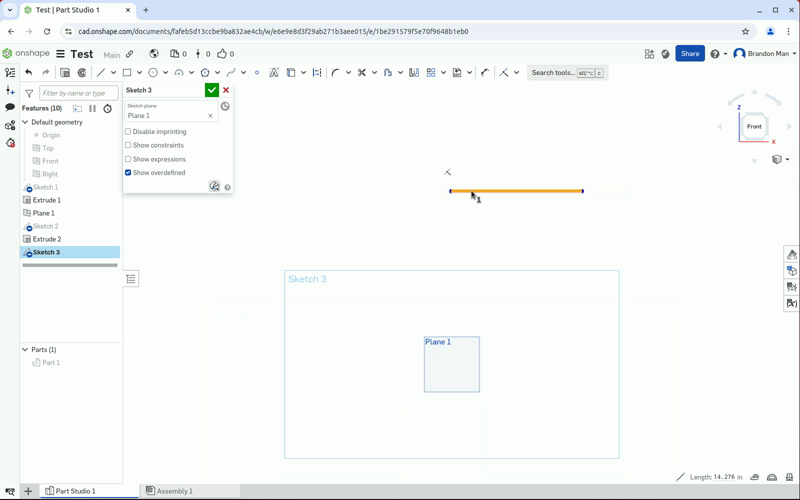
scroll(-6)
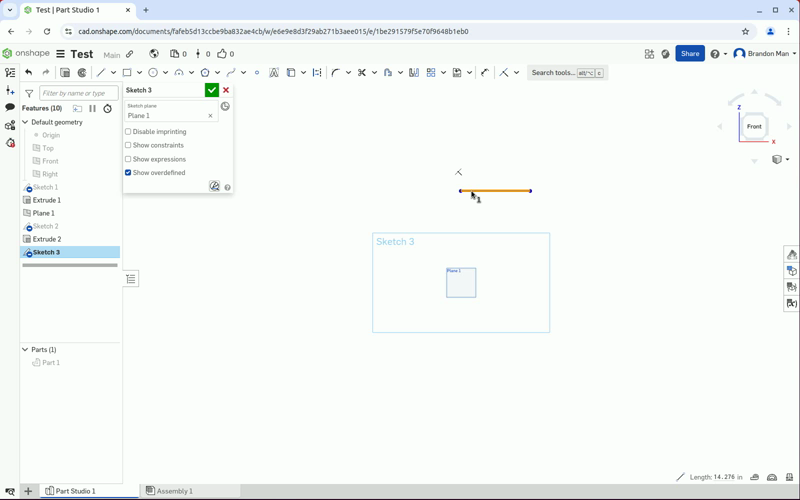
mouse_move(73, 352)
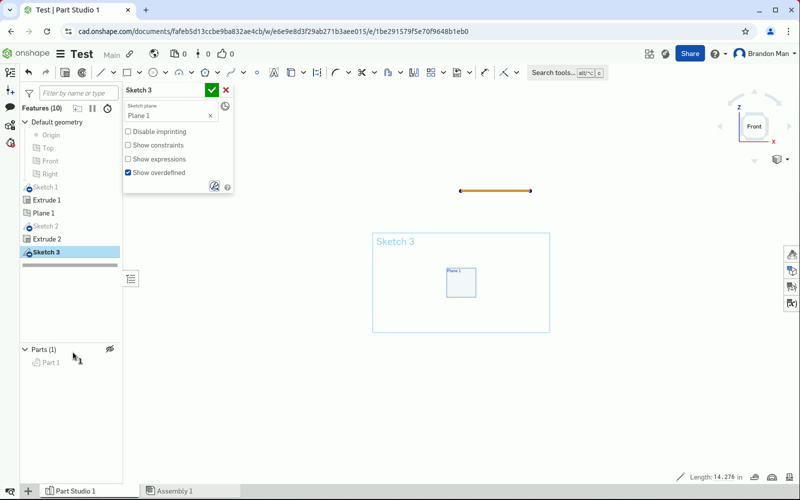
key(shift+y)
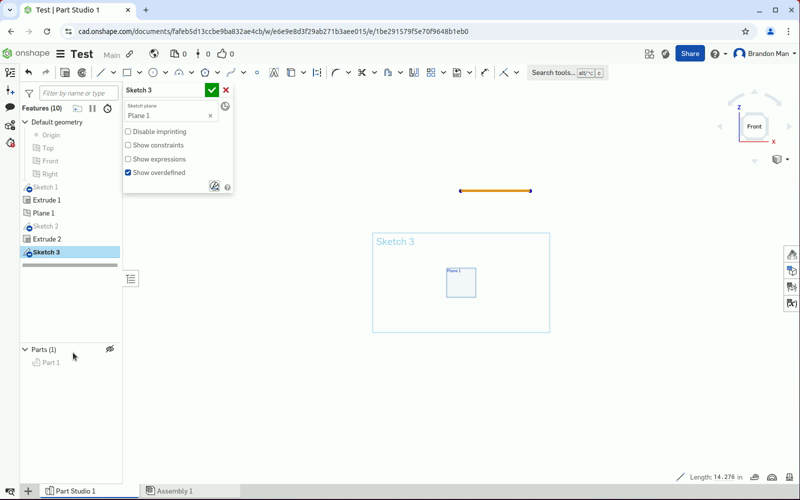
key(shift+e)
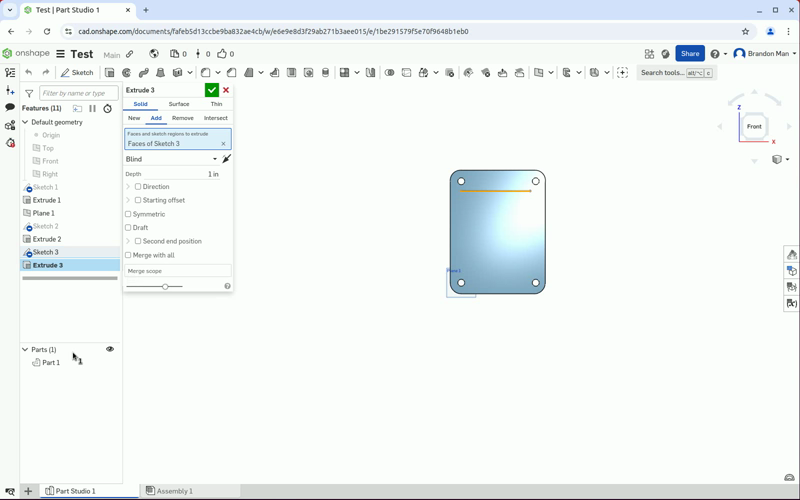
mouse_move(143, 106)
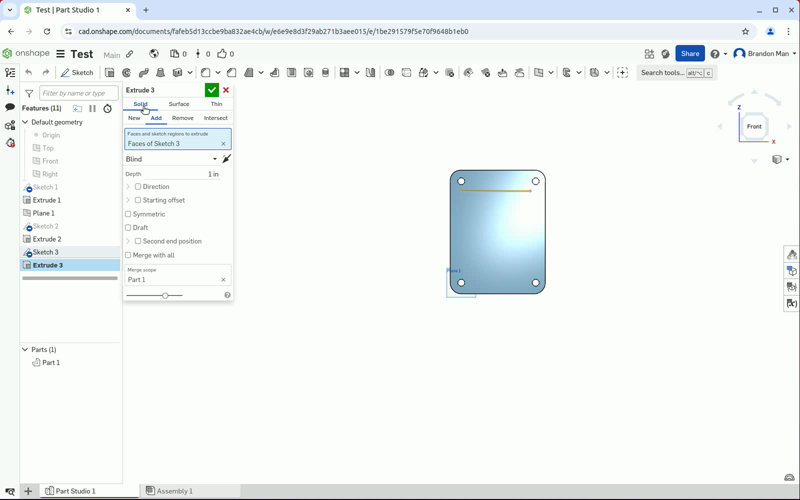
click(143, 106)
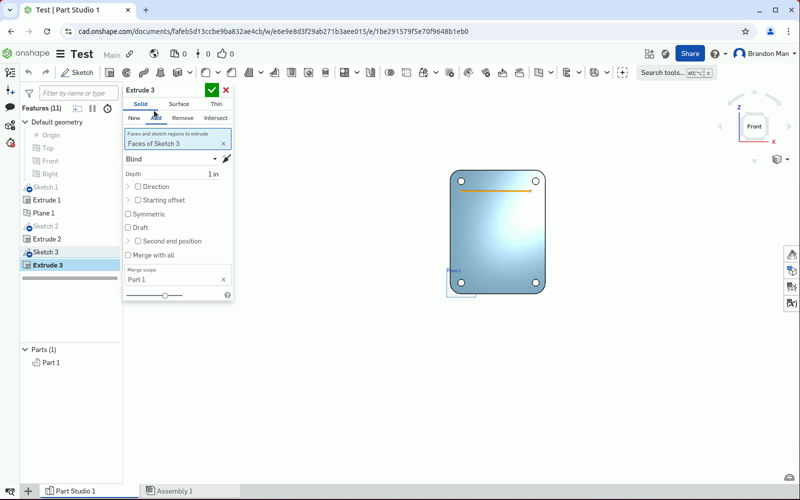
mouse_move(186, 120)
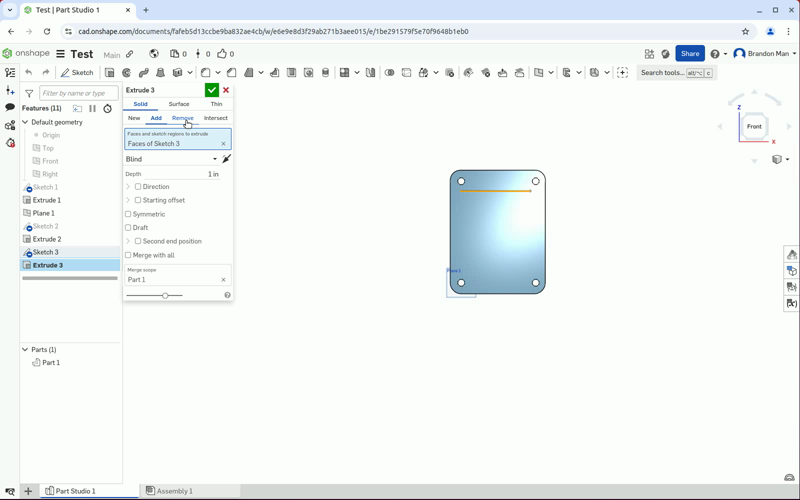
click(186, 120)
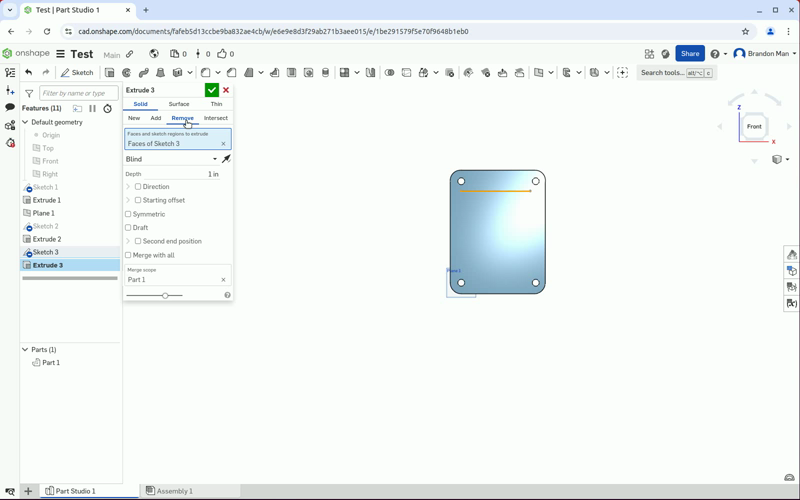
key(tab, 4)
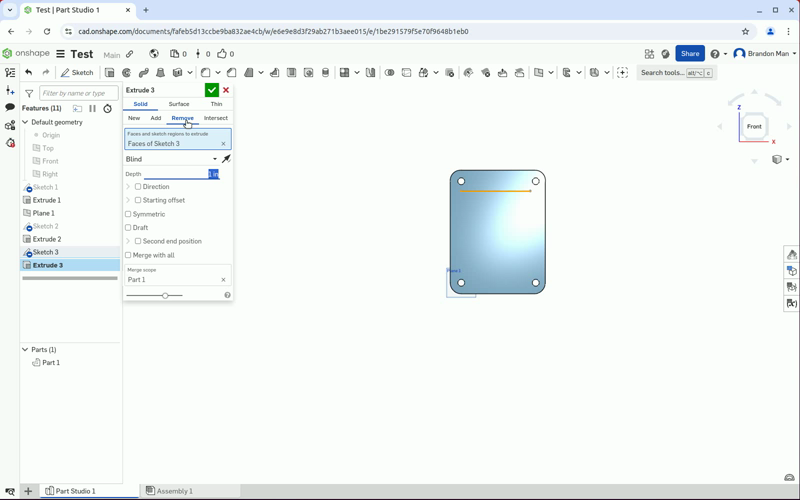
text(0.241)
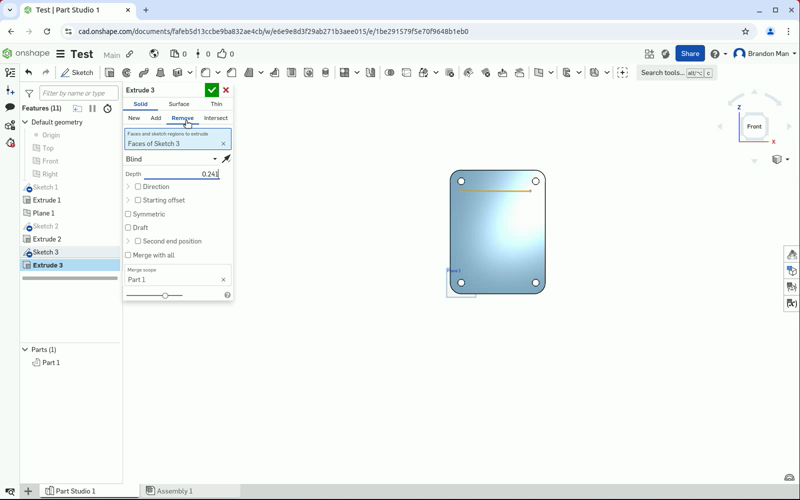
key(tab, 6)
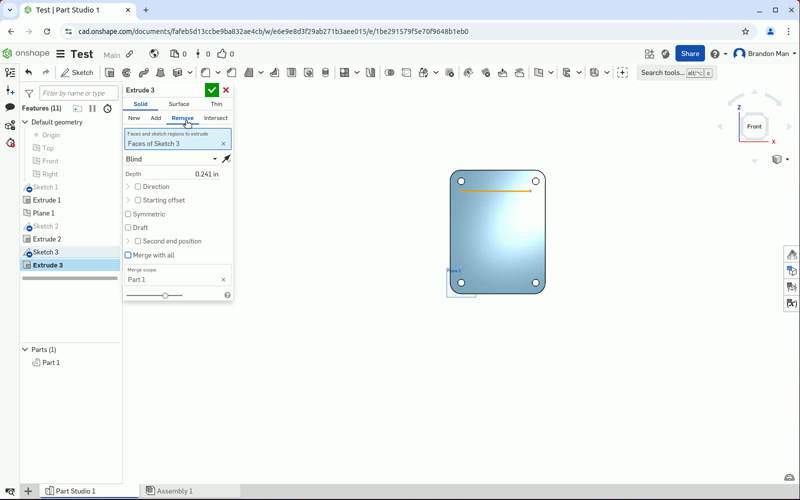
key(space)
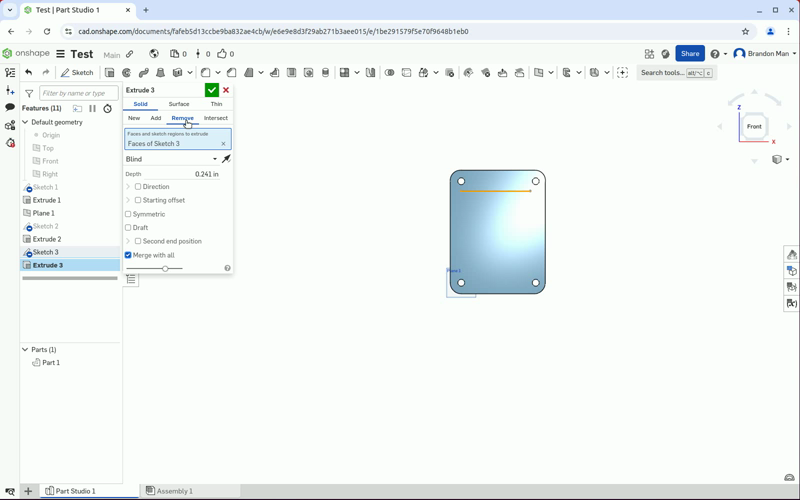
key(enter)
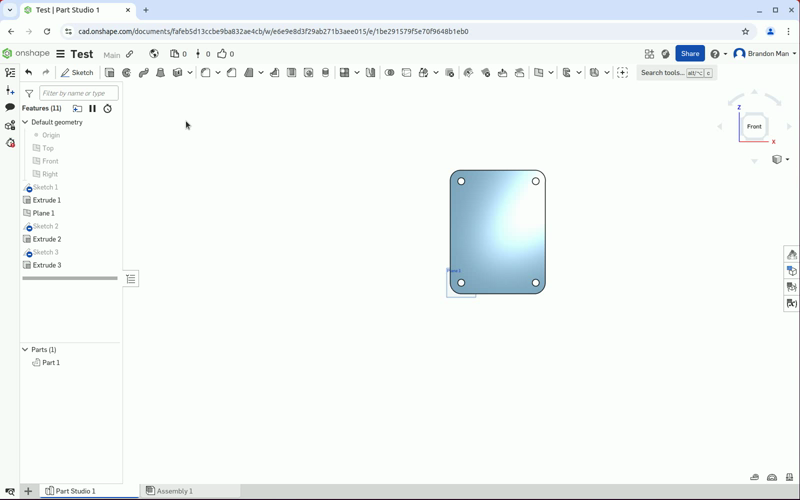
key(shift+h)
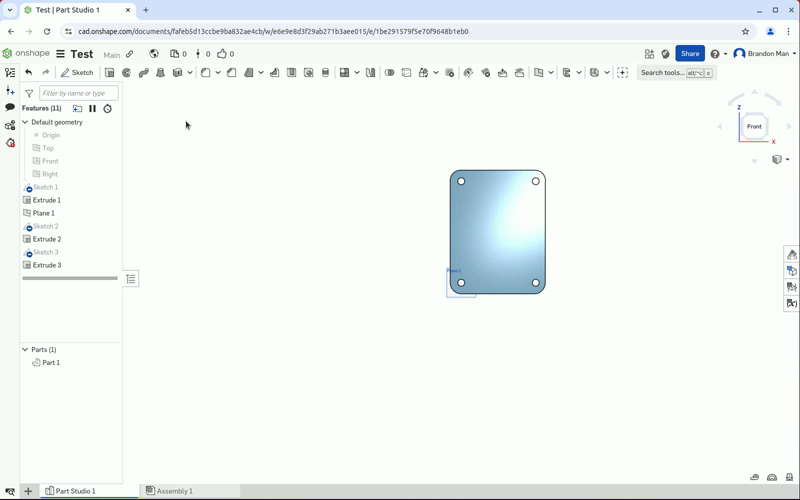
key(shift+h)
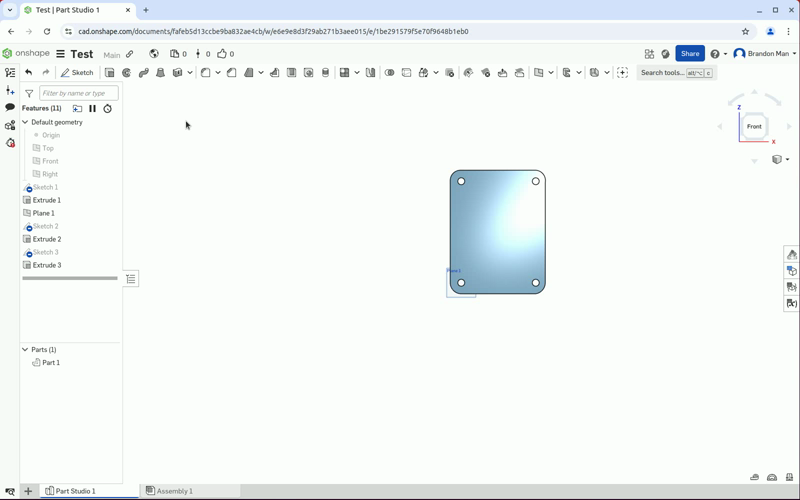
mouse_move(73, 189)
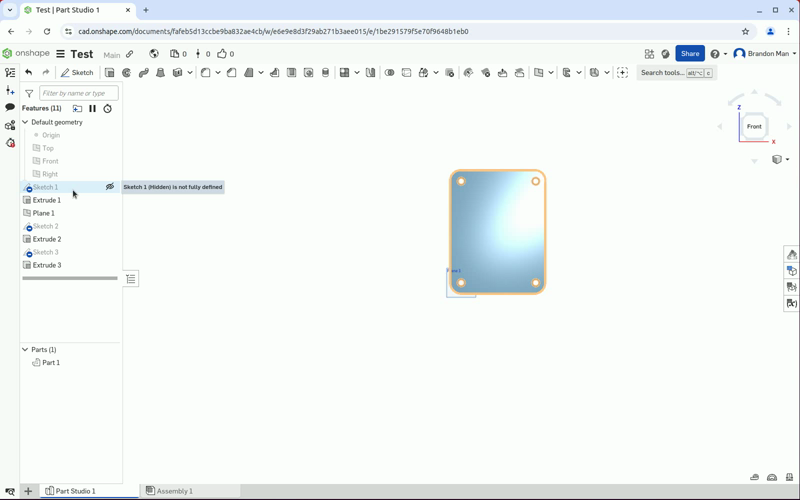
click(73, 189)
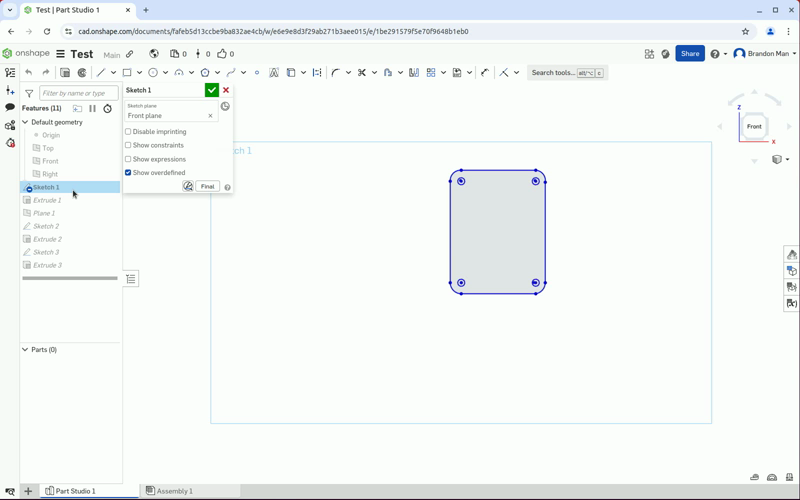
mouse_move(229, 92)
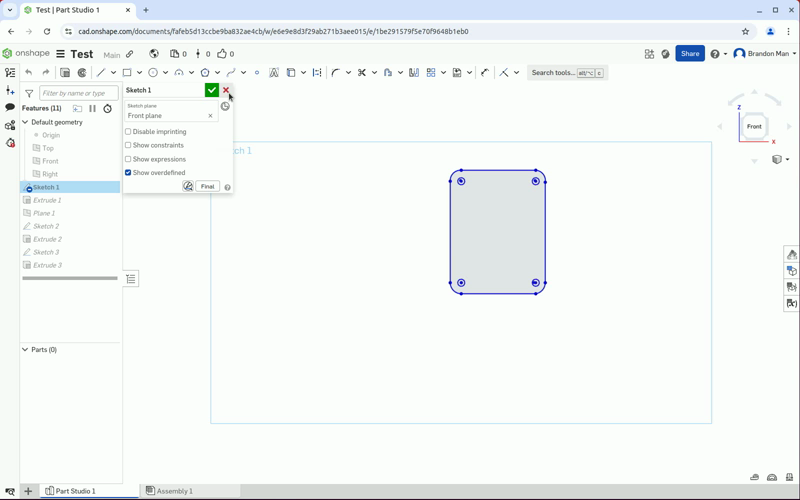
click(229, 92)
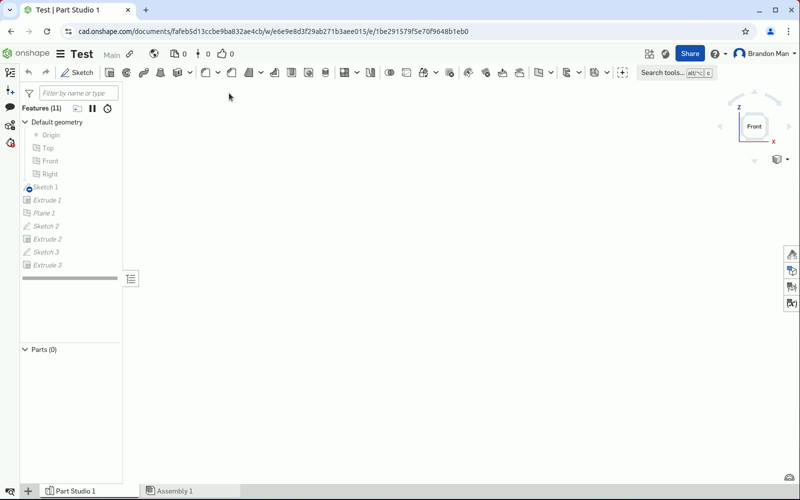
key(shift+s)
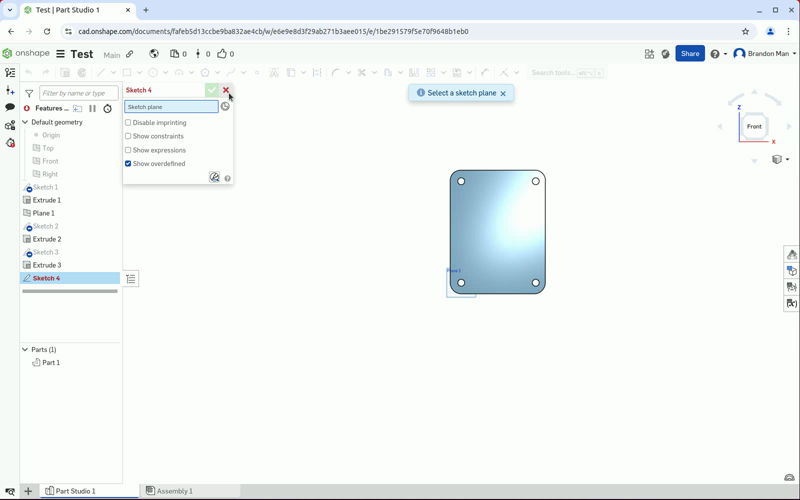
mouse_move(73, 215)
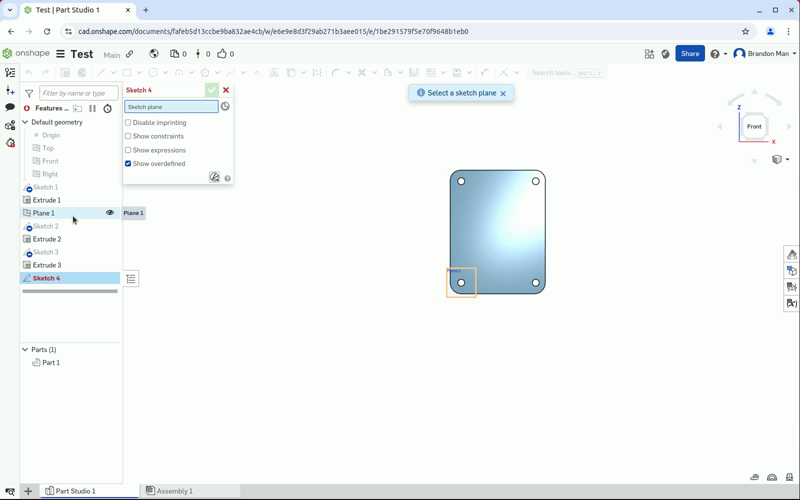
click(73, 215)
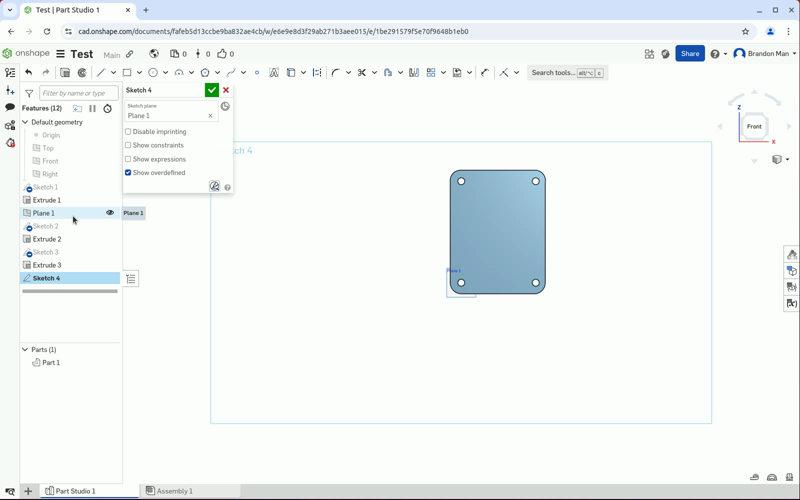
mouse_move(73, 352)
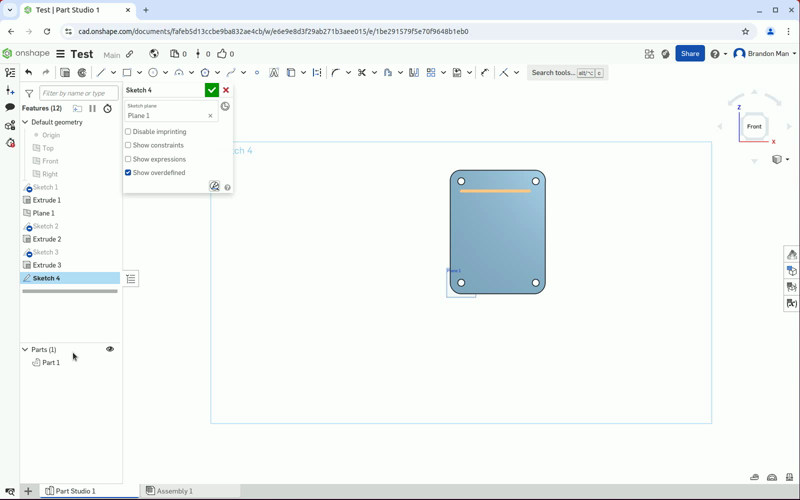
key(y)
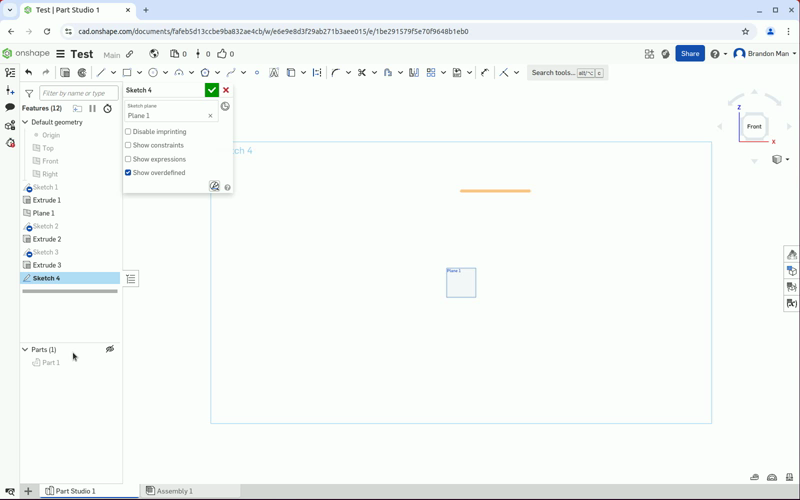
key(c)
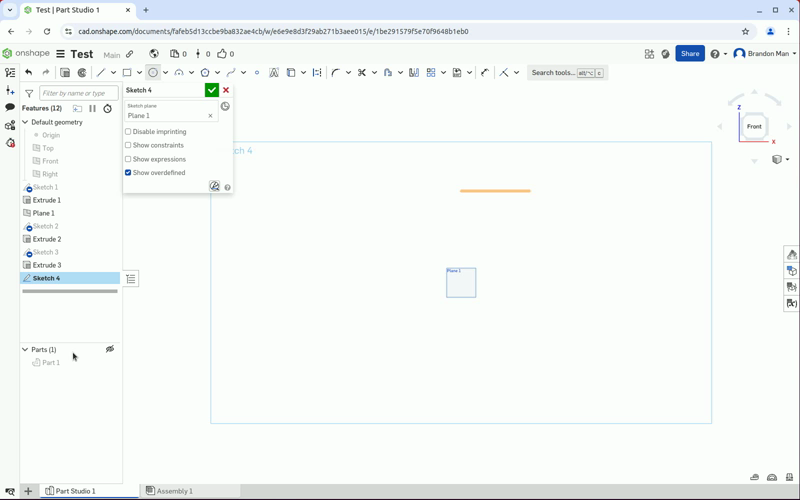
key_down(shift)
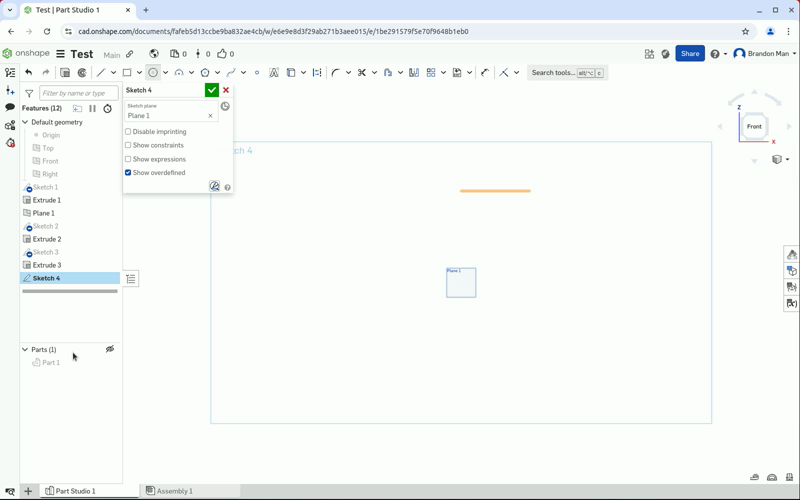
mouse_move(478, 282)
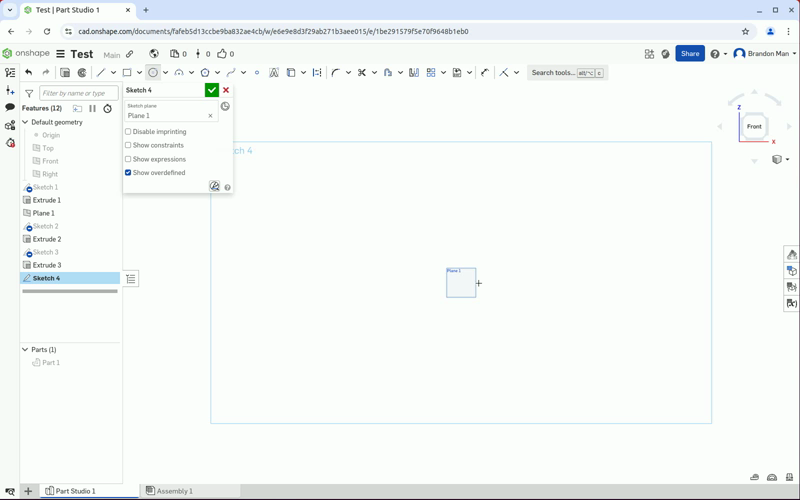
click(478, 282)
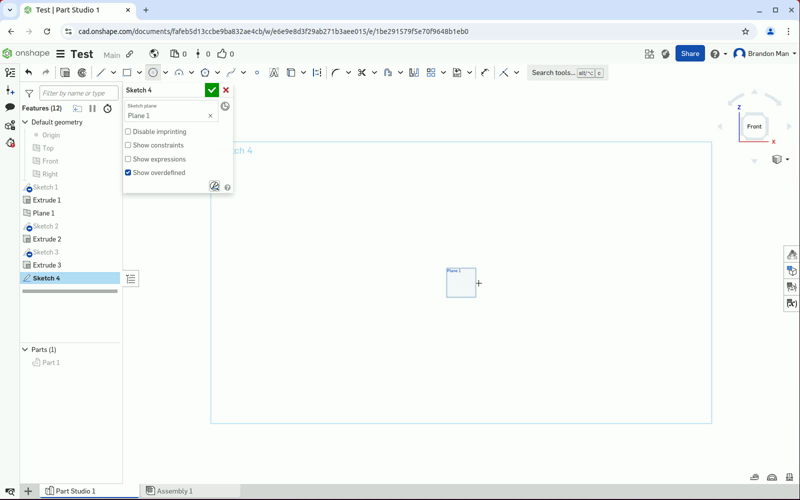
key_up(shift)
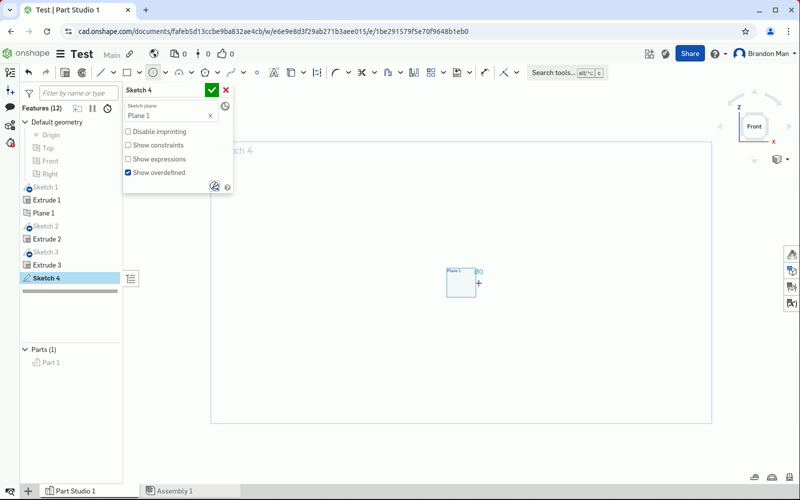
mouse_move(483, 282)
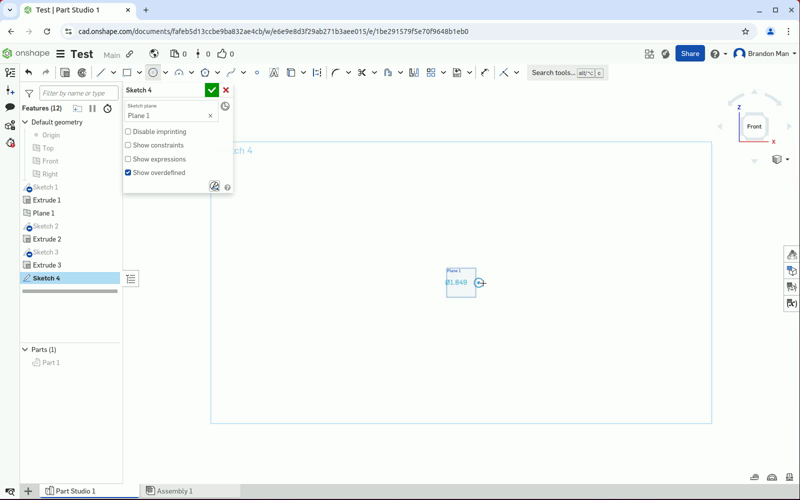
click(483, 282)
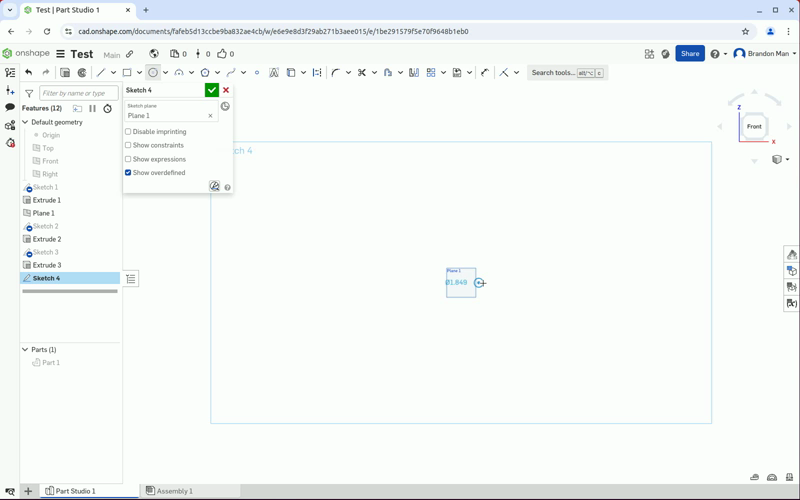
key(esc)
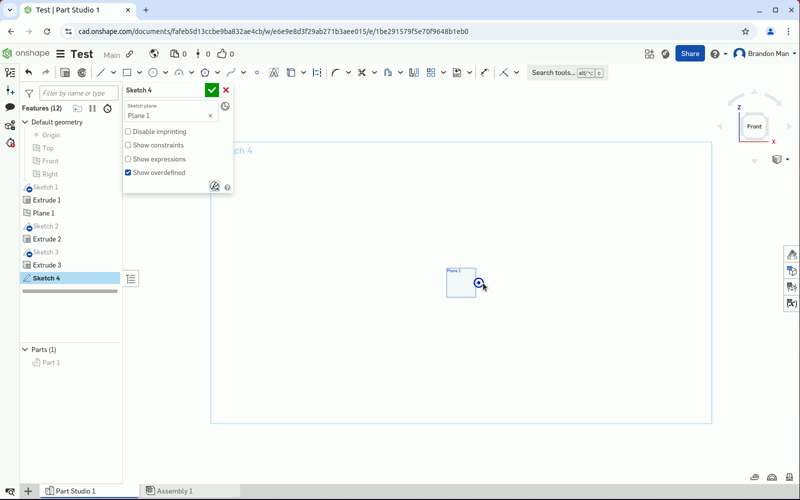
mouse_move(475, 280)
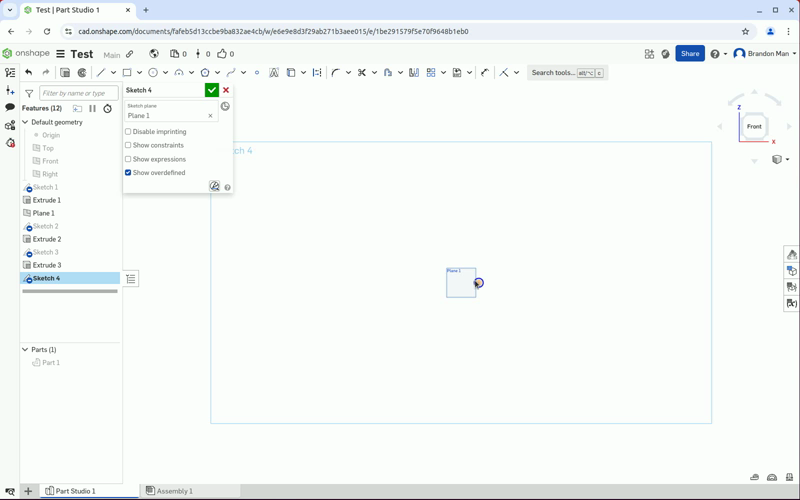
scroll(6)
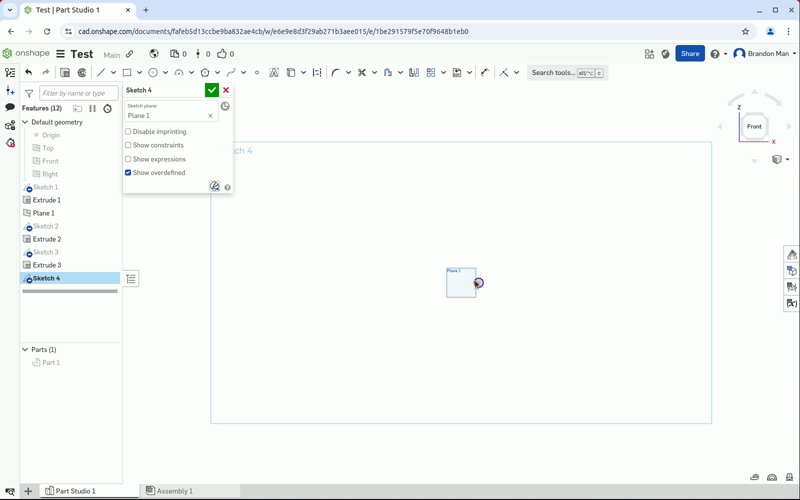
scroll(6)
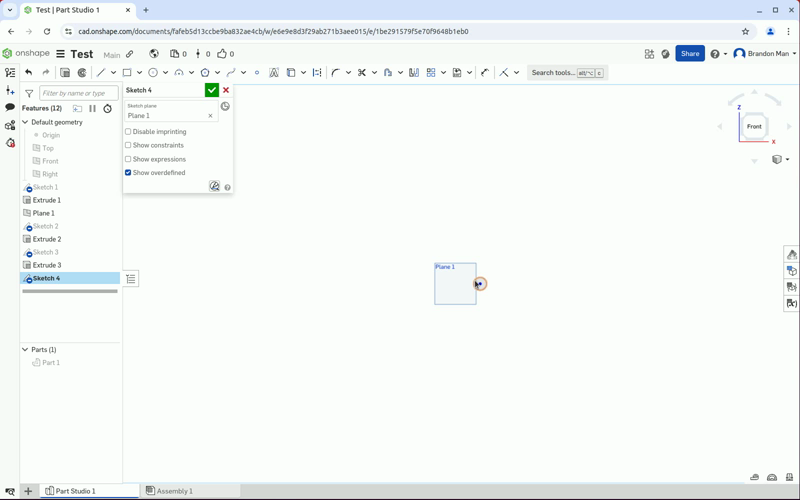
scroll(6)
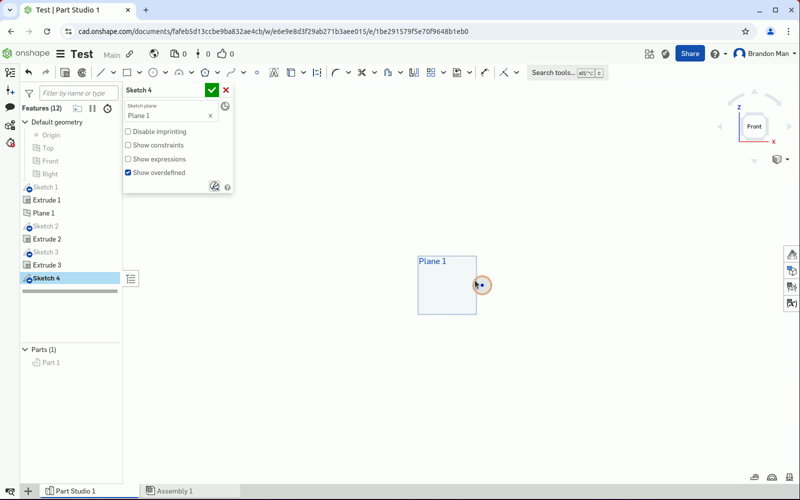
scroll(6)
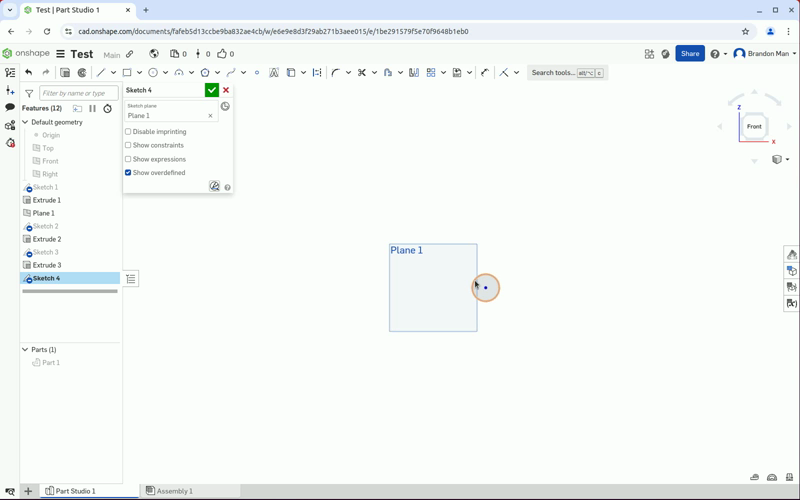
scroll(6)
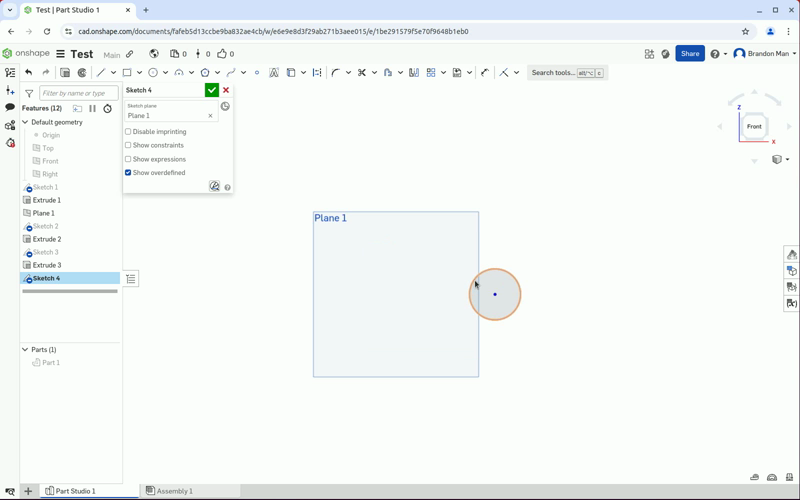
scroll(6)
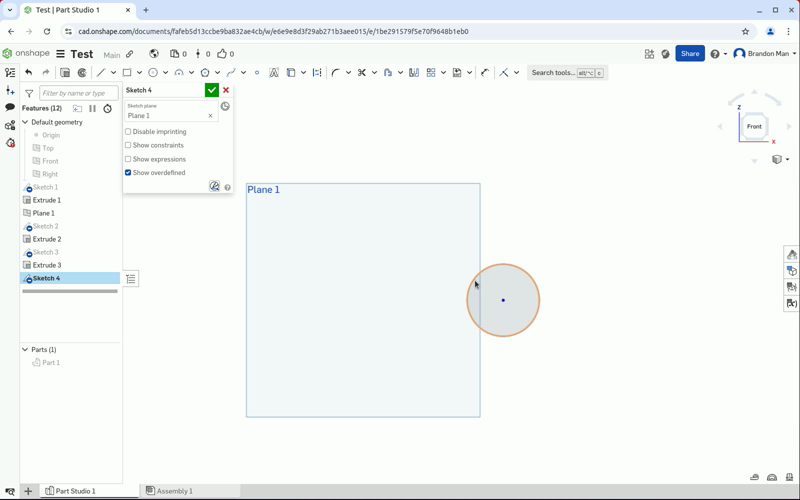
scroll(6)
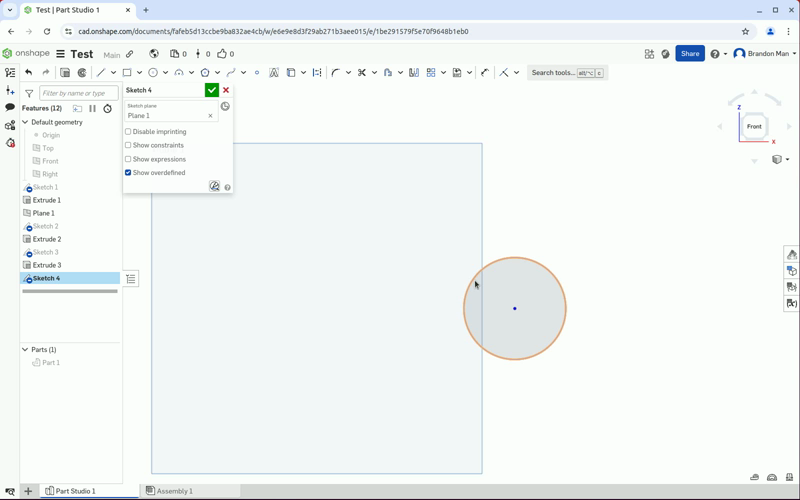
click(475, 280)
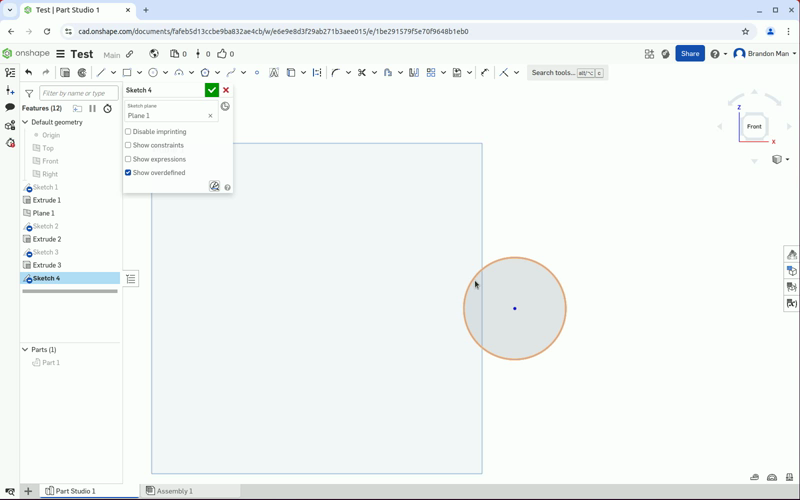
scroll(-6)
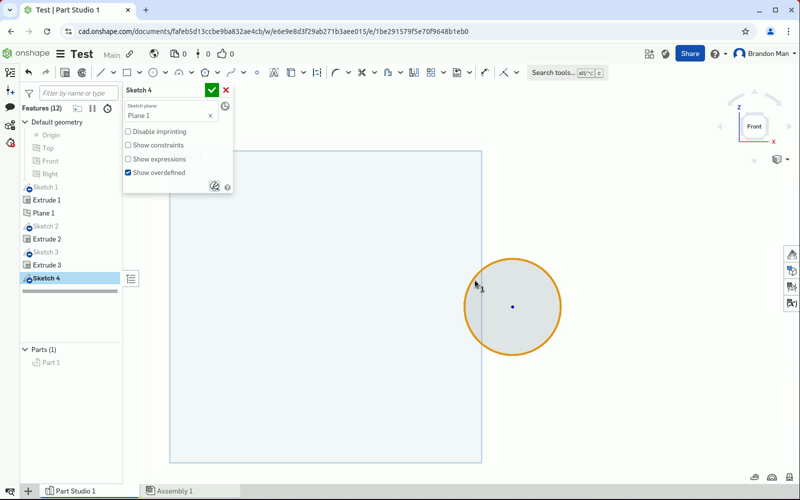
scroll(-6)
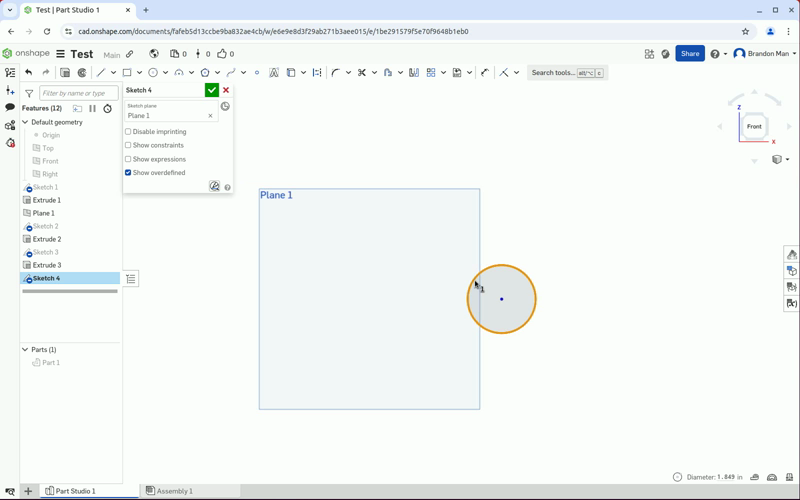
scroll(-6)
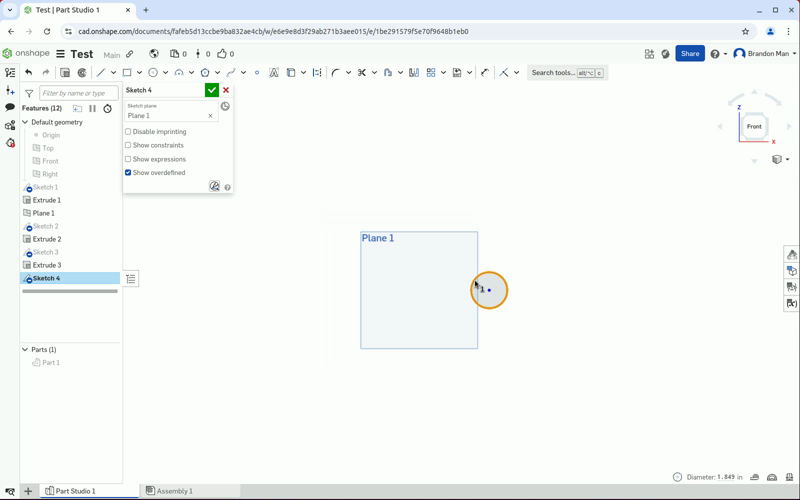
scroll(-6)
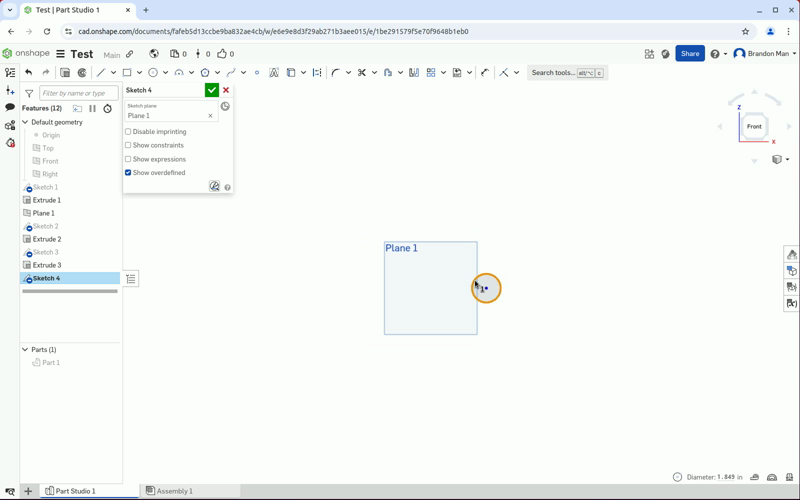
scroll(-6)
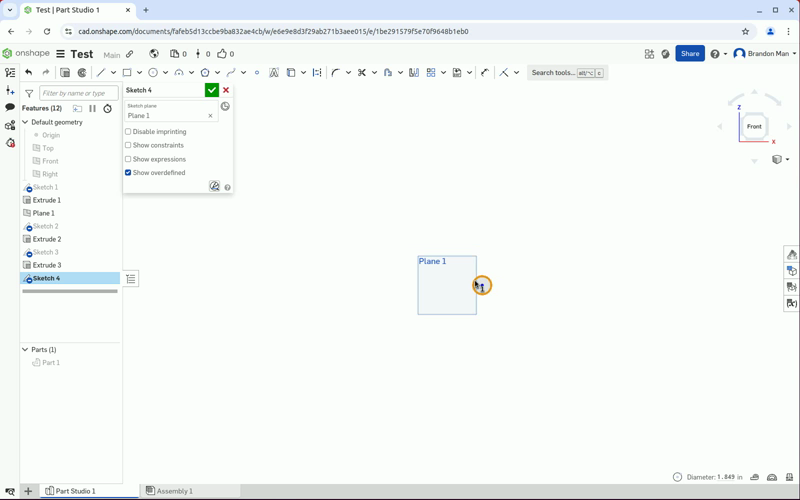
scroll(-6)
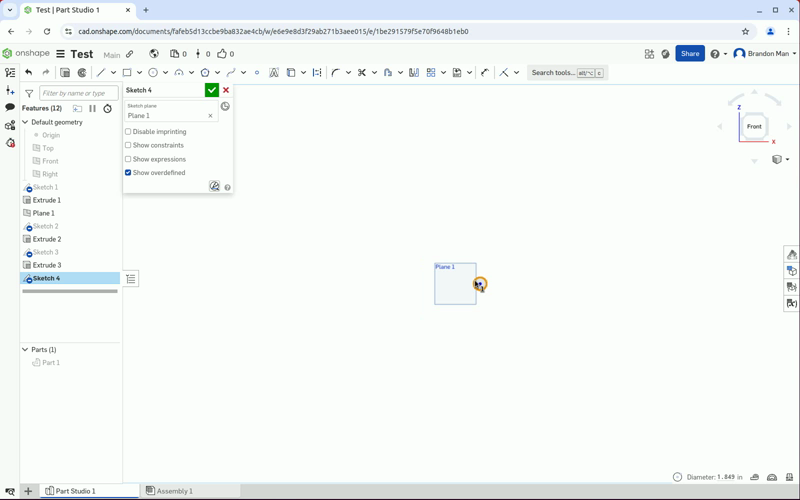
scroll(-6)
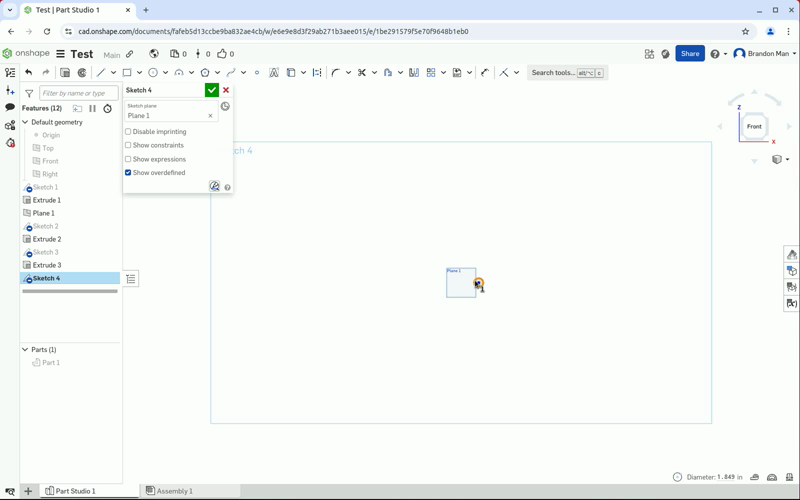
mouse_move(73, 352)
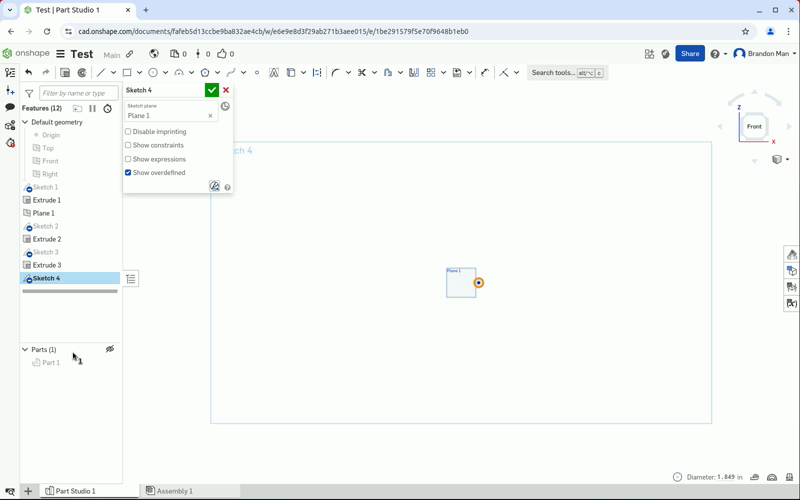
key(shift+y)
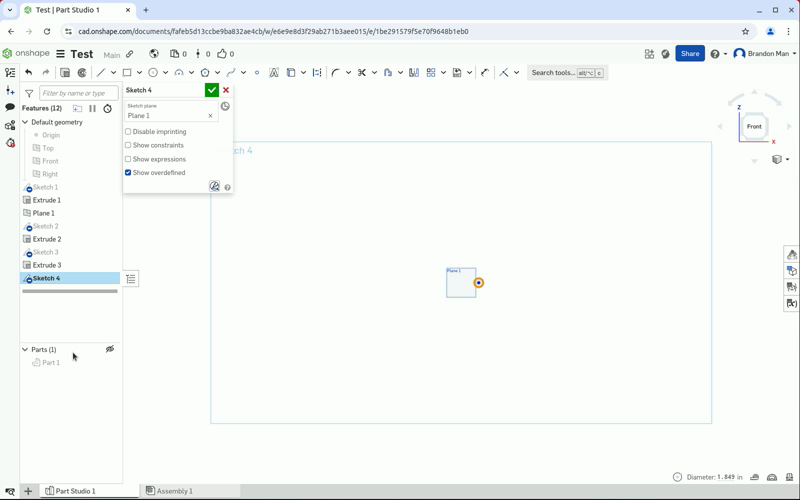
key(shift+e)
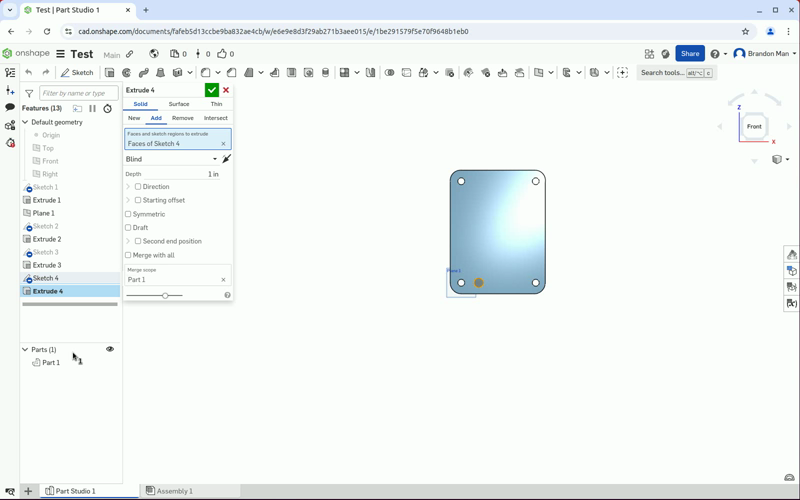
mouse_move(143, 106)
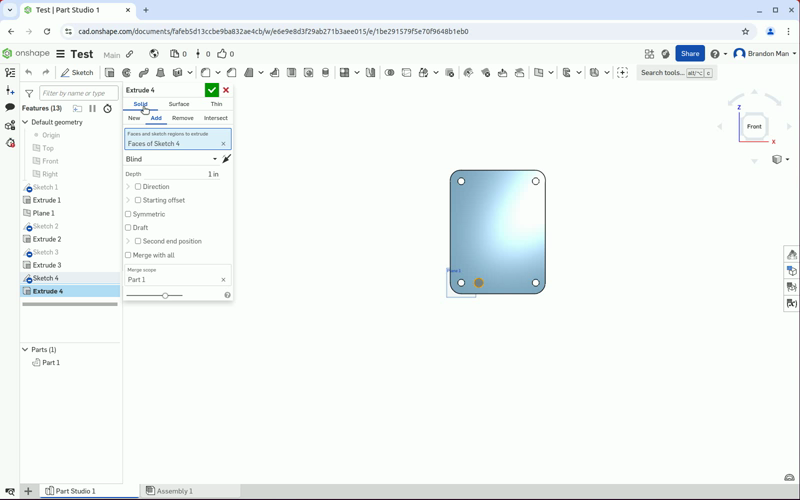
click(143, 106)
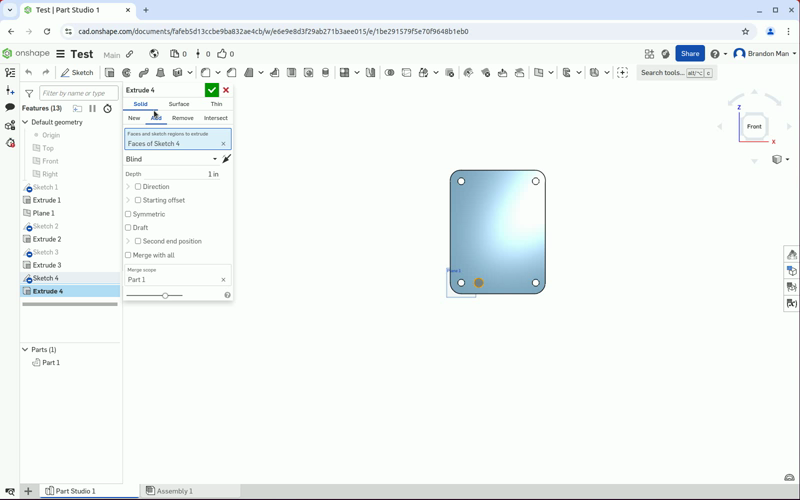
mouse_move(186, 120)
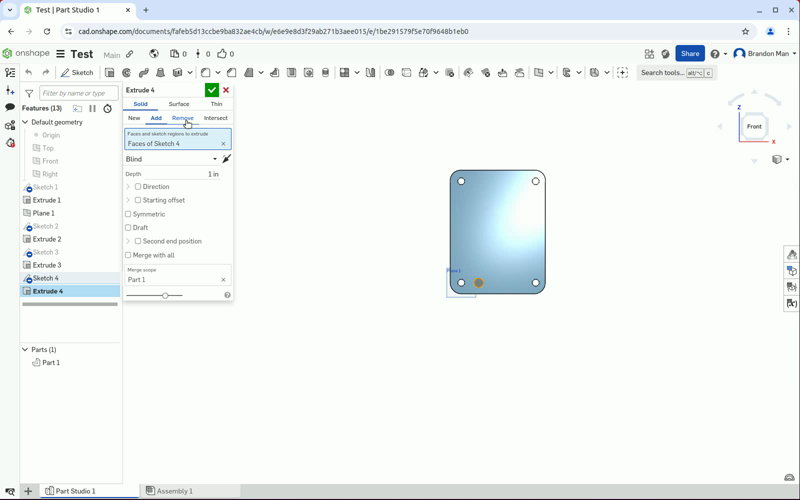
click(186, 120)
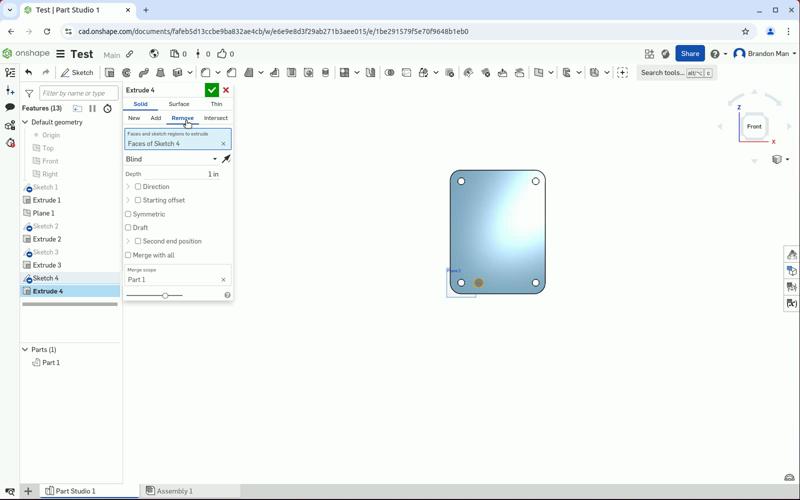
key(tab, 4)
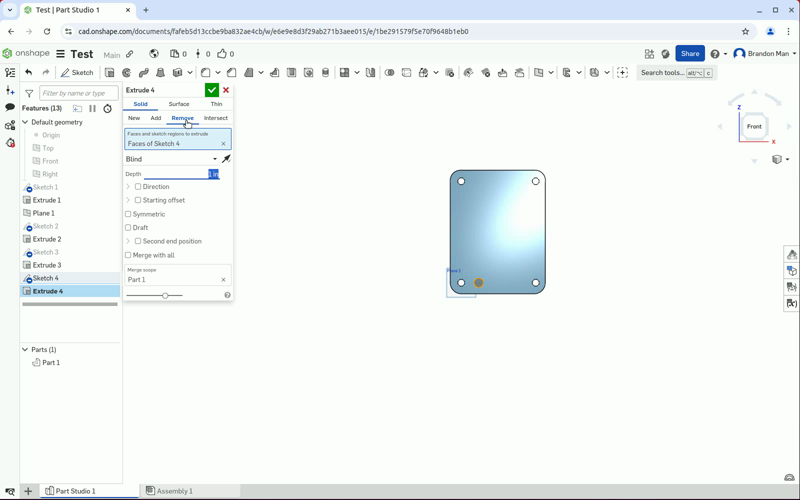
text(4.333)
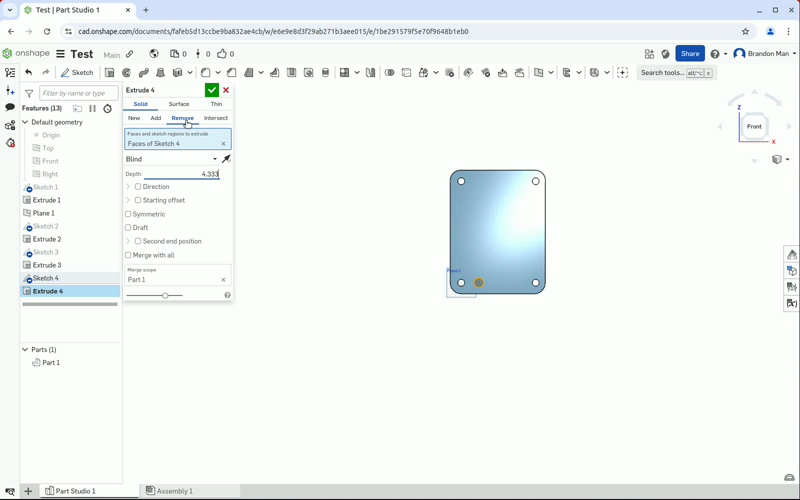
key(tab, 6)
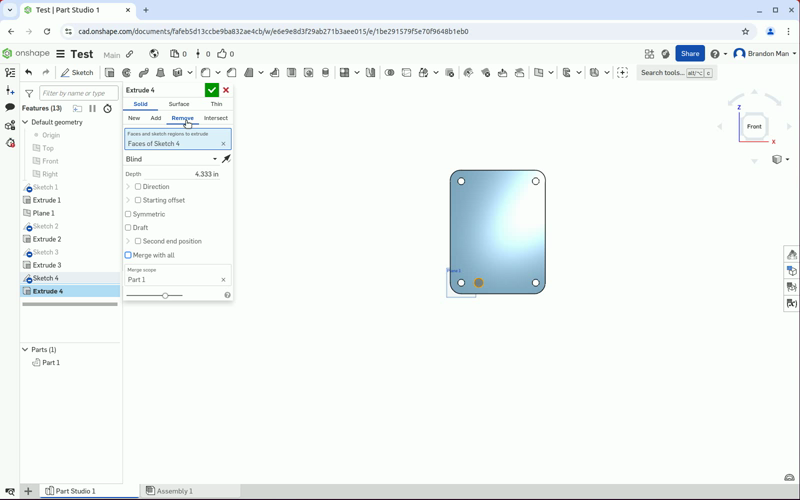
key(space)
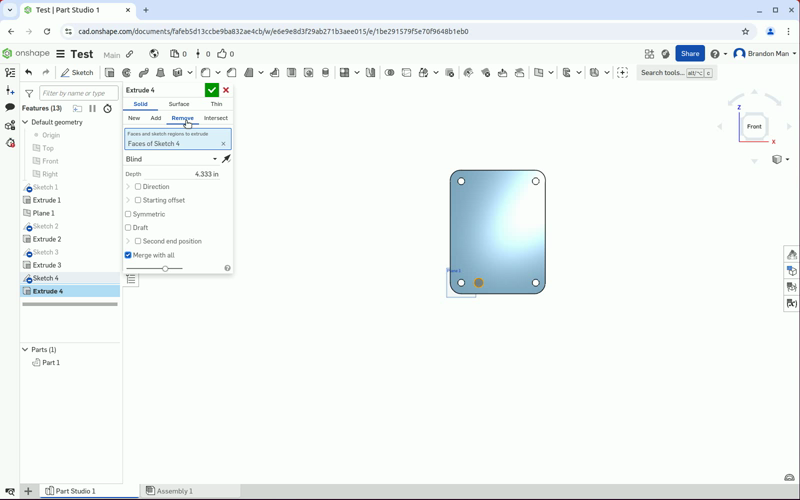
key(enter)
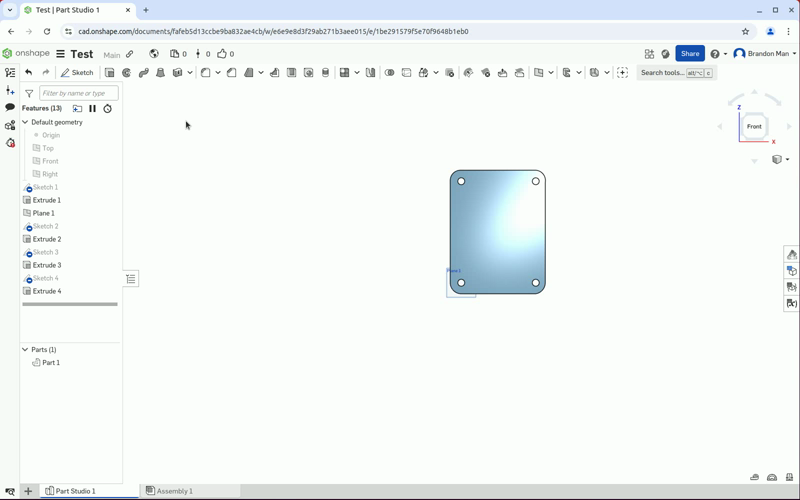
key(shift+h)
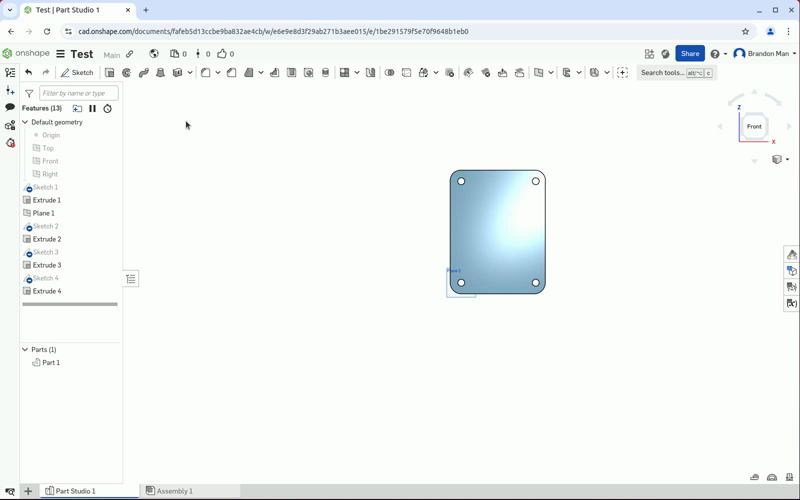
key(shift+h)
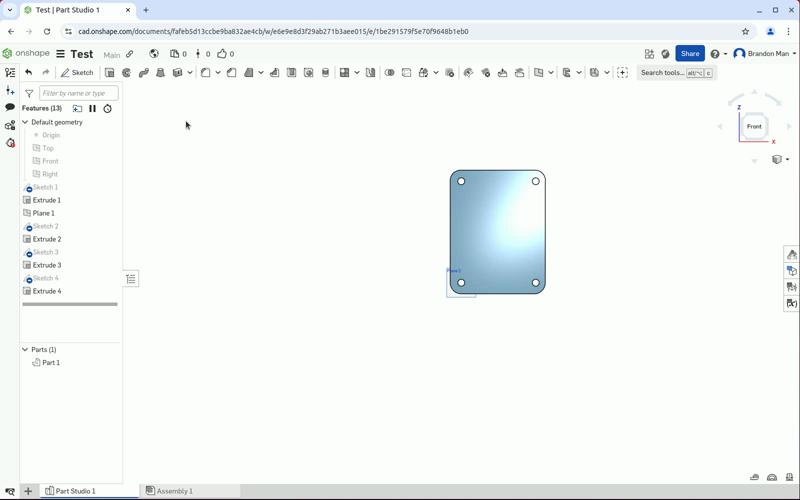
mouse_move(73, 189)
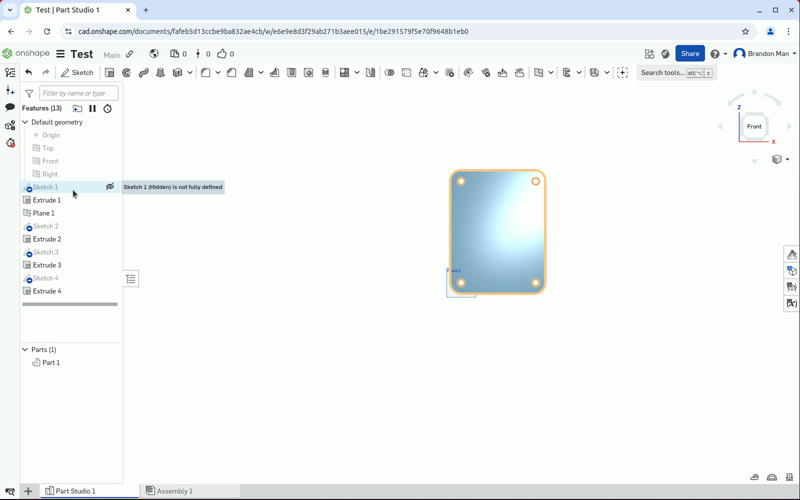
click(73, 189)
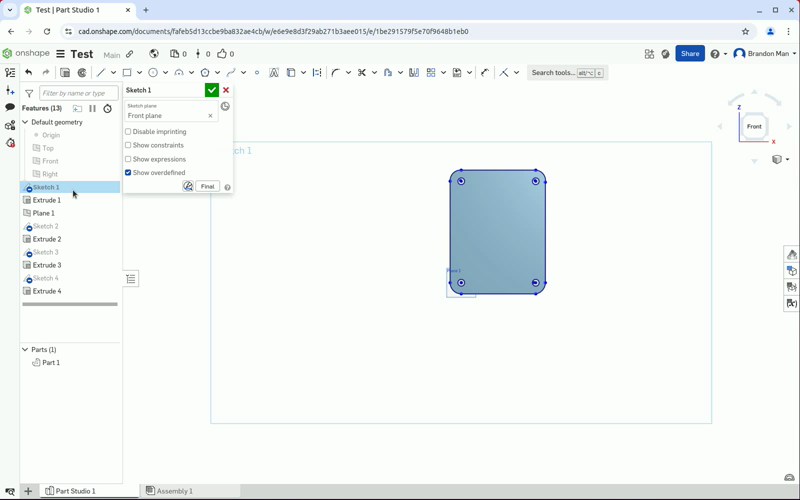
mouse_move(229, 92)
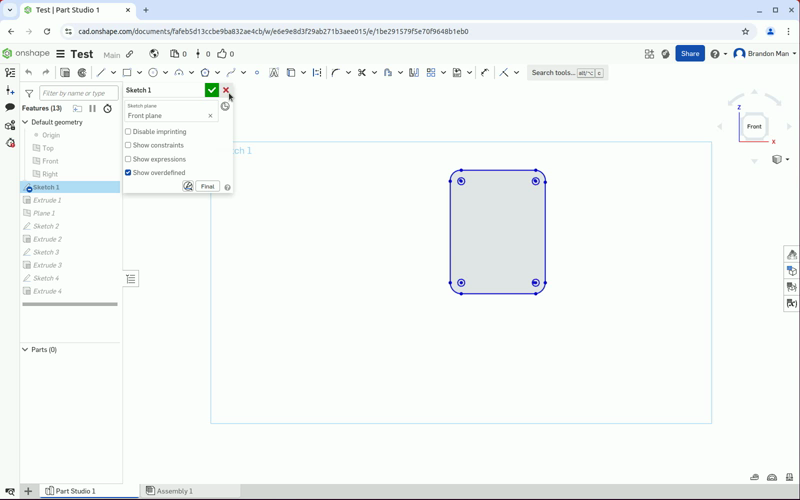
click(229, 92)
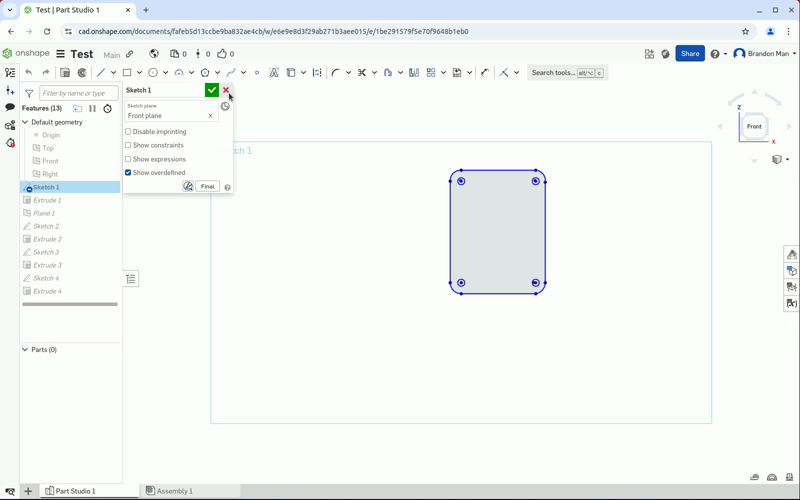
key(shift+s)
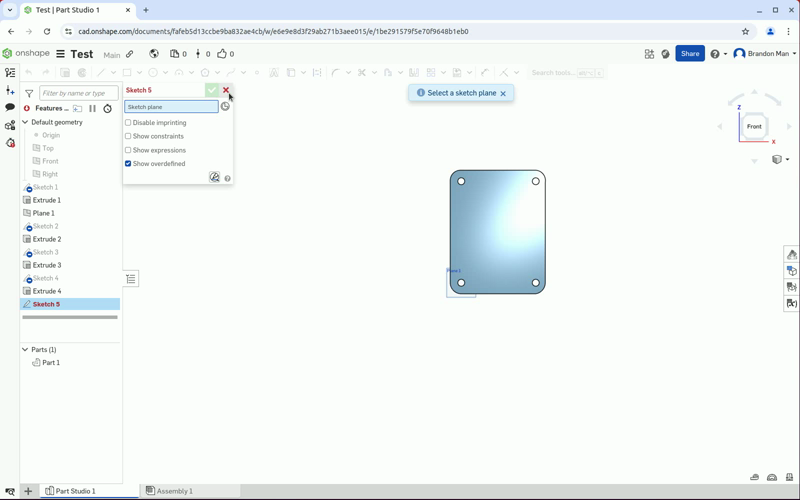
mouse_move(73, 215)
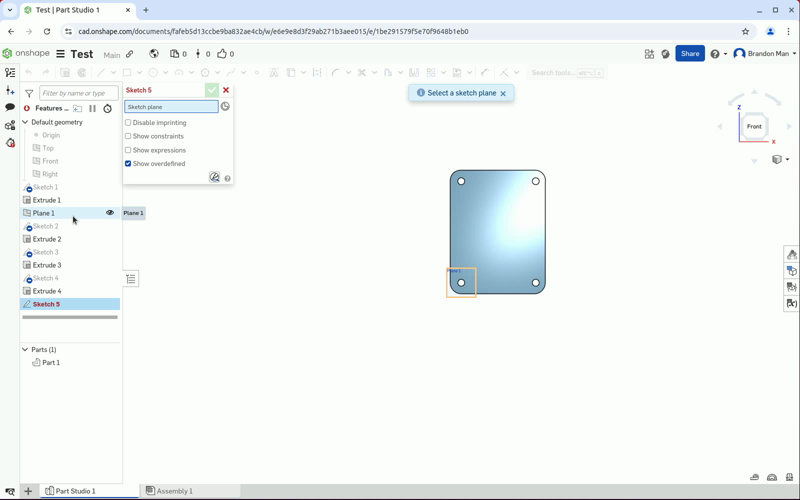
click(73, 215)
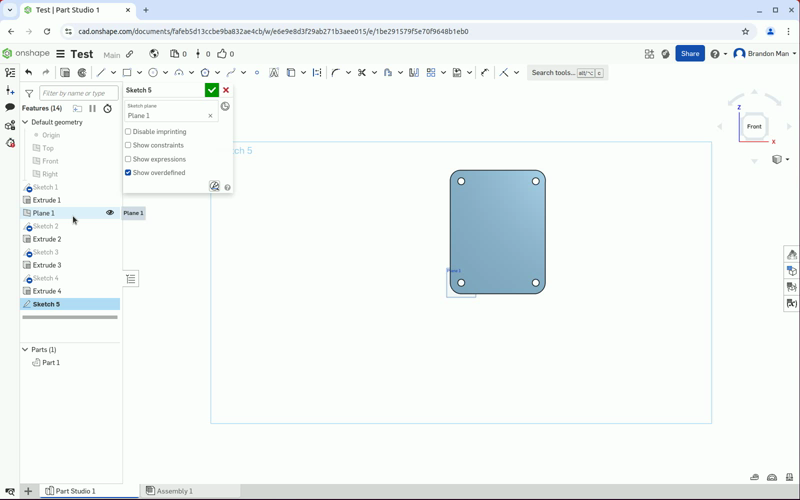
mouse_move(73, 352)
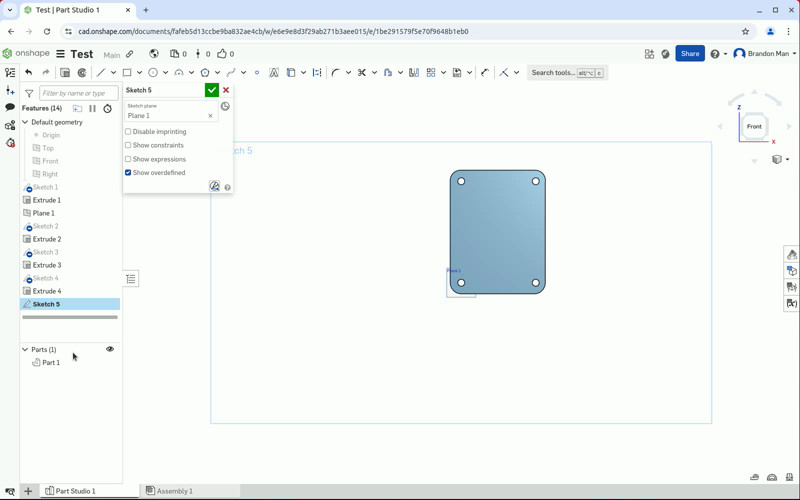
key(y)
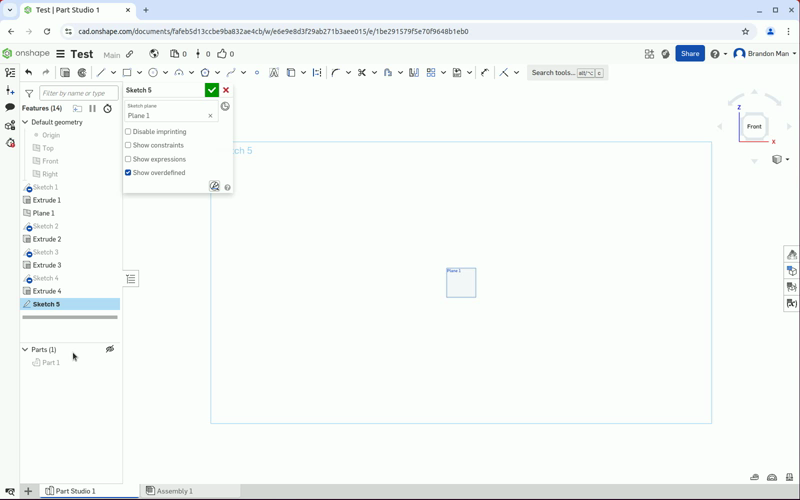
key(c)
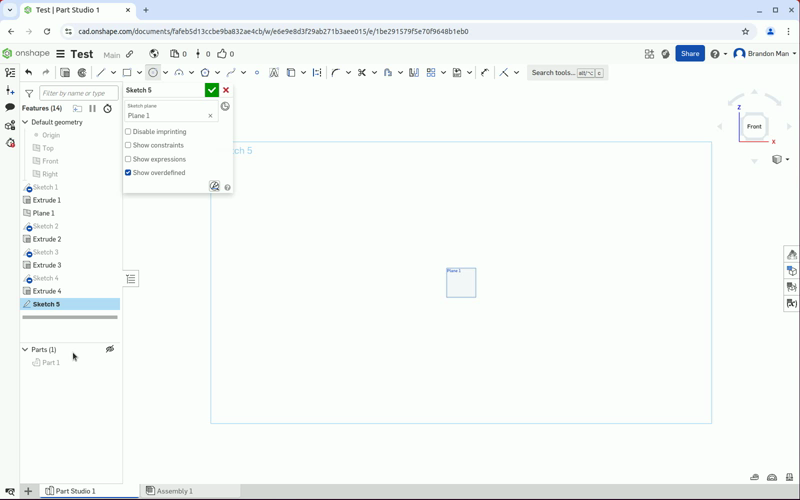
key_down(shift)
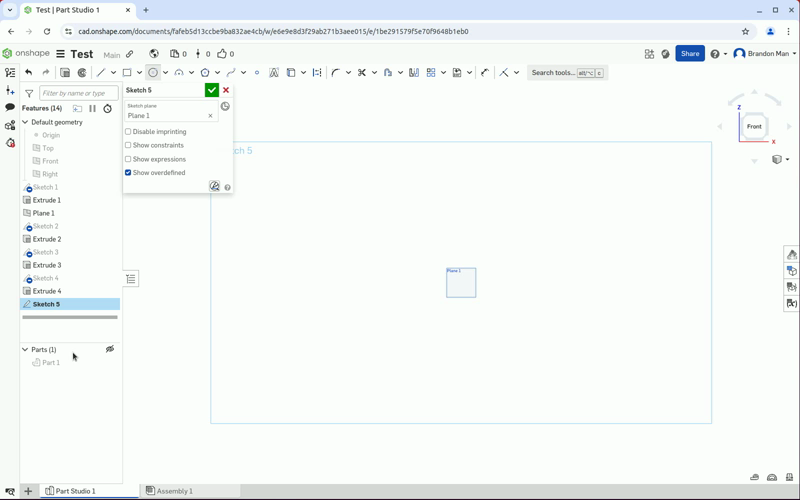
mouse_move(519, 282)
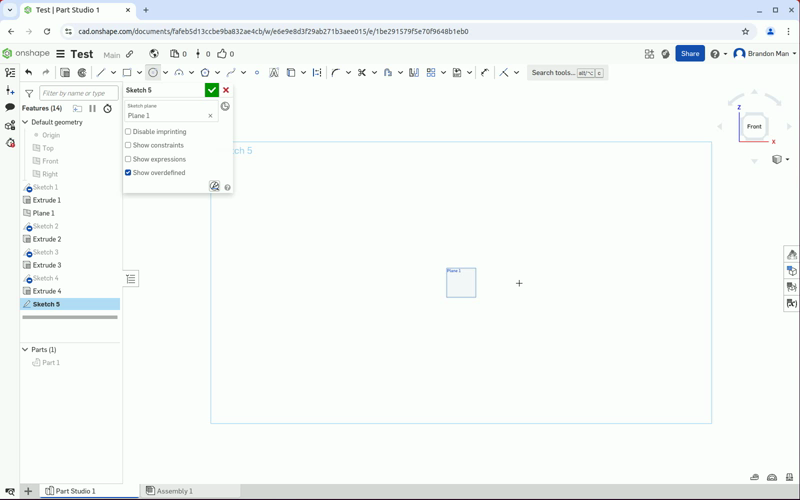
click(519, 282)
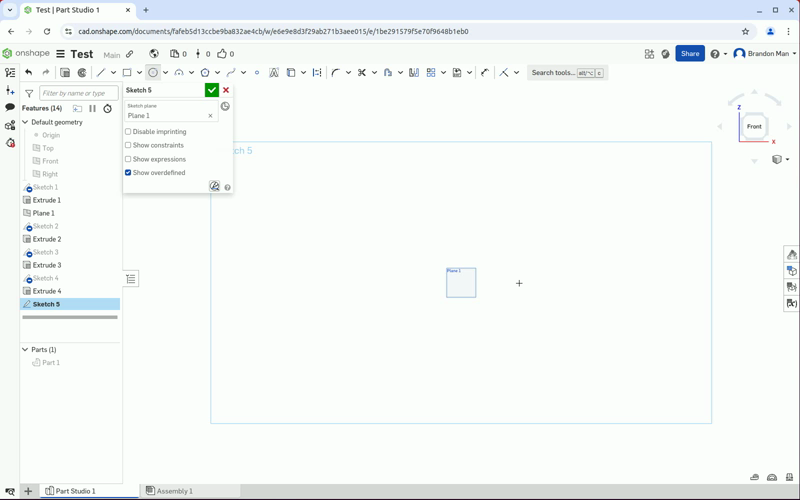
key_up(shift)
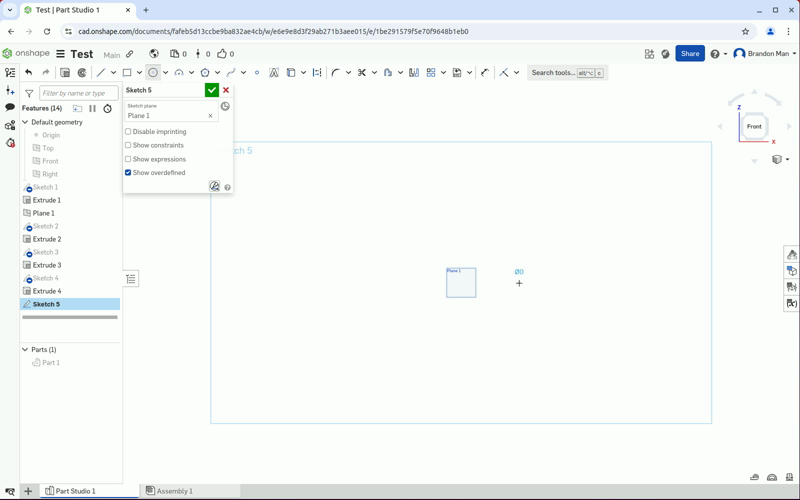
mouse_move(523, 282)
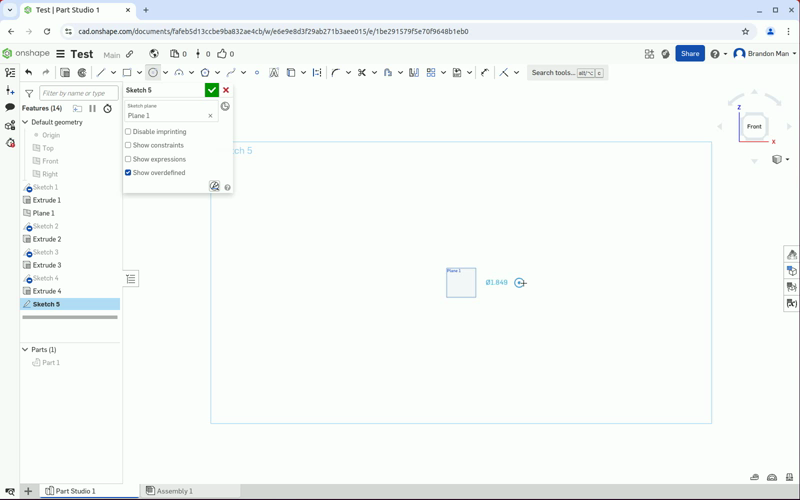
click(523, 282)
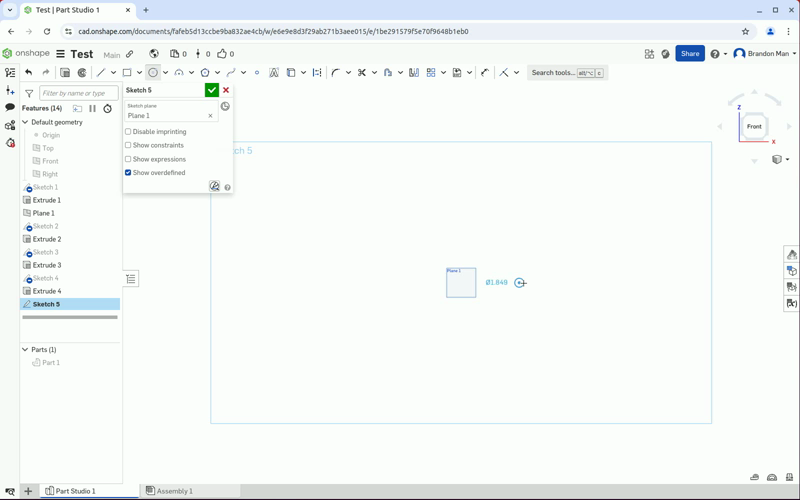
key(esc)
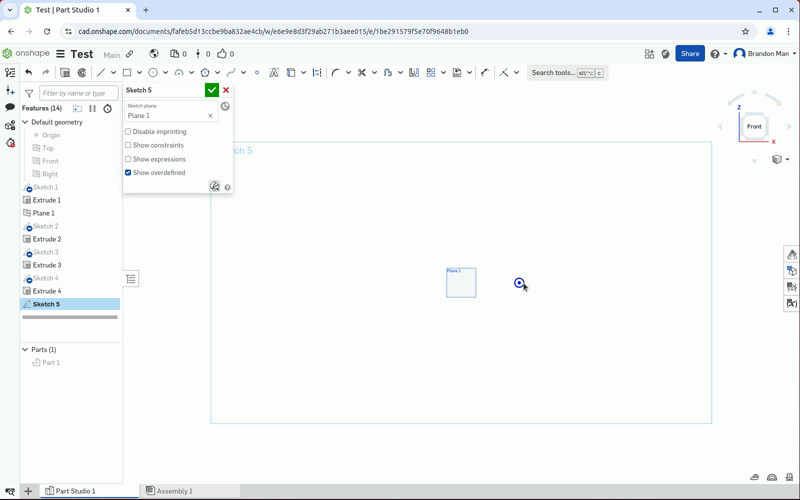
mouse_move(518, 281)
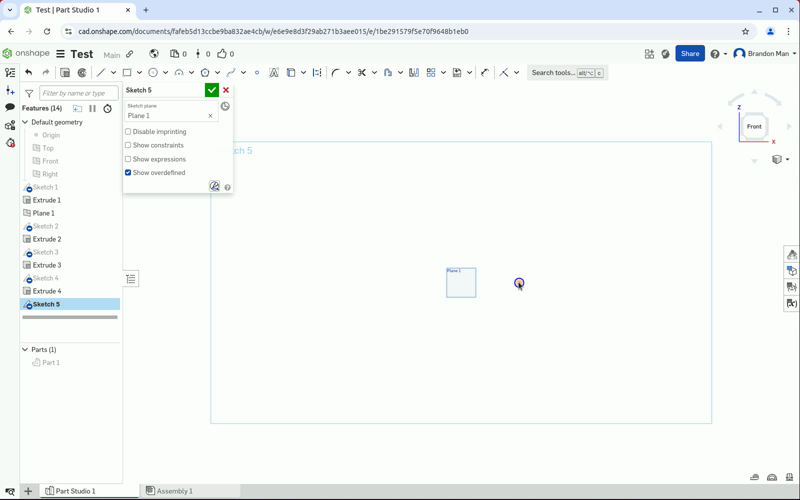
scroll(6)
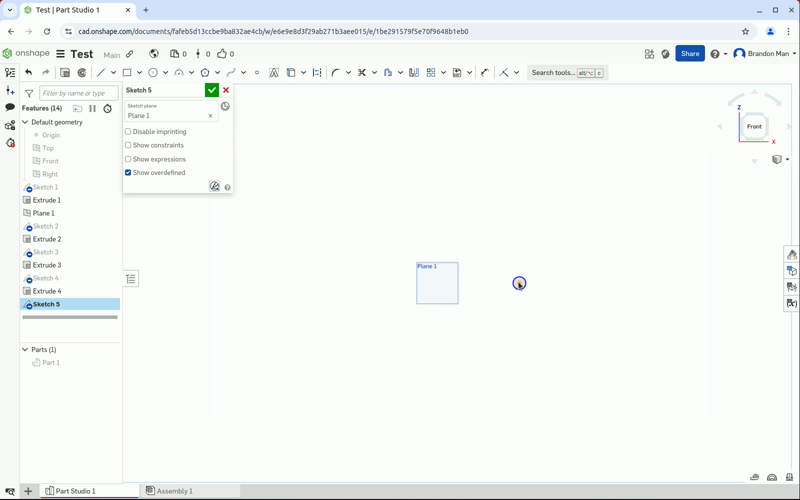
scroll(6)
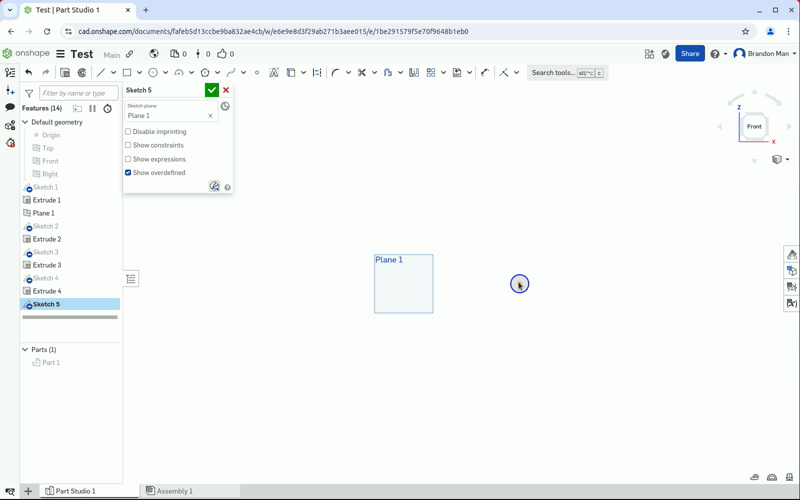
scroll(6)
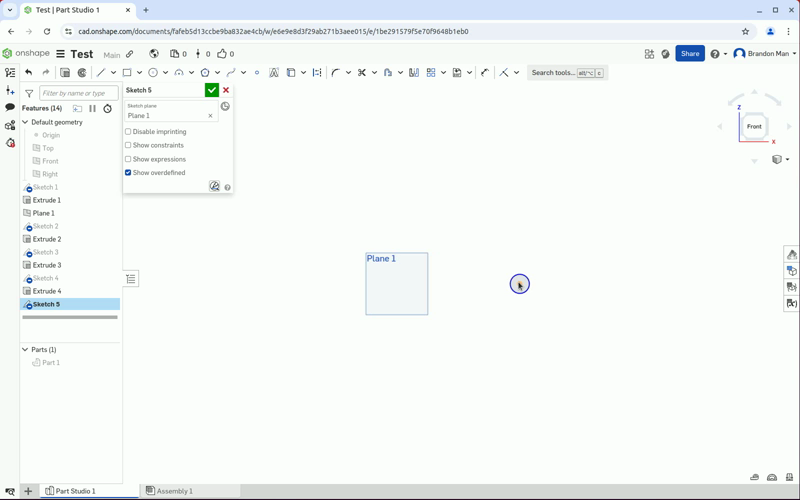
scroll(6)
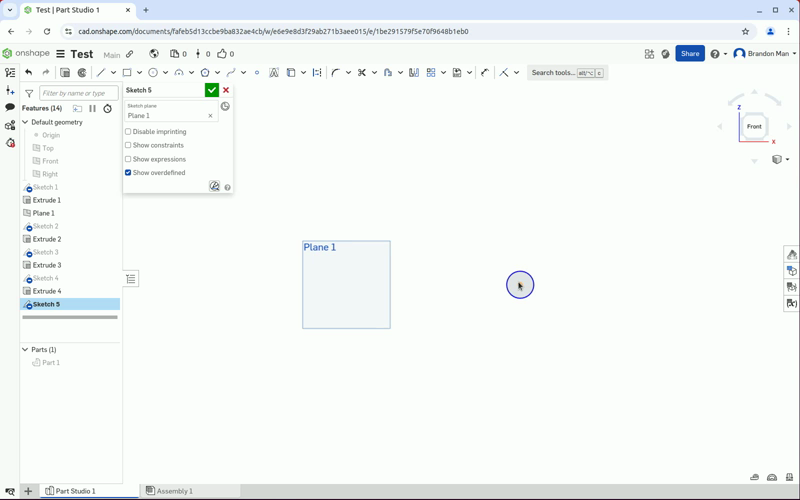
scroll(6)
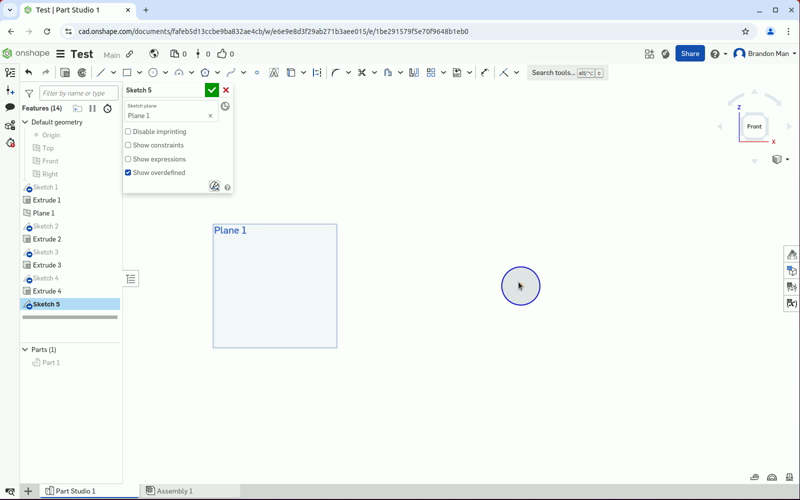
scroll(6)
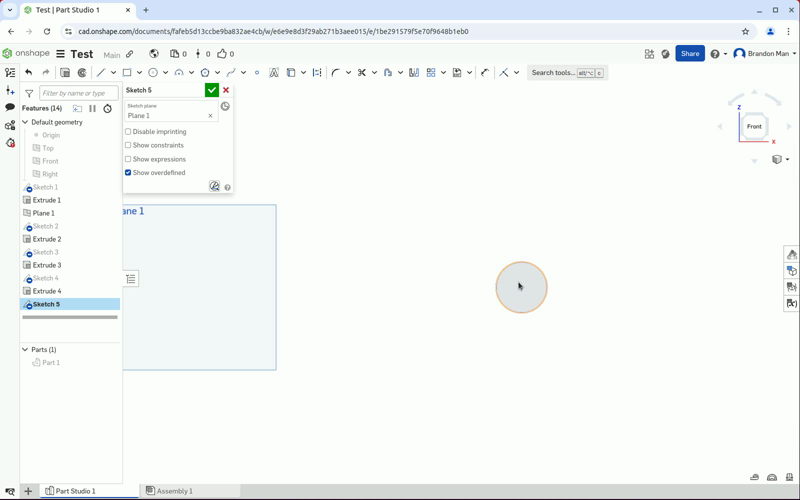
scroll(6)
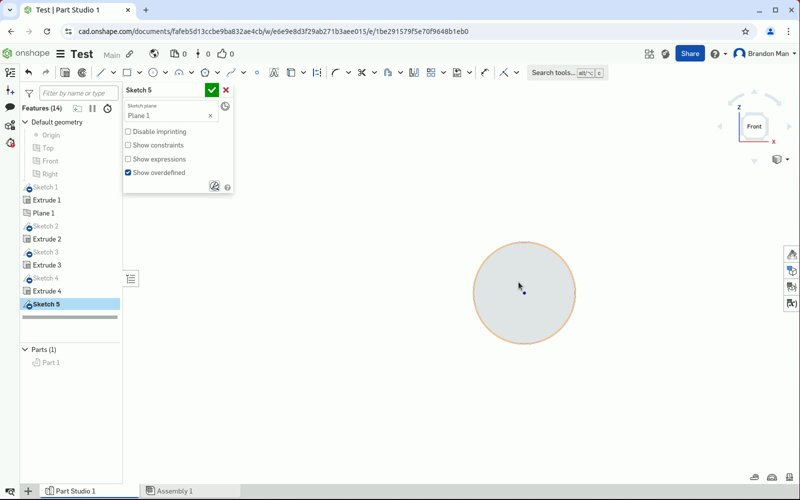
click(518, 281)
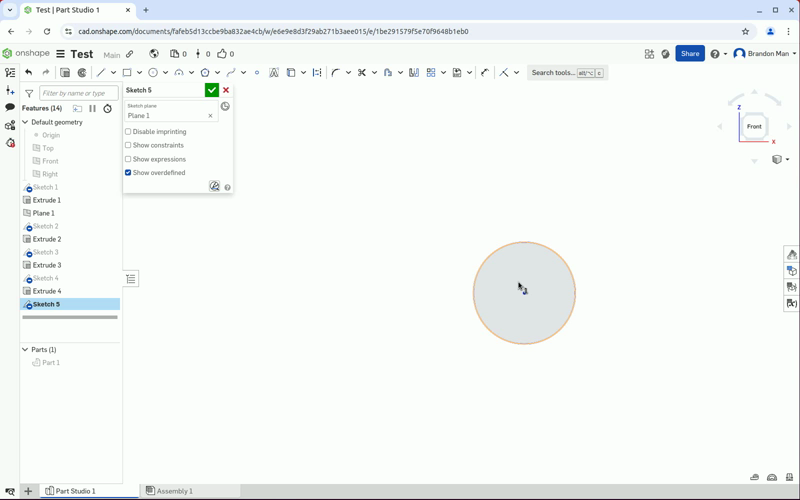
scroll(-6)
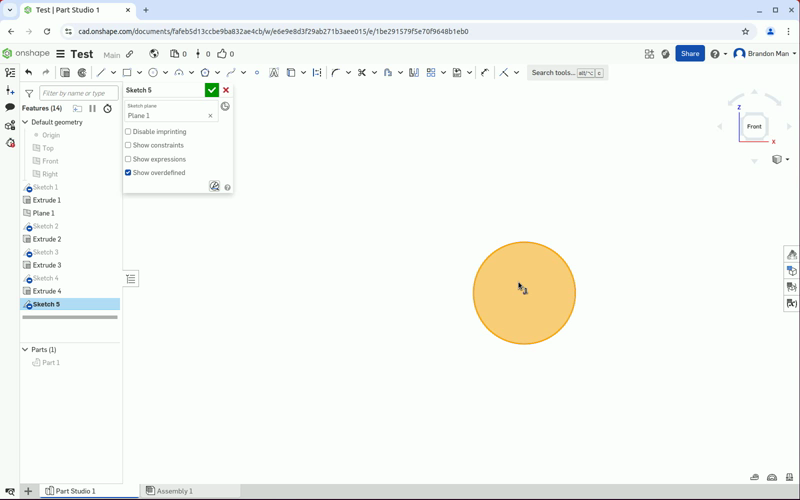
scroll(-6)
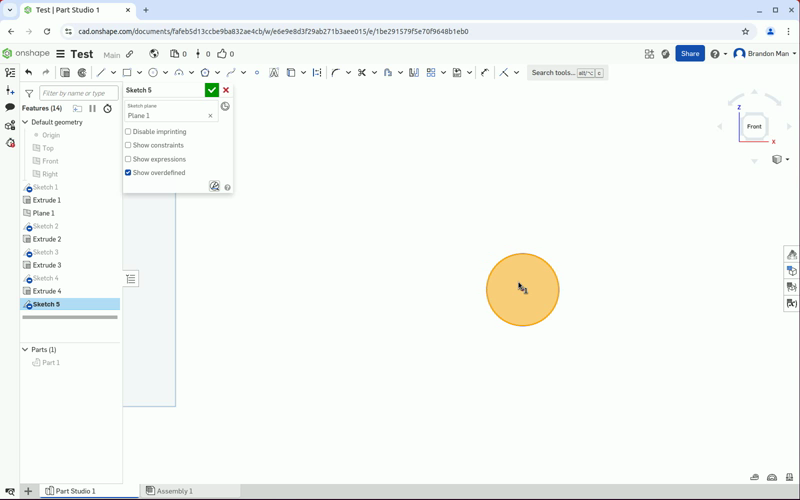
scroll(-6)
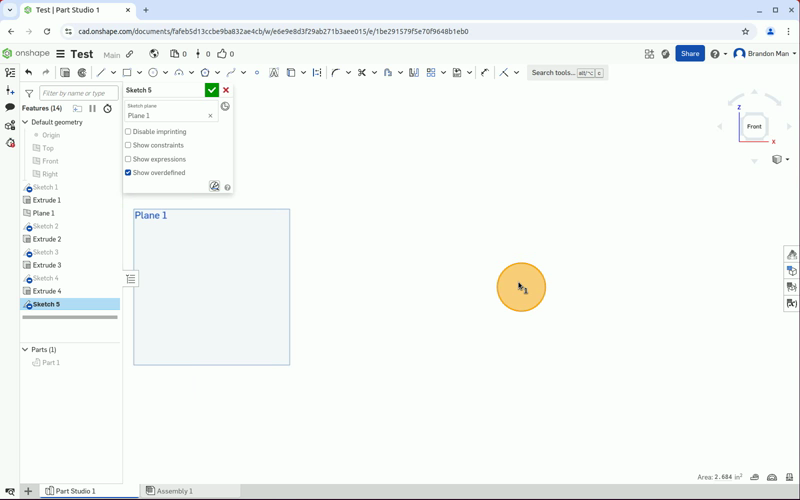
scroll(-6)
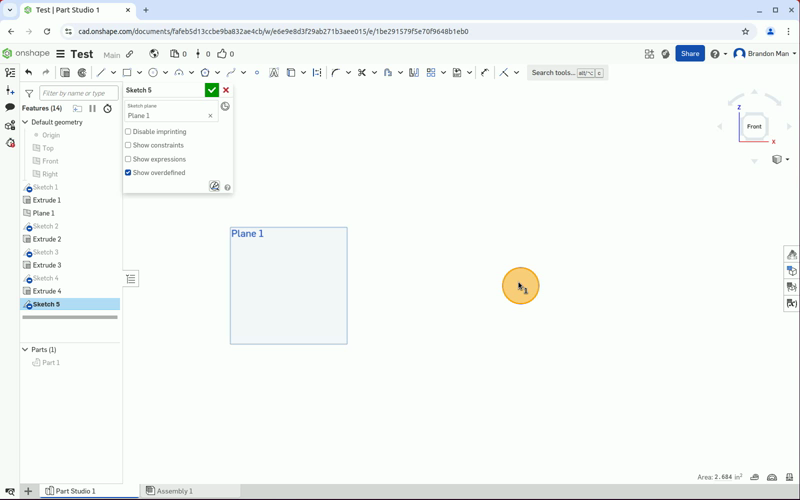
scroll(-6)
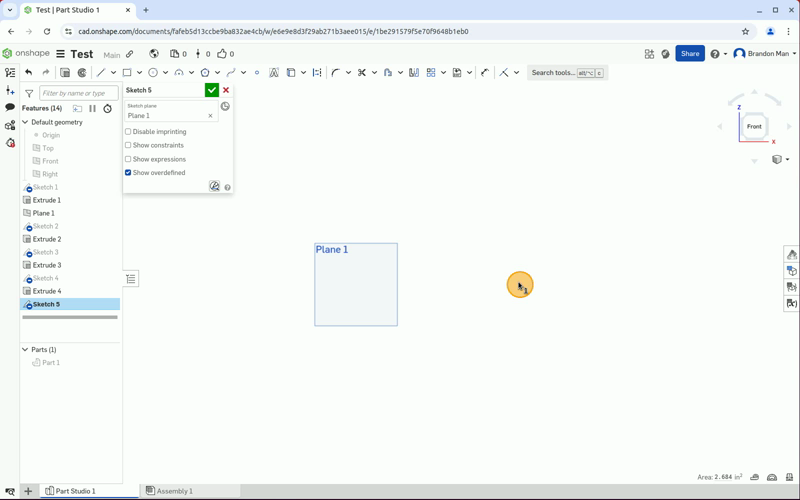
scroll(-6)
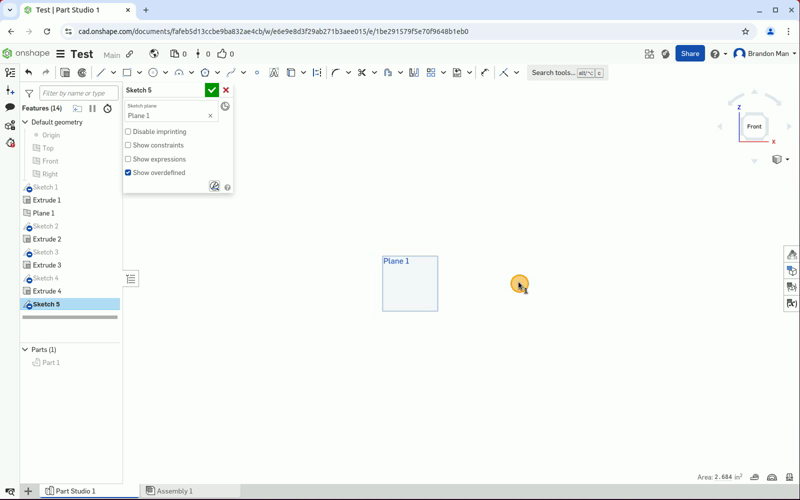
scroll(-6)
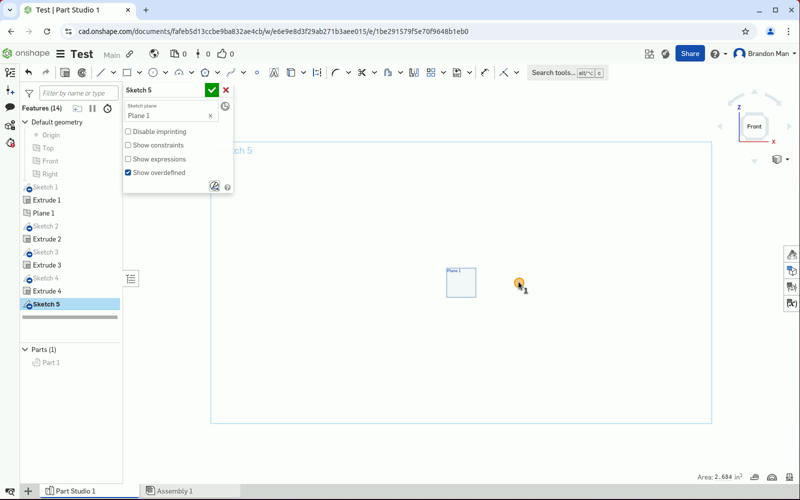
mouse_move(73, 352)
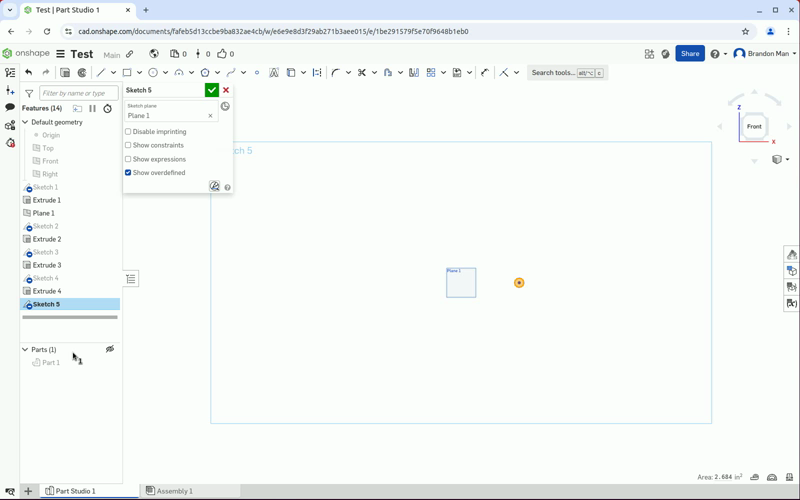
key(shift+y)
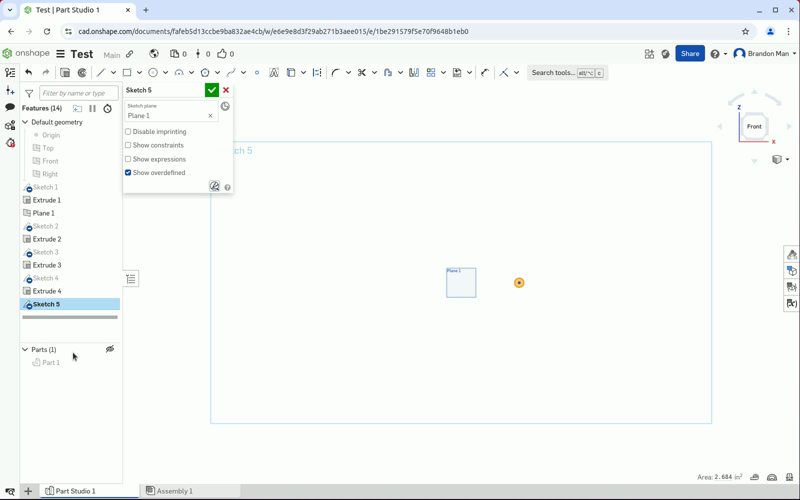
key(shift+e)
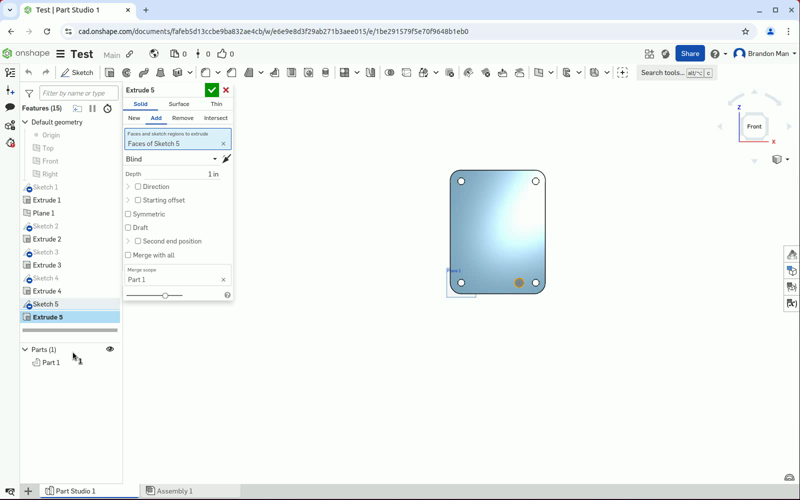
mouse_move(143, 106)
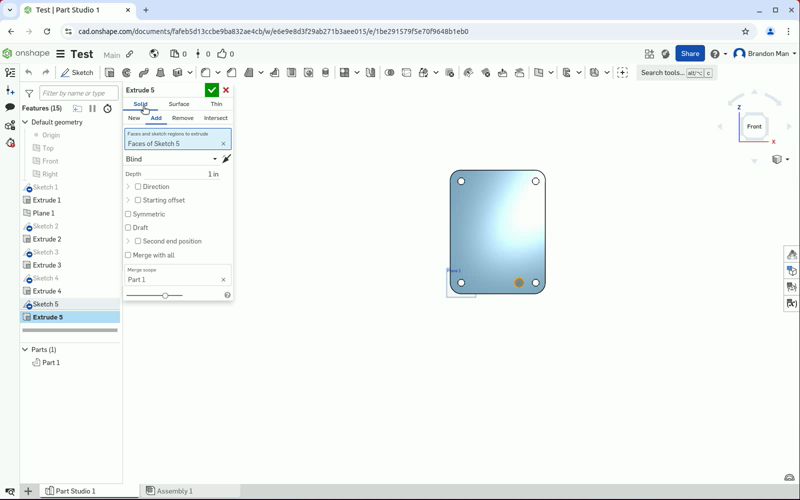
click(143, 106)
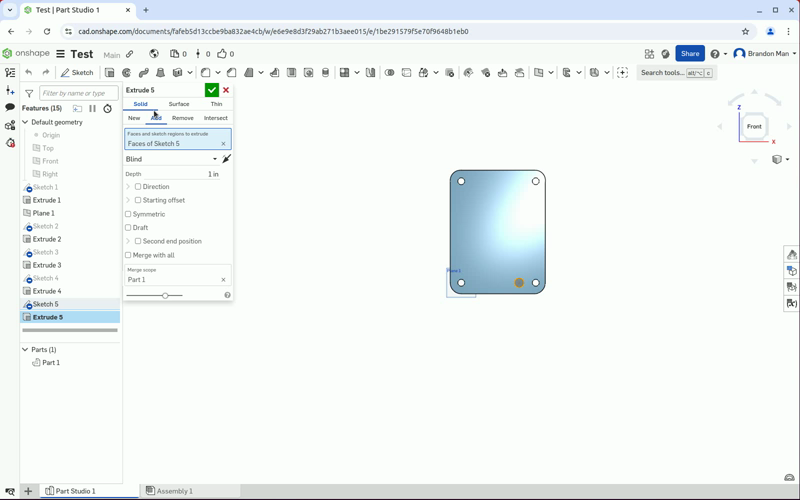
mouse_move(186, 120)
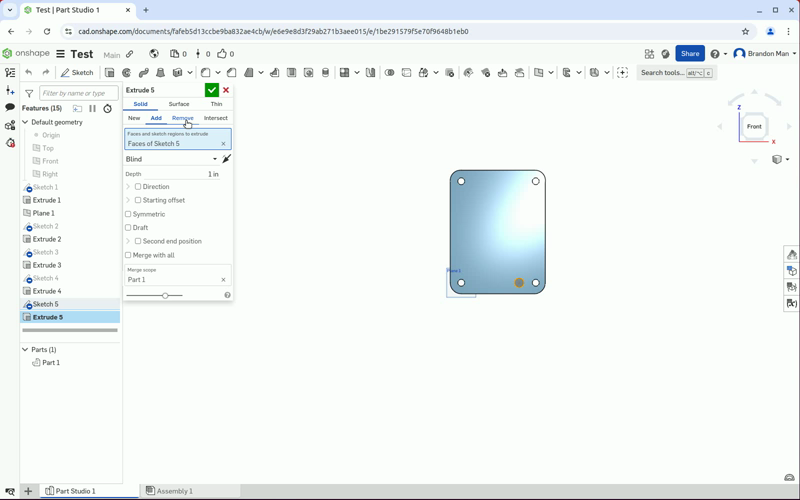
click(186, 120)
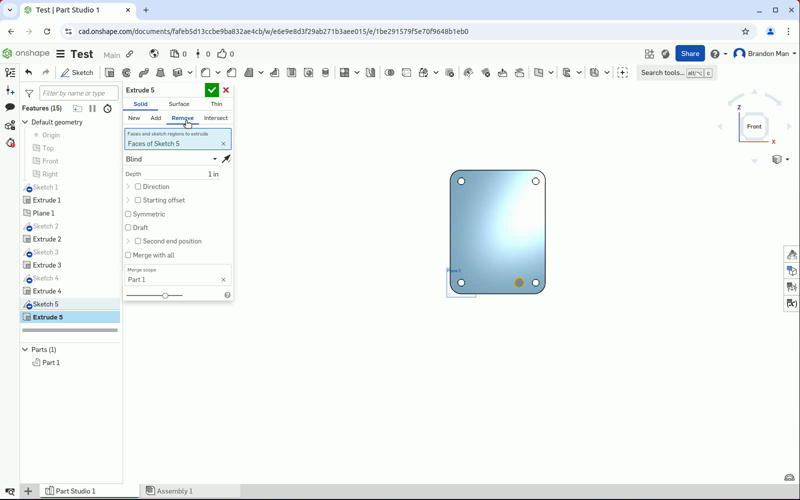
key(tab, 4)
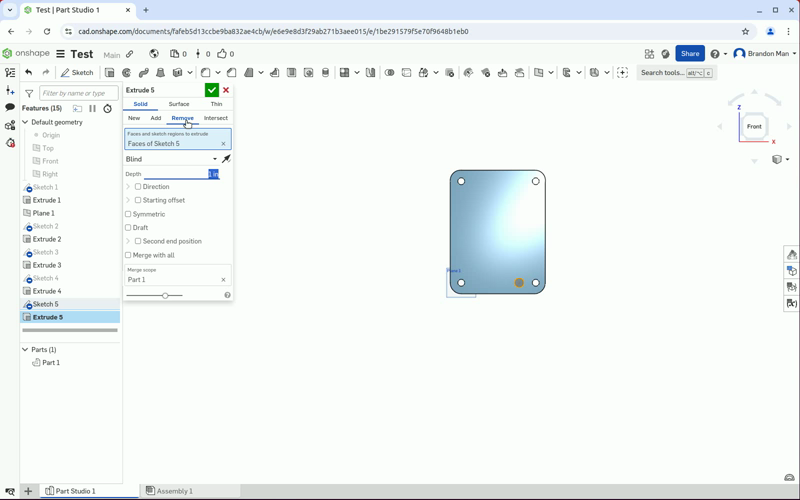
text(4.333)
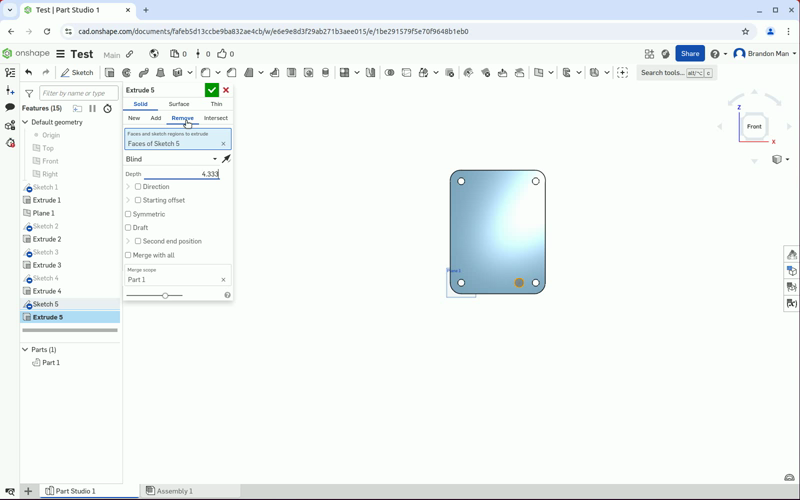
key(tab, 6)
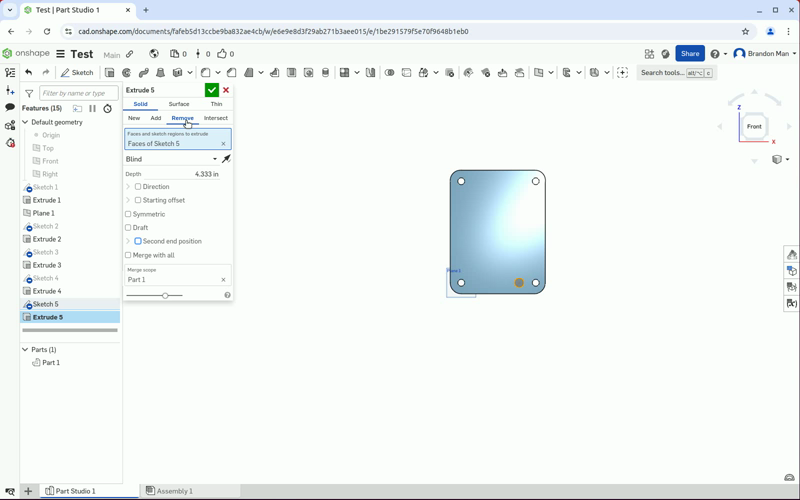
key(space)
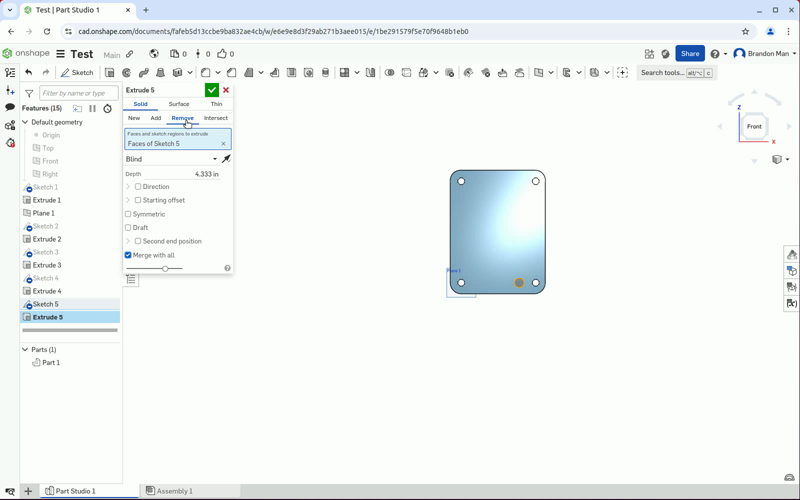
key(enter)
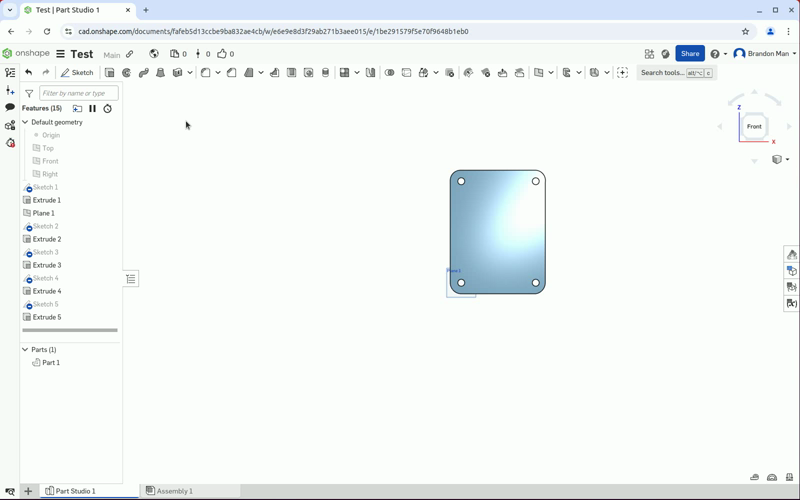
key(shift+h)
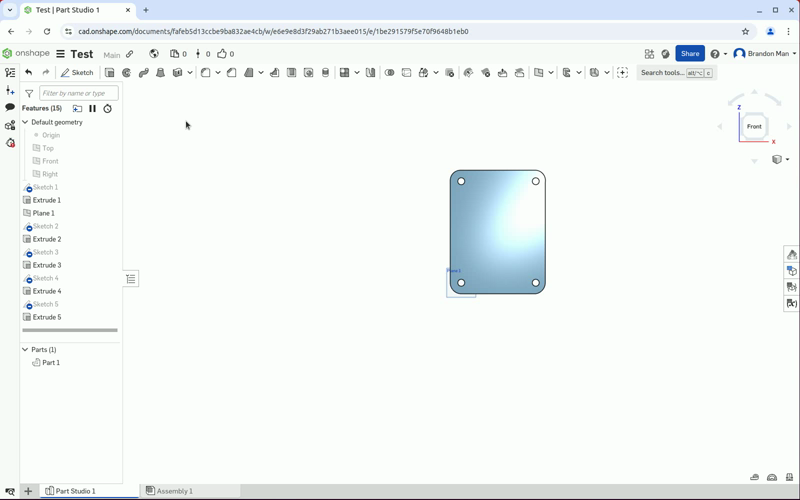
key(shift+h)
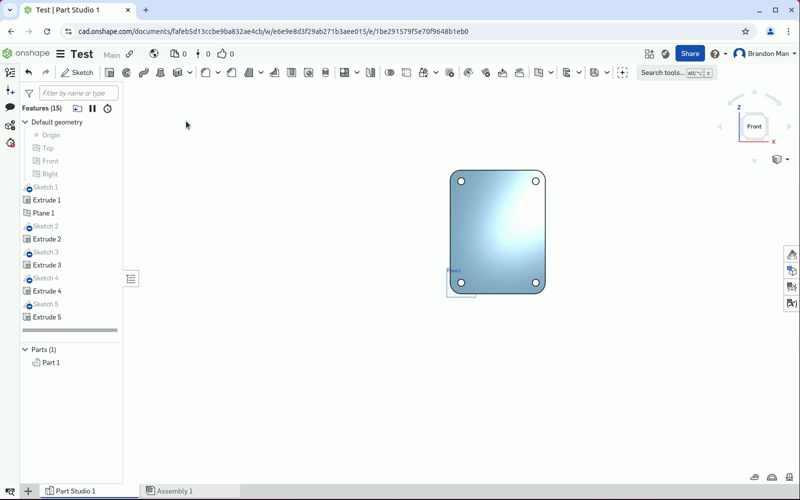
mouse_move(73, 189)
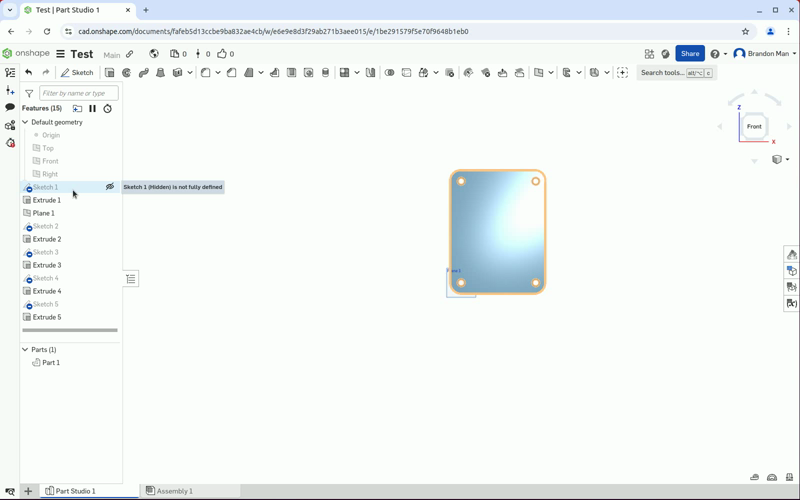
click(73, 189)
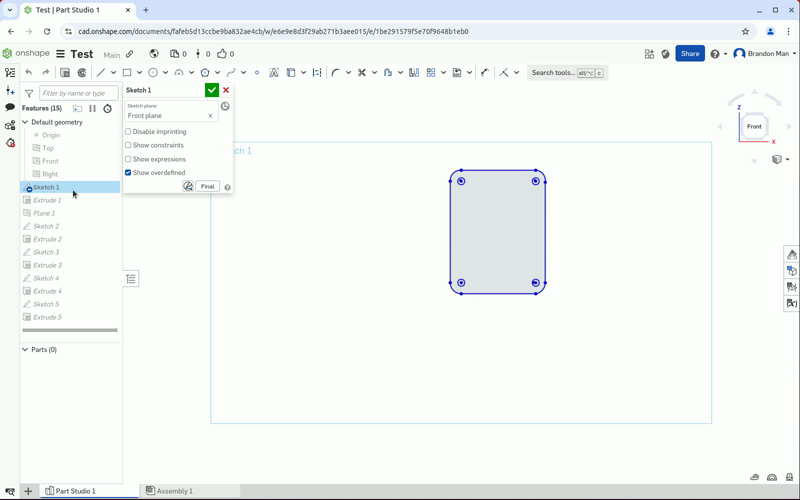
mouse_move(229, 92)
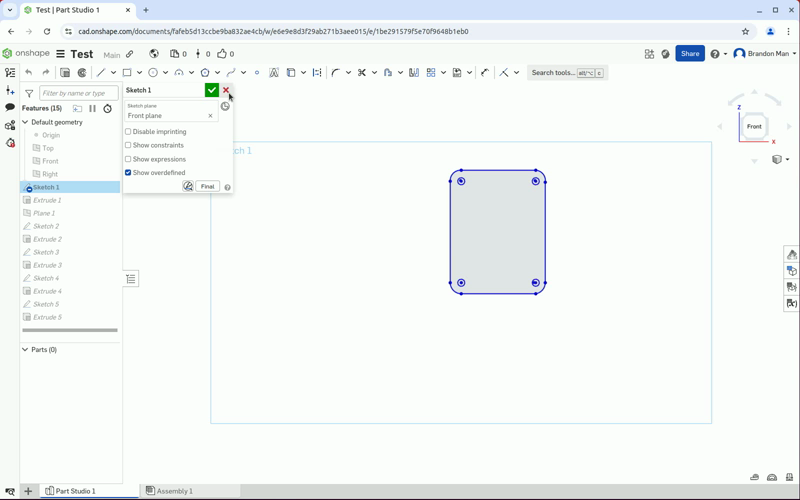
click(229, 92)
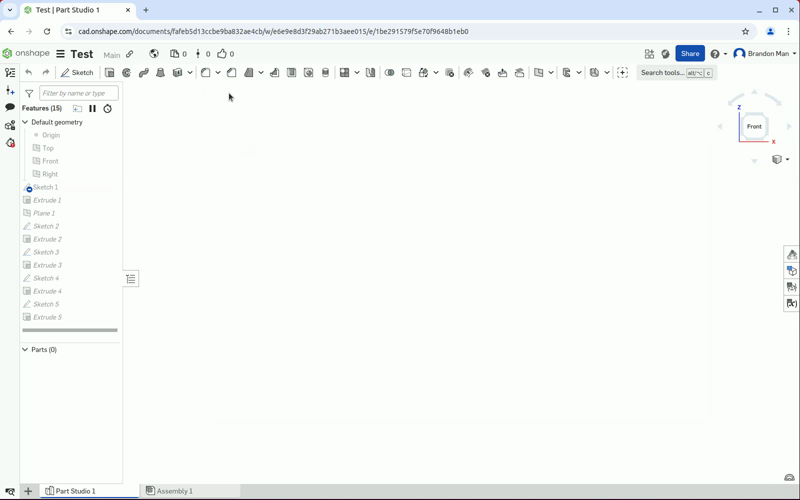
key(shift+s)
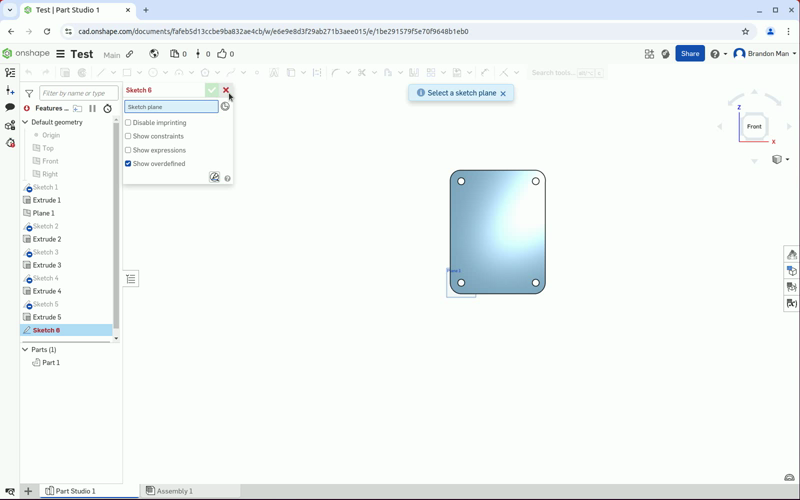
mouse_move(69, 215)
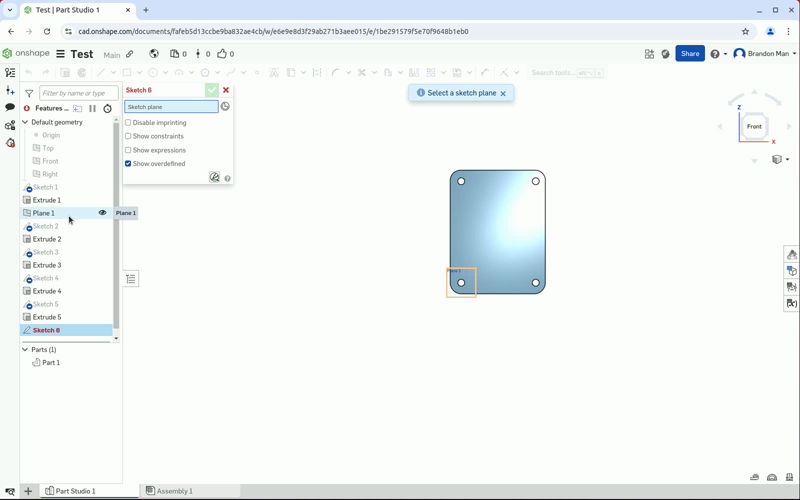
click(69, 215)
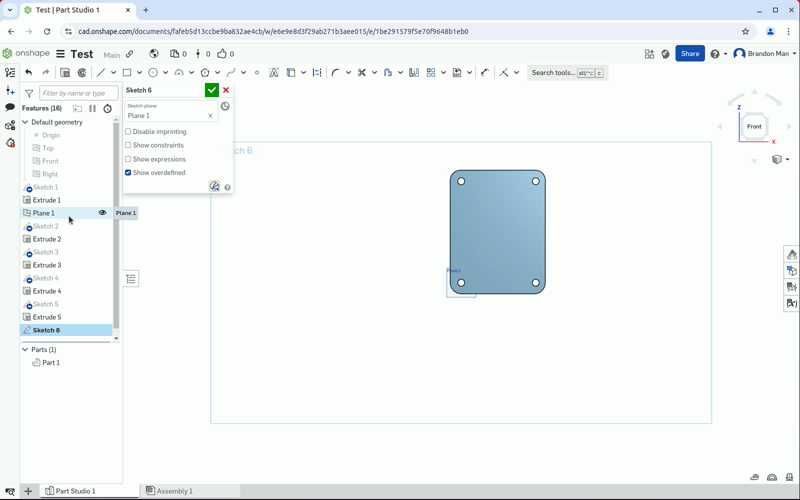
mouse_move(73, 352)
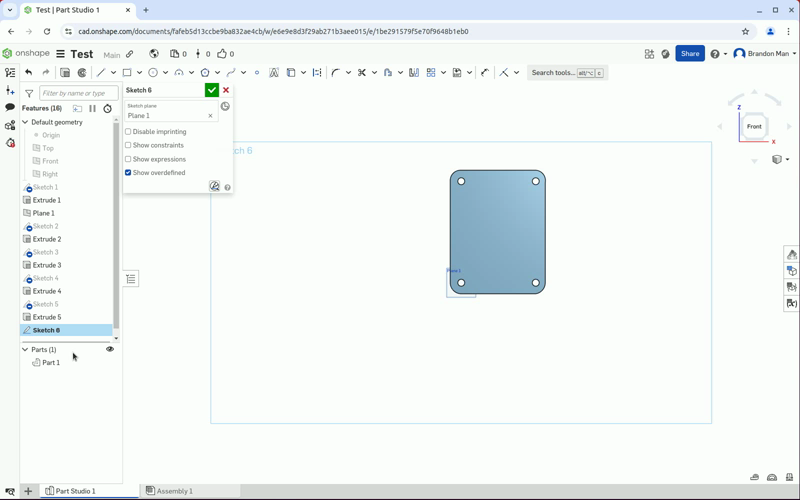
key(y)
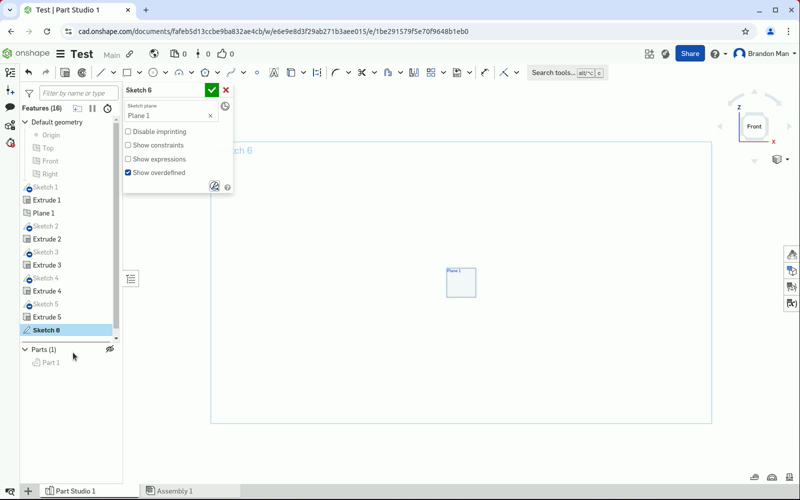
key(c)
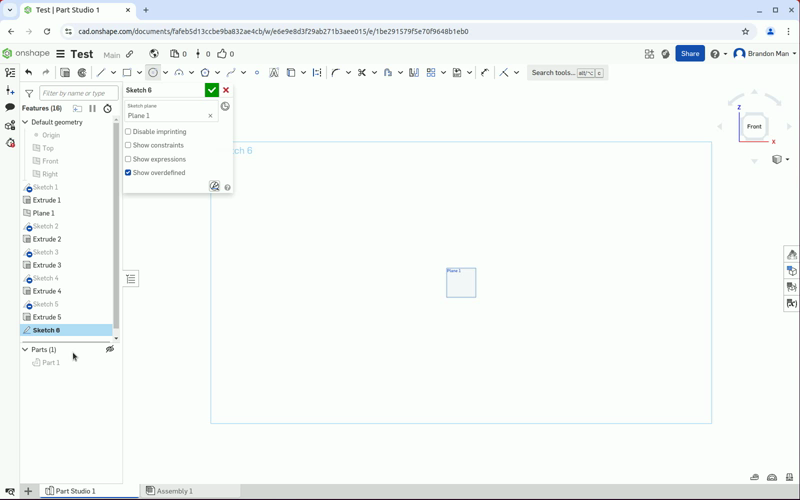
key_down(shift)
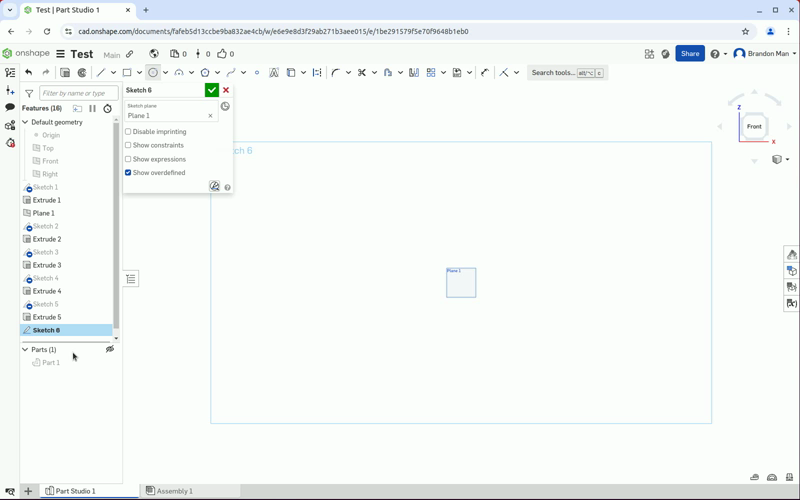
mouse_move(478, 180)
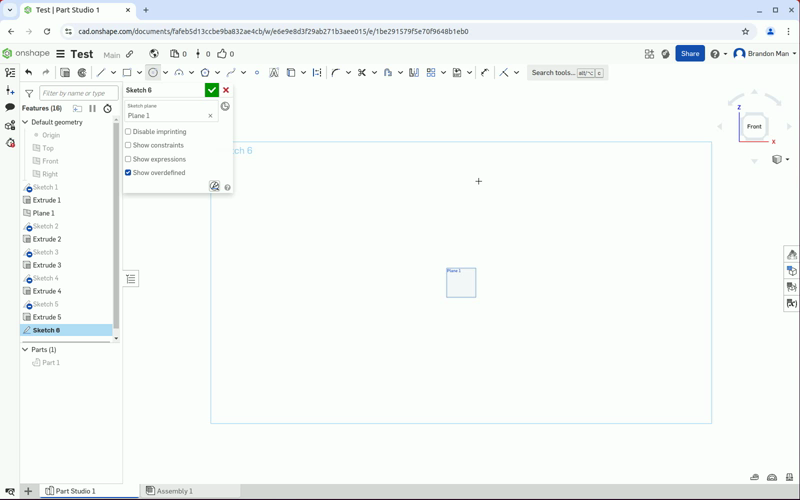
click(478, 180)
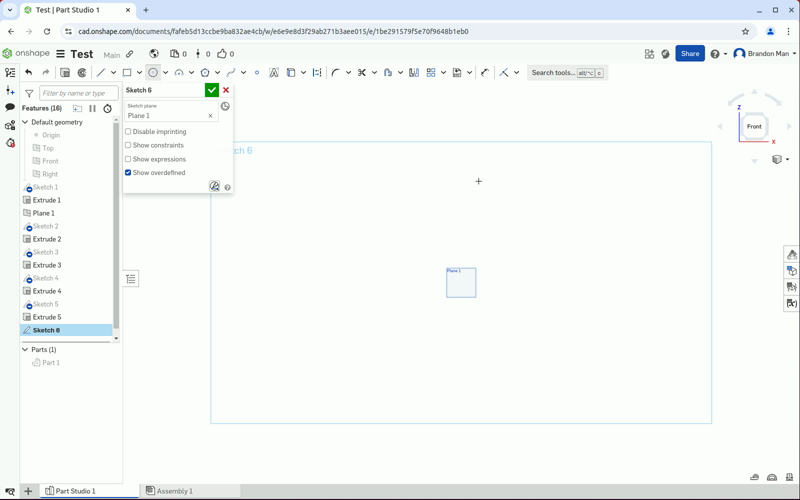
key_up(shift)
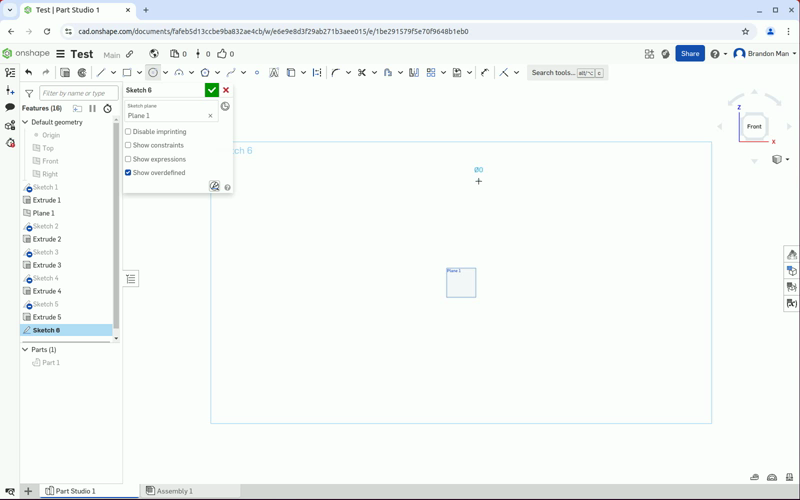
mouse_move(483, 180)
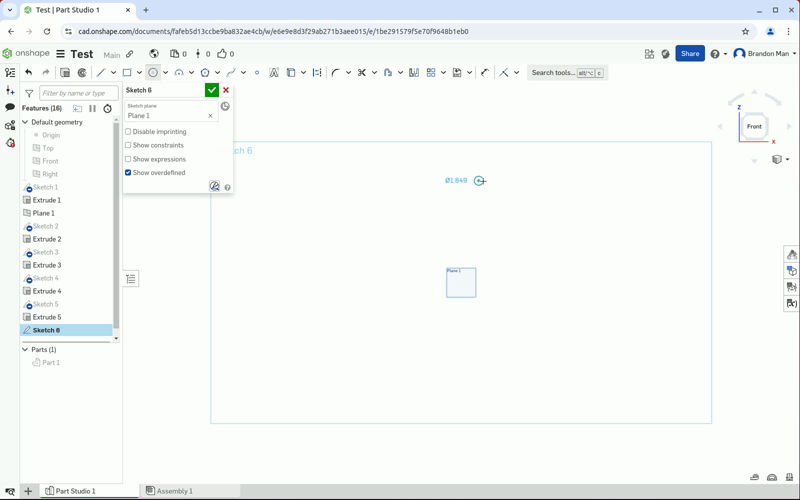
click(483, 180)
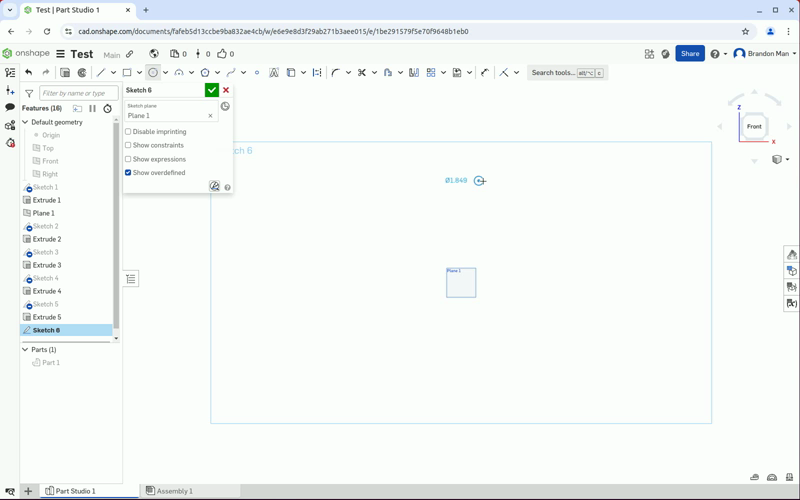
key(esc)
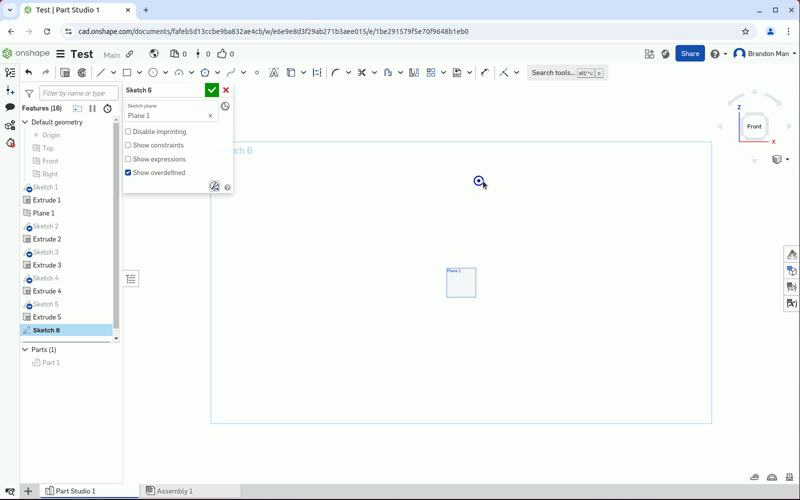
mouse_move(476, 177)
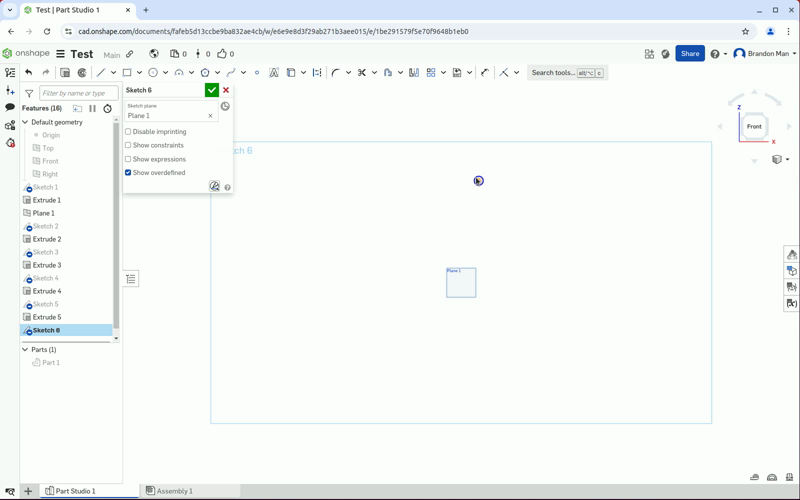
scroll(6)
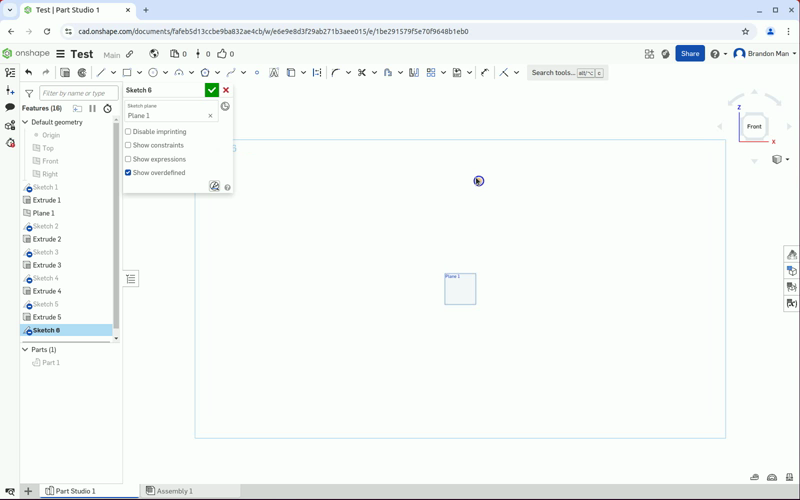
scroll(6)
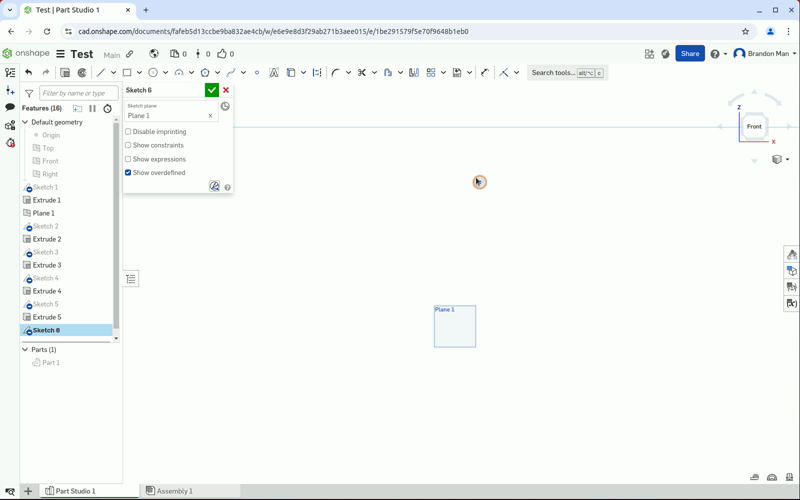
scroll(6)
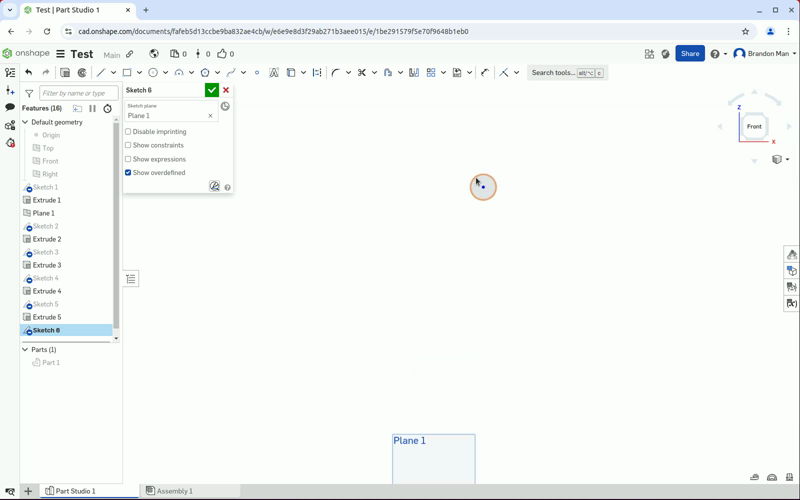
scroll(6)
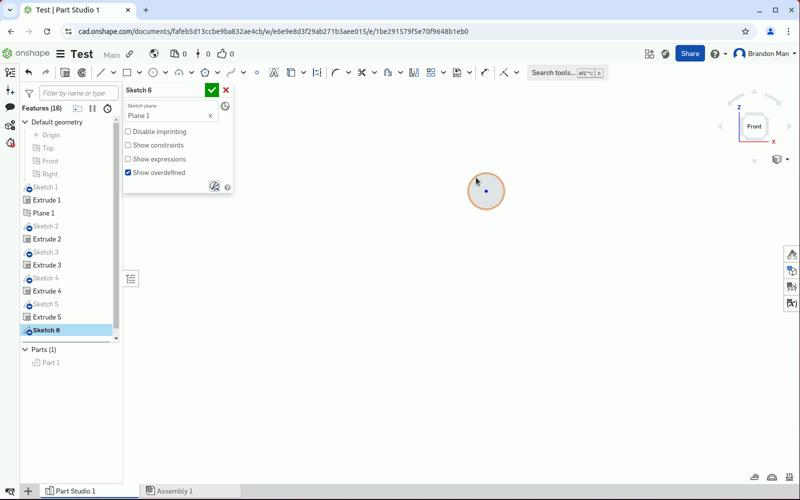
scroll(6)
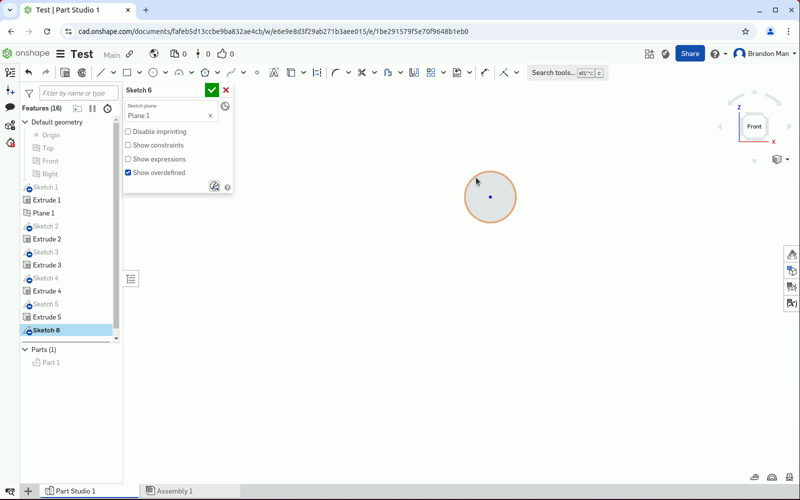
scroll(6)
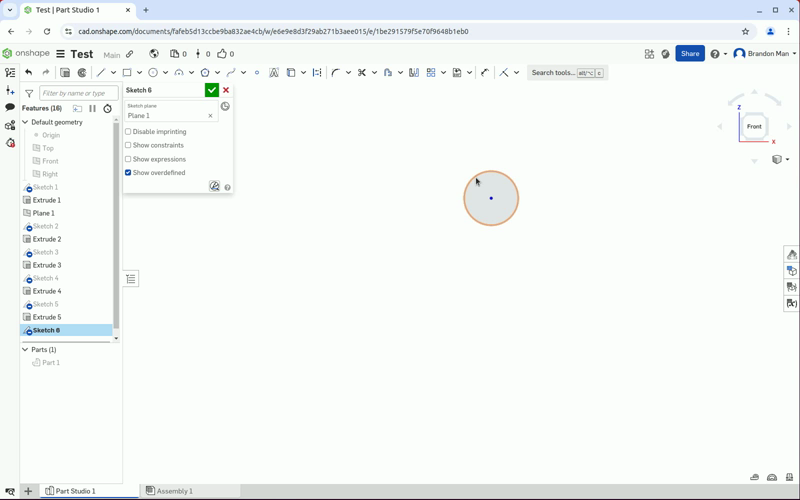
scroll(6)
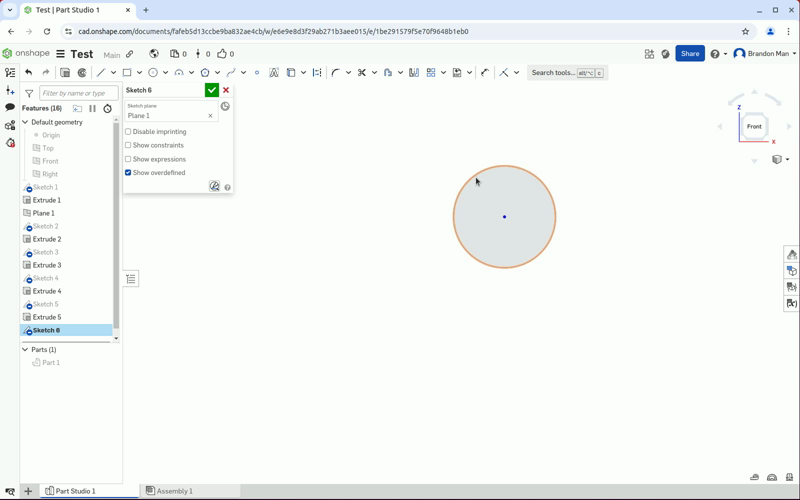
click(476, 177)
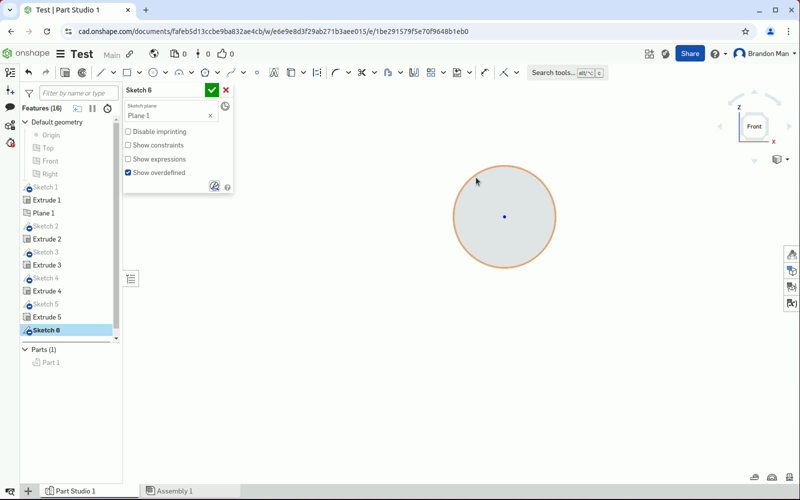
scroll(-6)
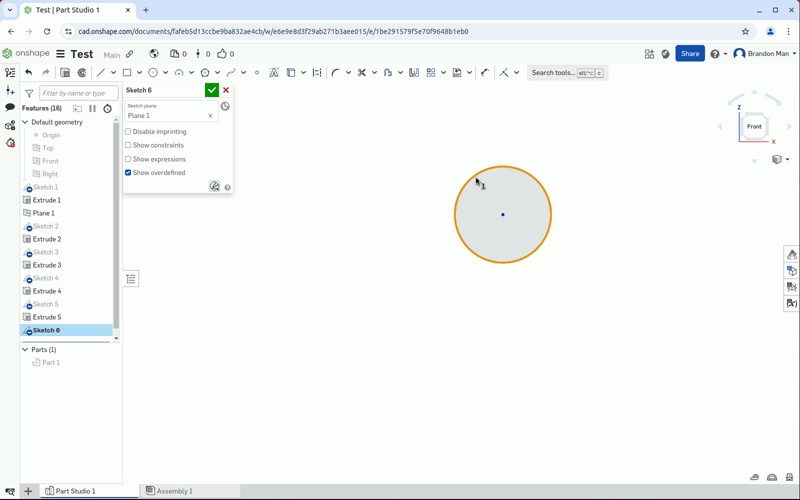
scroll(-6)
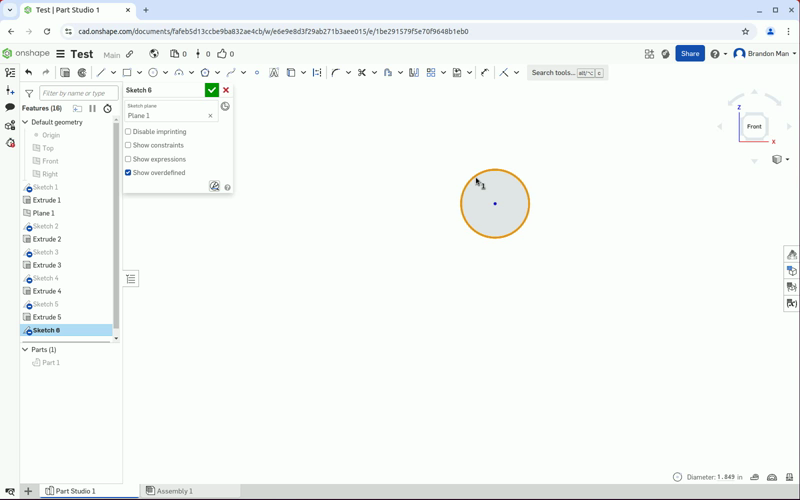
scroll(-6)
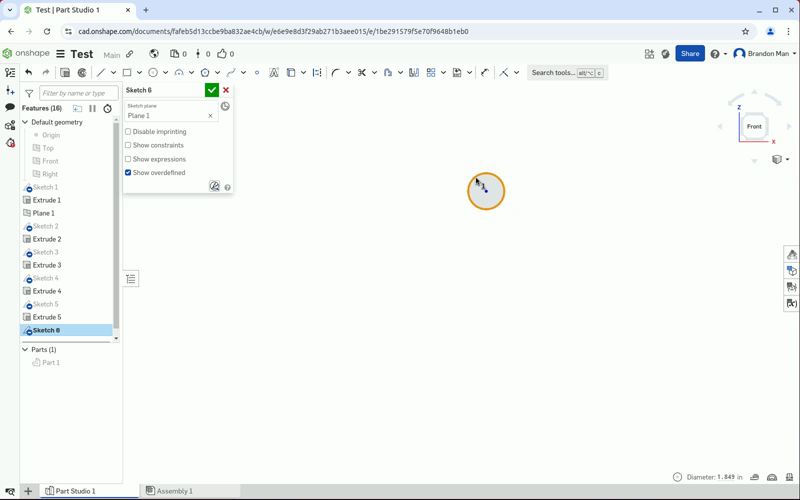
scroll(-6)
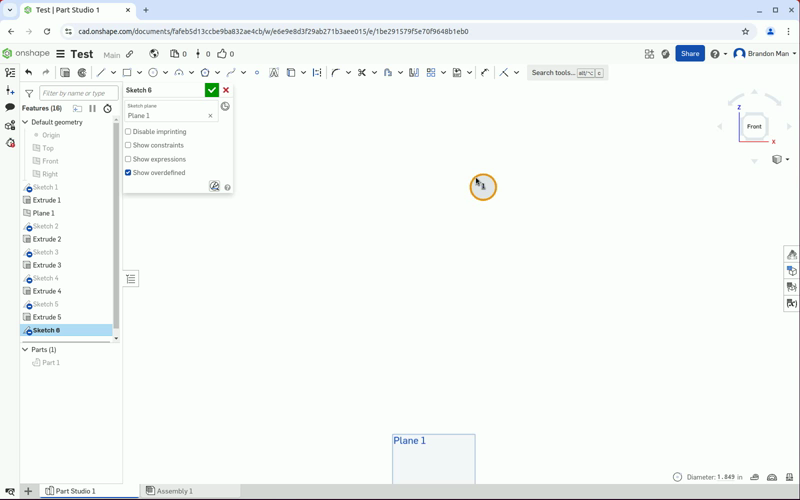
scroll(-6)
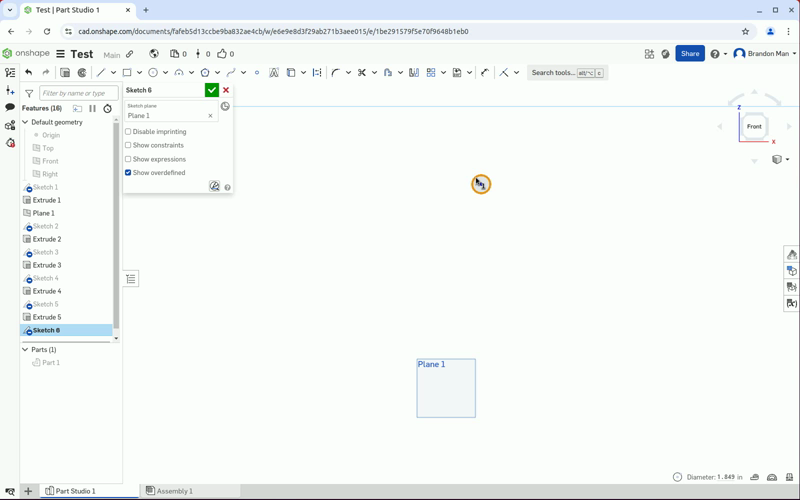
scroll(-6)
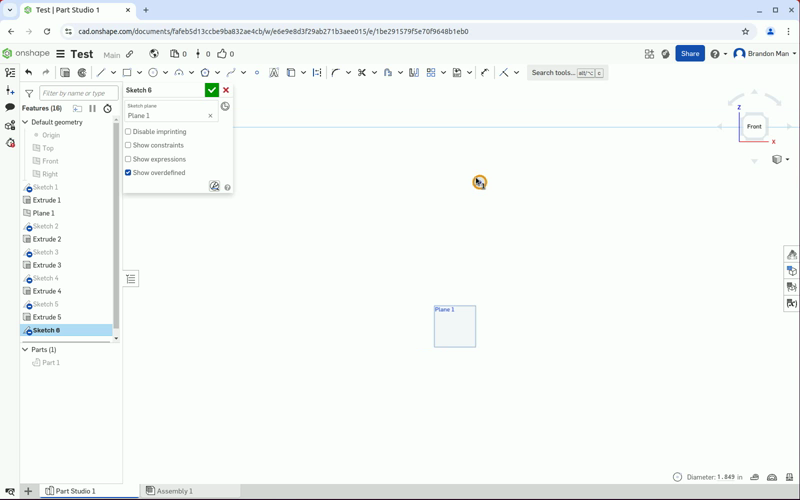
scroll(-6)
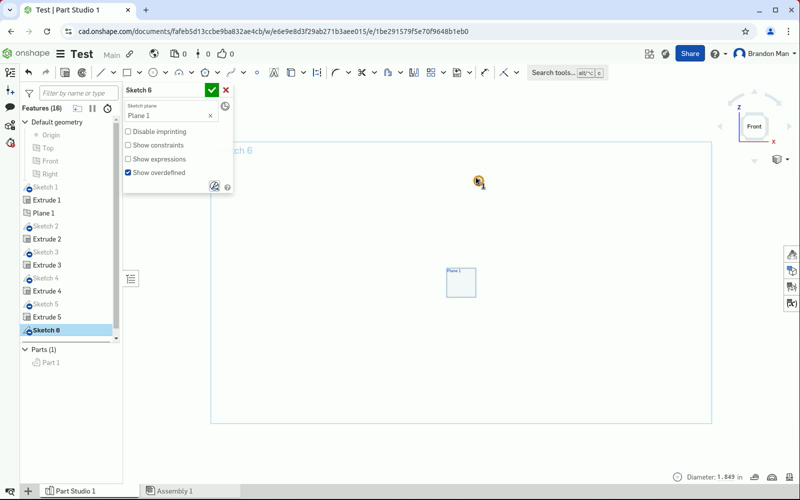
mouse_move(73, 352)
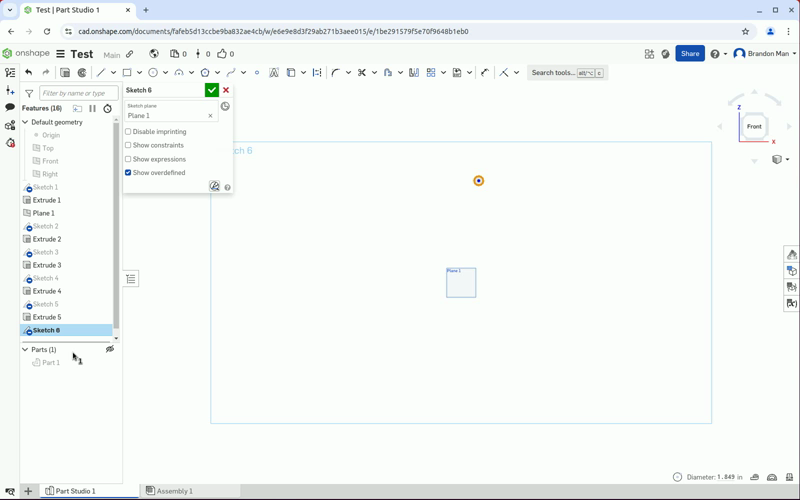
key(shift+y)
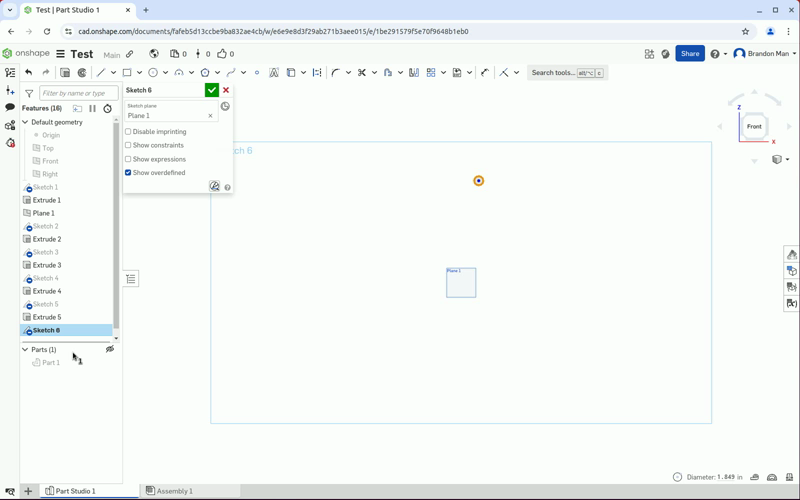
key(shift+e)
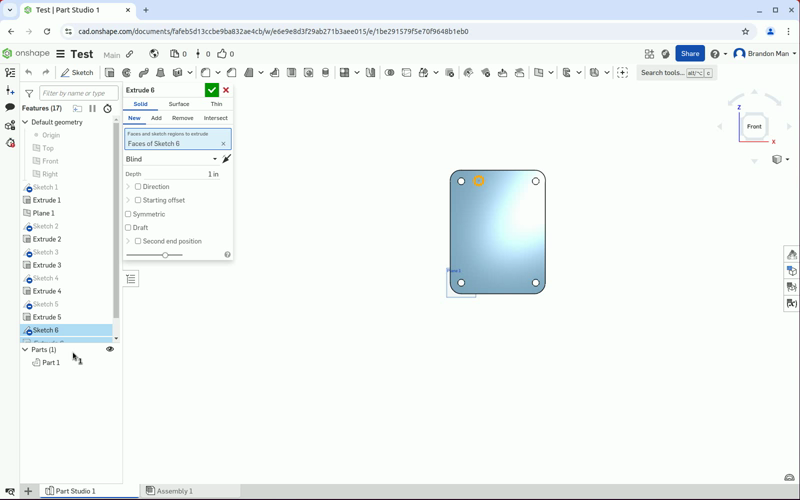
mouse_move(143, 106)
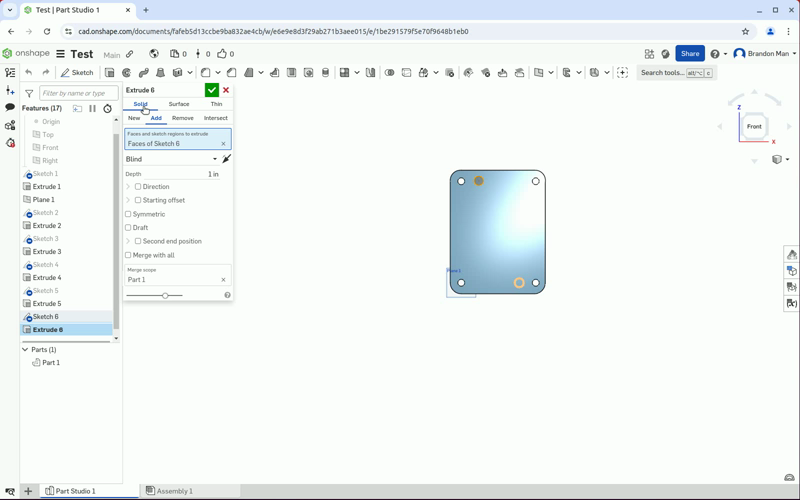
click(143, 106)
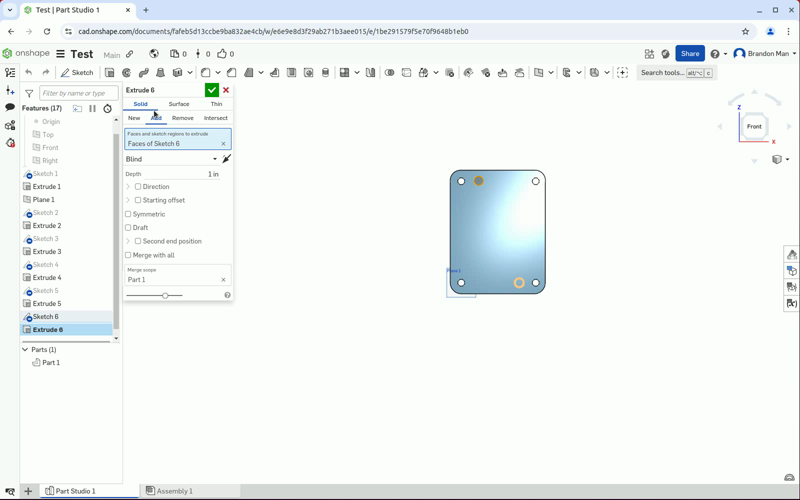
mouse_move(186, 120)
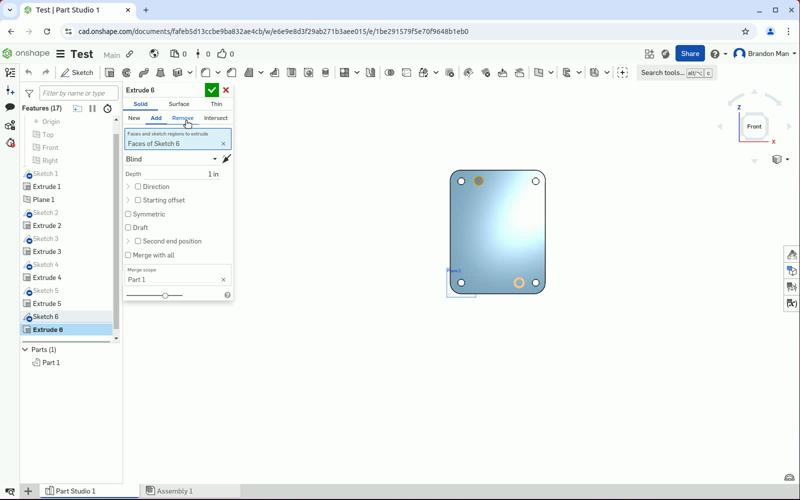
click(186, 120)
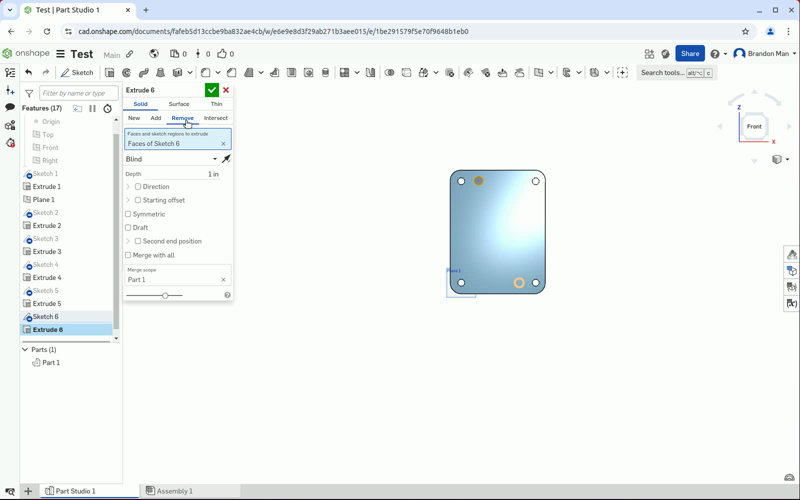
key(tab, 4)
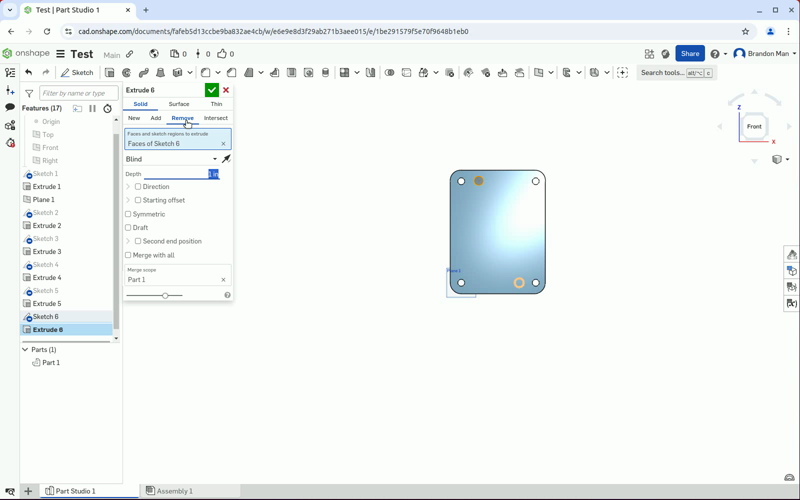
text(4.333)
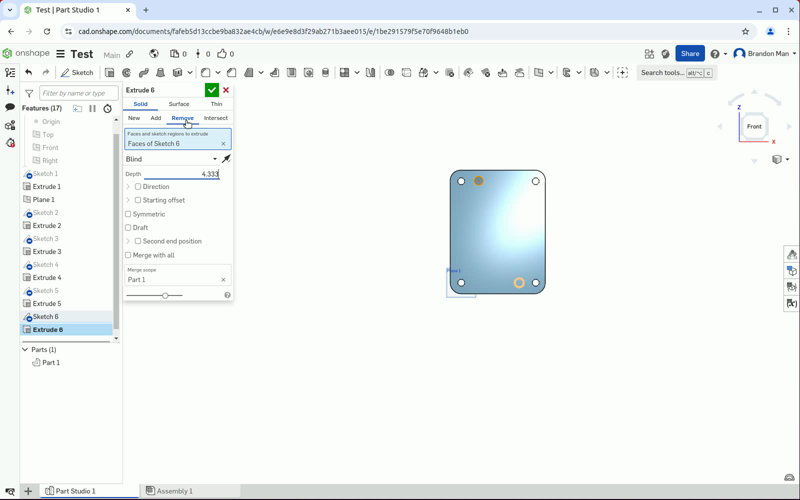
key(tab, 6)
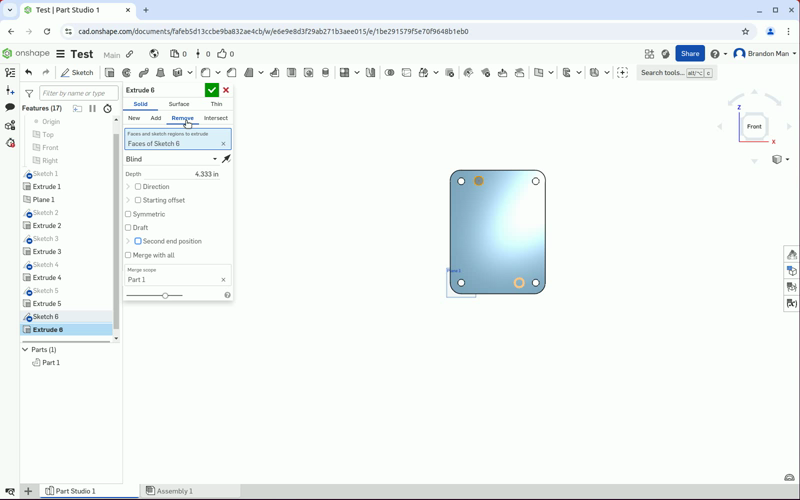
key(space)
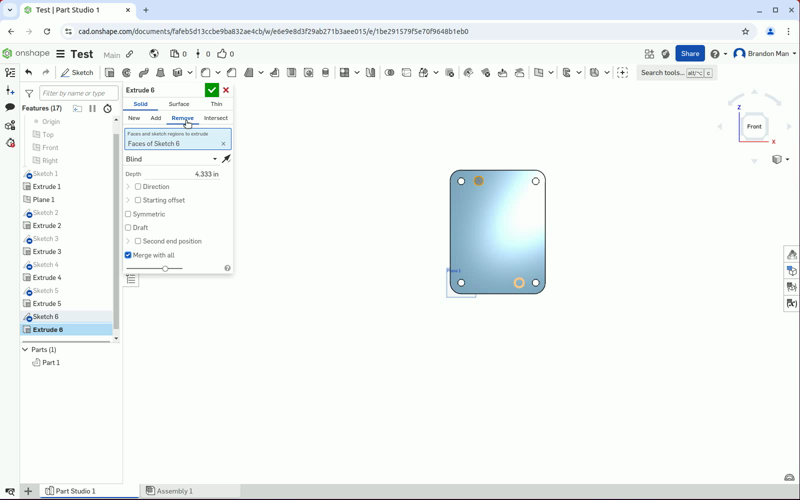
key(enter)
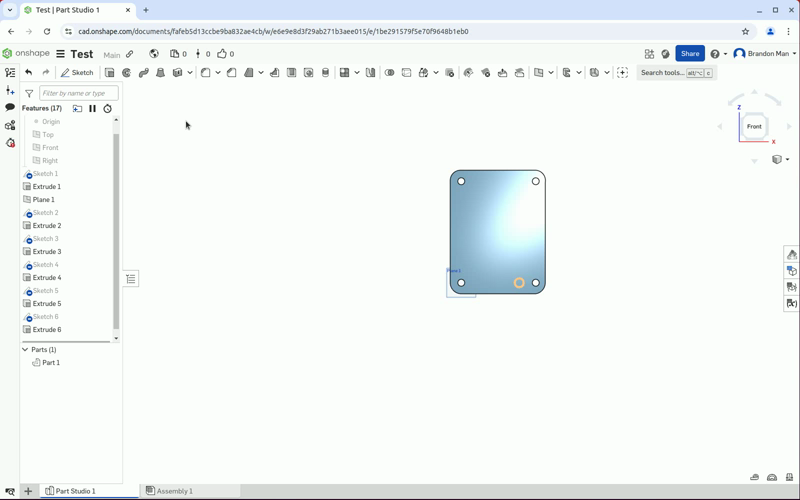
key(shift+h)
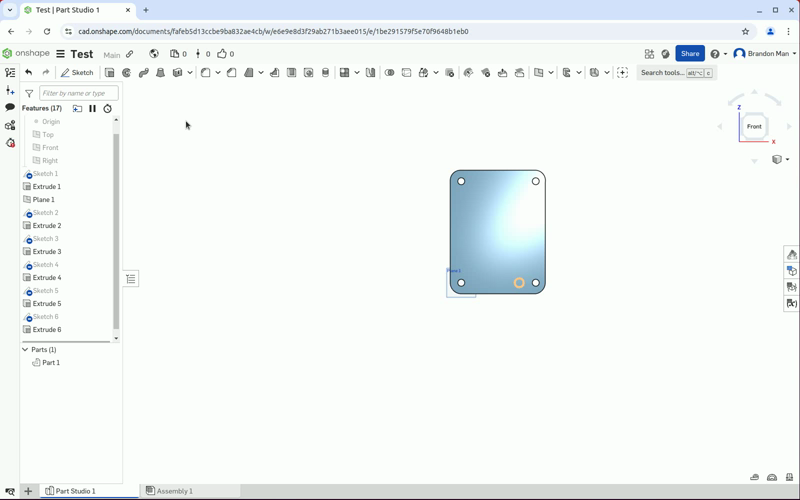
key(shift+h)
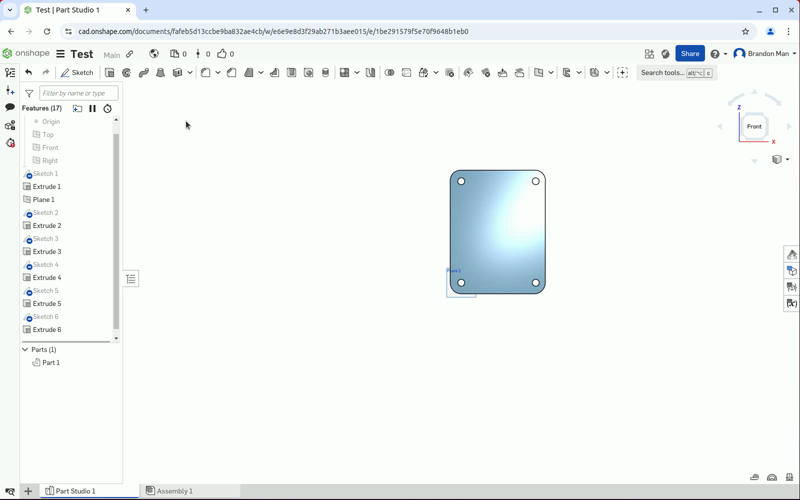
mouse_move(69, 176)
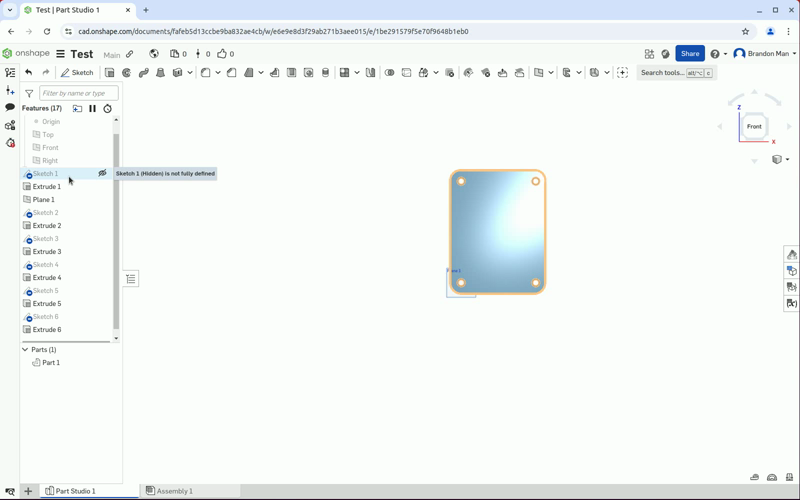
click(69, 176)
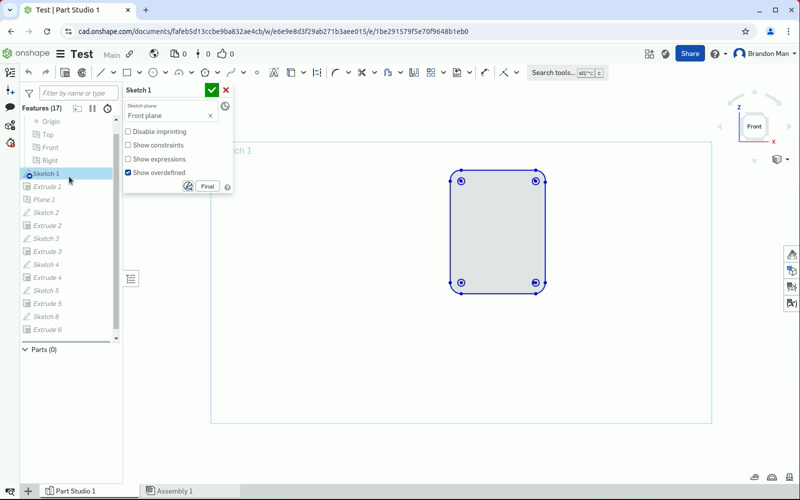
mouse_move(229, 92)
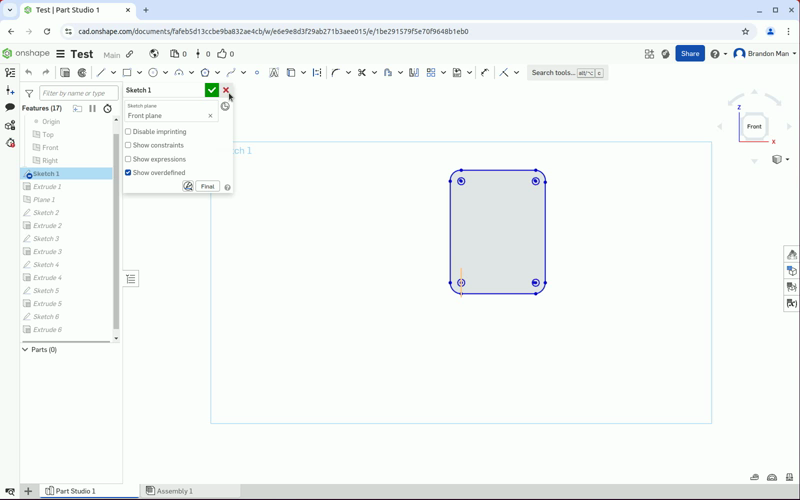
click(229, 92)
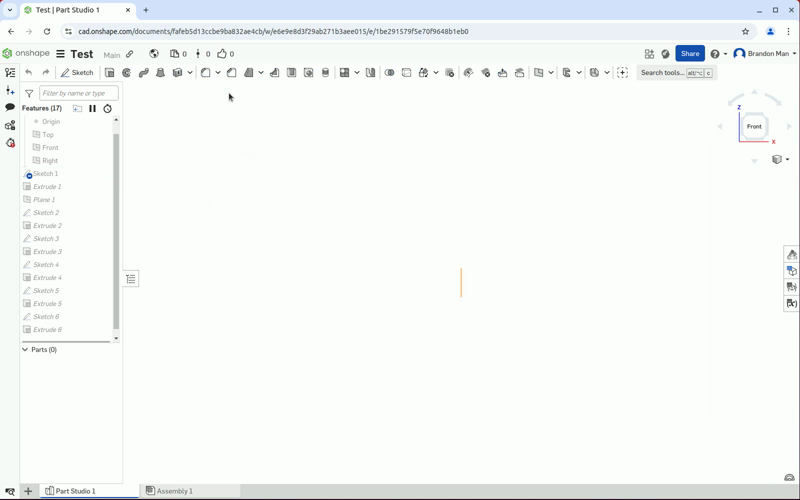
key(shift+s)
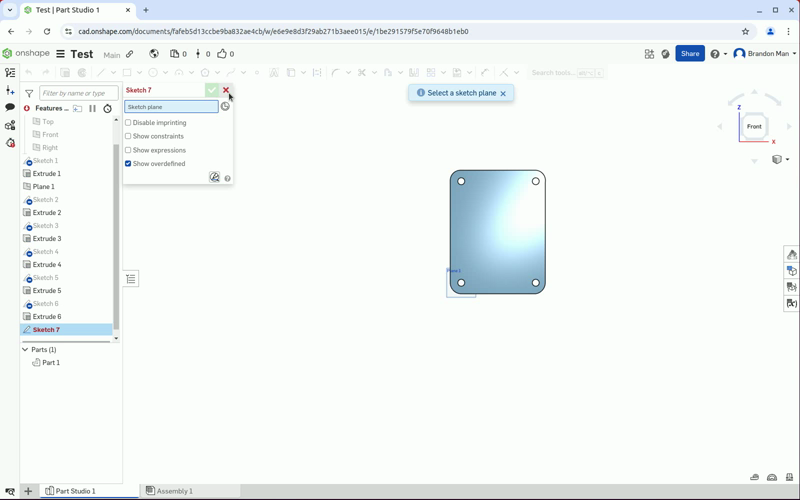
mouse_move(69, 189)
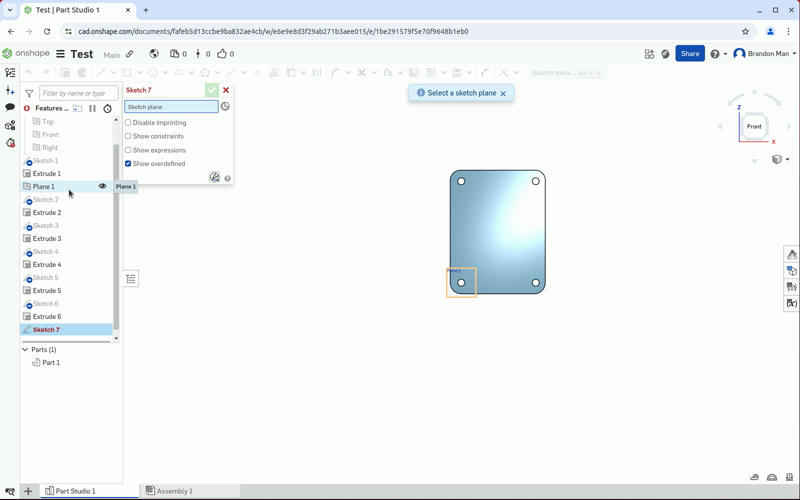
click(69, 189)
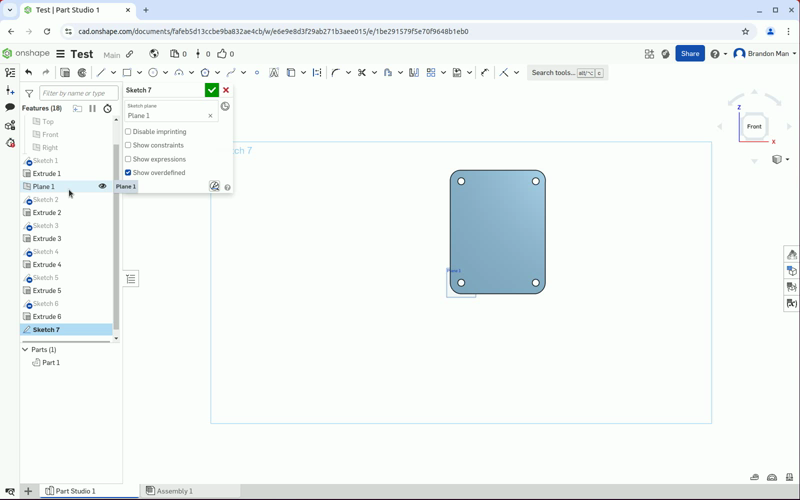
mouse_move(73, 352)
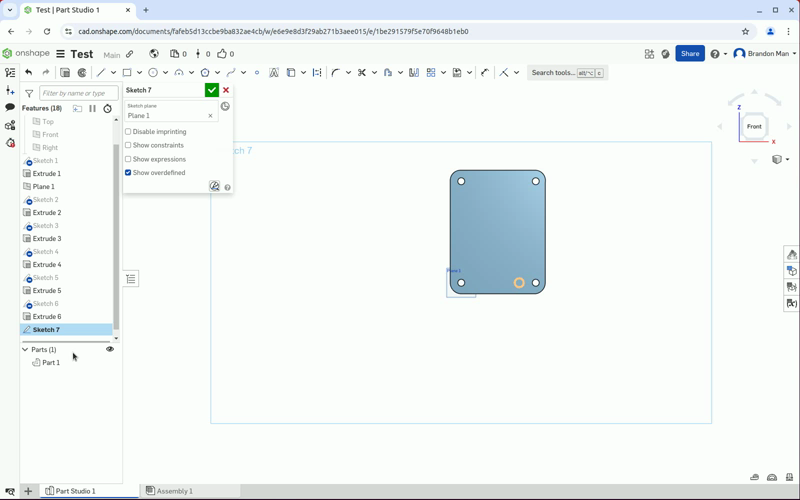
key(y)
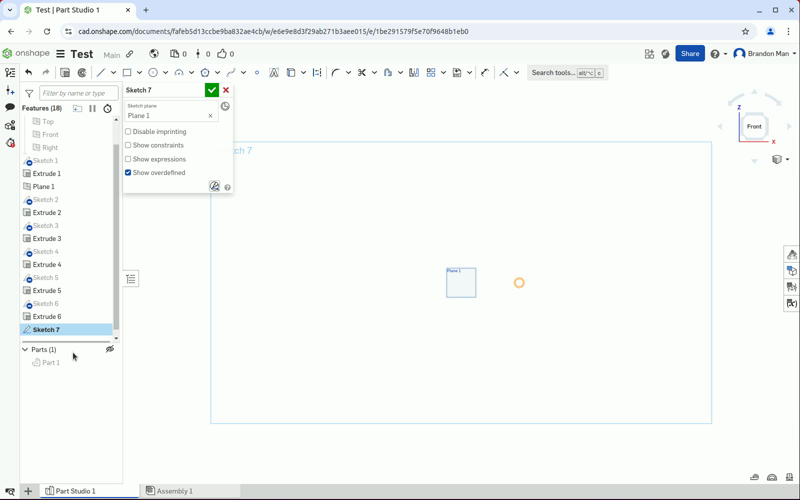
key(c)
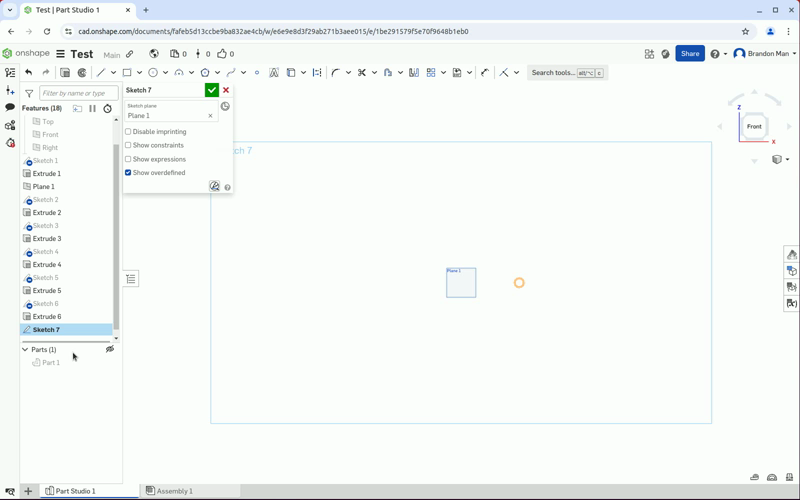
key_down(shift)
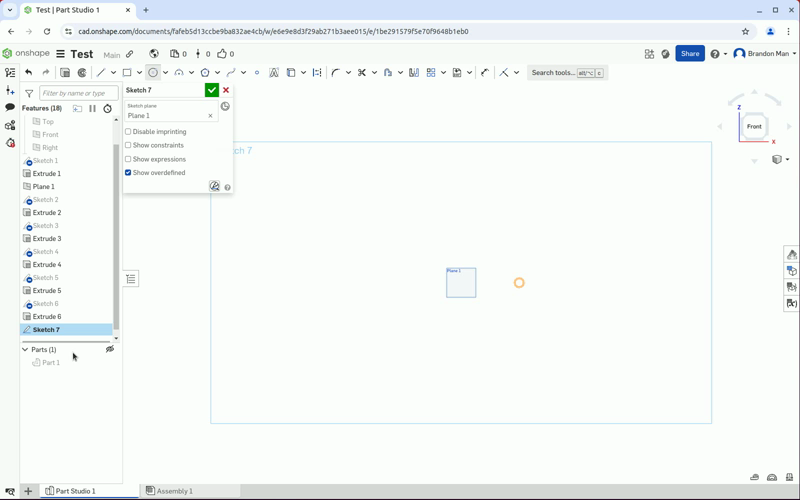
mouse_move(519, 180)
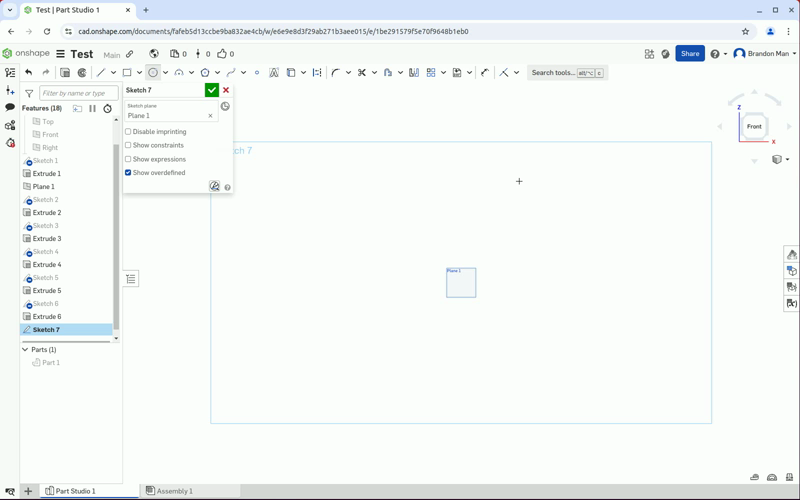
click(519, 180)
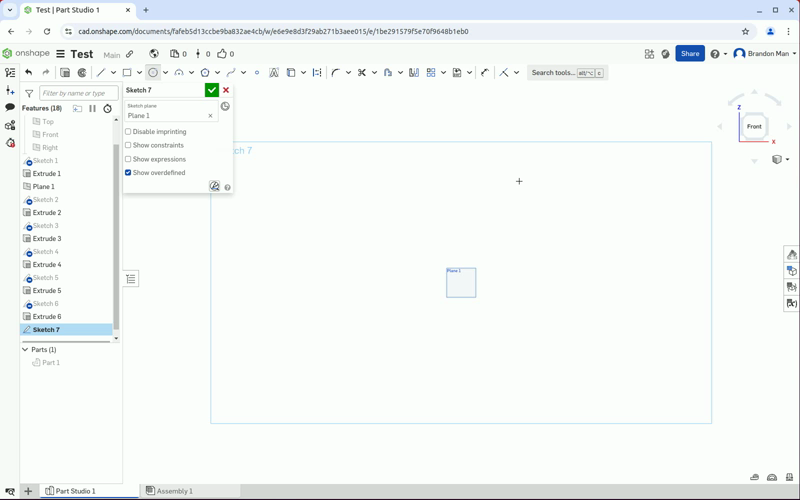
key_up(shift)
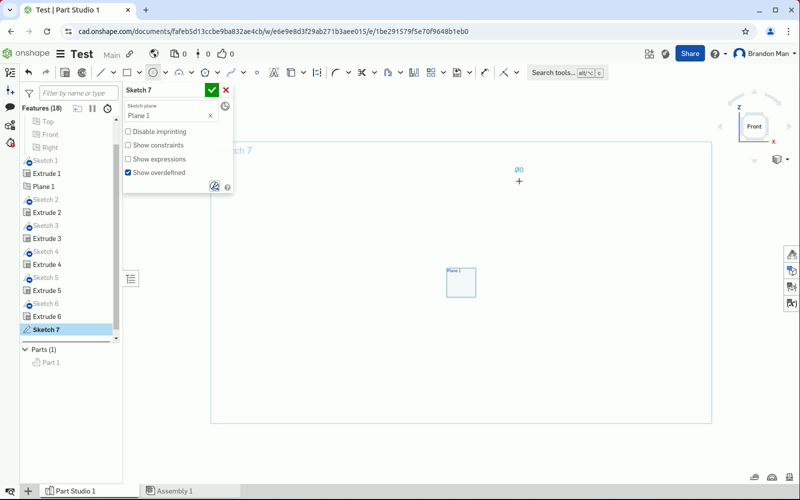
mouse_move(523, 180)
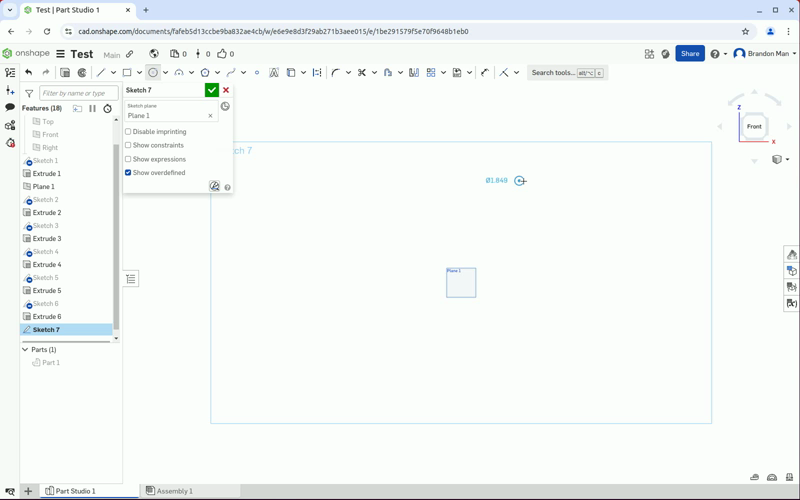
click(523, 180)
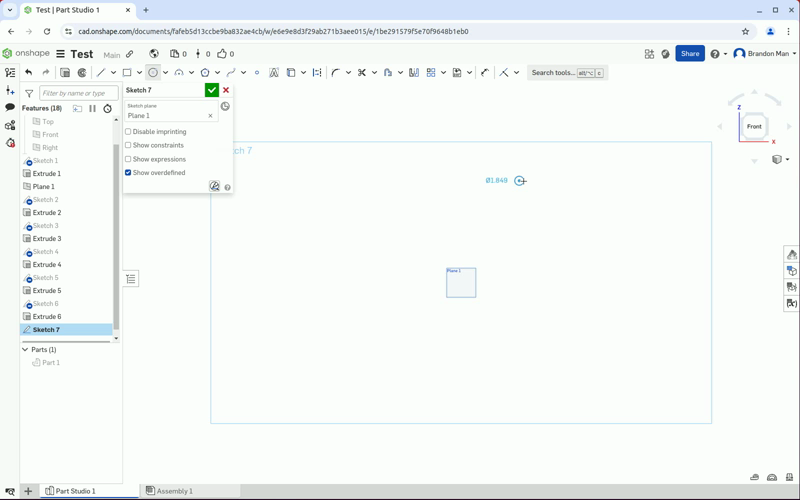
key(esc)
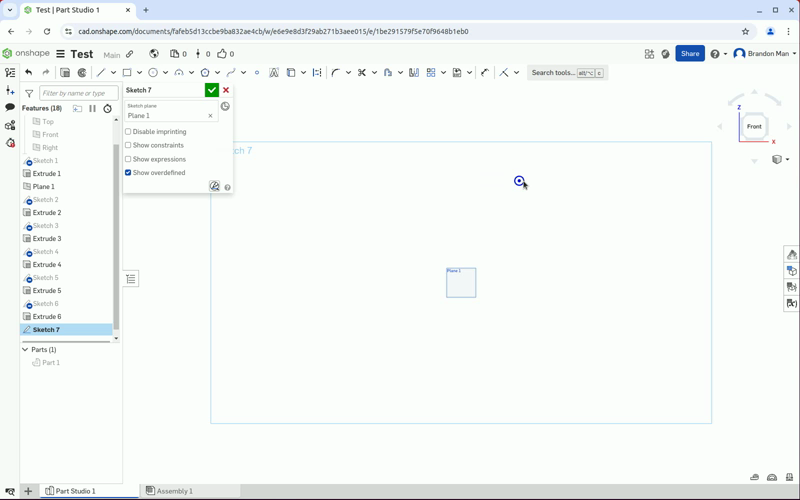
mouse_move(518, 177)
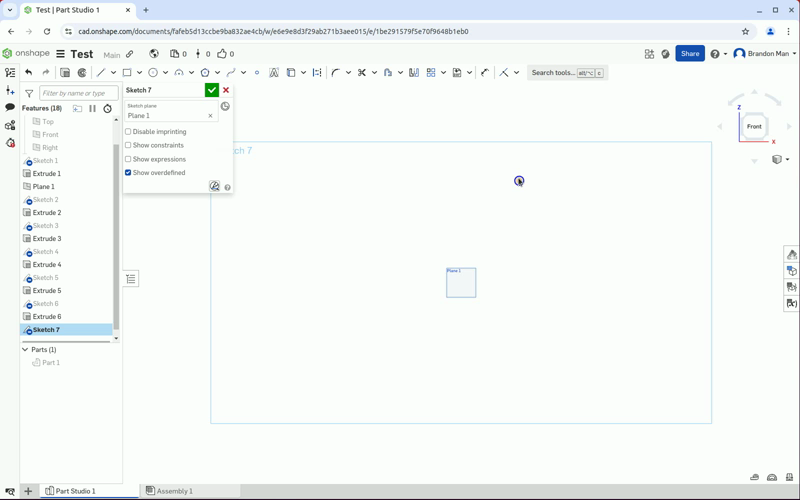
scroll(6)
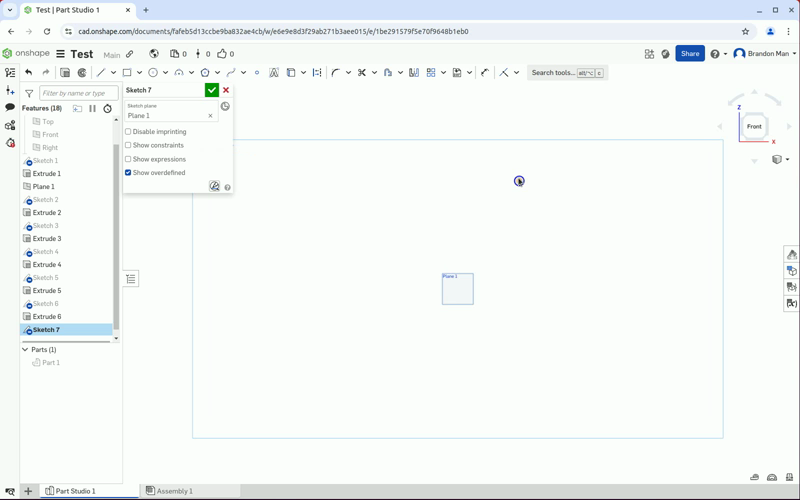
scroll(6)
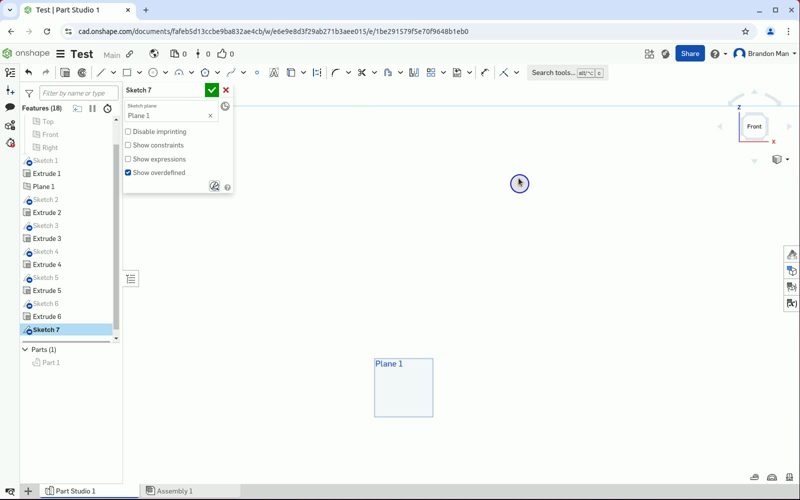
scroll(6)
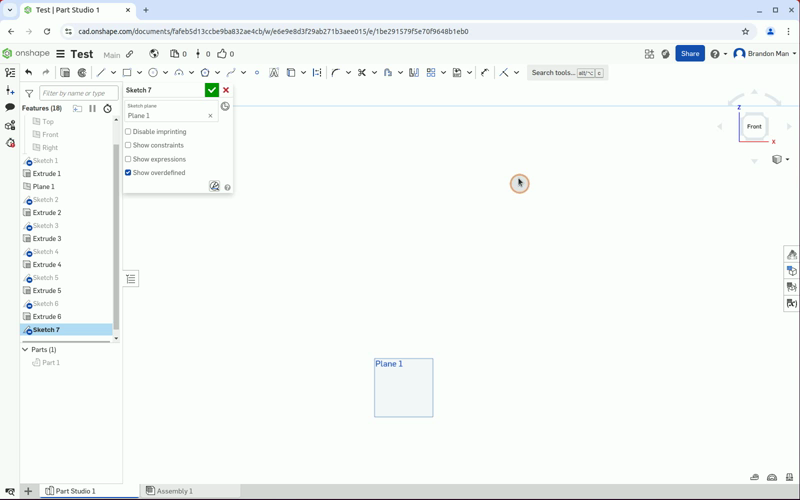
scroll(6)
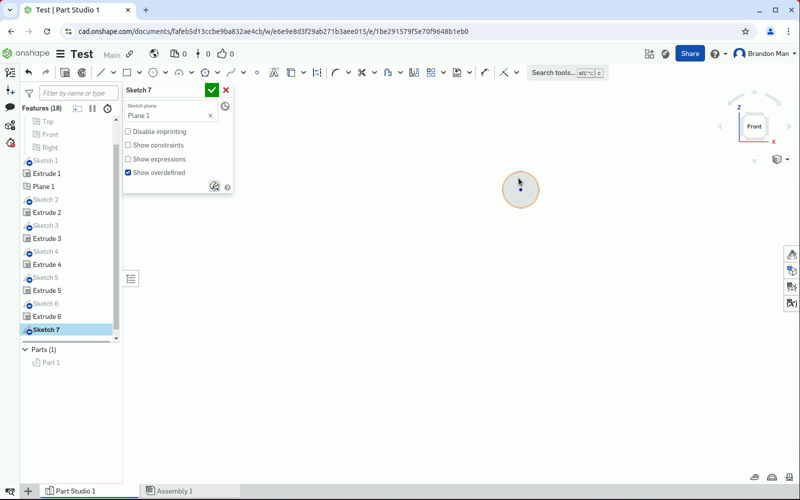
scroll(6)
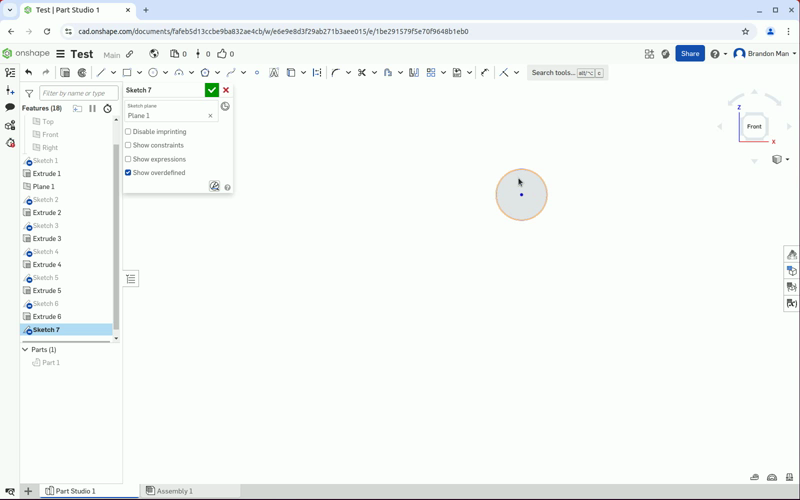
scroll(6)
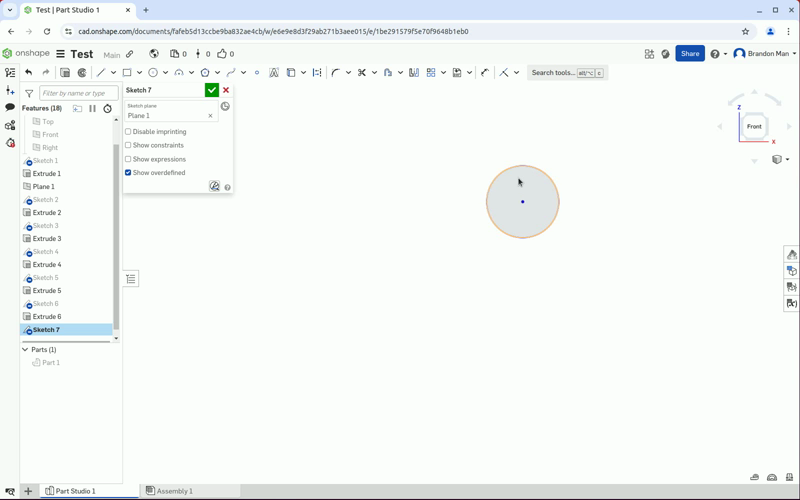
scroll(6)
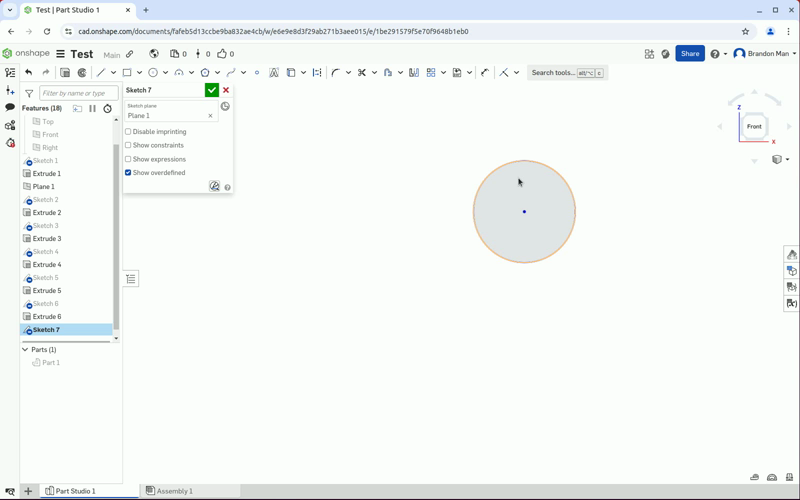
click(518, 177)
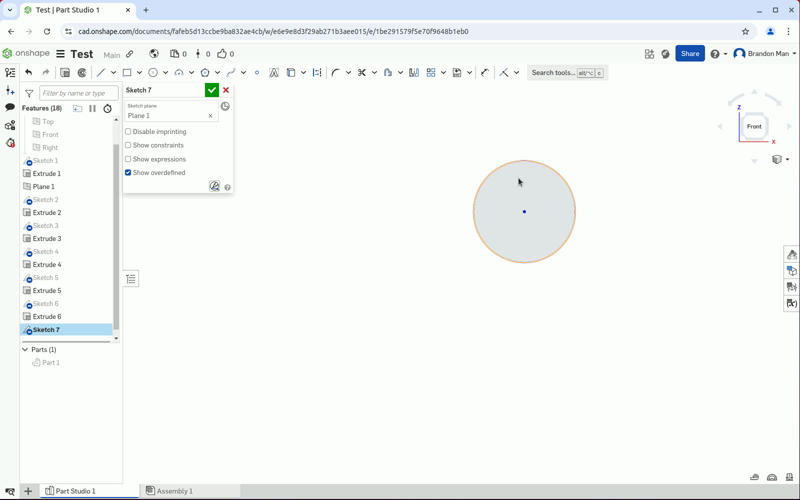
scroll(-6)
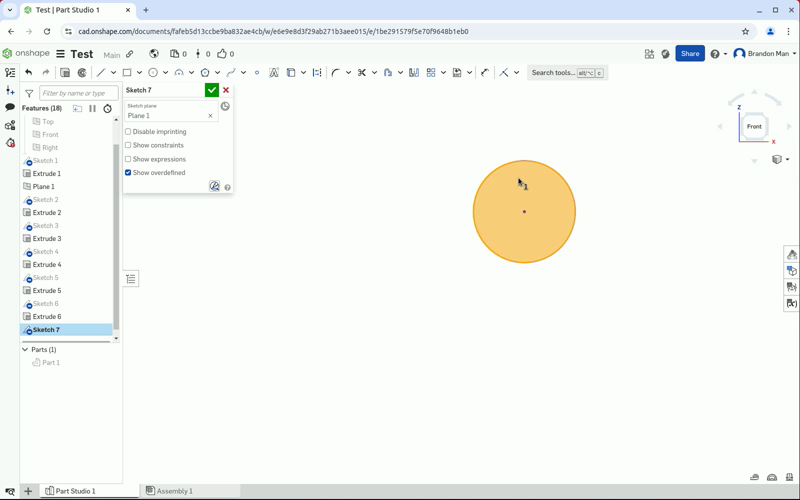
scroll(-6)
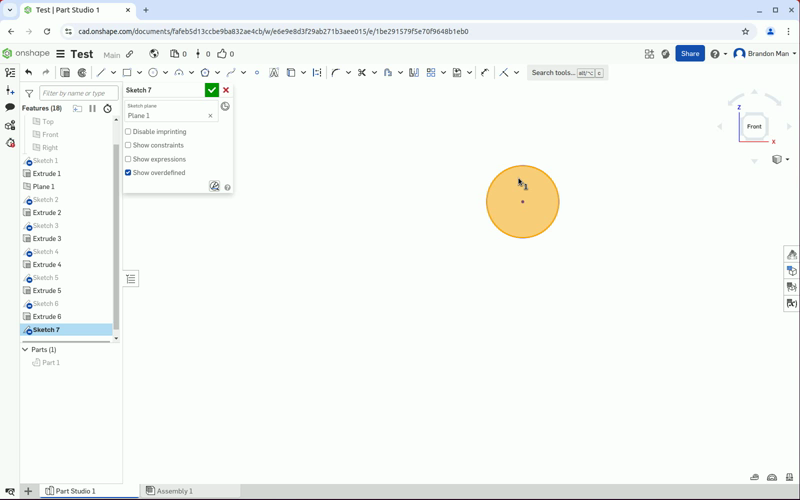
scroll(-6)
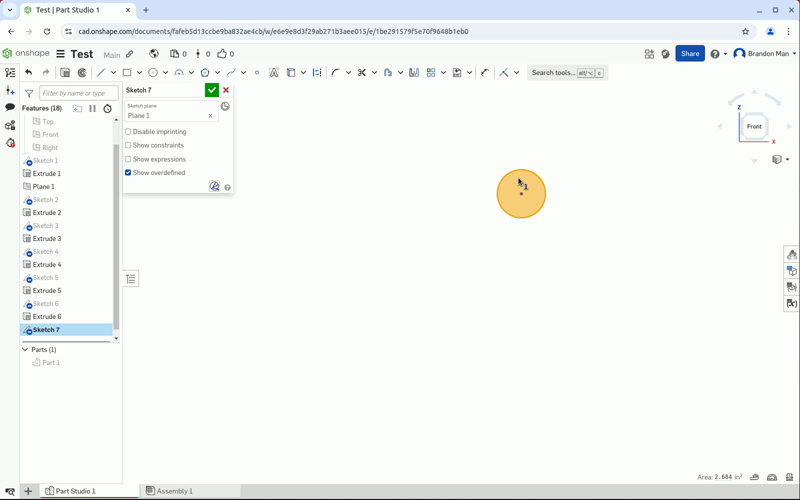
scroll(-6)
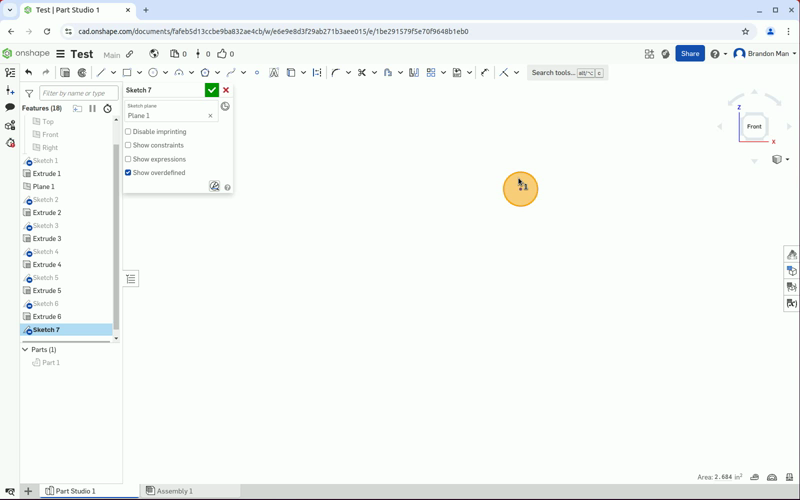
scroll(-6)
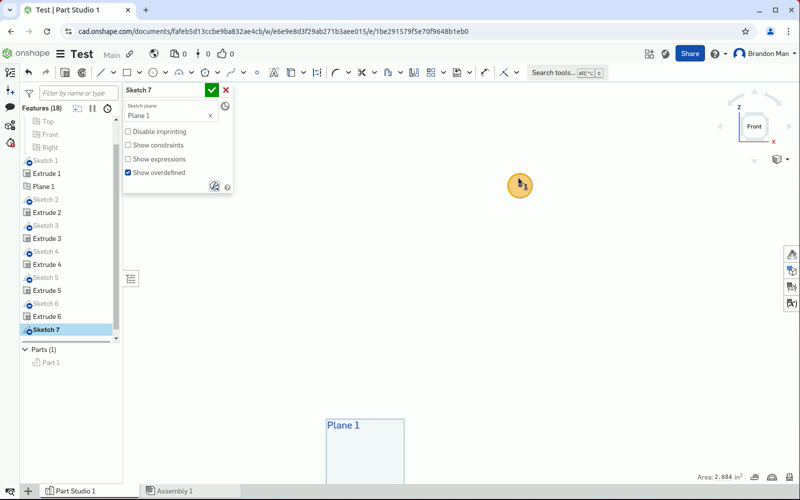
scroll(-6)
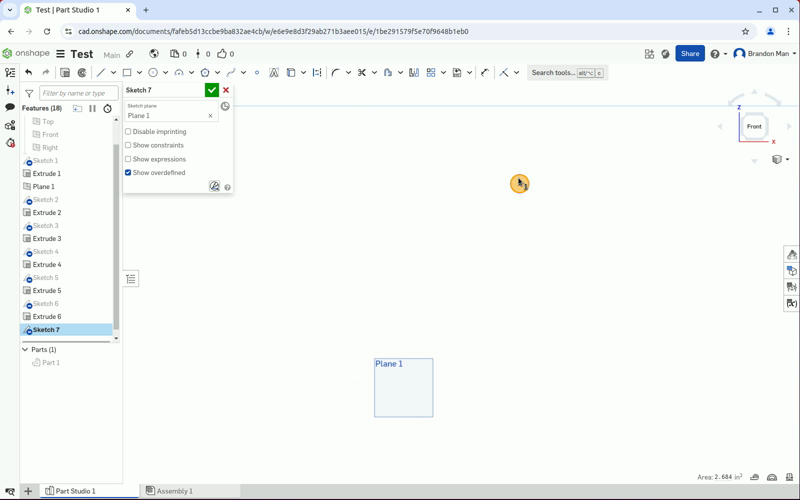
scroll(-6)
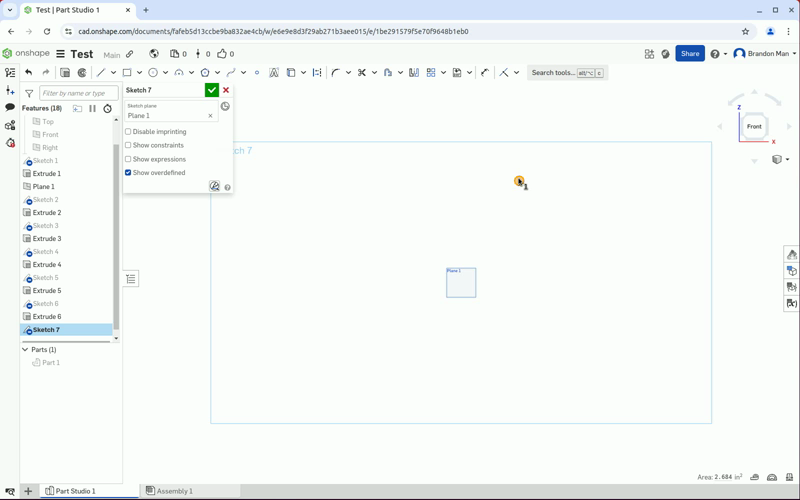
mouse_move(73, 352)
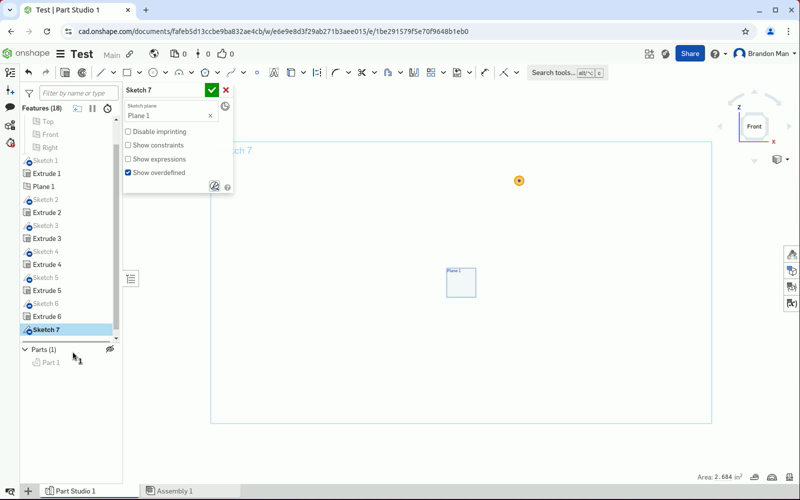
key(shift+y)
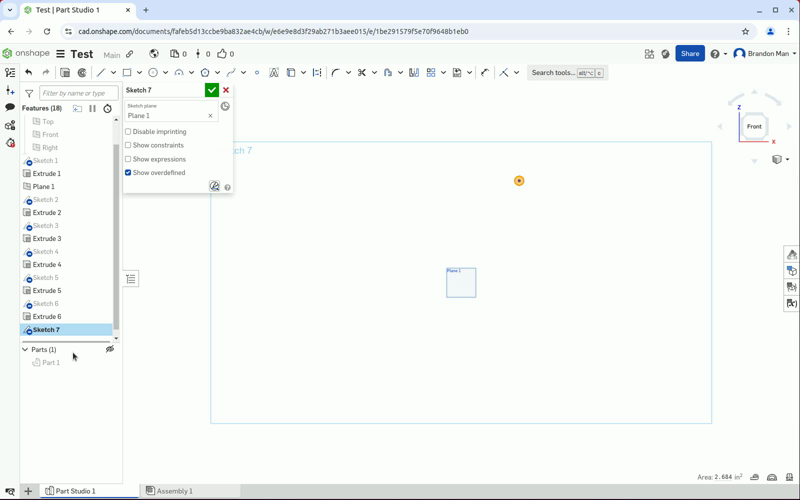
key(shift+e)
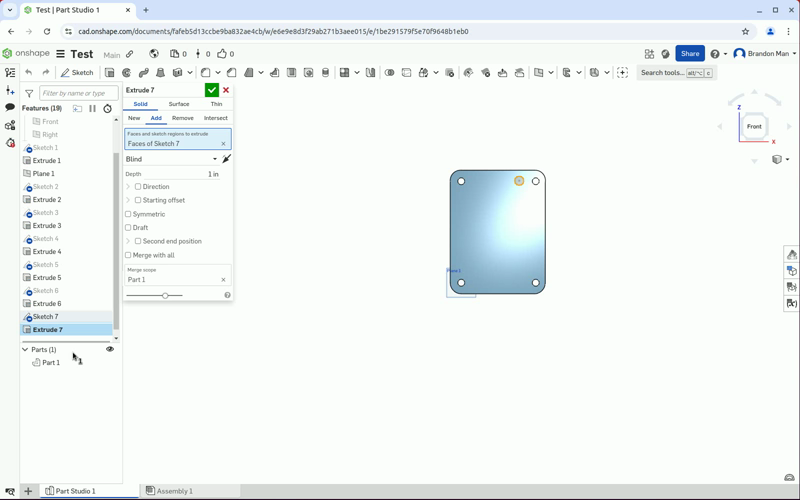
mouse_move(143, 106)
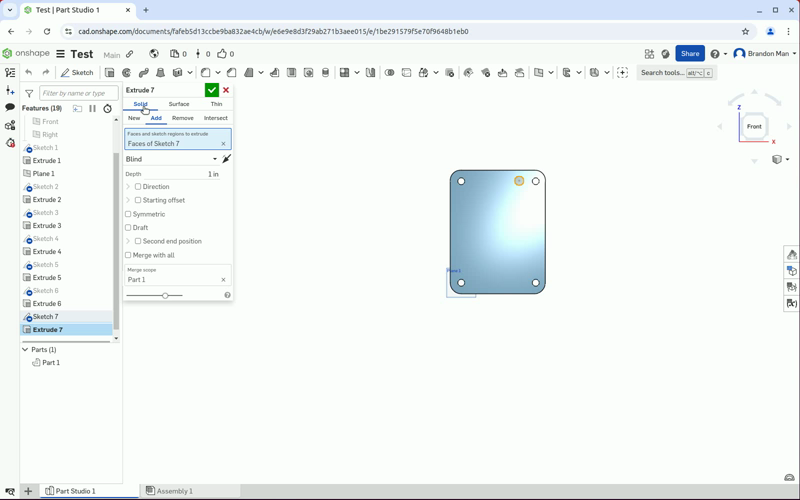
click(143, 106)
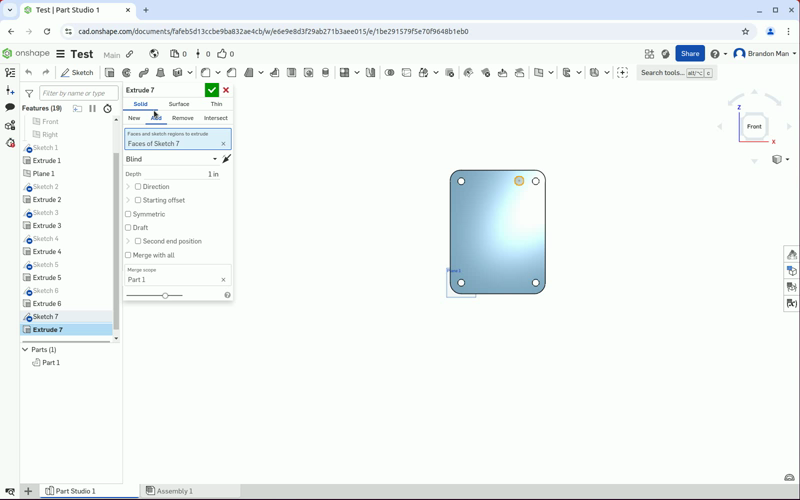
mouse_move(186, 120)
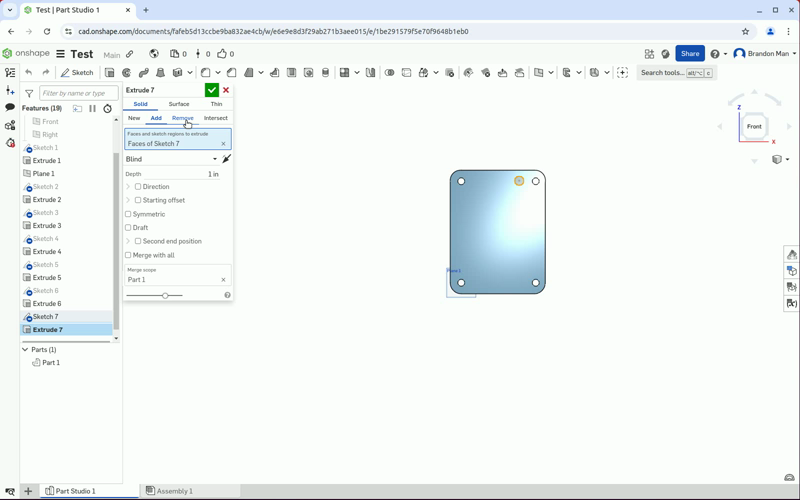
click(186, 120)
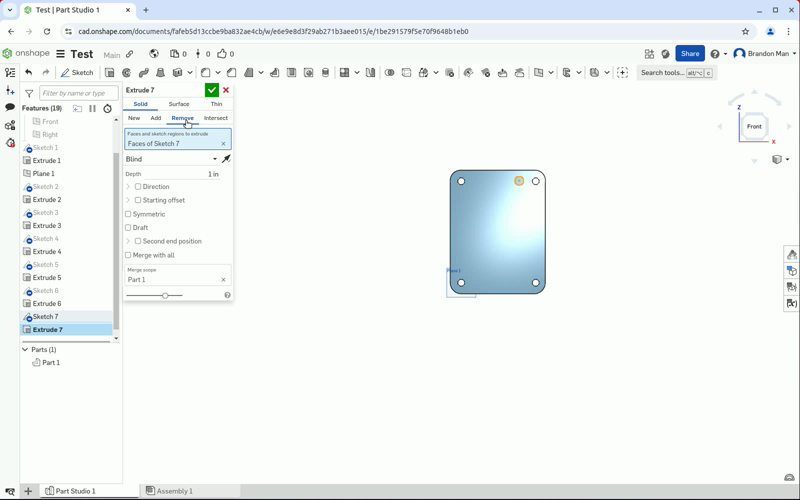
key(tab, 4)
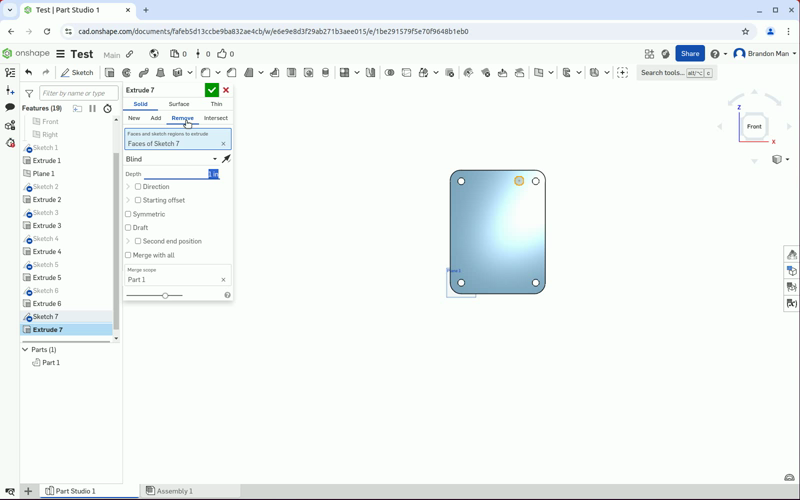
text(4.333)
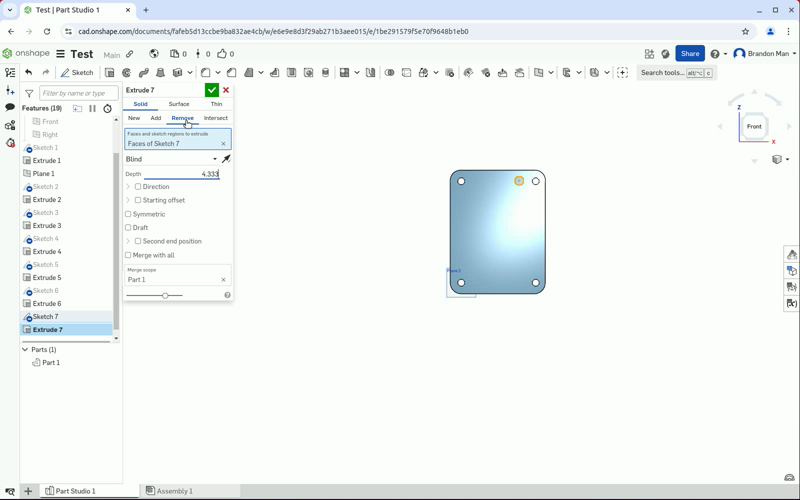
key(tab, 6)
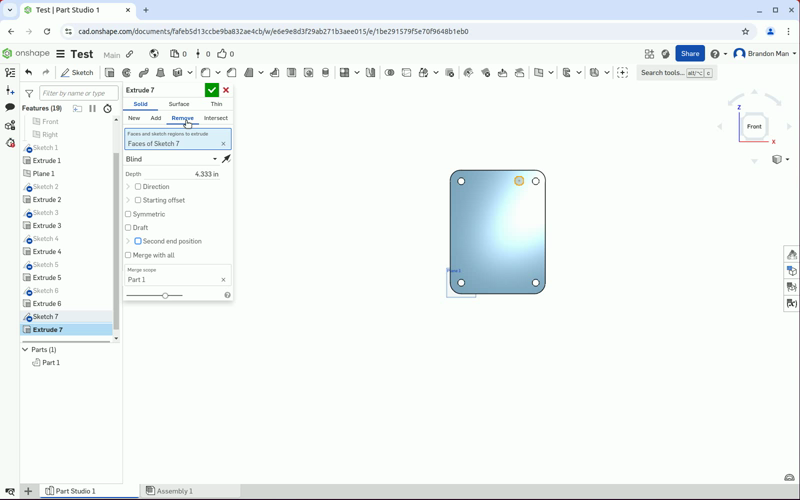
key(space)
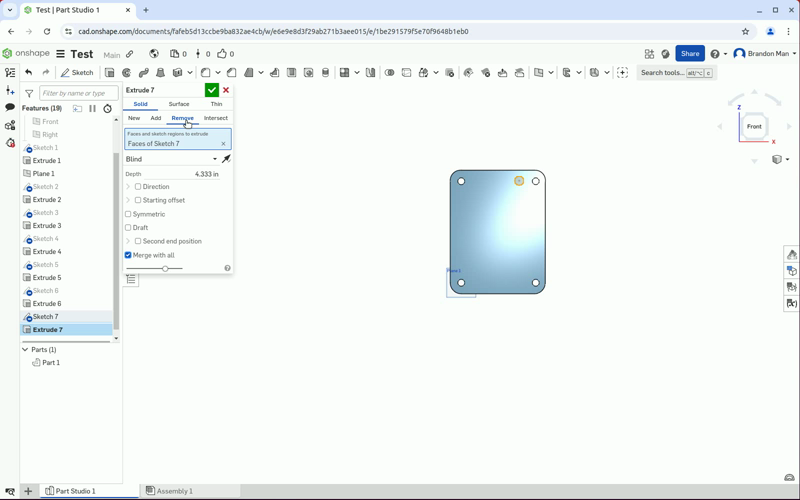
key(enter)
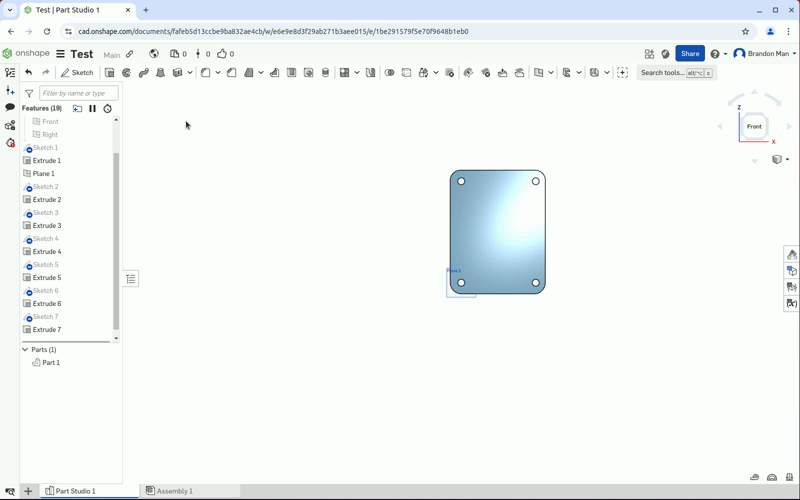
key(shift+h)
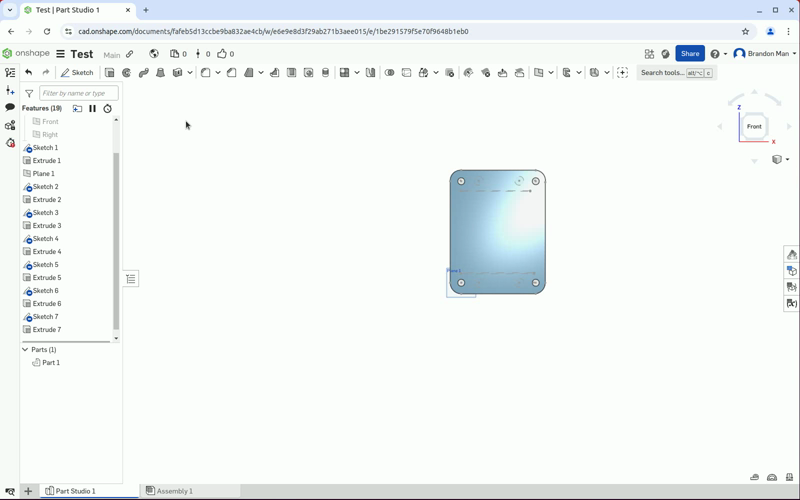
key(shift+h)
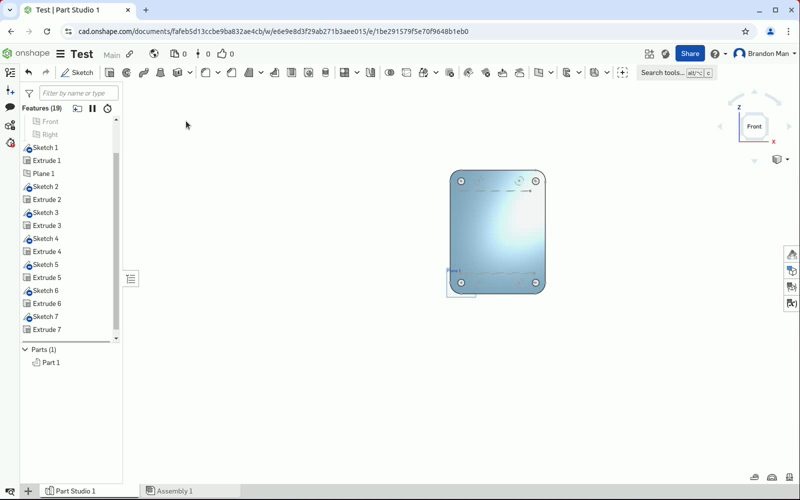
key(shift+7)
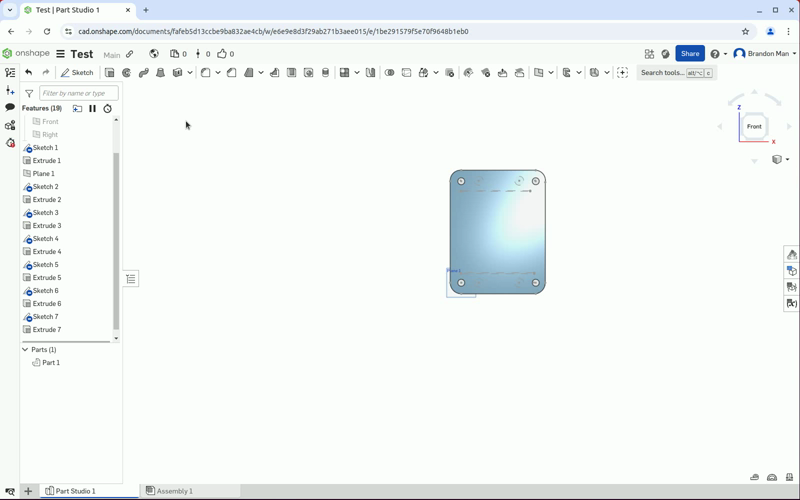
key(left, 2)
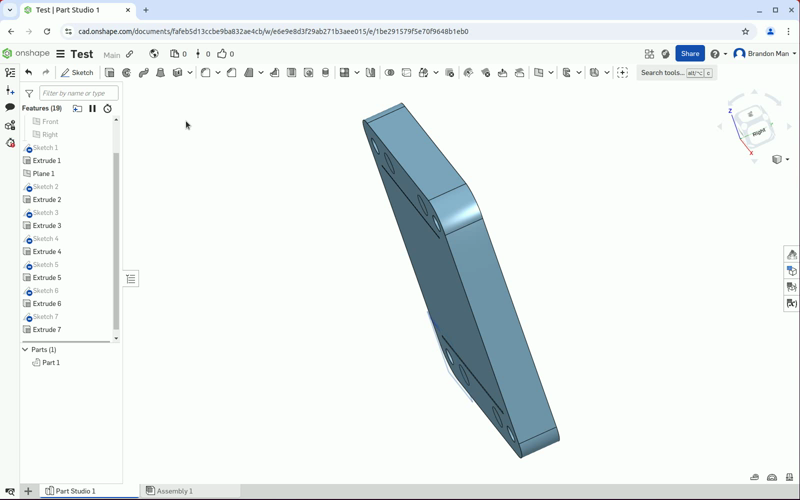
key(down, 2)
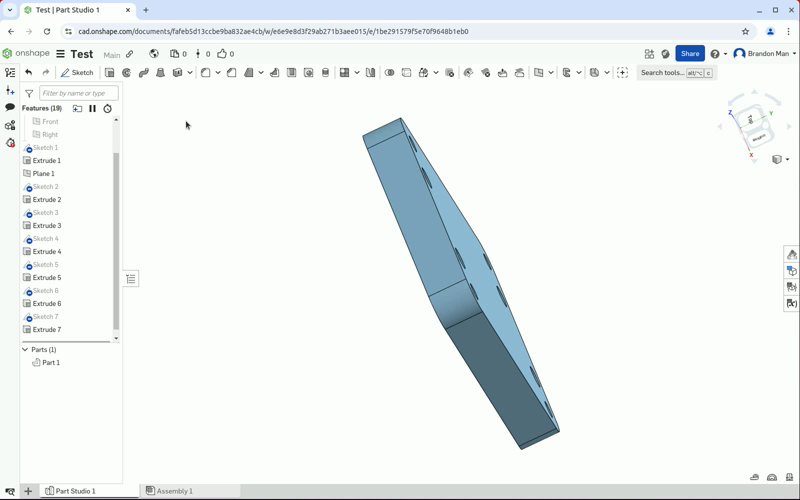
key(up, 2)
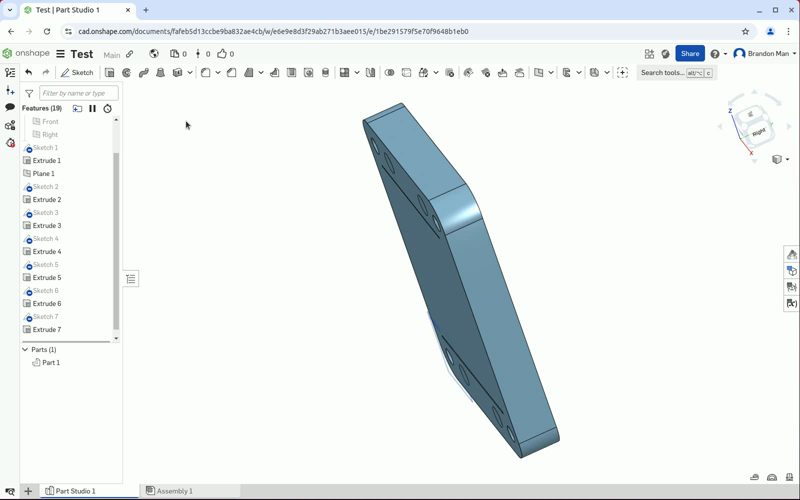
key(right, 2)
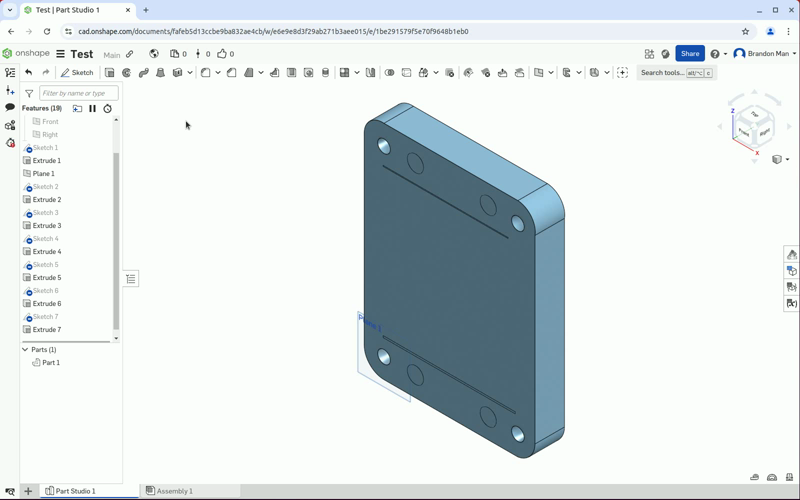
mouse_move(69, 150)
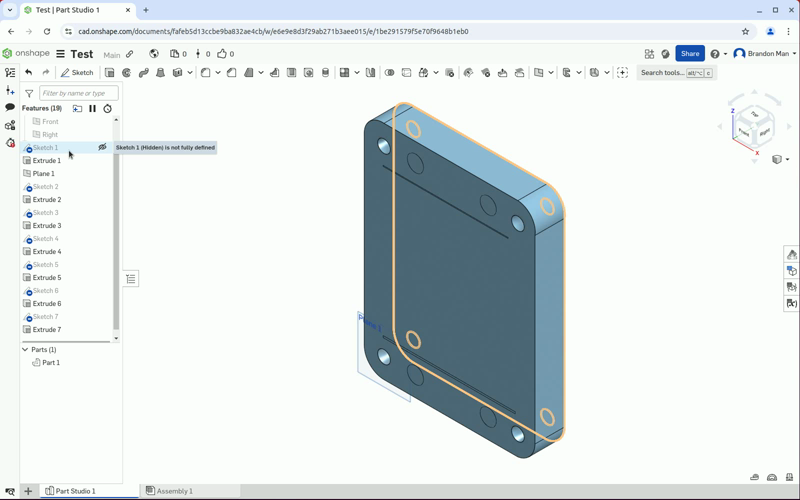
click(69, 150)